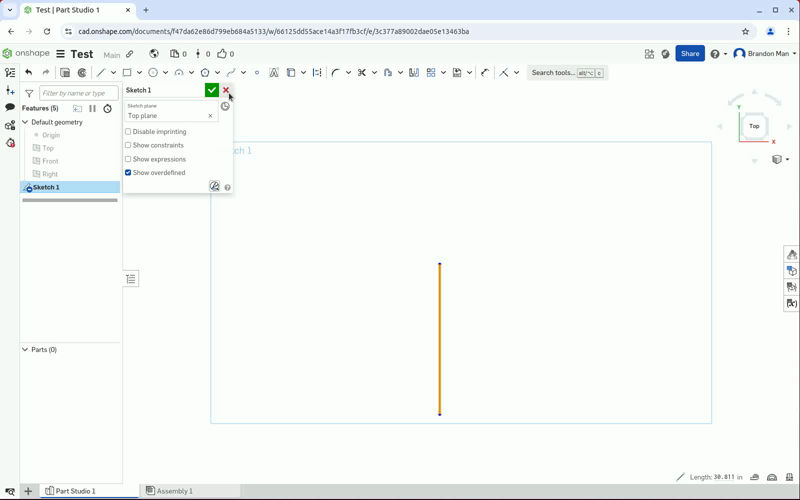
key(shift+h)
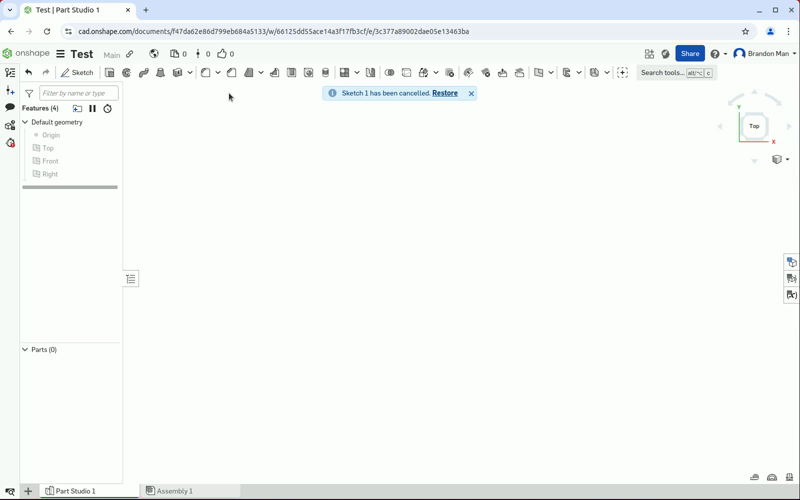
mouse_move(73, 352)
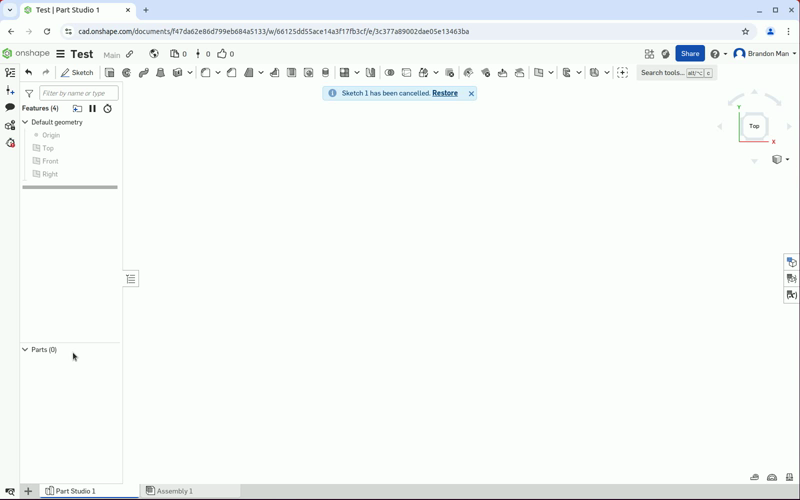
key(y)
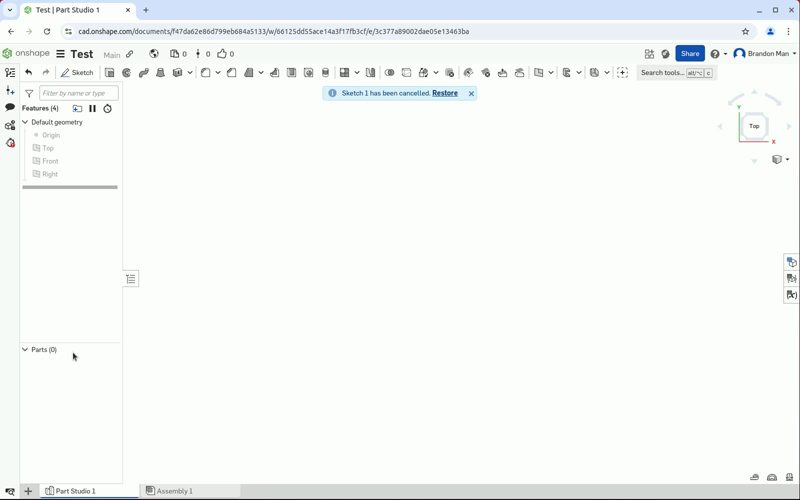
key(shift+p)
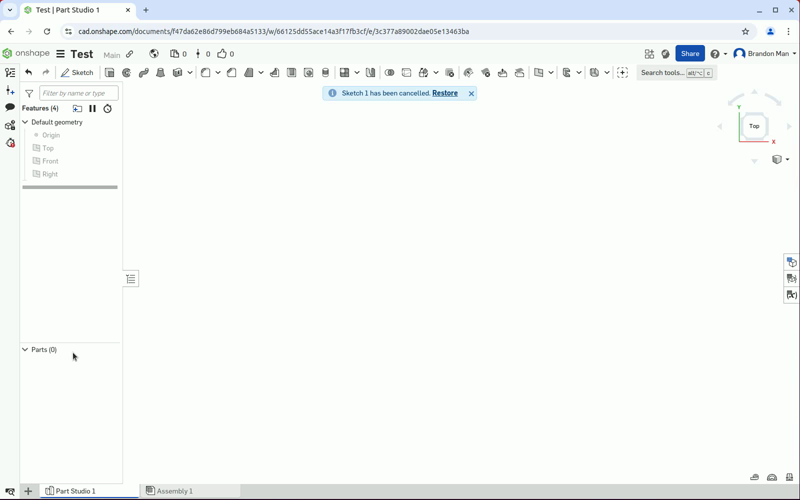
key(space)
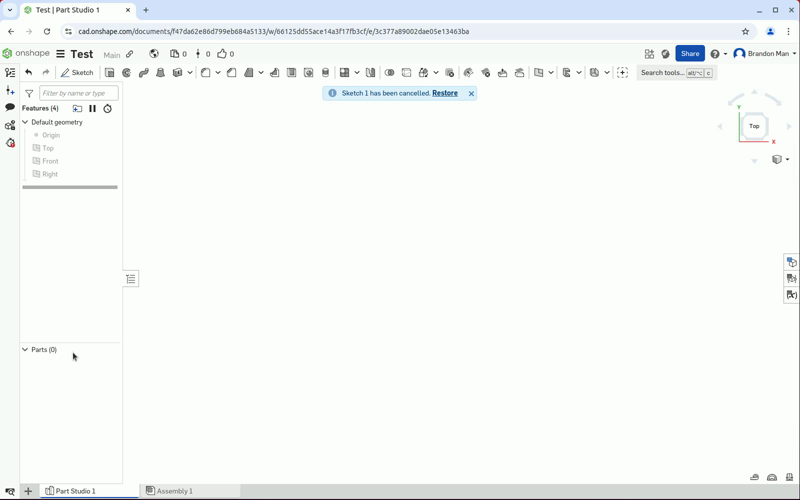
key_down(shift)
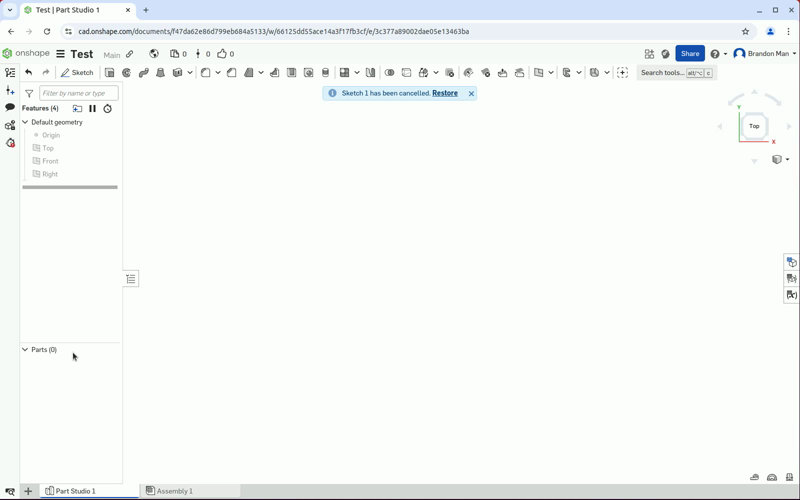
key(up)
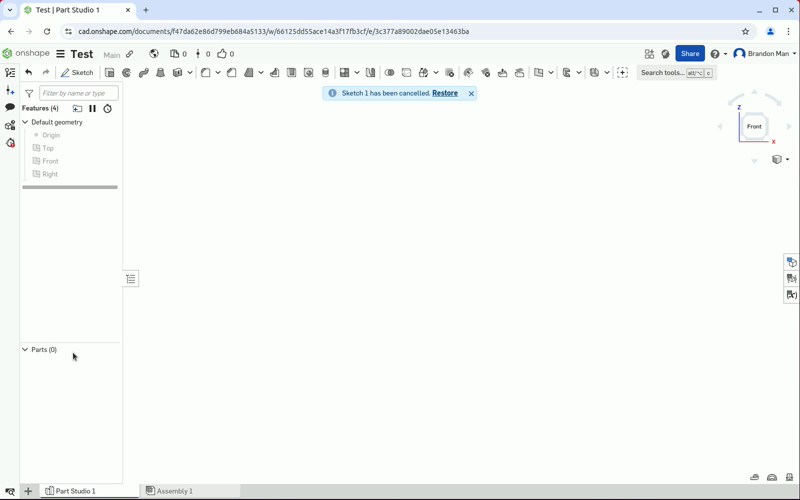
key_up(shift)
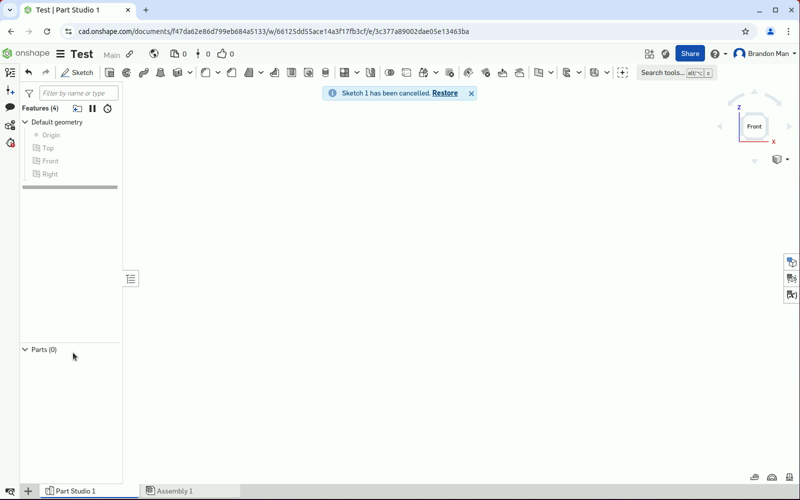
mouse_move(73, 352)
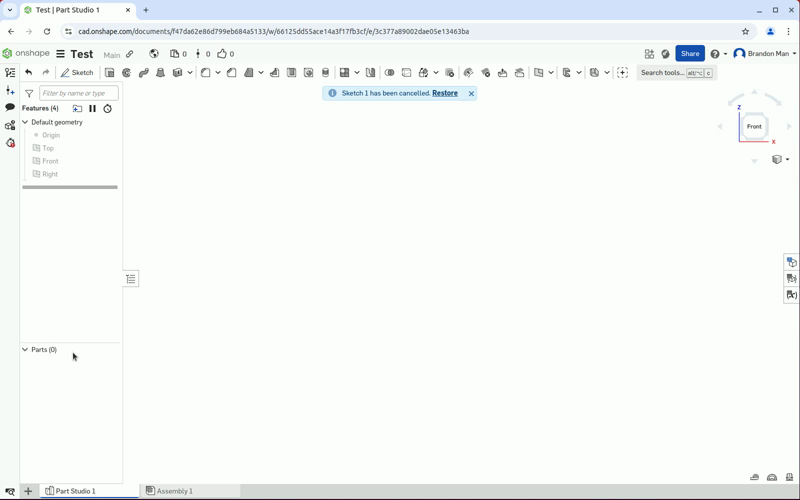
key(shift+y)
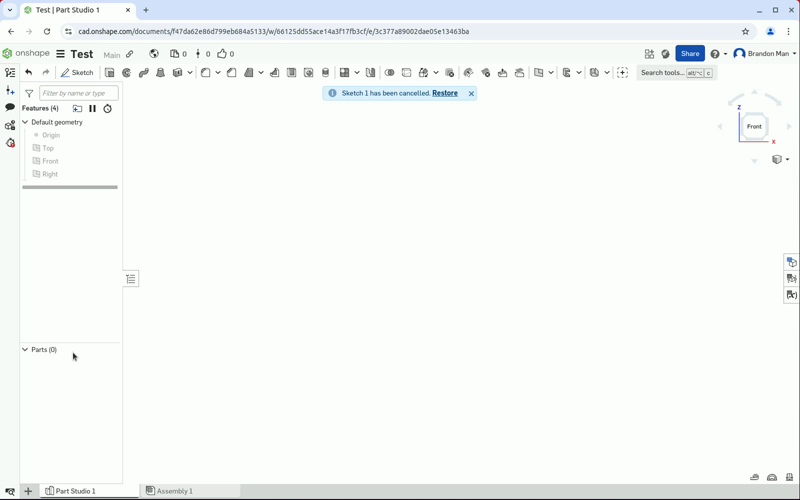
key(shift+s)
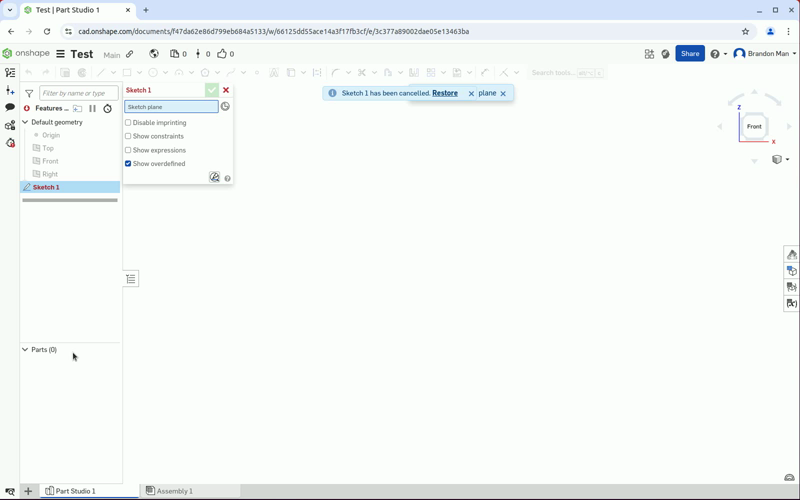
mouse_move(73, 163)
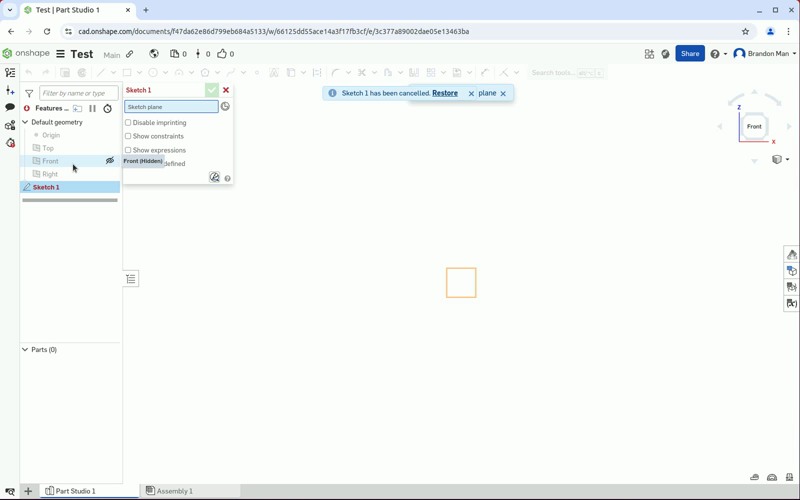
click(73, 163)
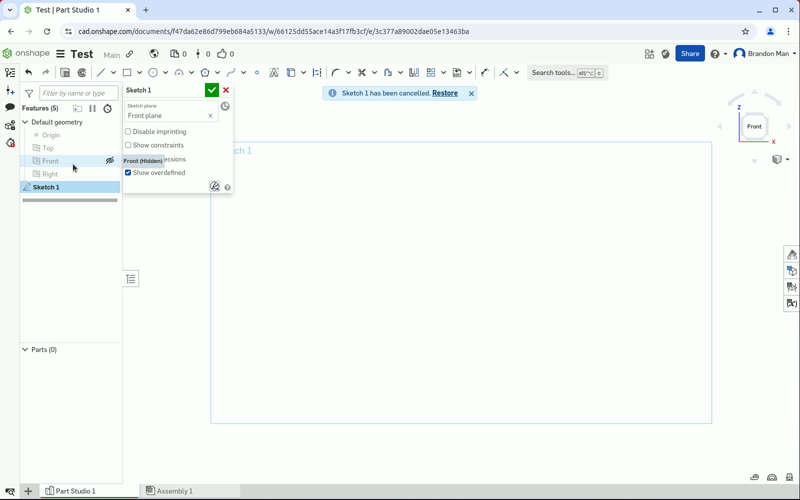
mouse_move(73, 352)
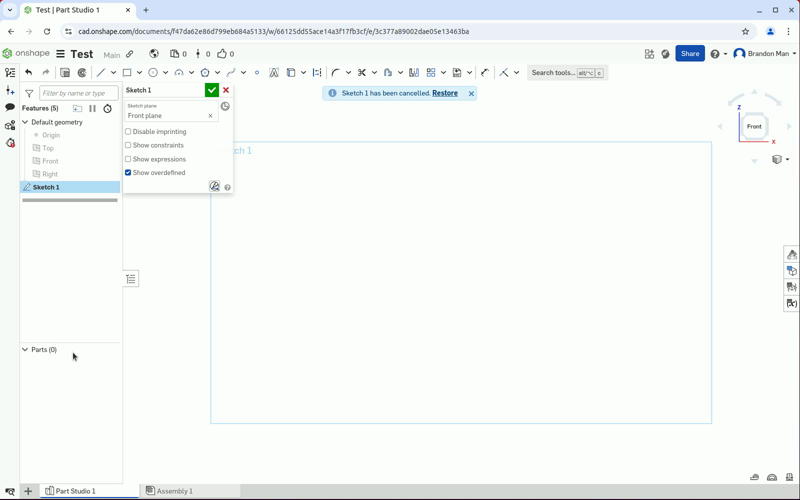
key(y)
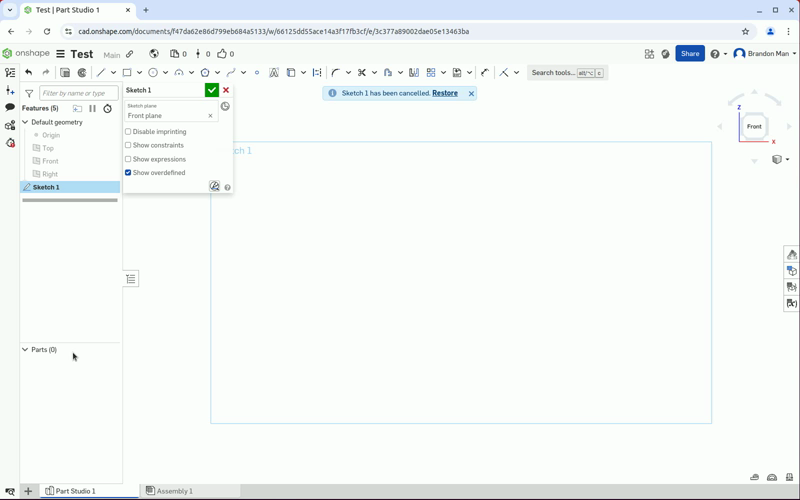
key(l)
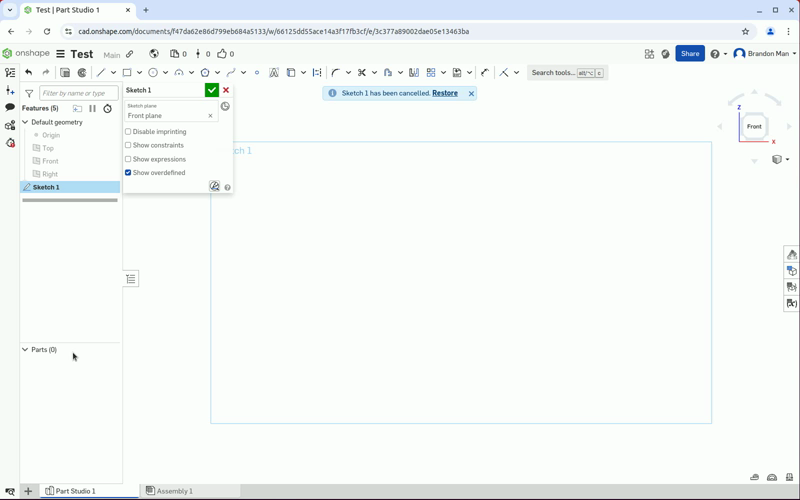
key_down(shift)
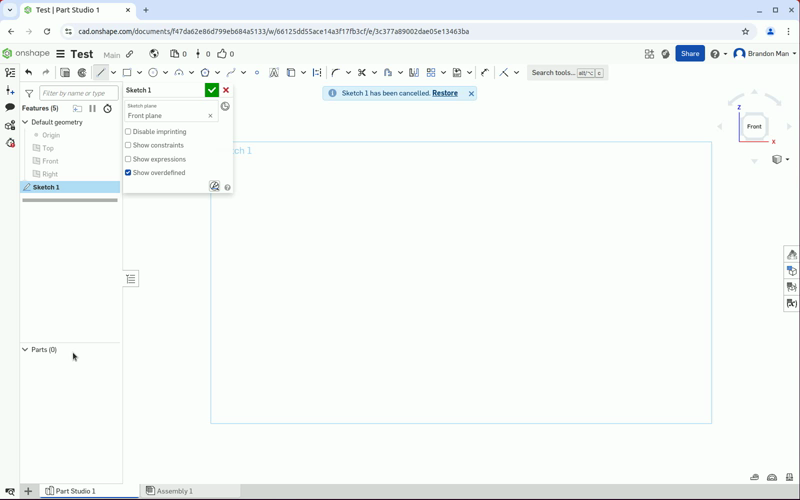
mouse_move(420, 321)
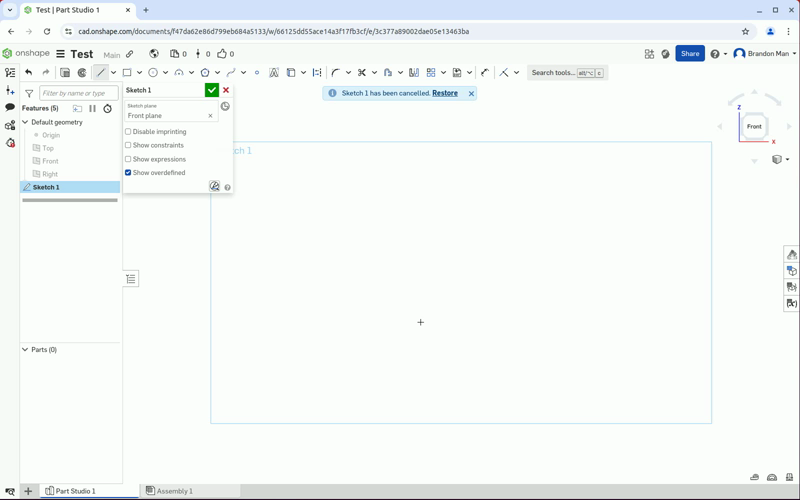
click(420, 321)
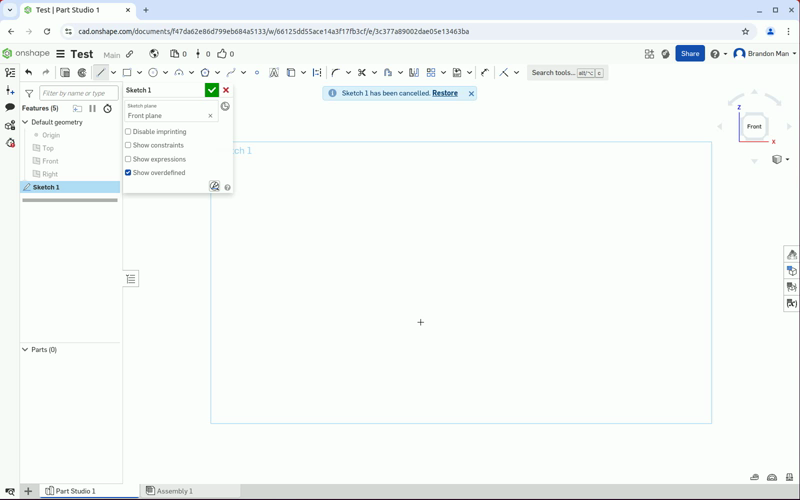
key_up(shift)
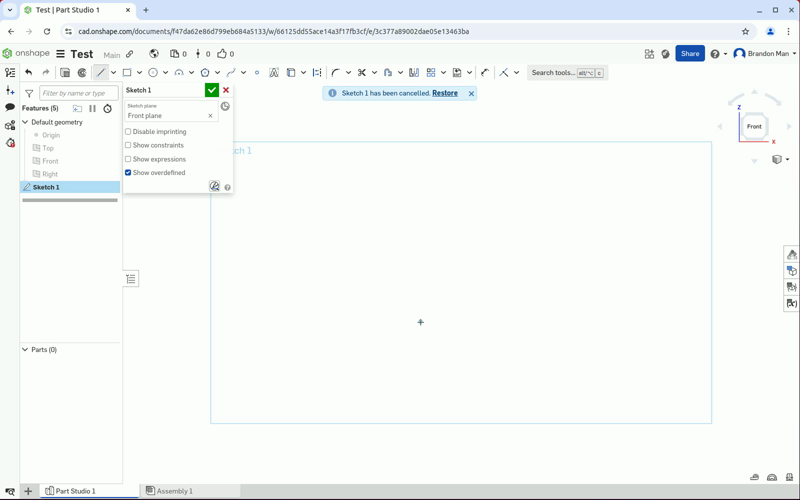
key_down(shift)
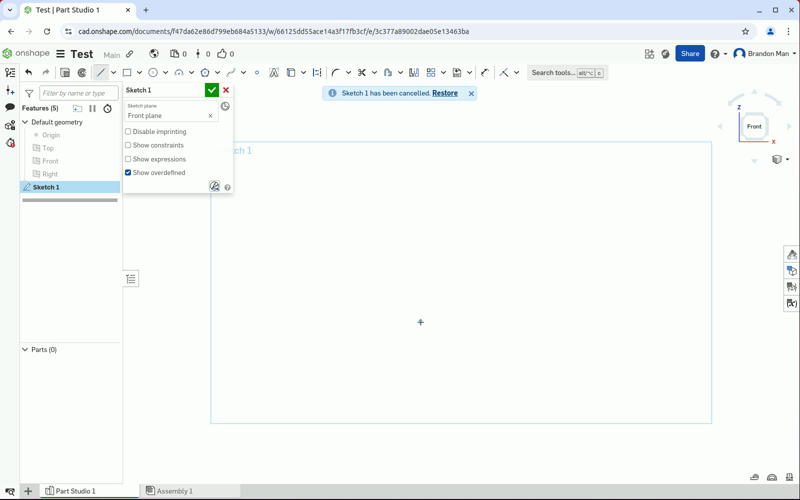
mouse_move(450, 321)
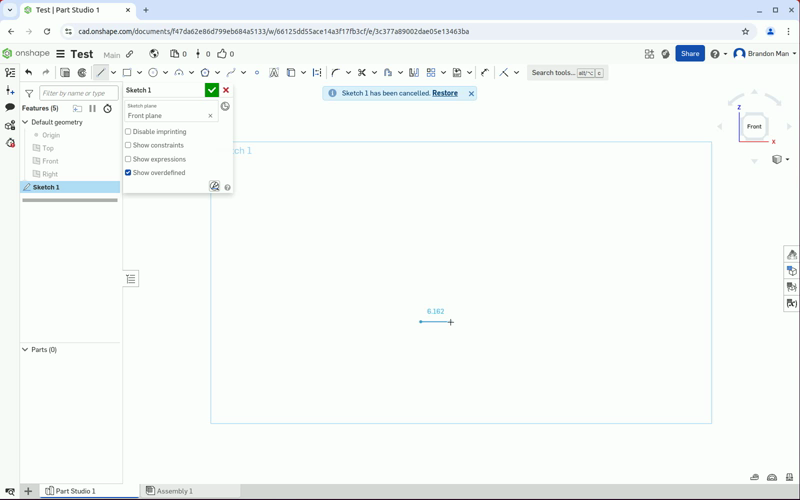
mouse_move(445, 321)
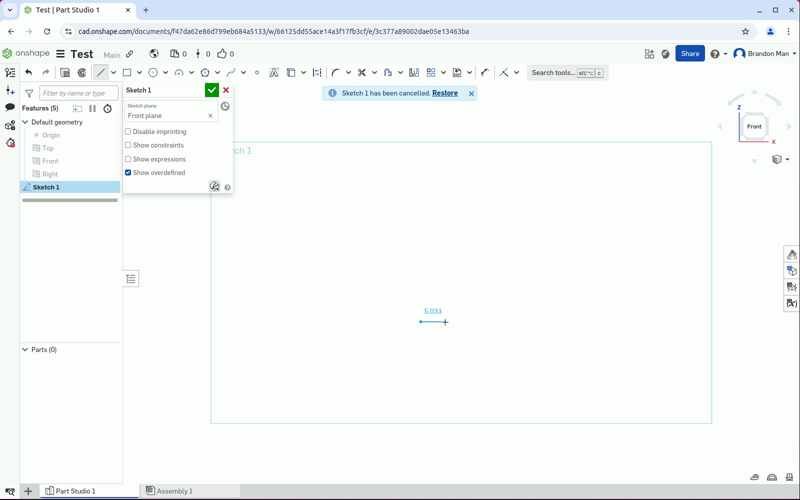
click(445, 321)
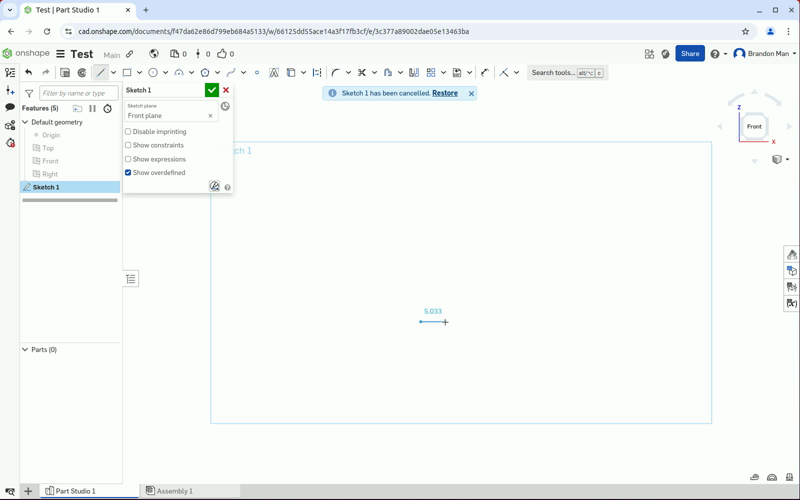
key_up(shift)
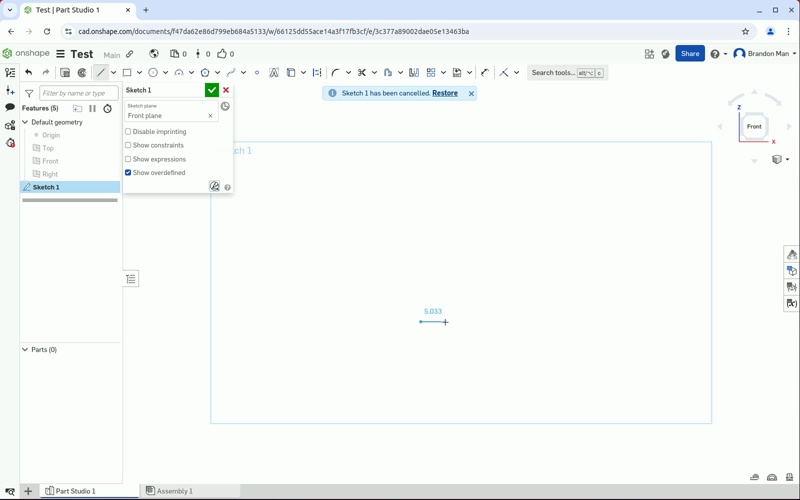
key_down(shift)
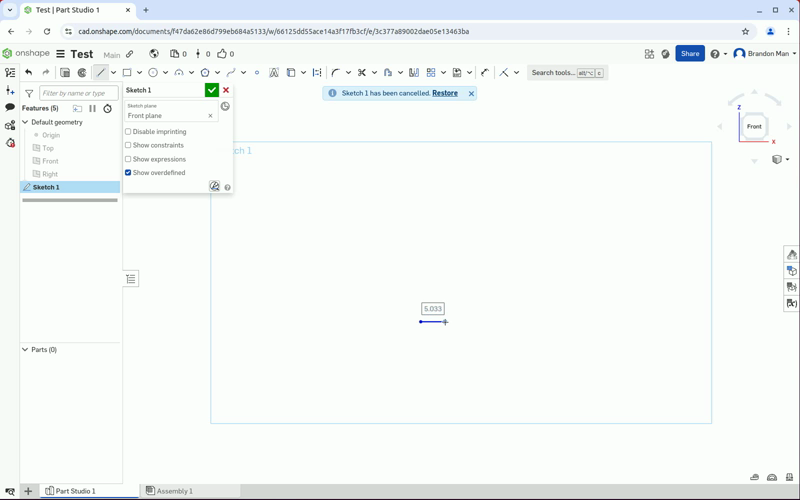
mouse_move(475, 321)
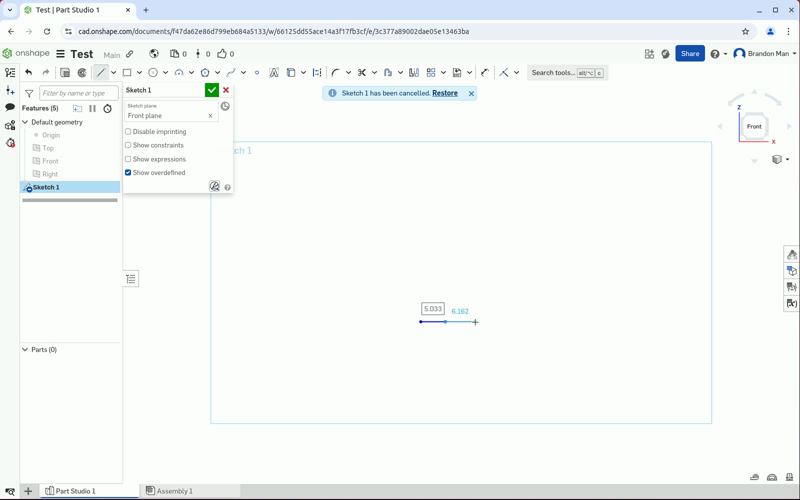
mouse_move(436, 315)
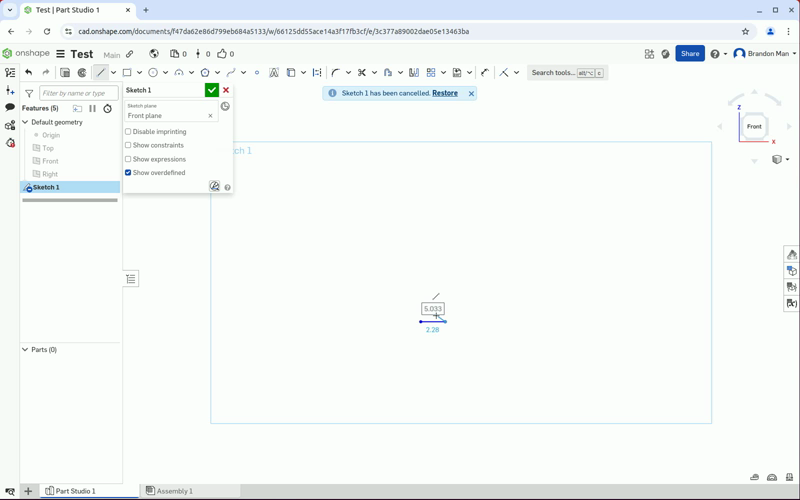
click(436, 315)
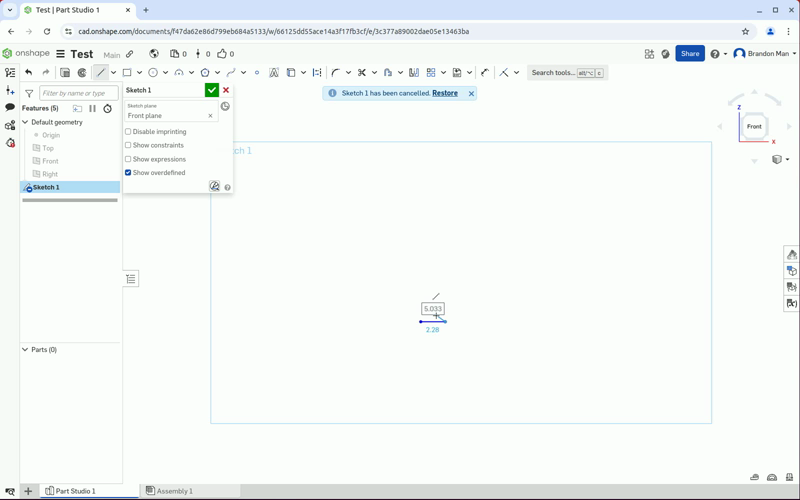
key_up(shift)
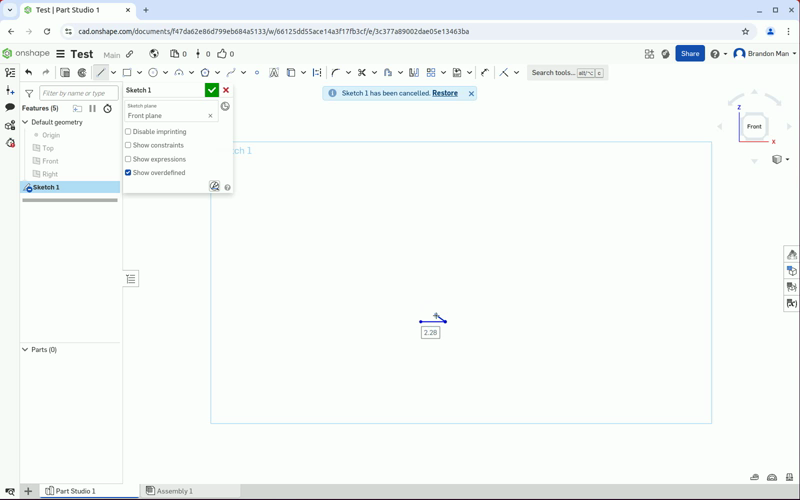
key_down(shift)
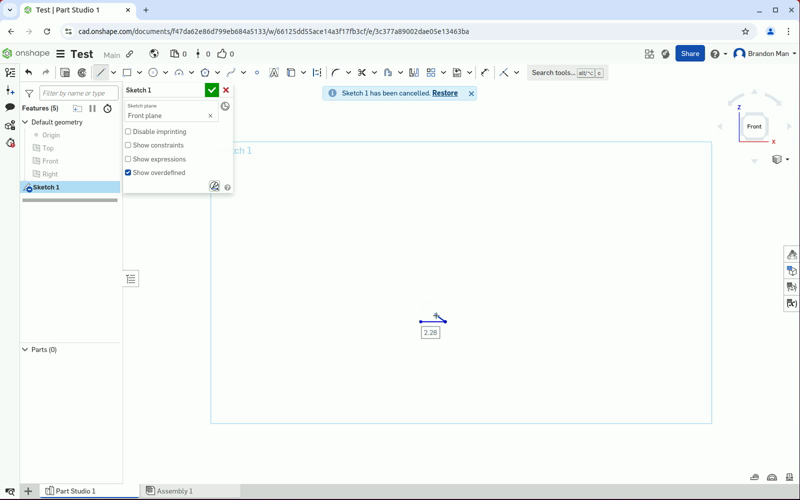
mouse_move(466, 315)
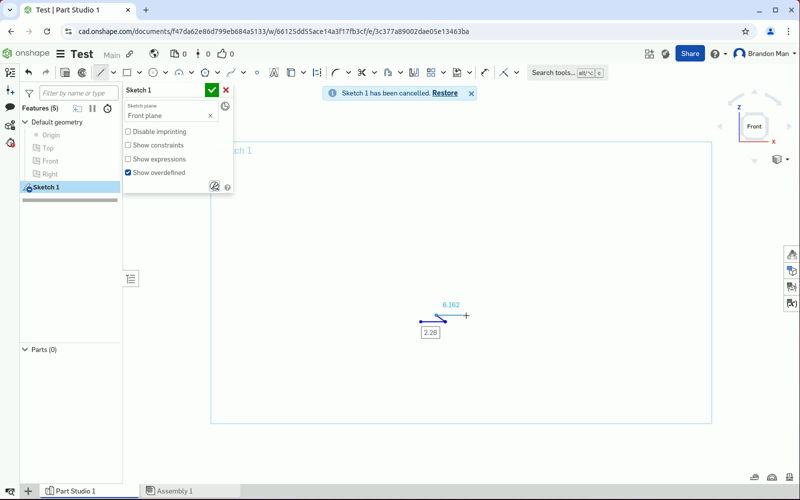
mouse_move(445, 303)
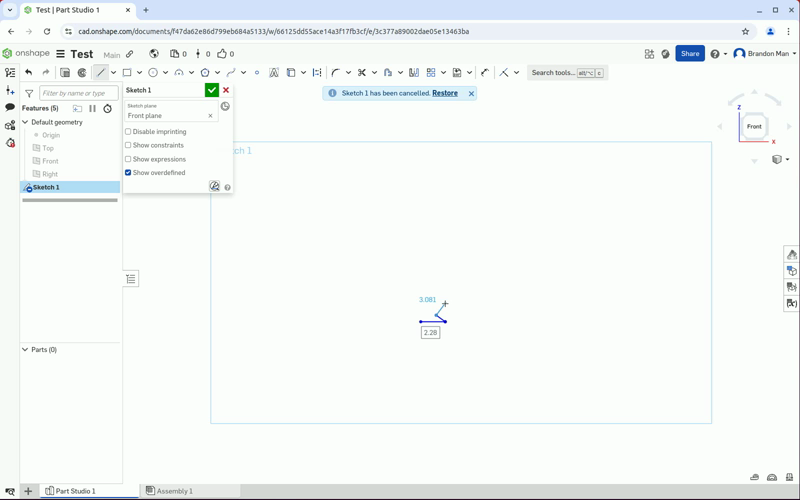
click(445, 303)
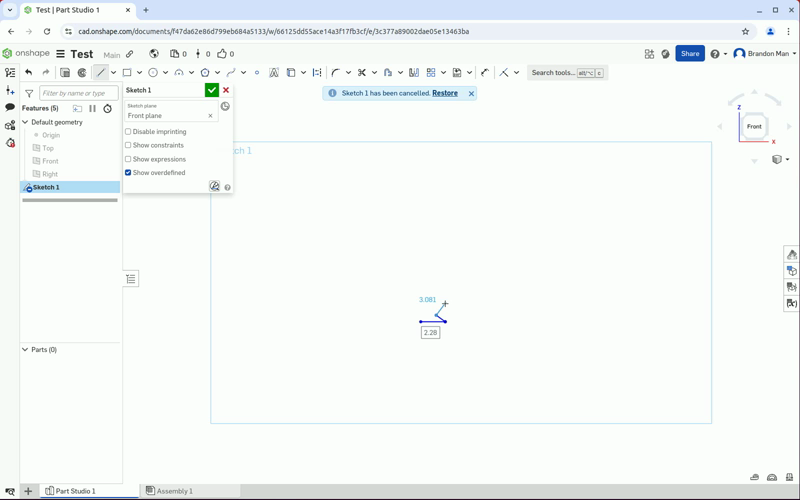
key_up(shift)
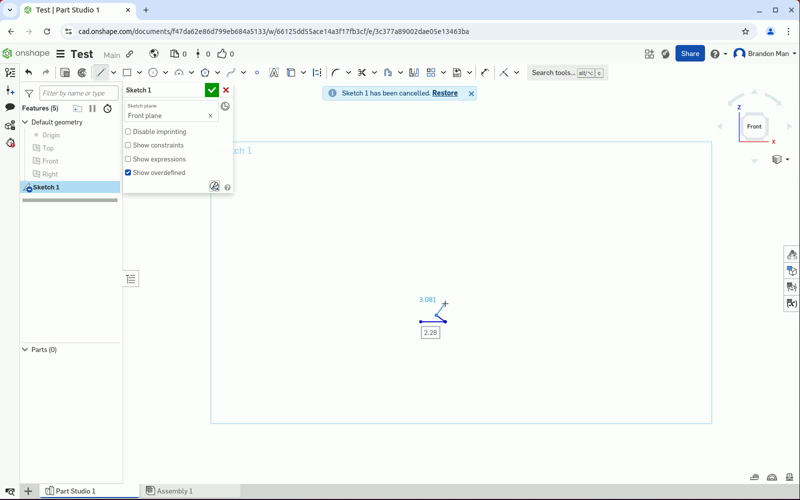
key_down(shift)
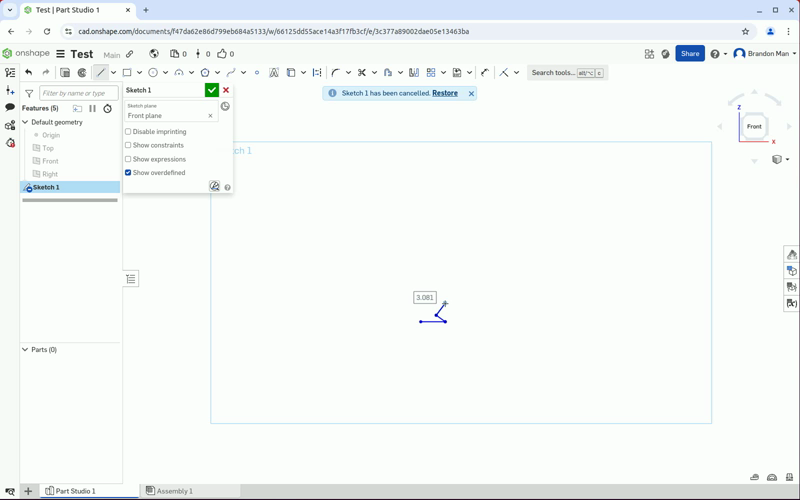
mouse_move(475, 303)
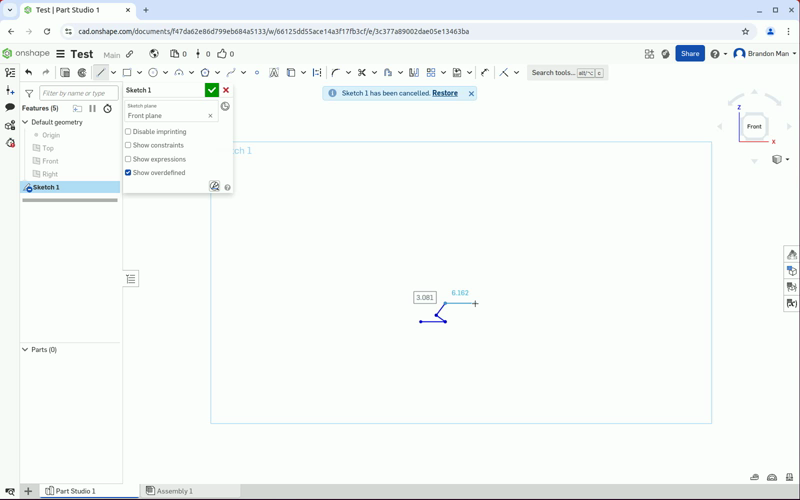
mouse_move(436, 303)
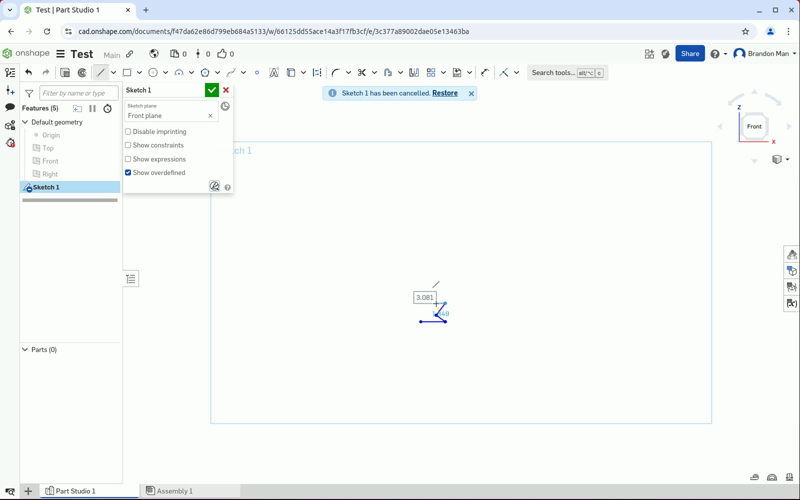
click(436, 303)
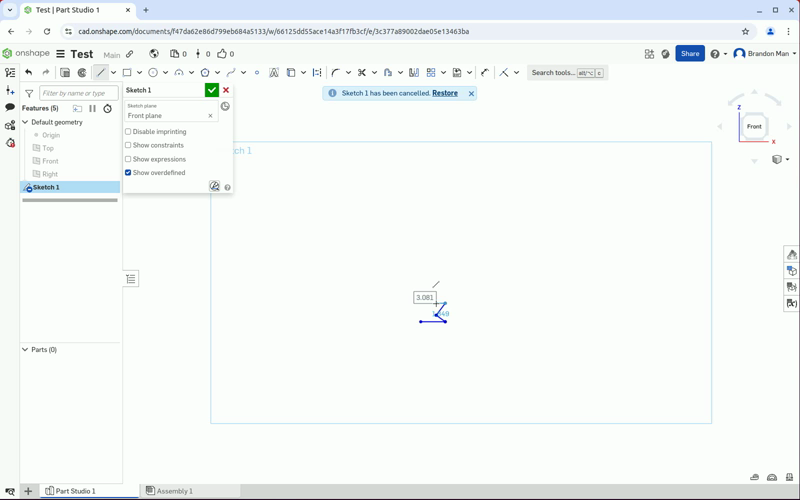
key_up(shift)
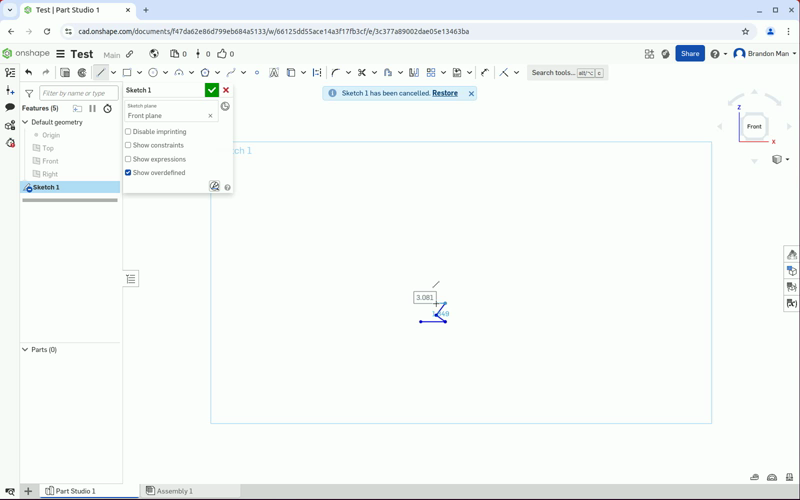
key_down(shift)
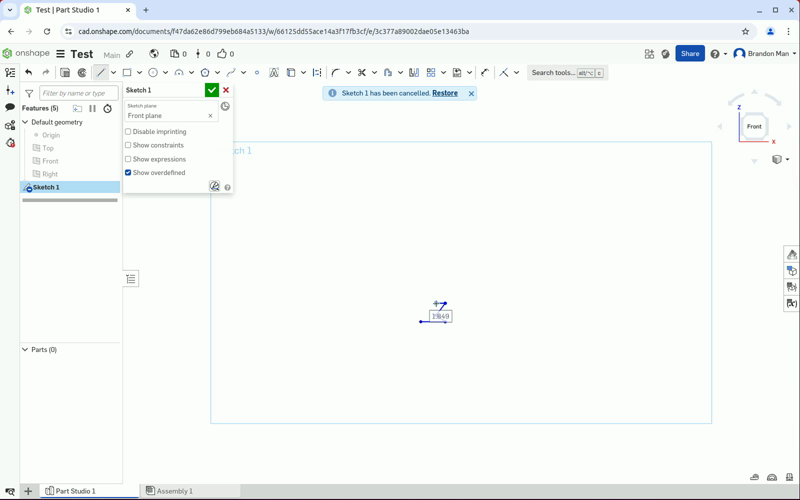
mouse_move(466, 303)
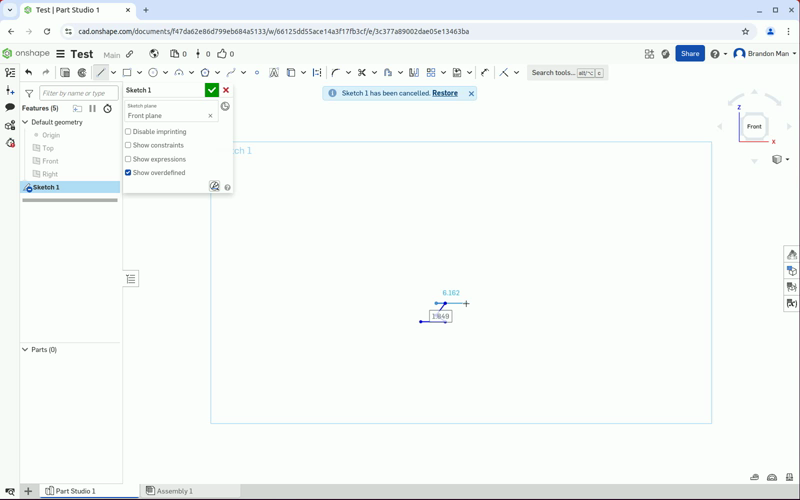
mouse_move(445, 288)
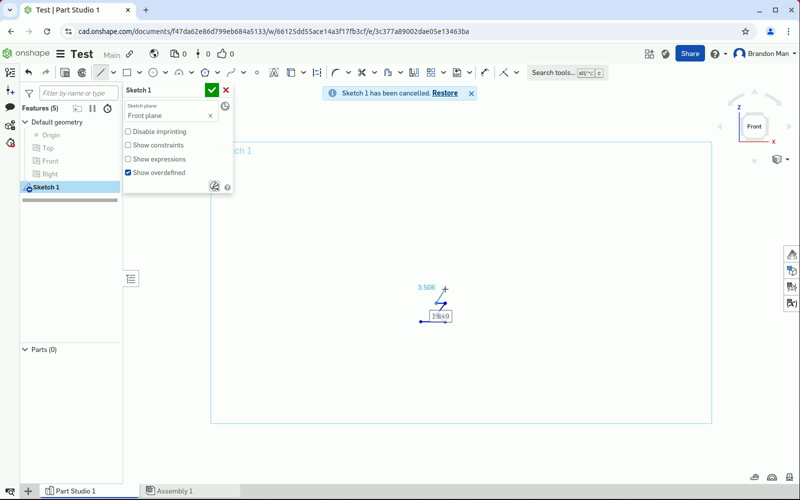
click(445, 288)
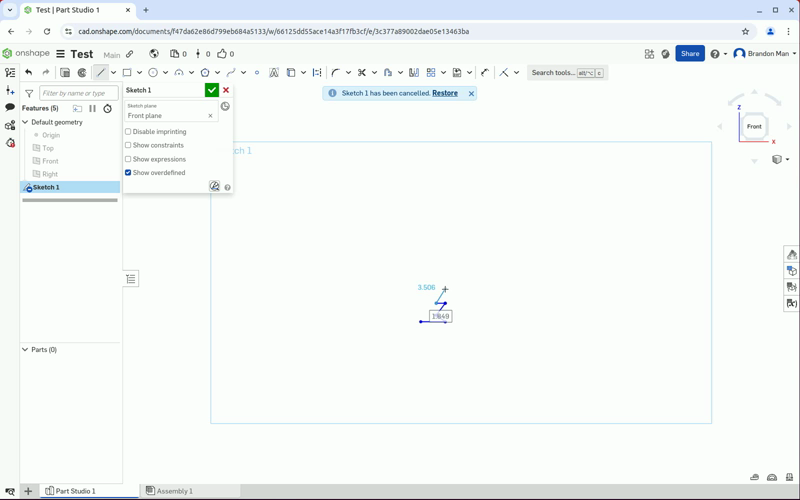
key_up(shift)
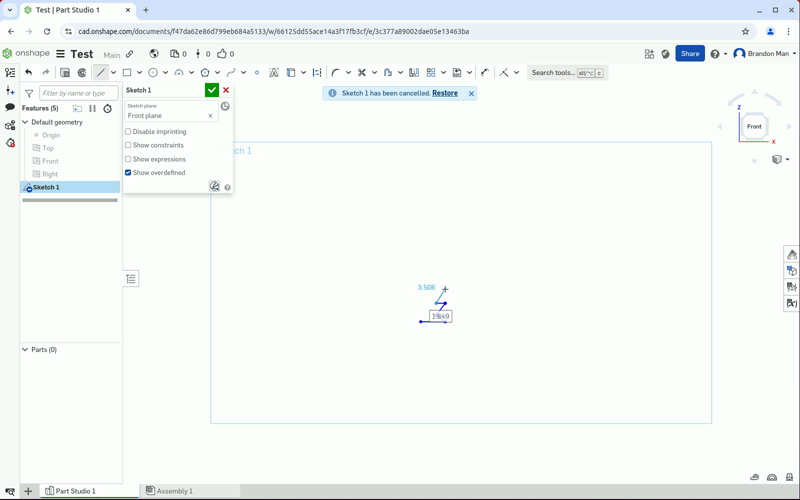
key_down(shift)
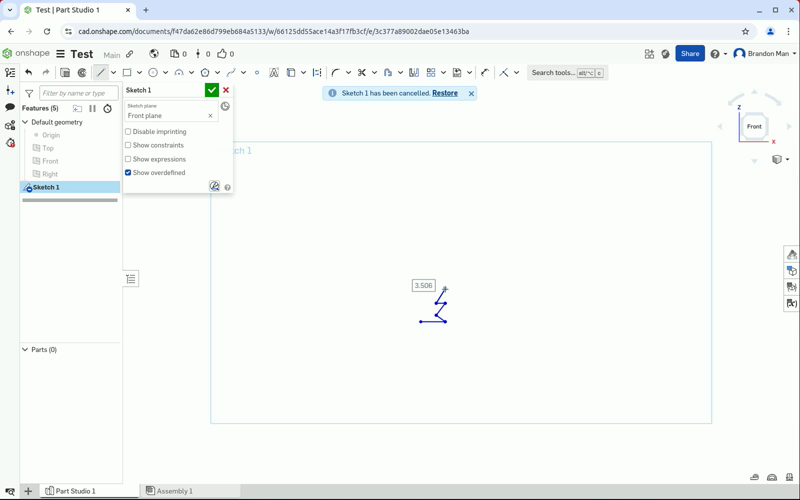
mouse_move(475, 288)
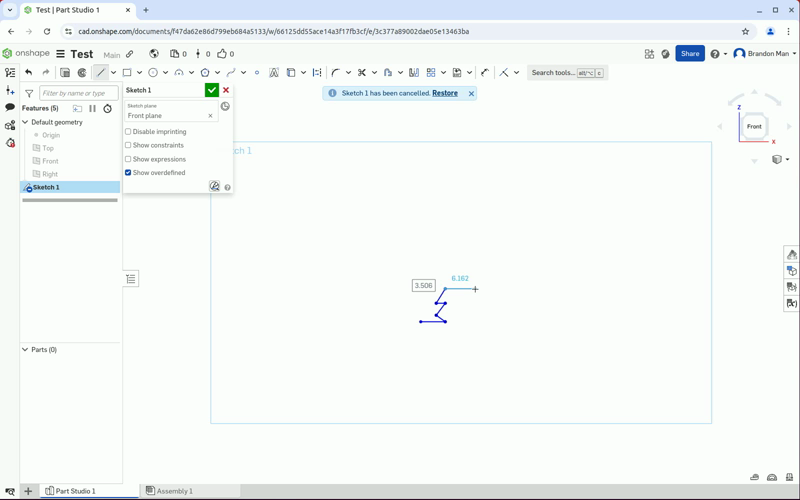
mouse_move(436, 283)
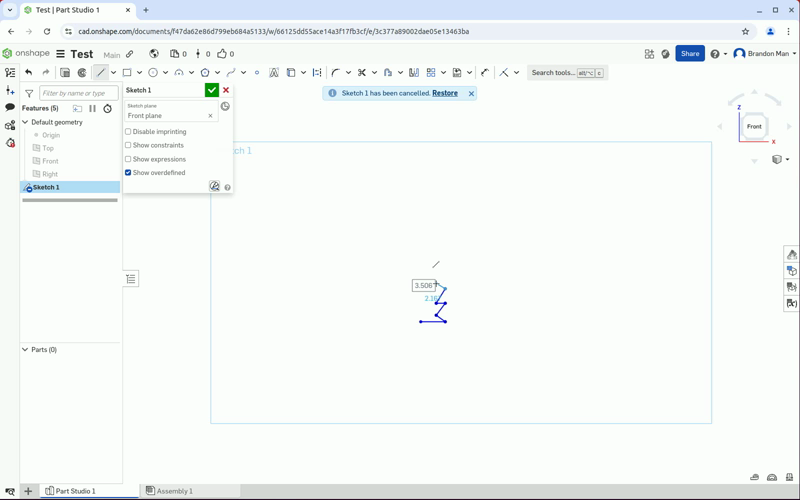
click(436, 283)
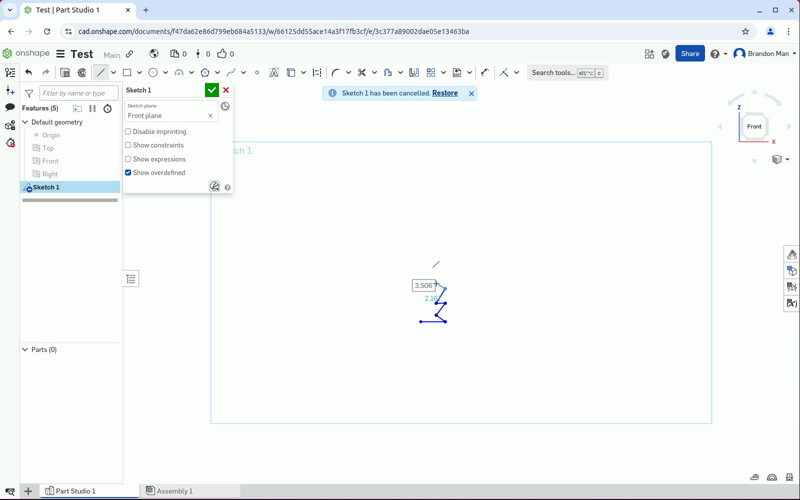
key_up(shift)
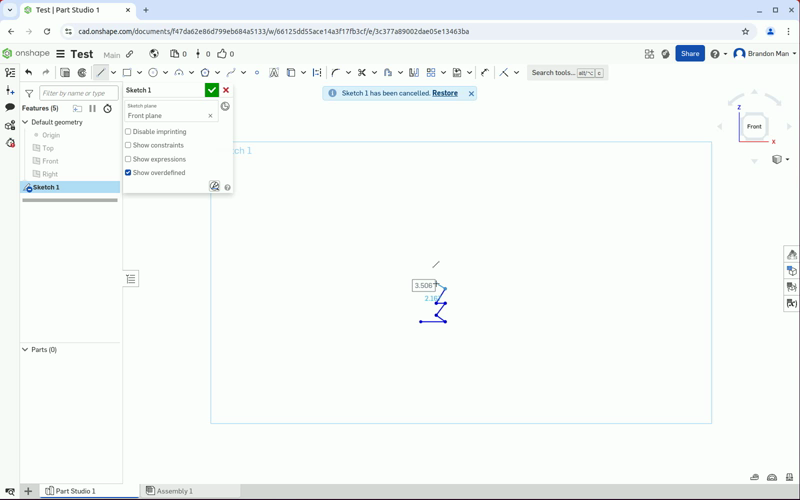
key_down(shift)
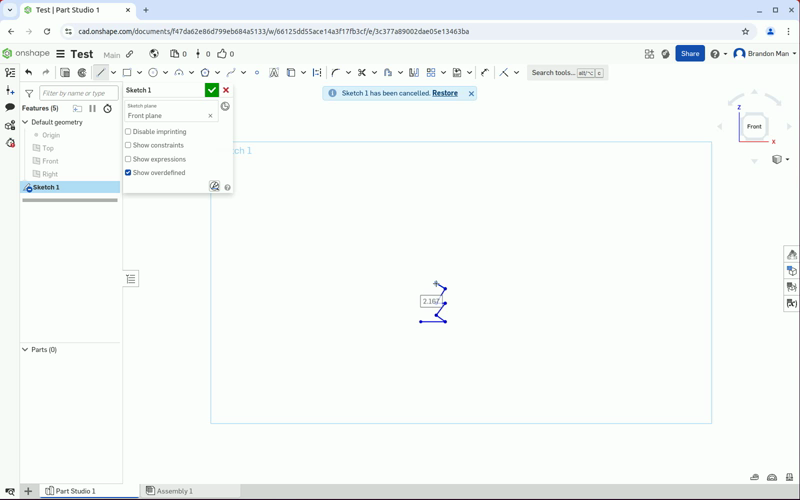
mouse_move(466, 283)
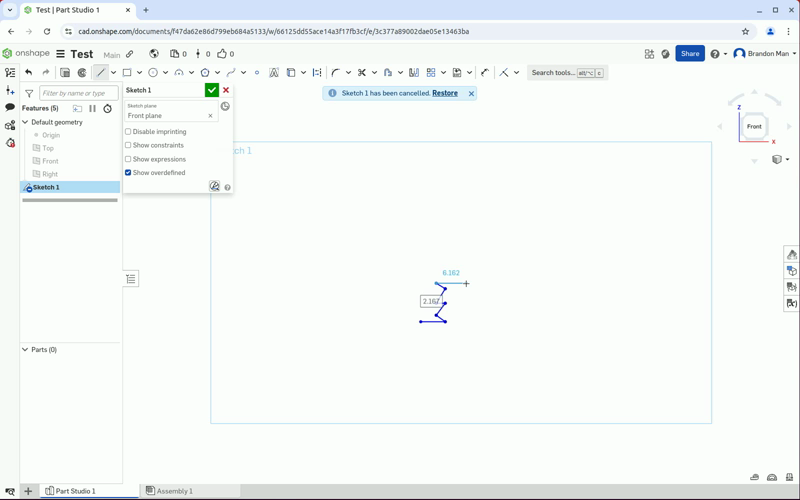
mouse_move(445, 268)
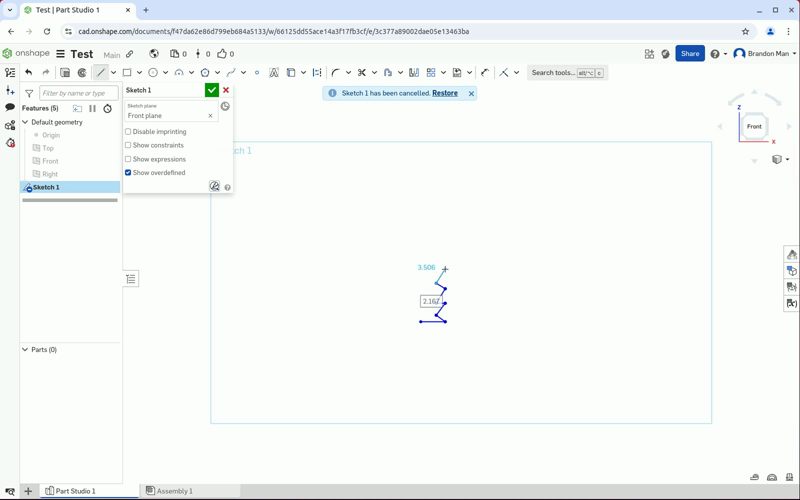
click(445, 268)
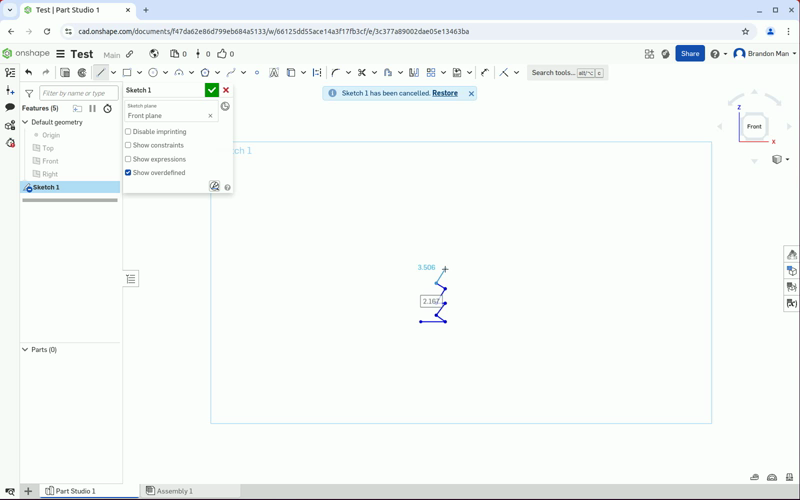
key_up(shift)
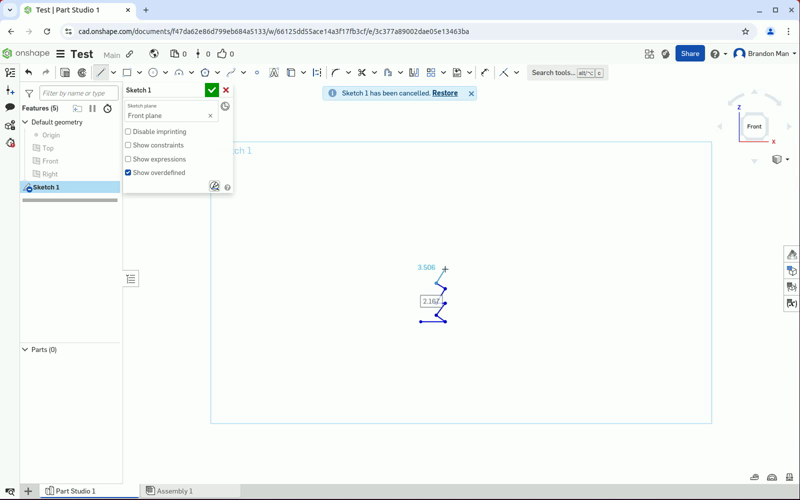
key_down(shift)
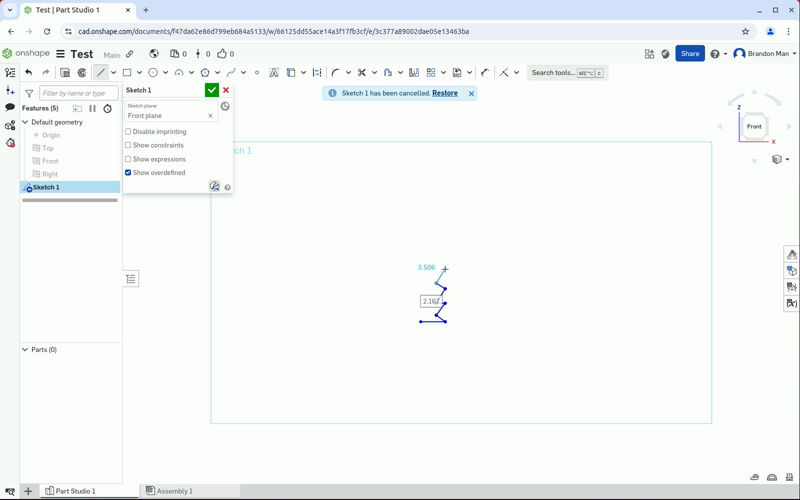
mouse_move(475, 268)
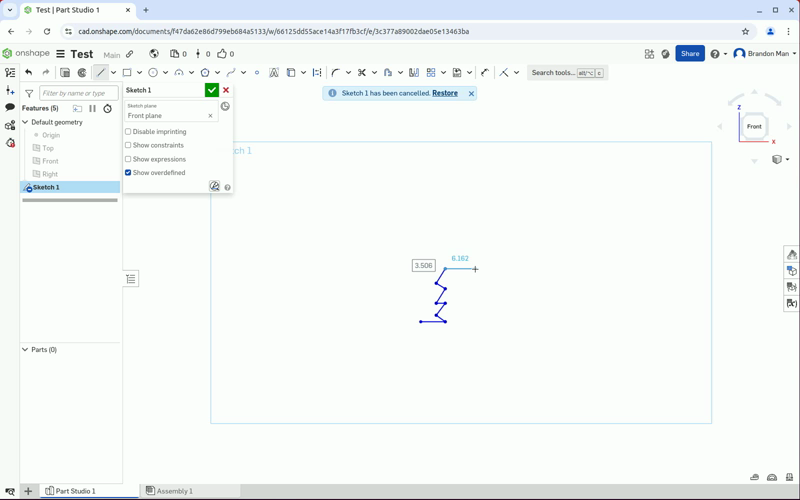
mouse_move(436, 265)
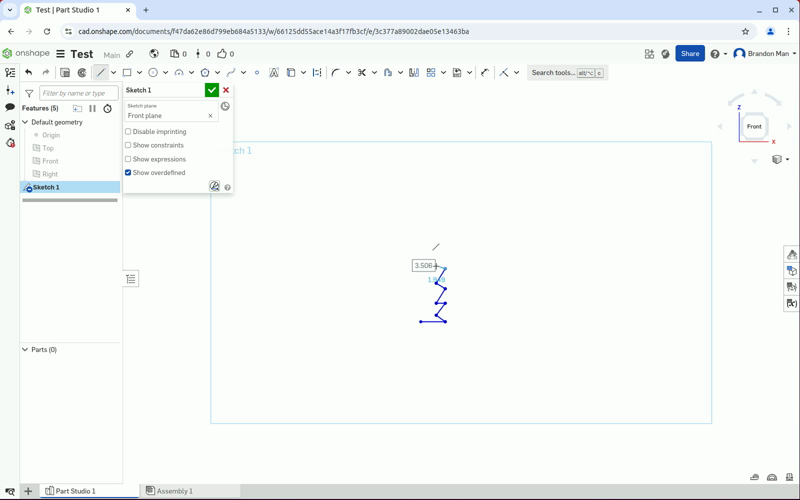
click(436, 265)
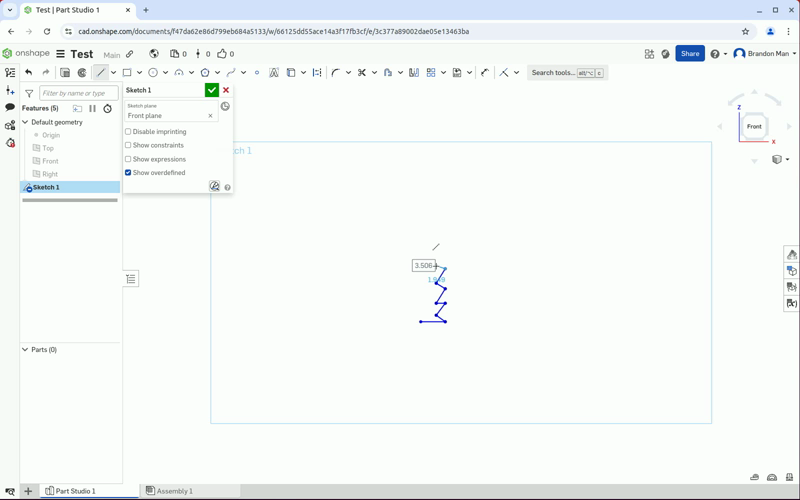
key_up(shift)
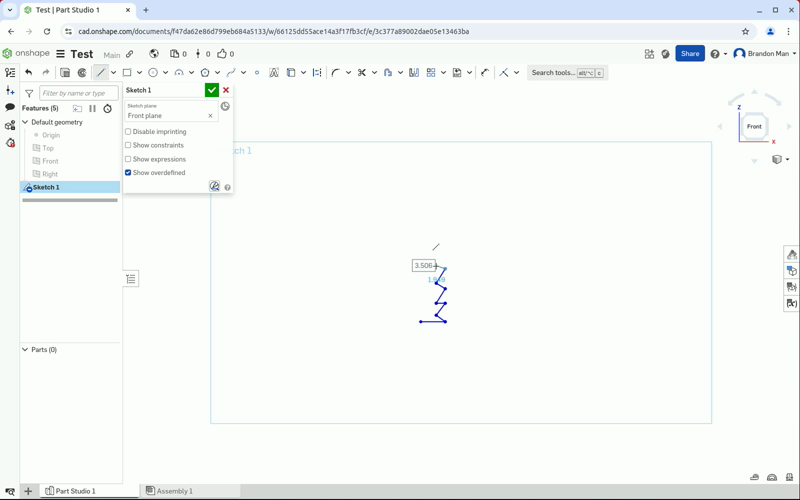
key_down(shift)
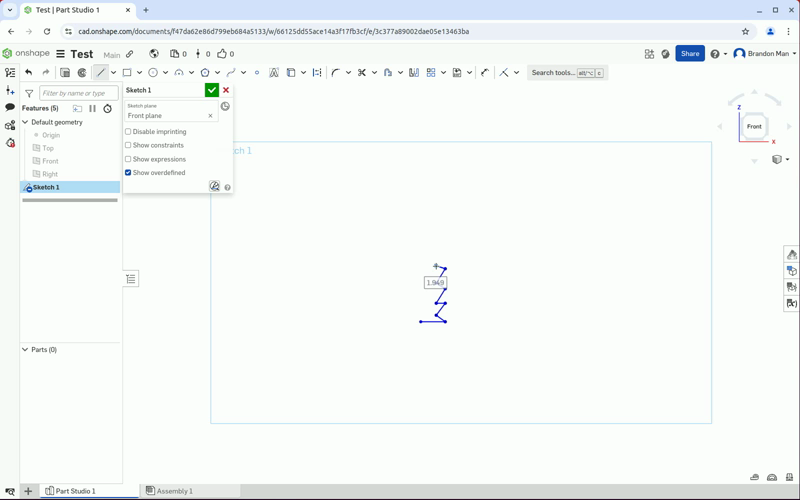
mouse_move(466, 265)
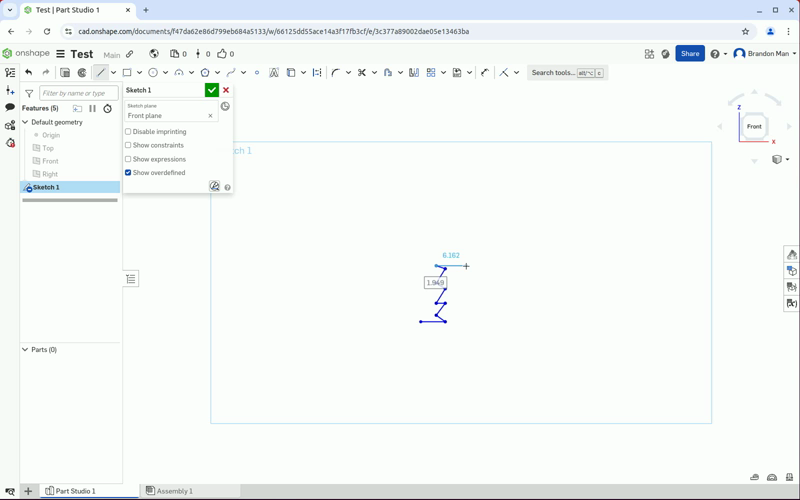
mouse_move(445, 246)
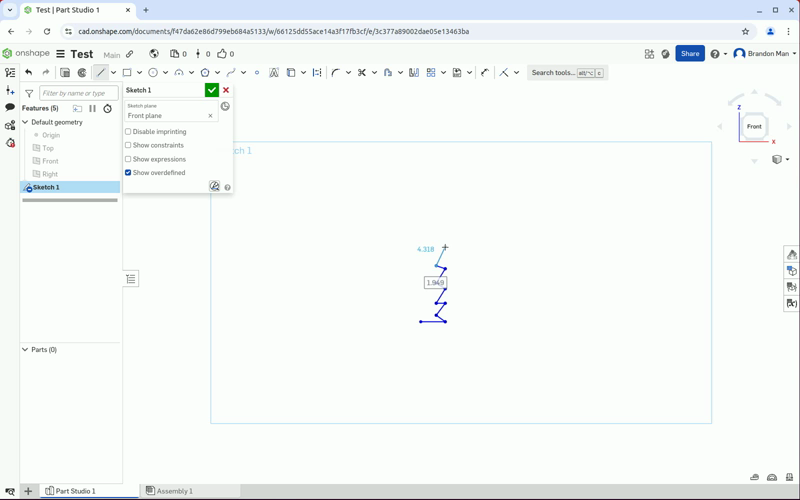
click(445, 246)
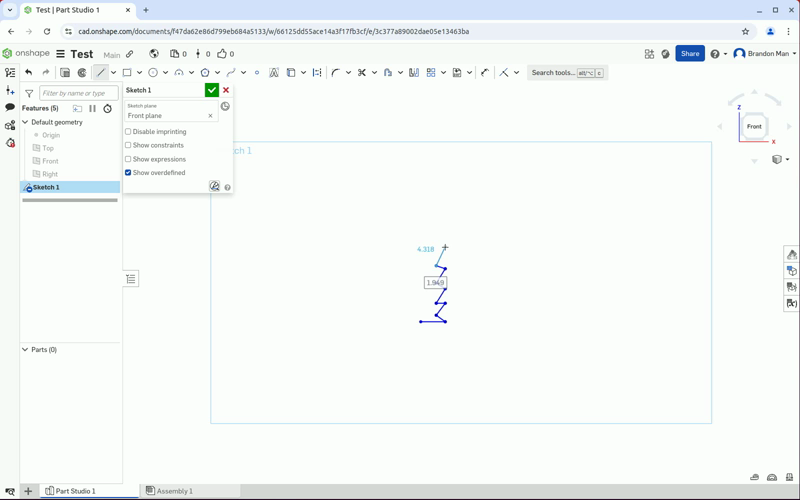
key_up(shift)
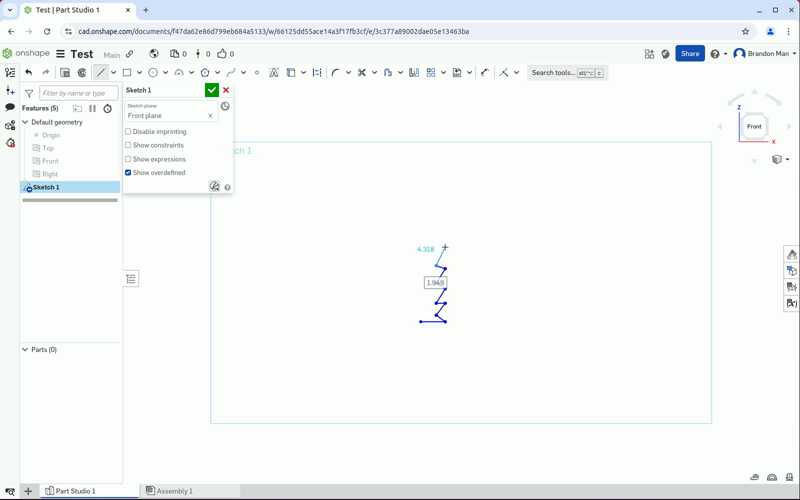
key_down(shift)
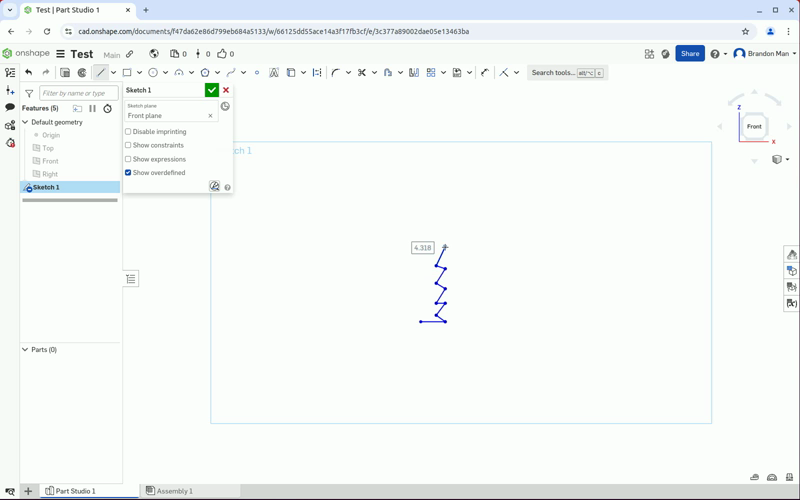
mouse_move(475, 246)
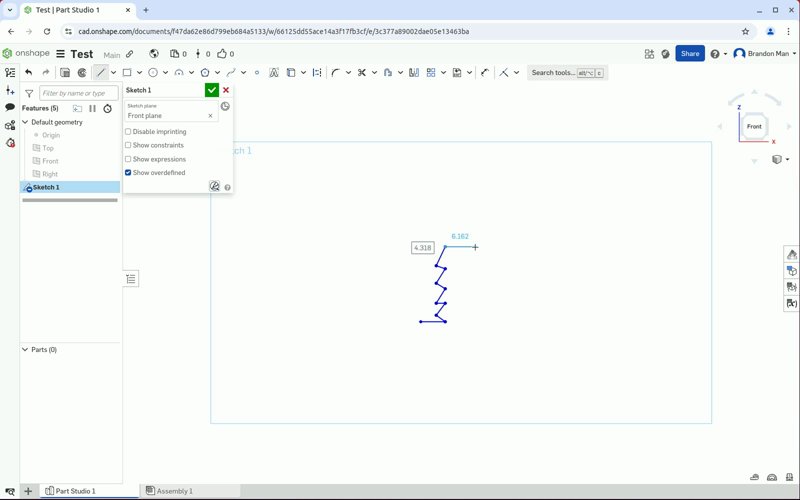
mouse_move(445, 217)
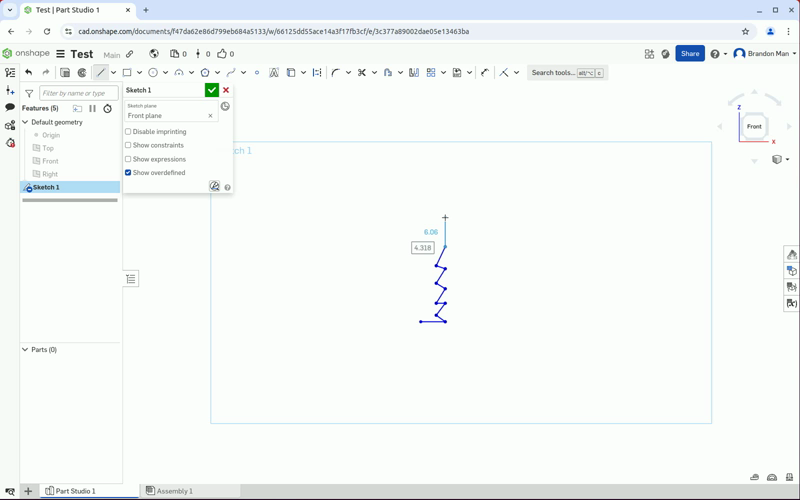
click(445, 217)
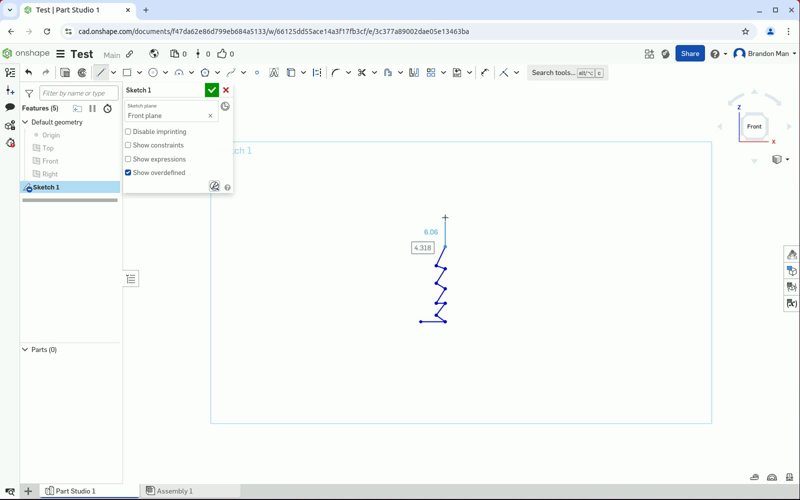
key_up(shift)
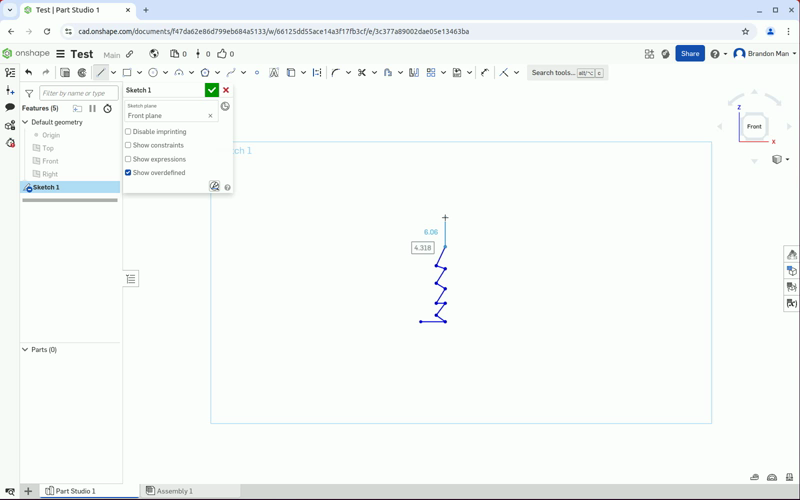
key_down(shift)
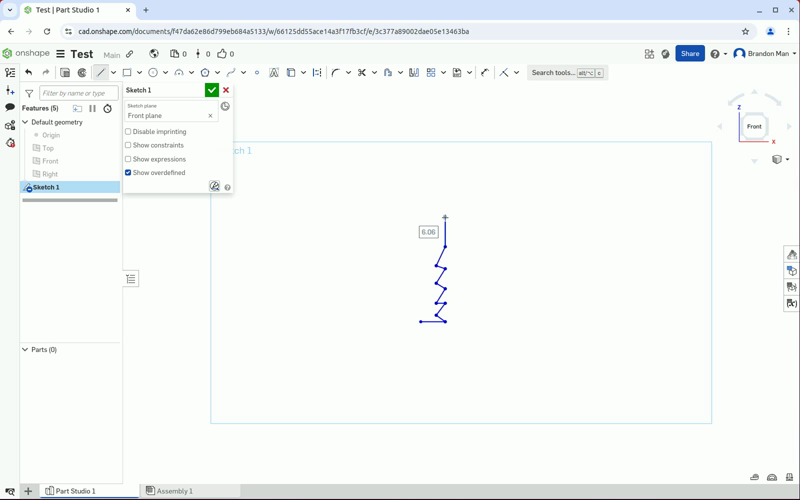
mouse_move(475, 217)
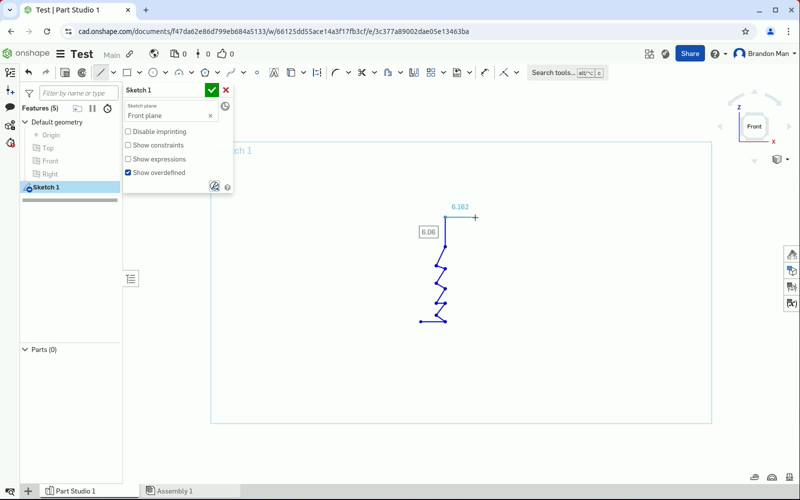
mouse_move(420, 270)
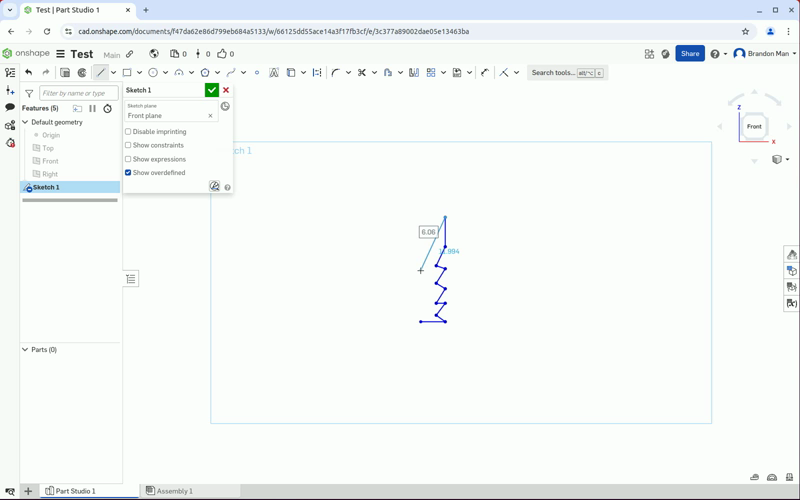
click(420, 270)
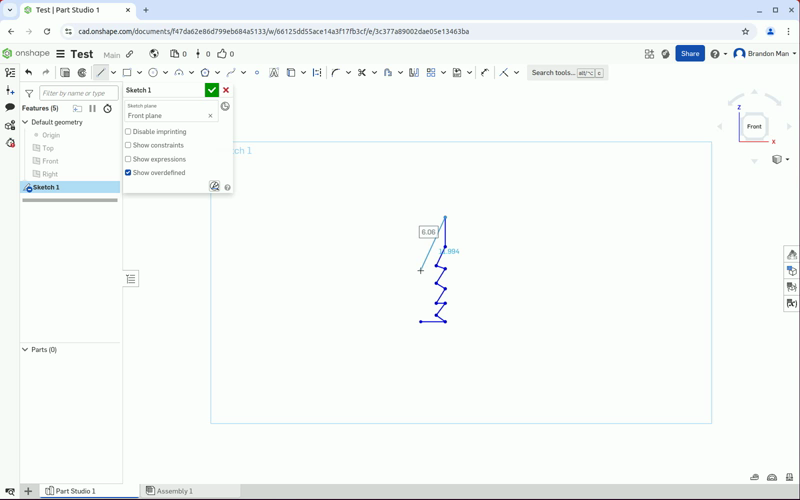
key_up(shift)
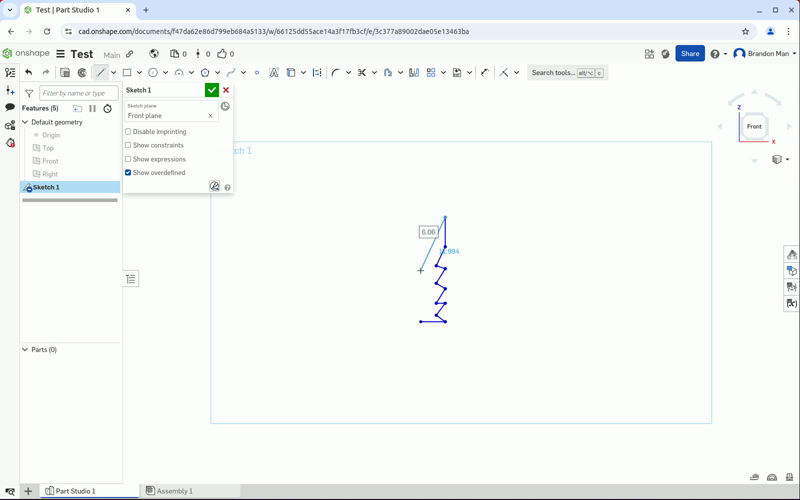
mouse_move(450, 270)
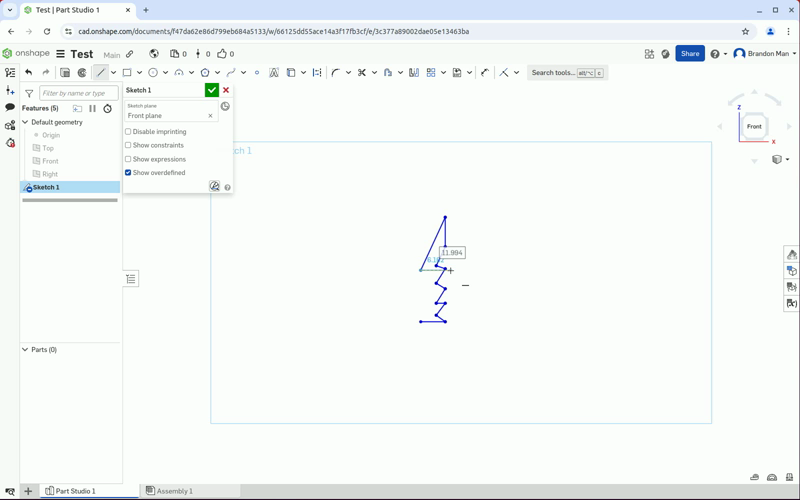
key_down(shift)
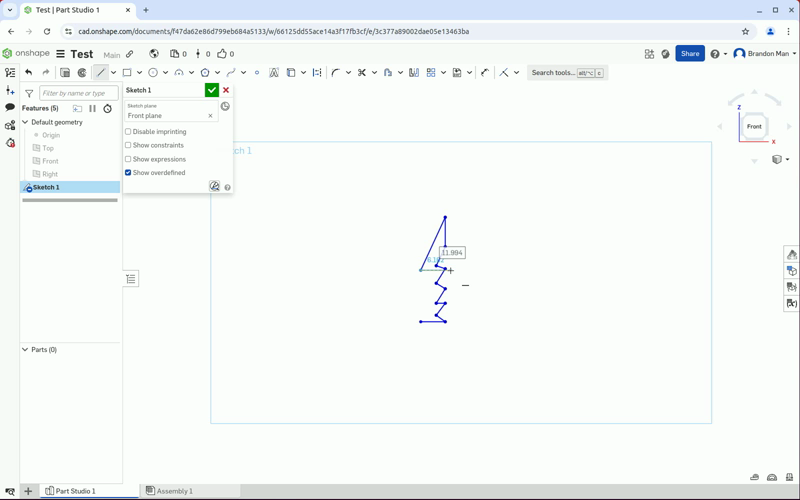
mouse_move(420, 321)
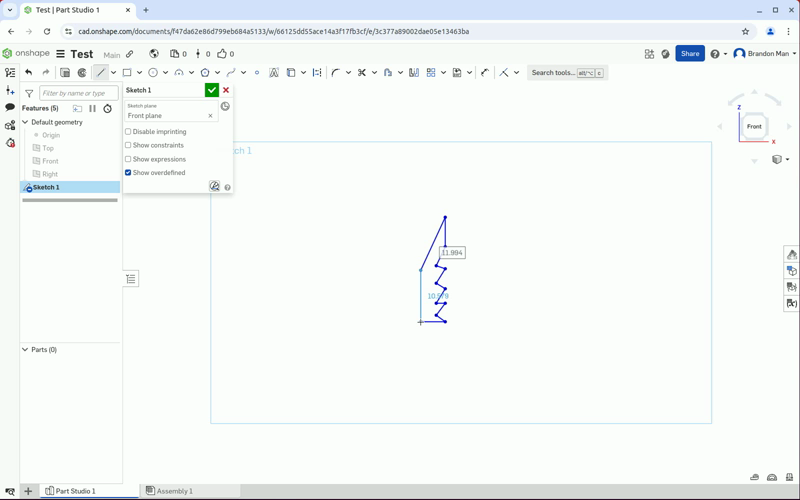
key_up(shift)
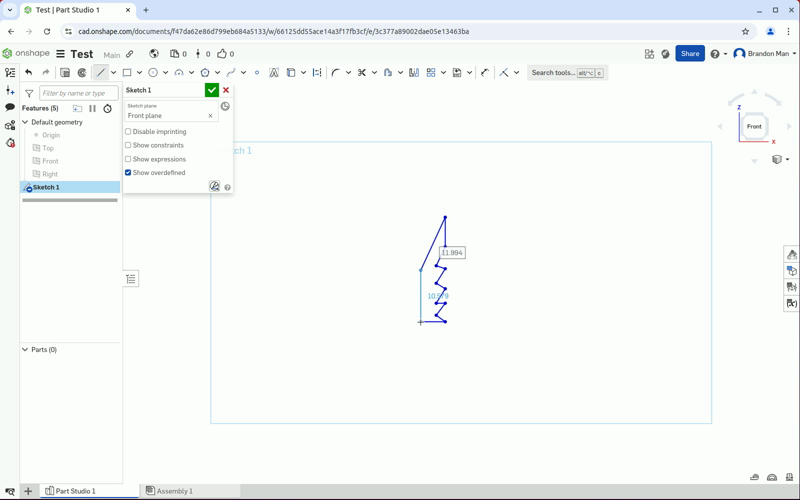
click(420, 321)
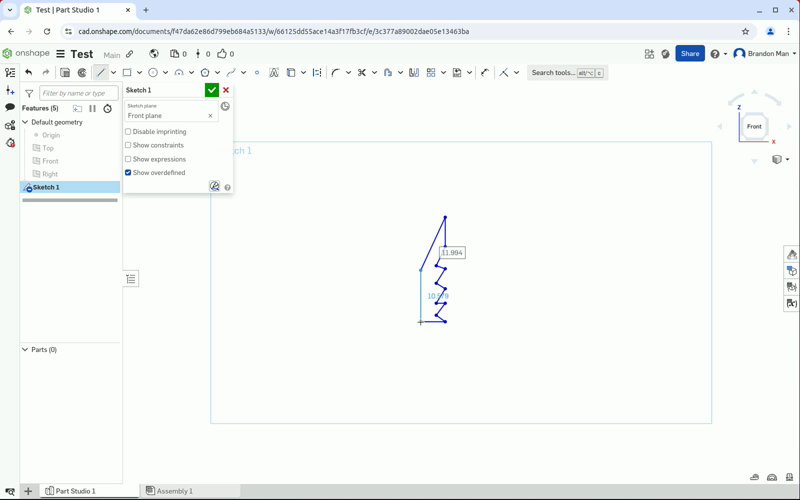
key(esc)
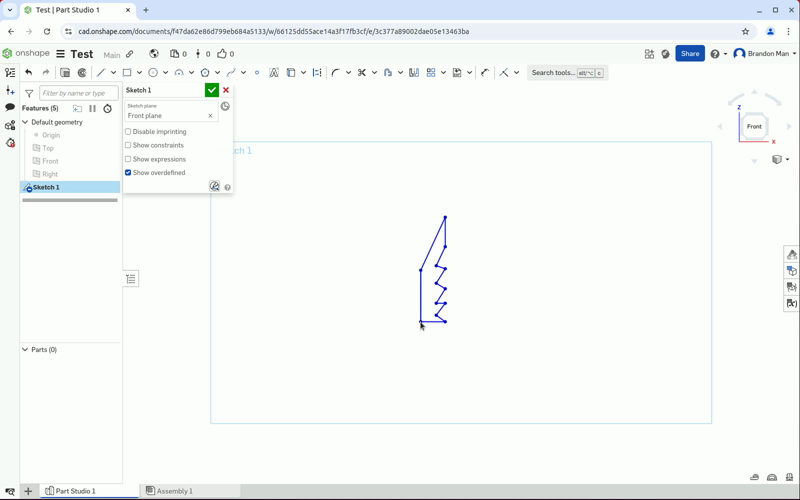
mouse_move(435, 285)
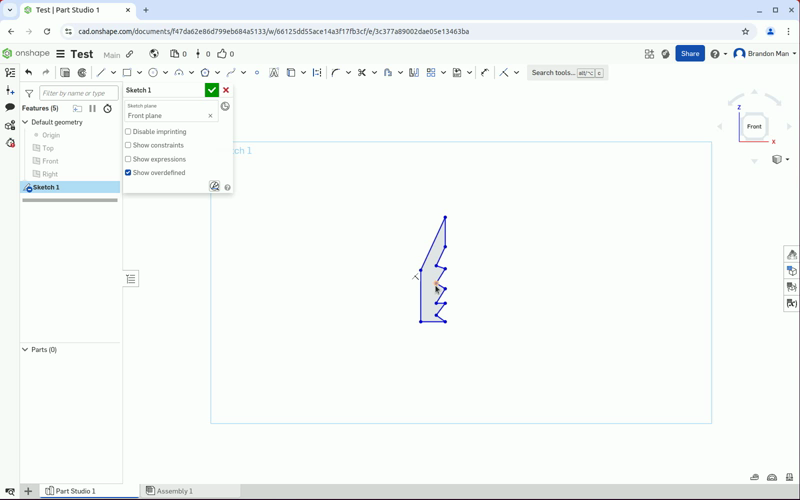
scroll(6)
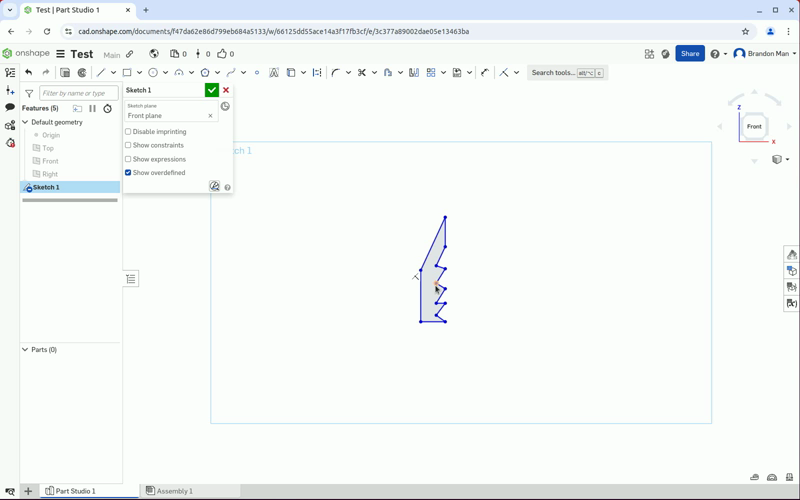
scroll(6)
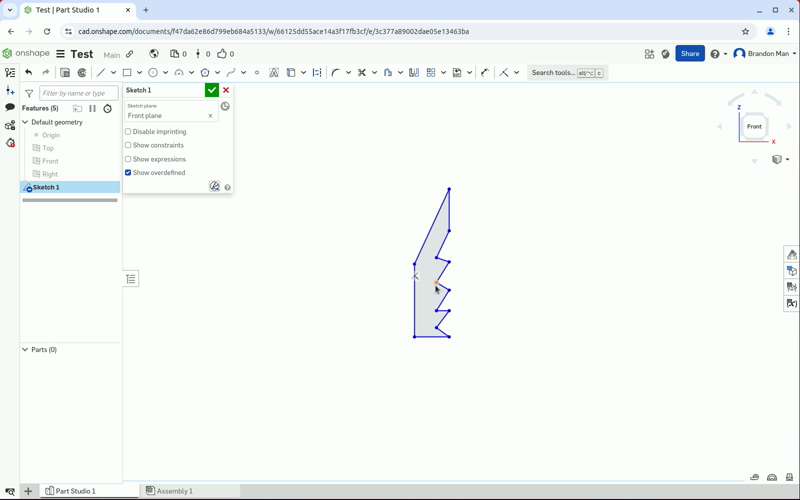
scroll(6)
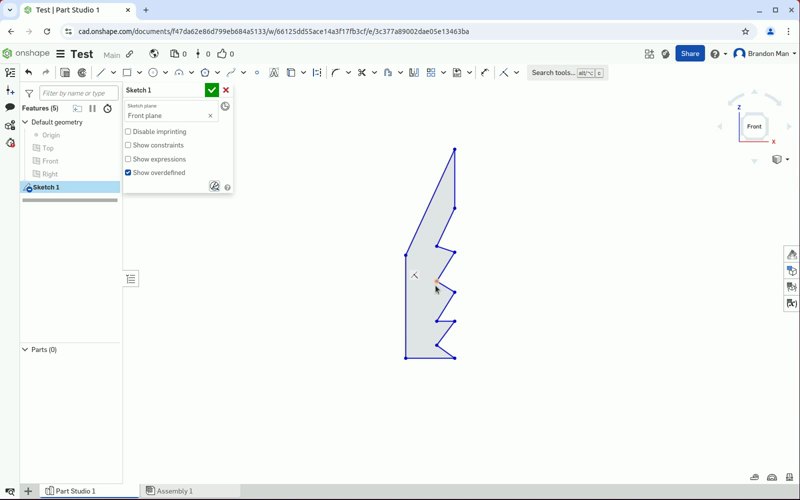
scroll(6)
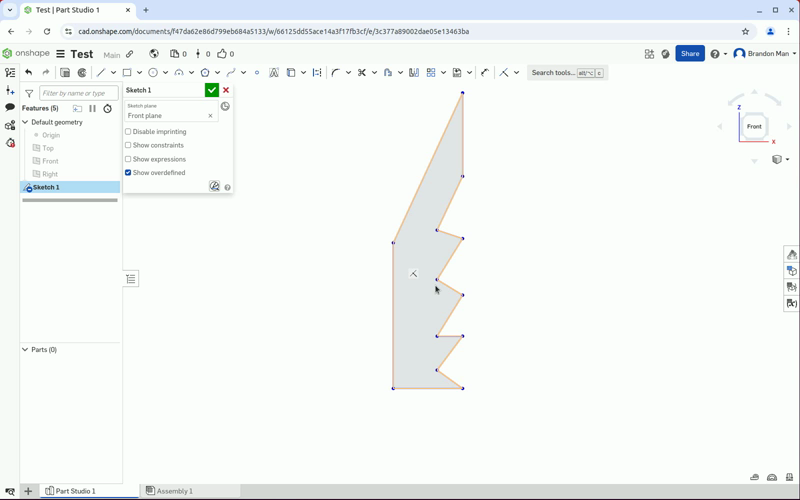
scroll(6)
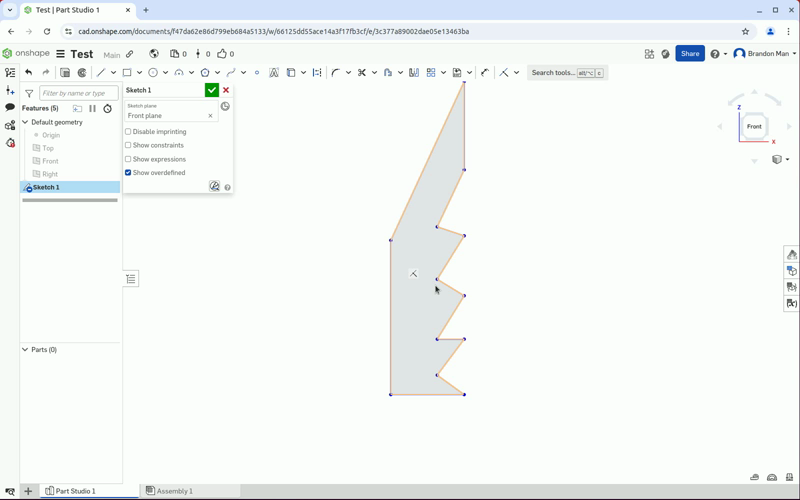
scroll(6)
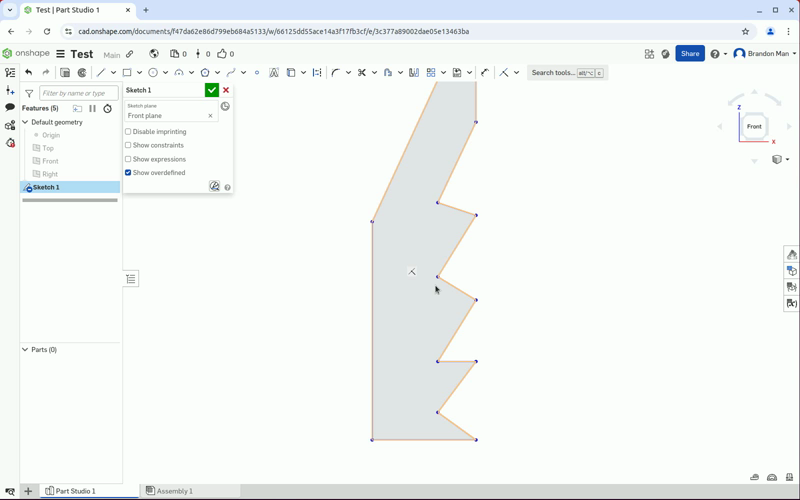
scroll(6)
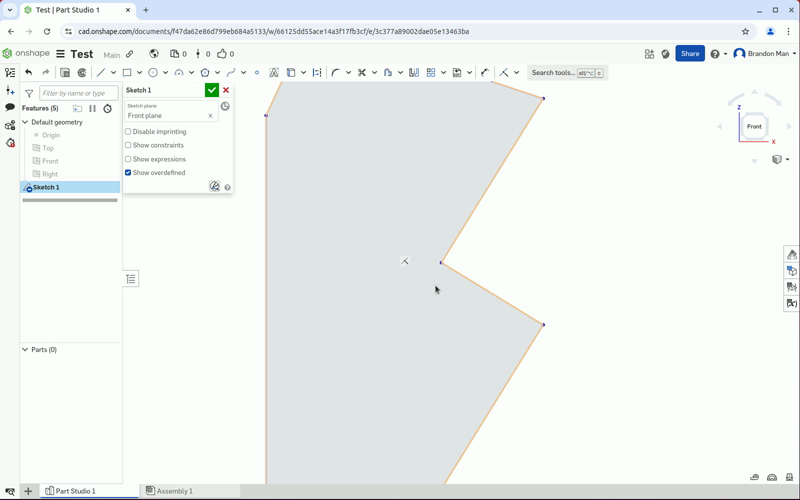
click(435, 285)
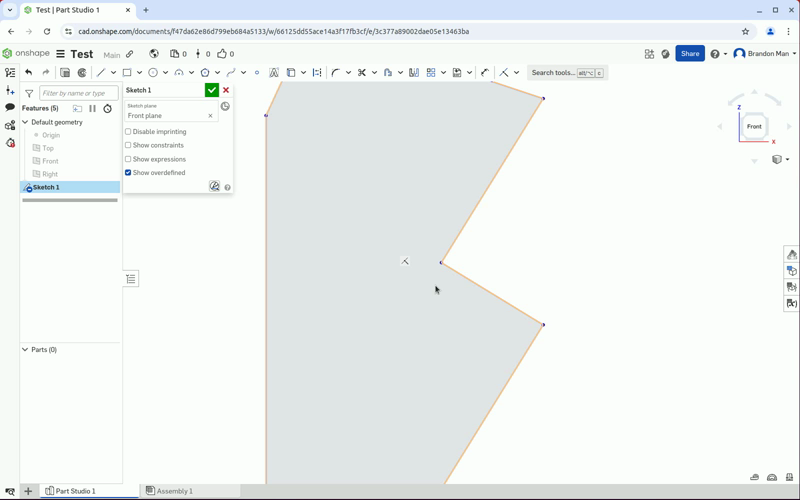
scroll(-6)
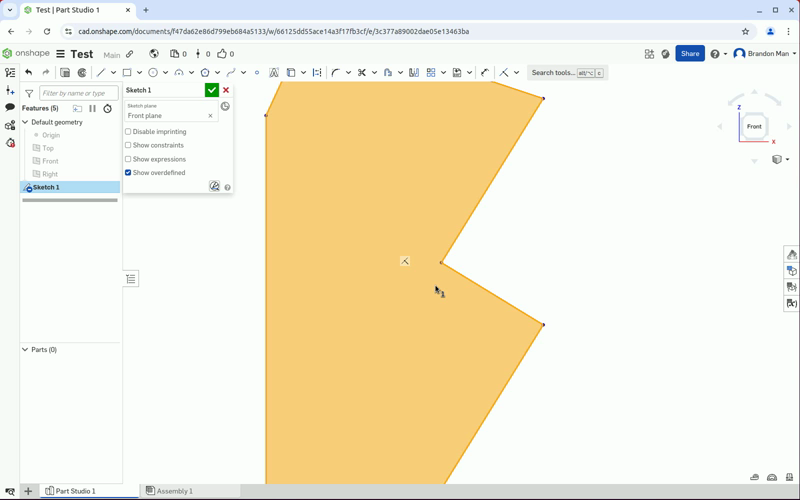
scroll(-6)
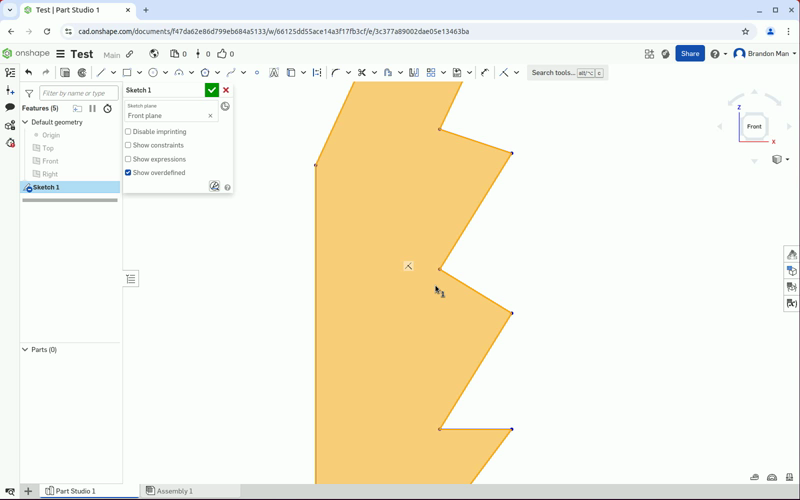
scroll(-6)
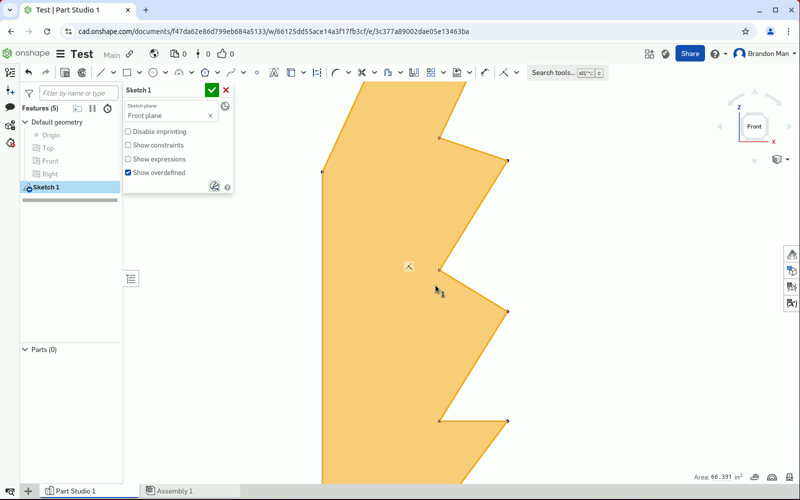
scroll(-6)
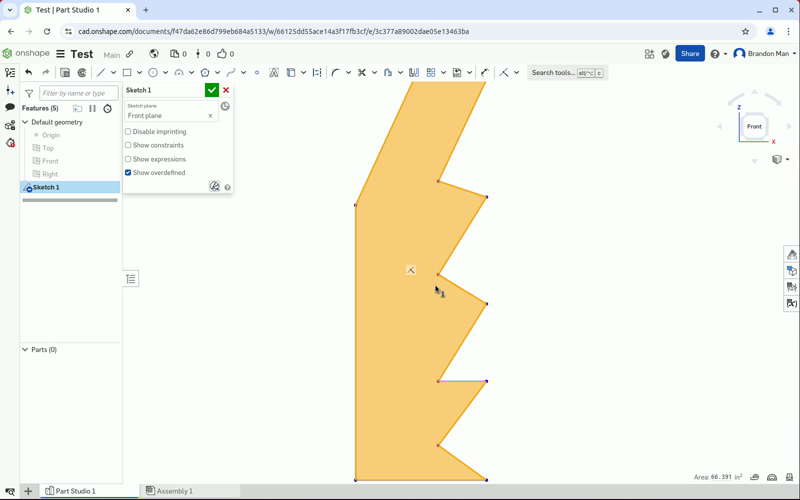
scroll(-6)
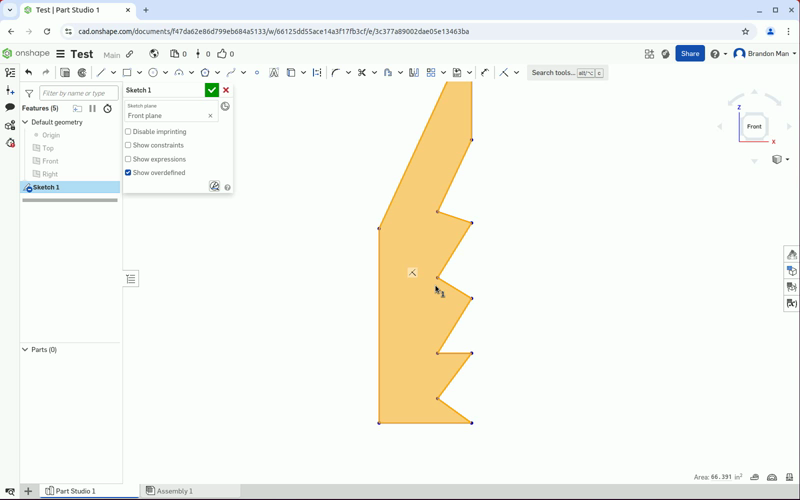
scroll(-6)
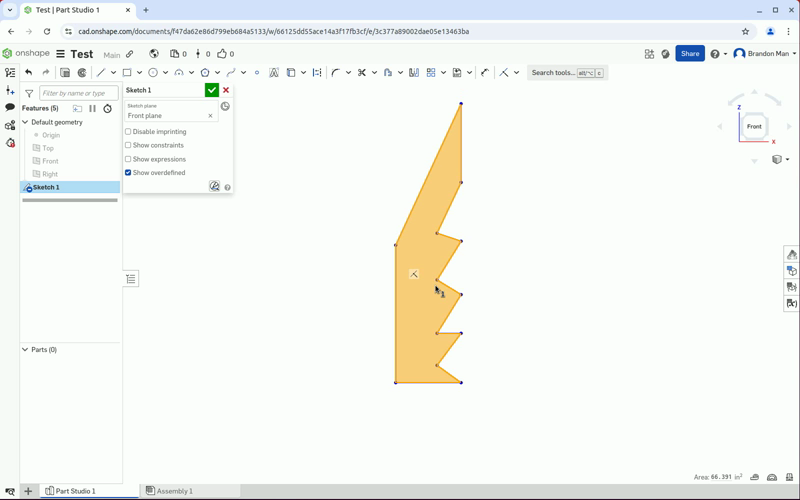
scroll(-6)
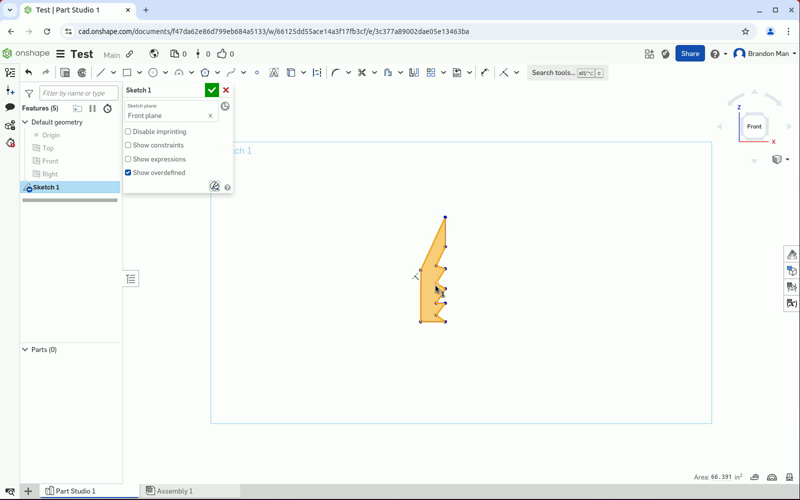
mouse_move(73, 352)
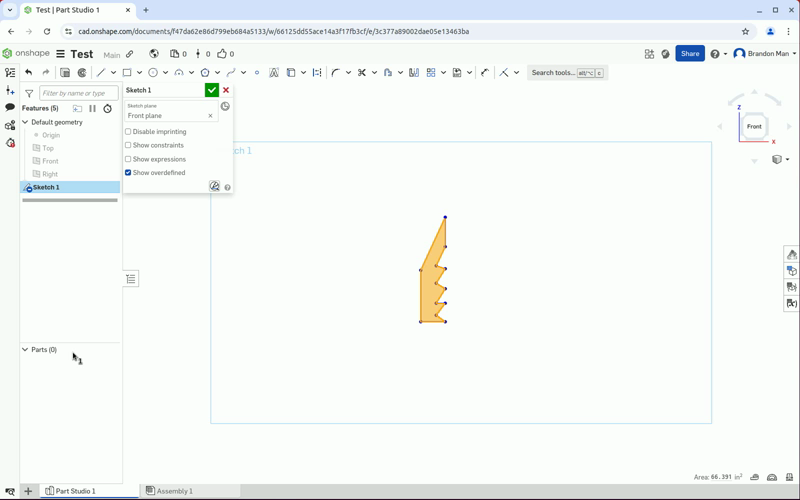
key(shift+y)
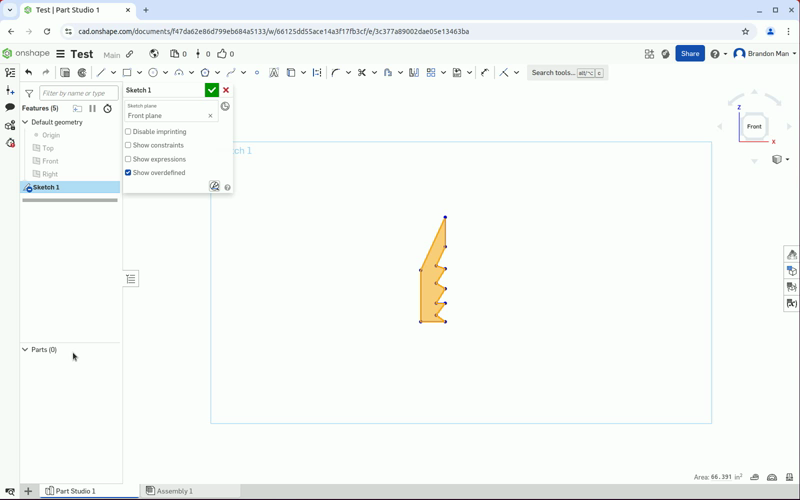
key(shift+e)
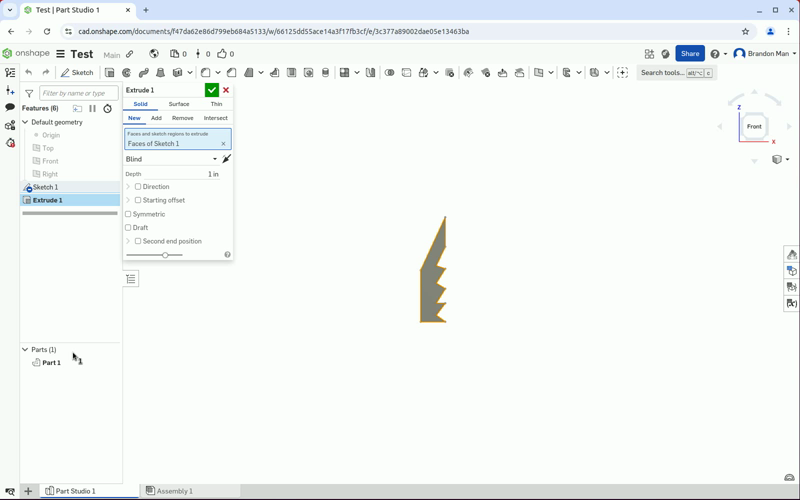
mouse_move(143, 106)
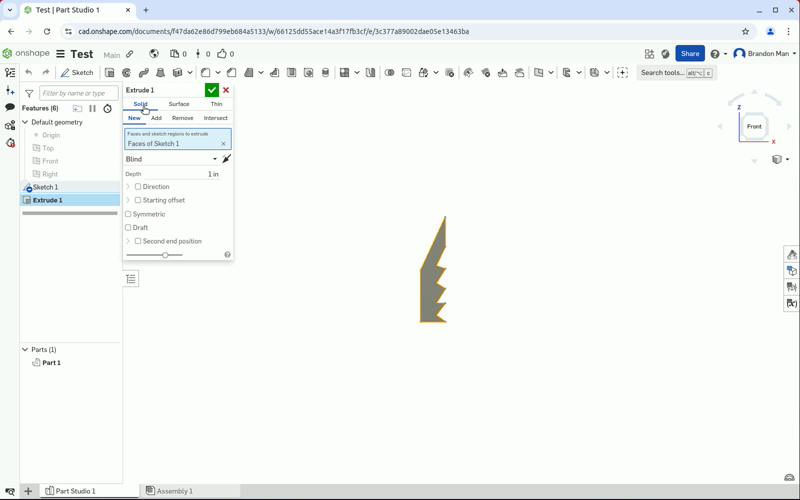
click(143, 106)
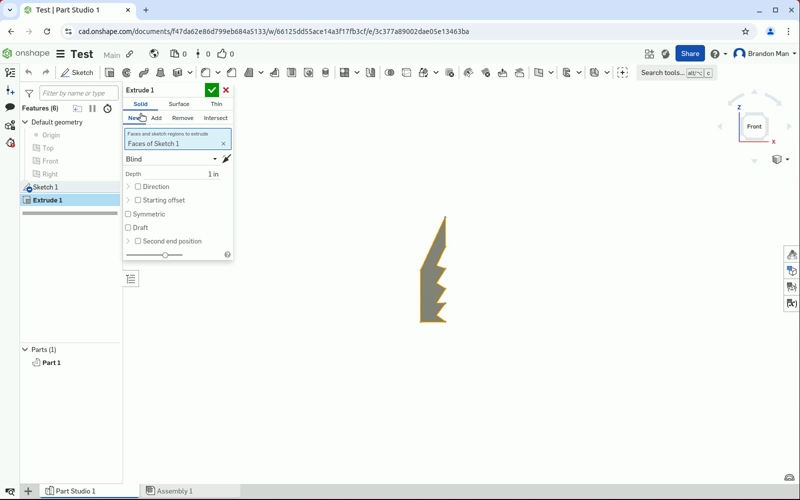
mouse_move(137, 120)
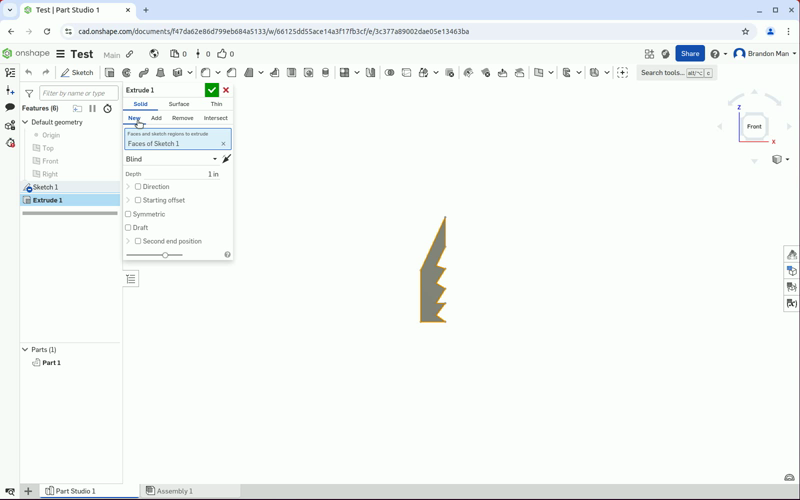
click(137, 120)
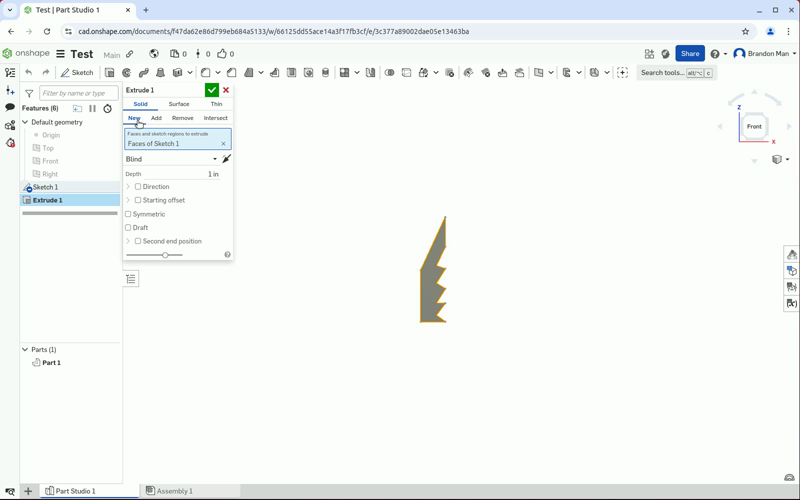
key(tab, 4)
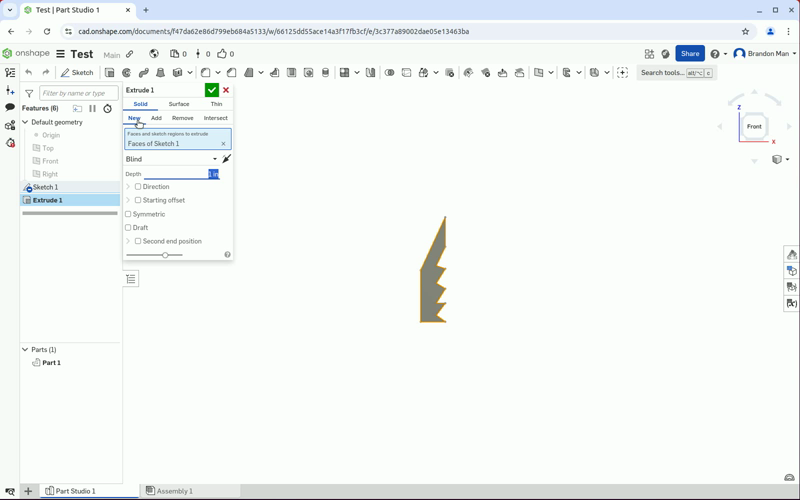
text(1.685)
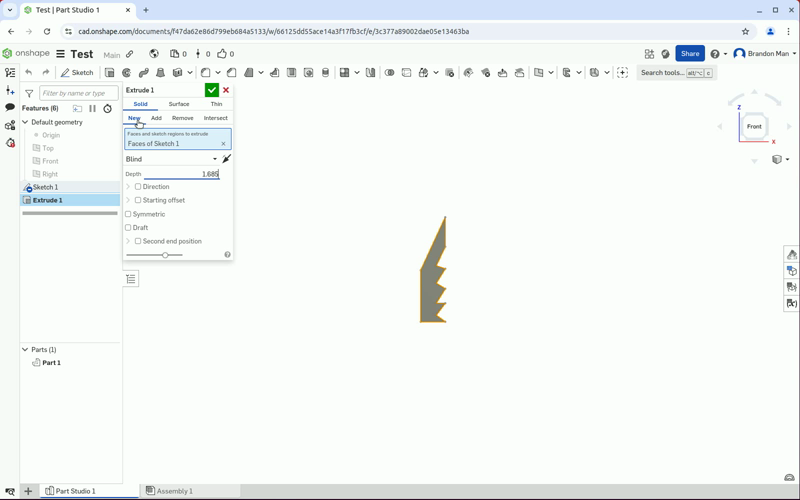
key(enter)
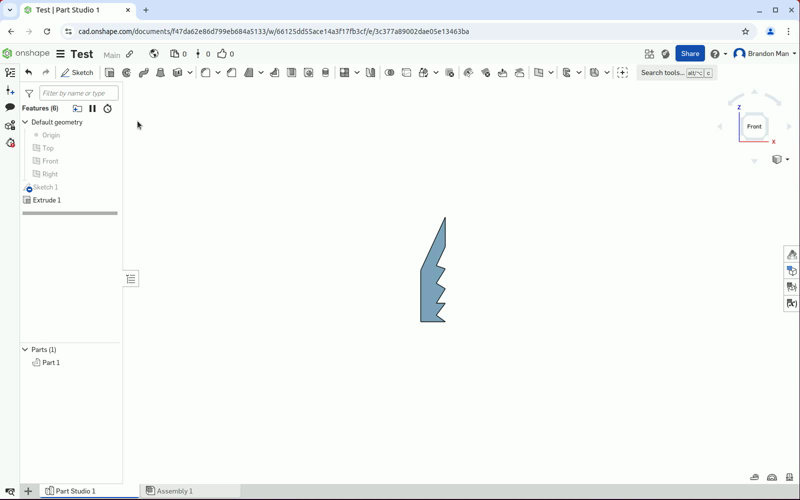
key(shift+h)
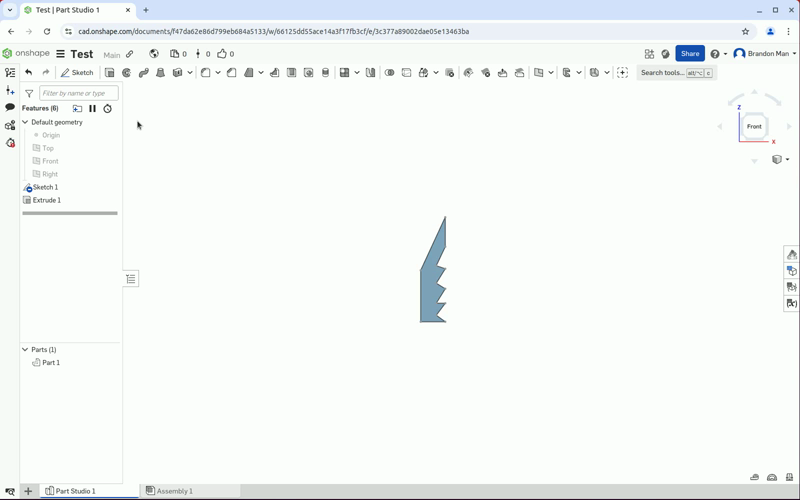
key(shift+h)
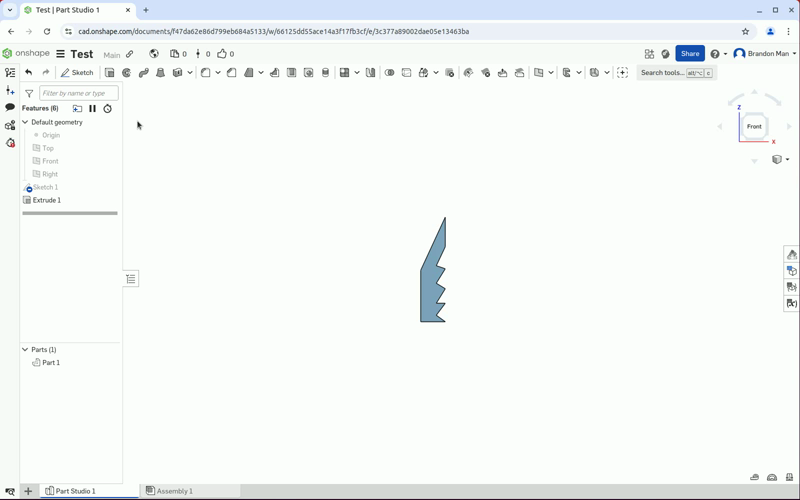
mouse_move(73, 189)
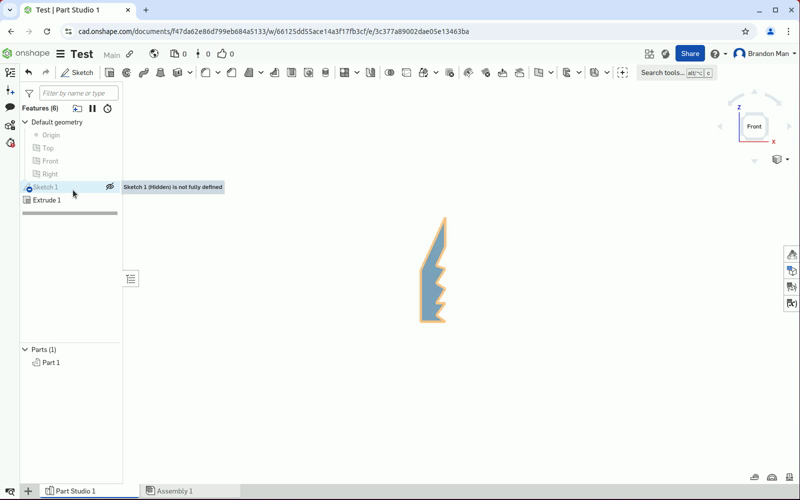
click(73, 189)
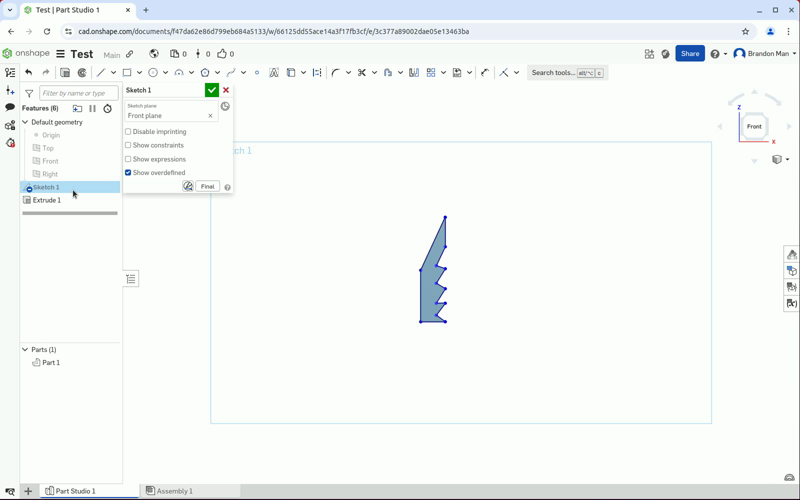
mouse_move(229, 92)
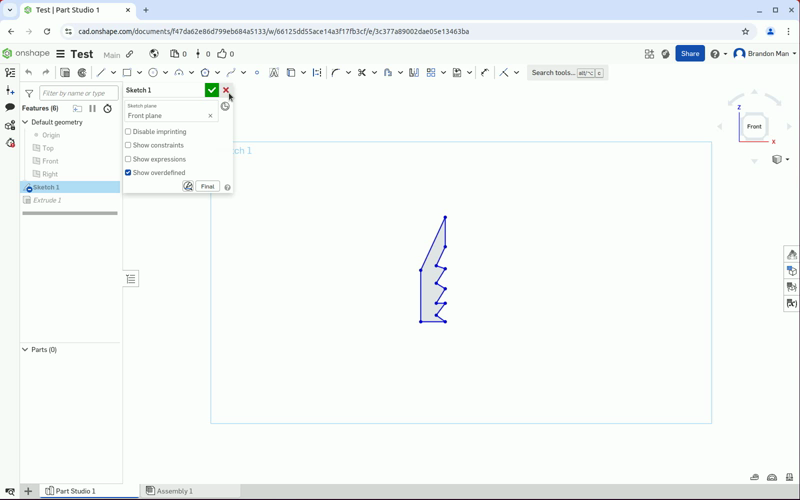
click(229, 92)
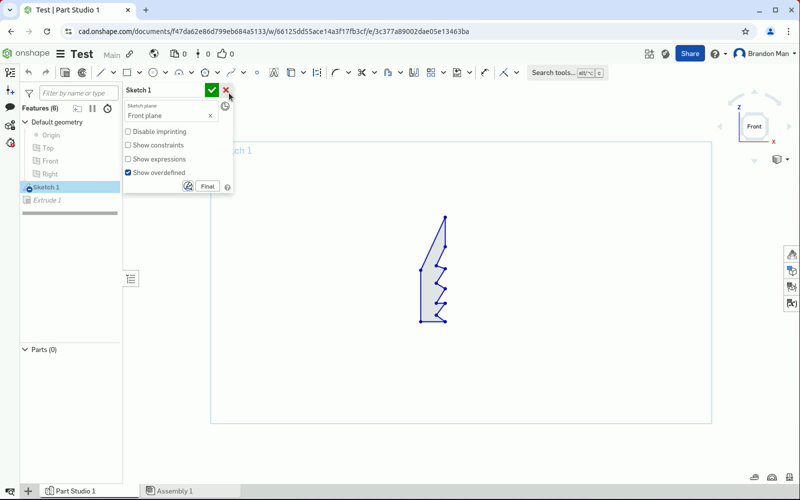
key(shift+s)
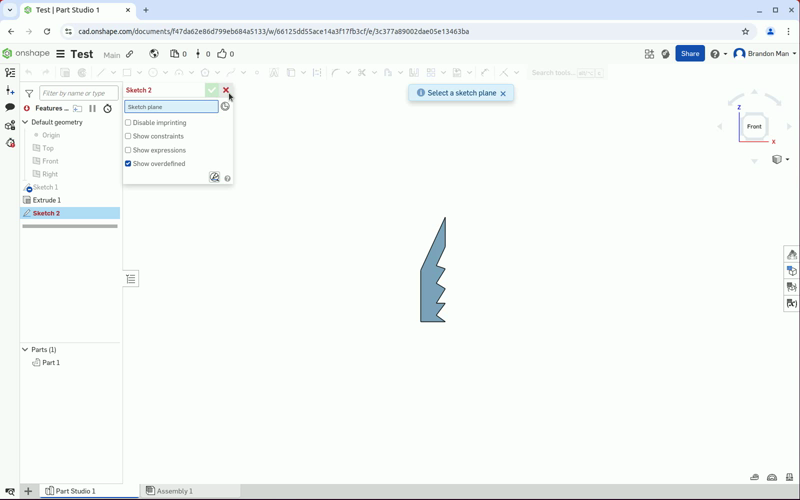
mouse_move(73, 163)
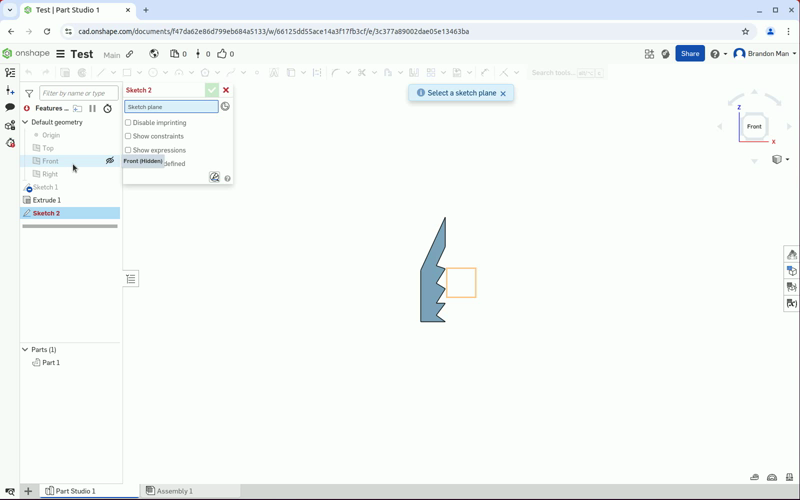
click(73, 163)
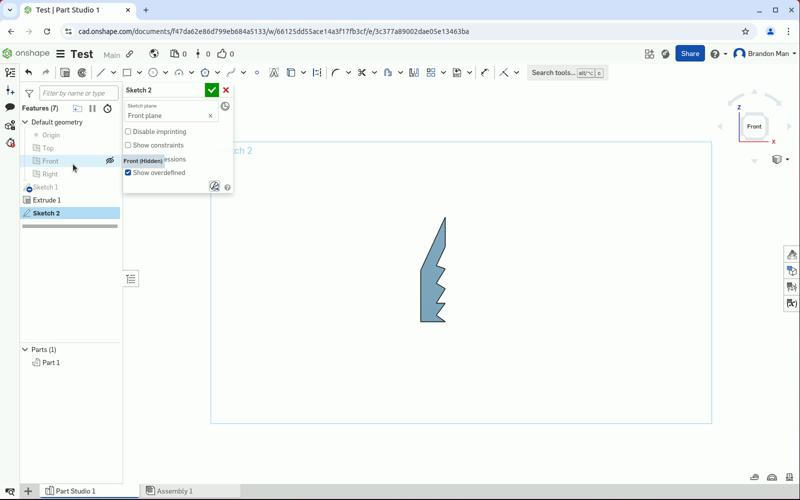
mouse_move(73, 352)
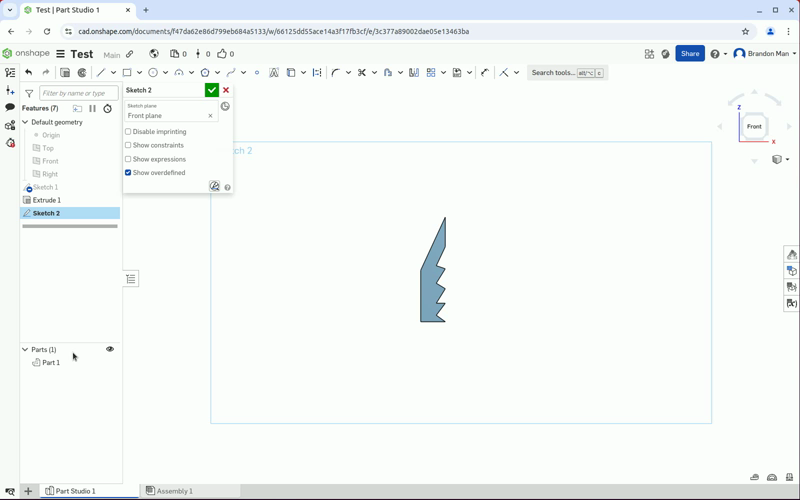
key(y)
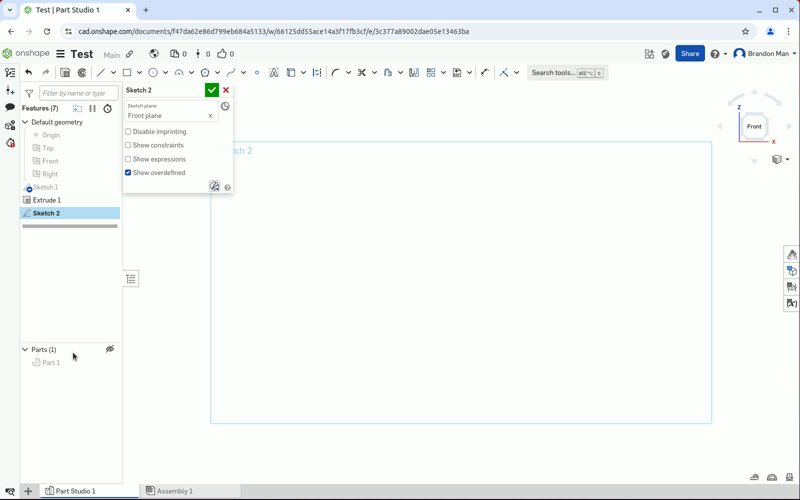
key(l)
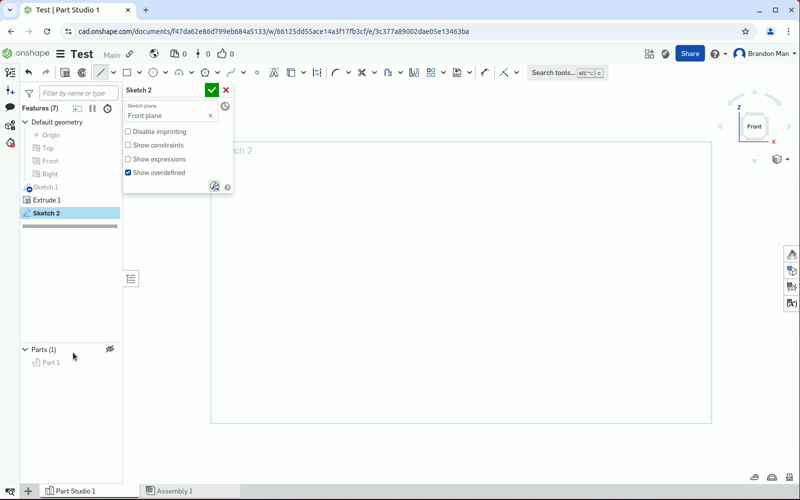
key_down(shift)
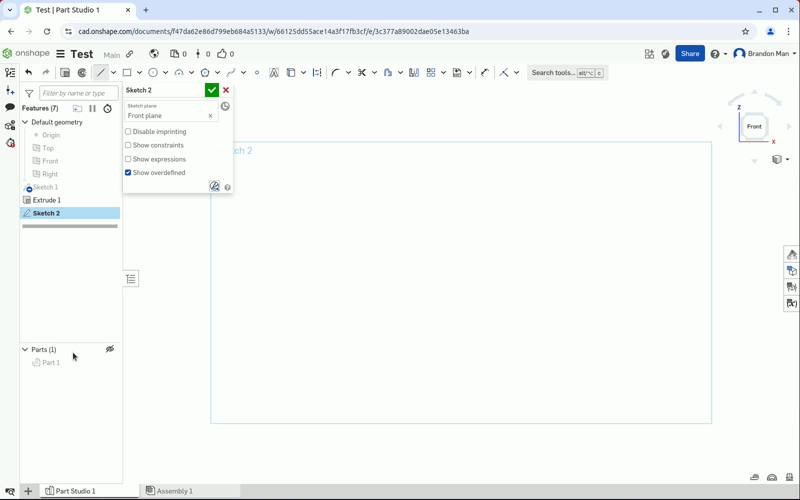
mouse_move(445, 321)
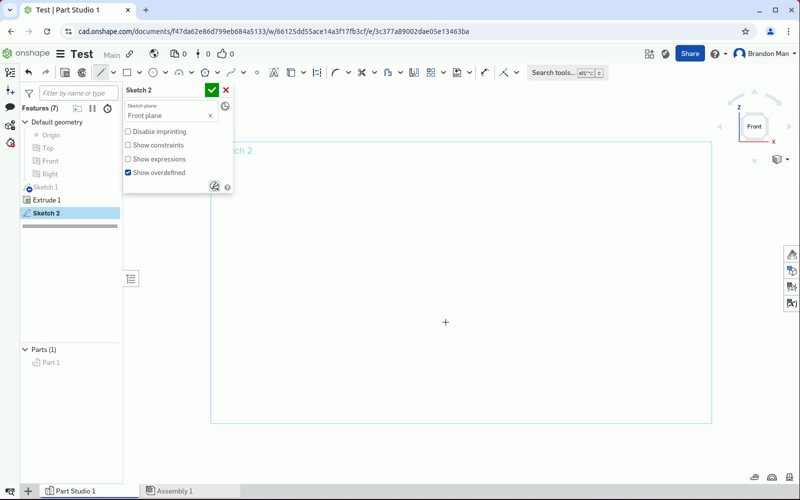
click(445, 321)
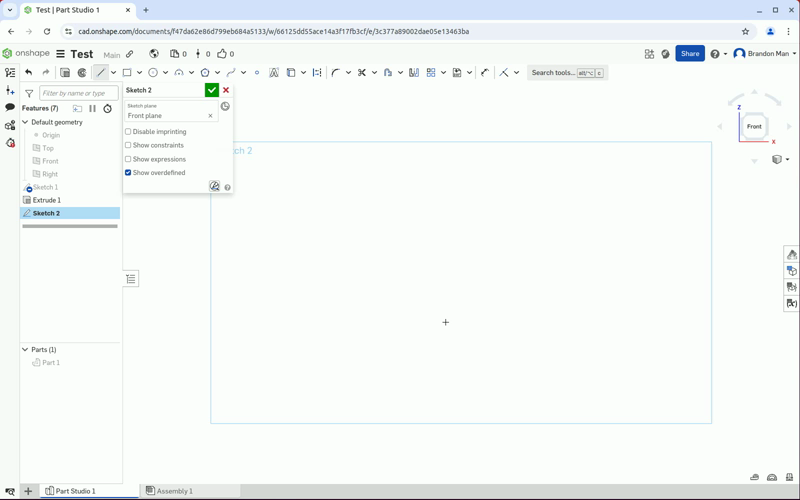
key_up(shift)
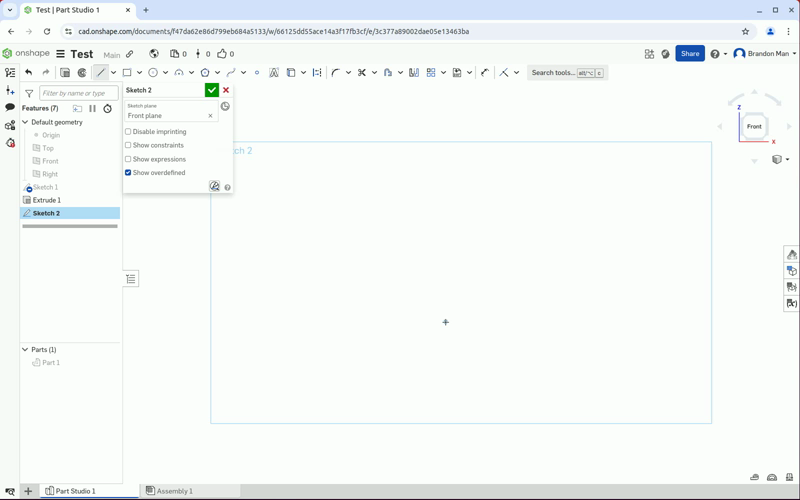
key_down(shift)
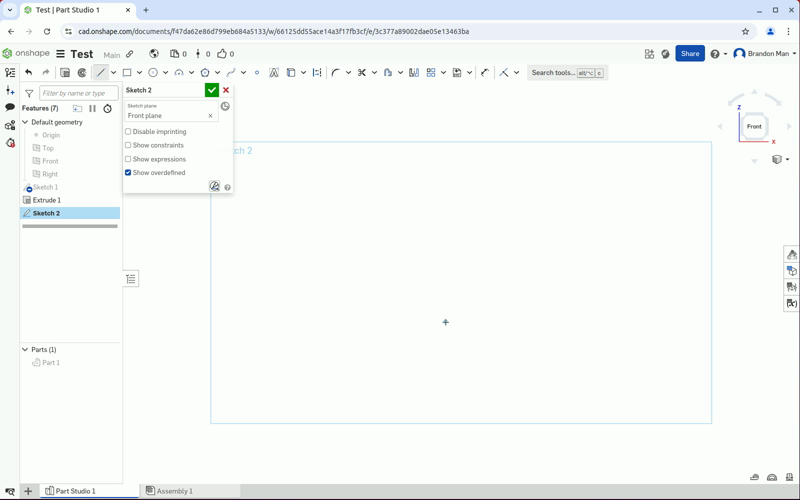
mouse_move(475, 321)
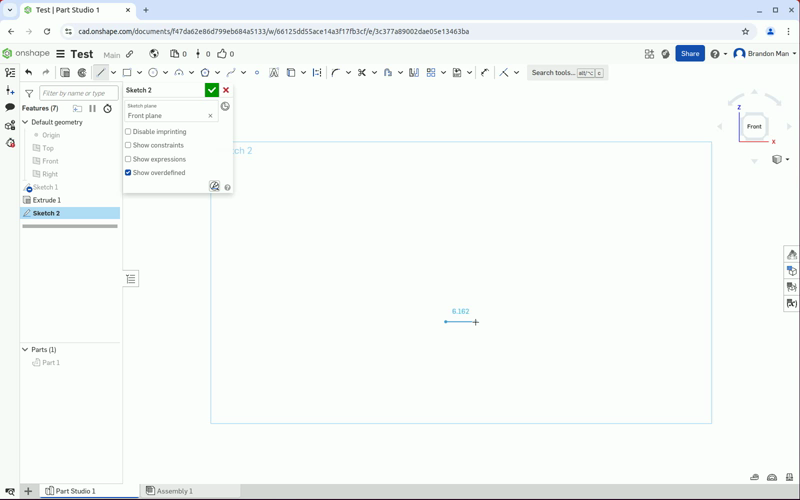
mouse_move(446, 322)
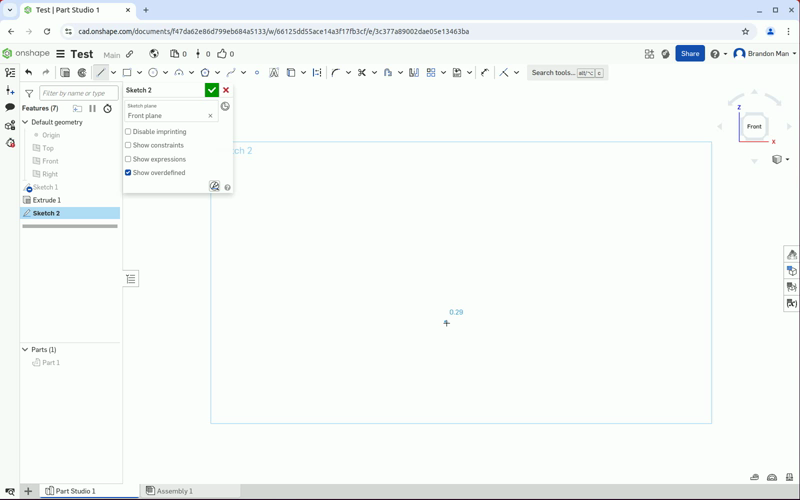
scroll(6)
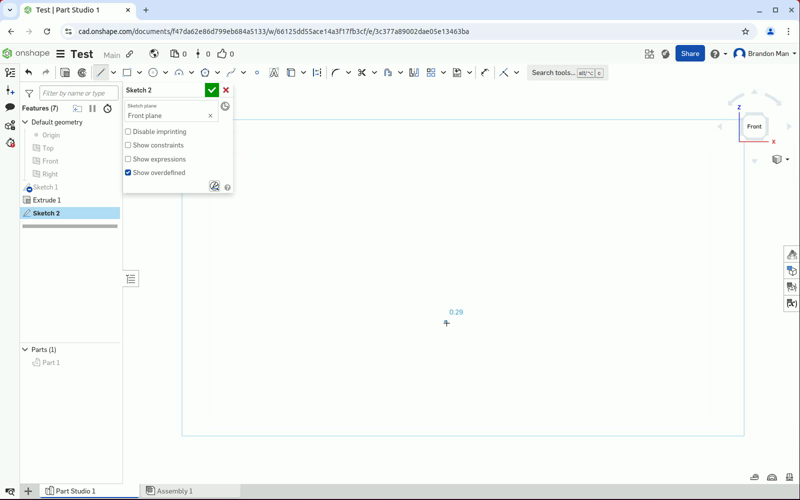
scroll(6)
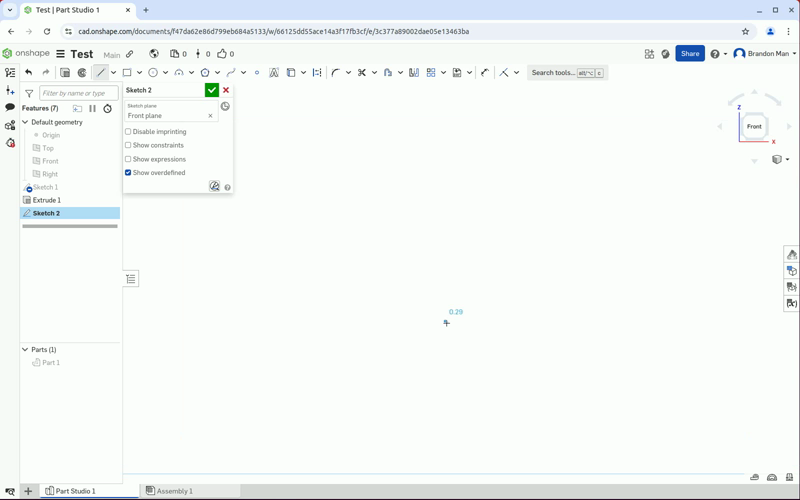
scroll(6)
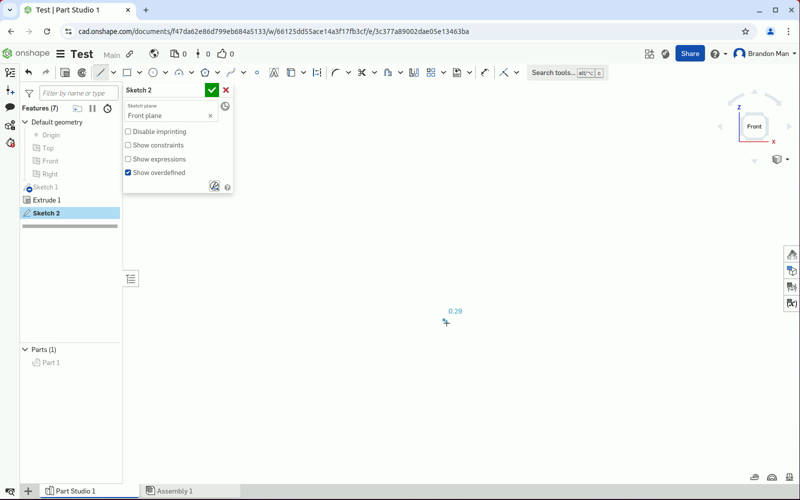
scroll(6)
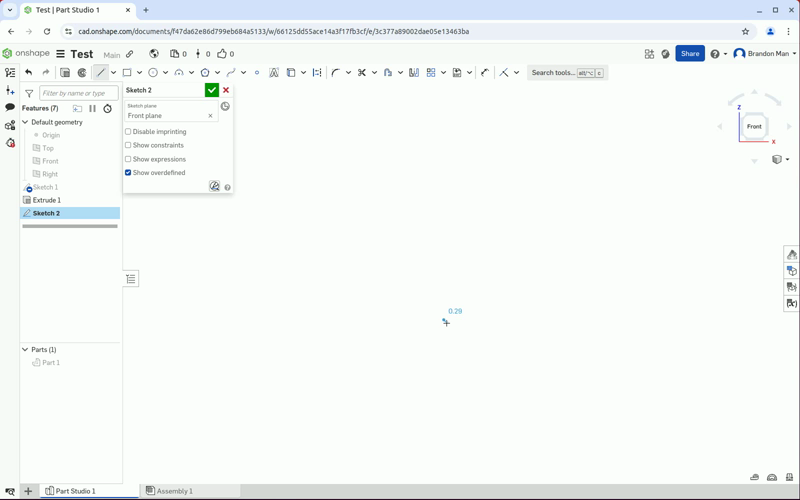
scroll(6)
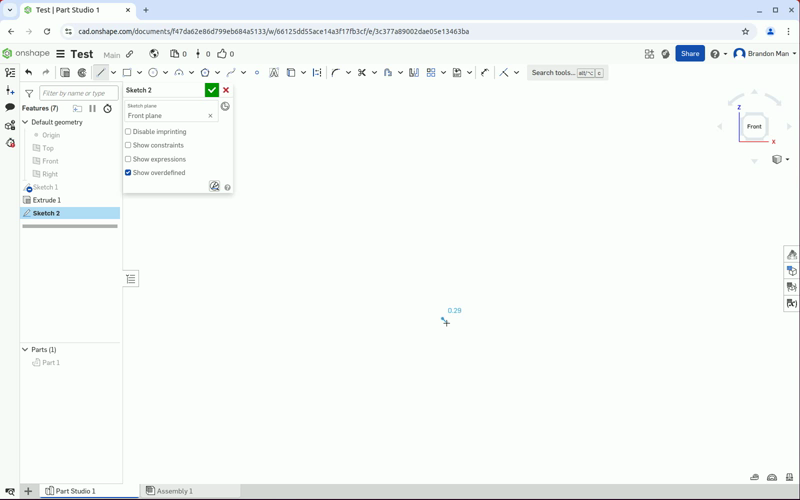
scroll(6)
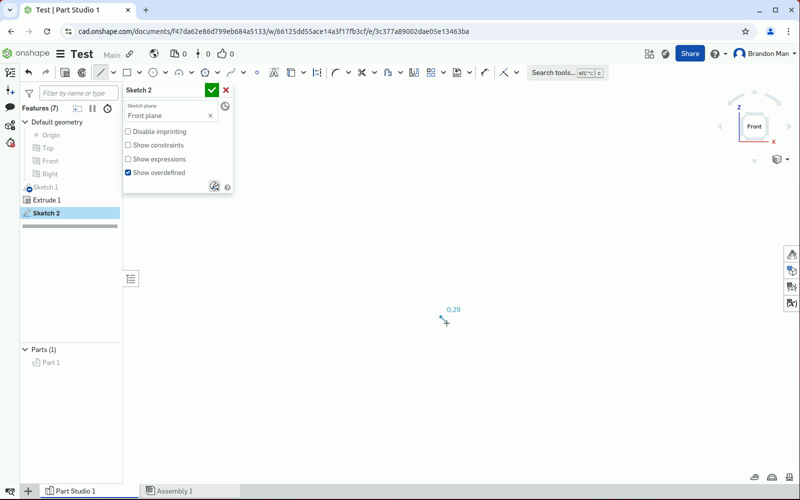
scroll(6)
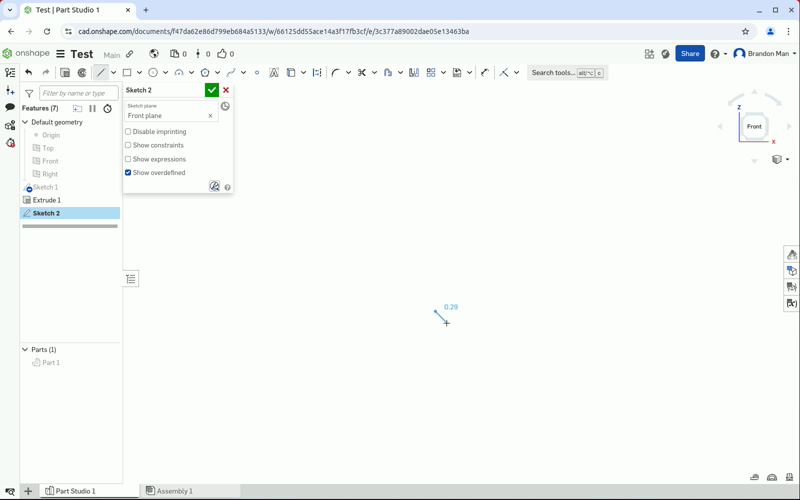
click(446, 322)
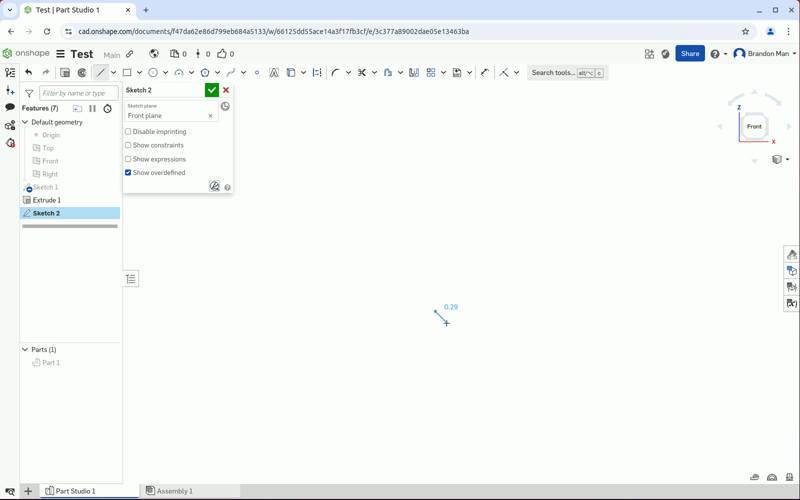
scroll(-6)
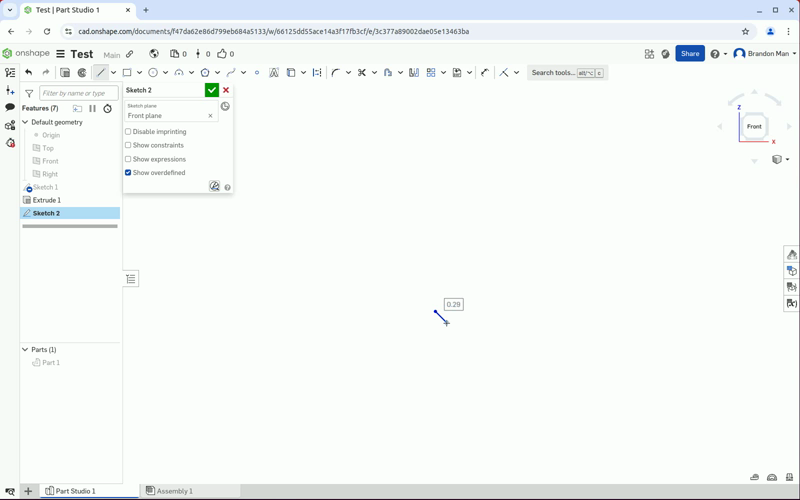
scroll(-6)
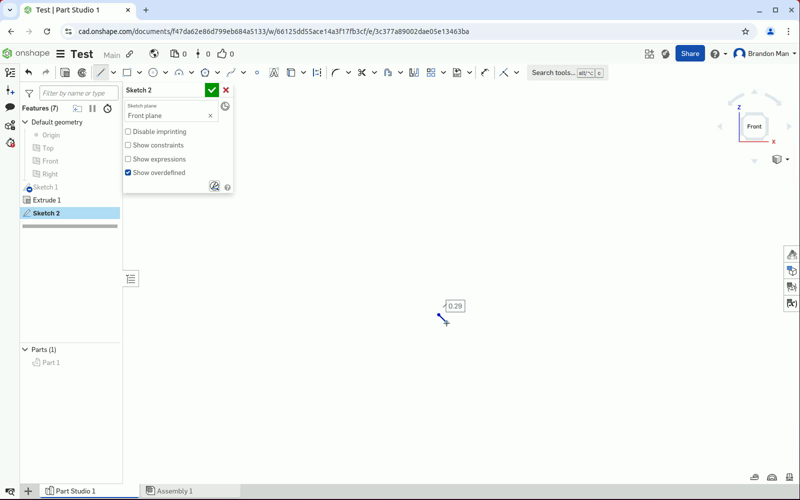
scroll(-6)
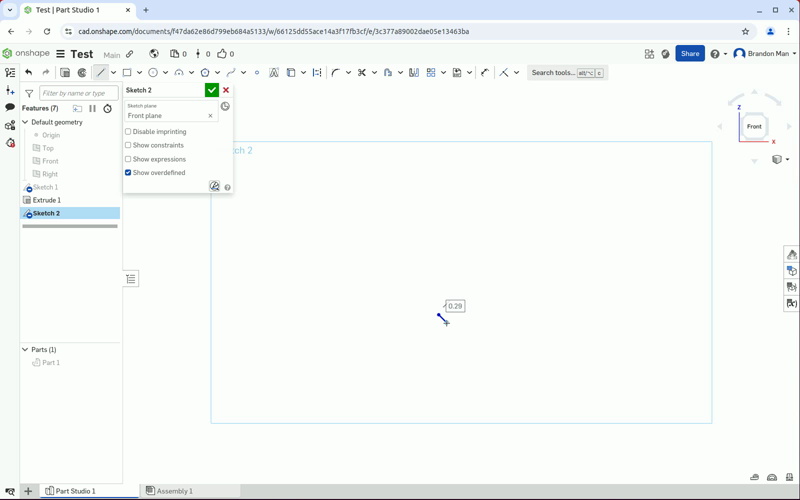
scroll(-6)
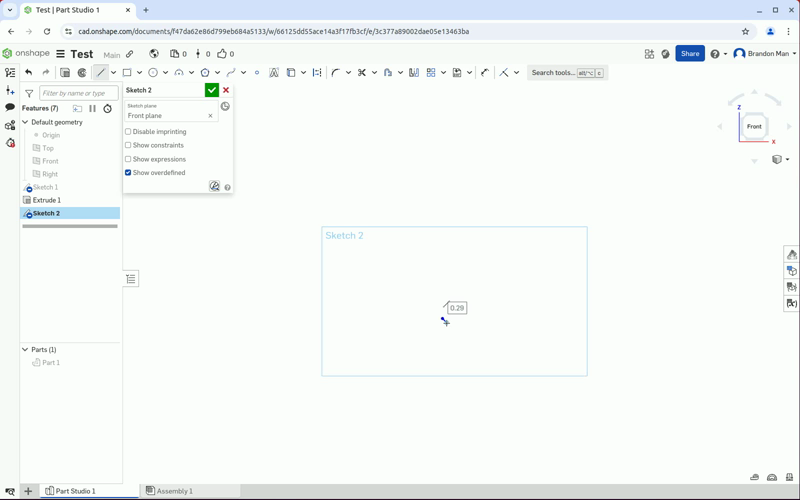
scroll(-6)
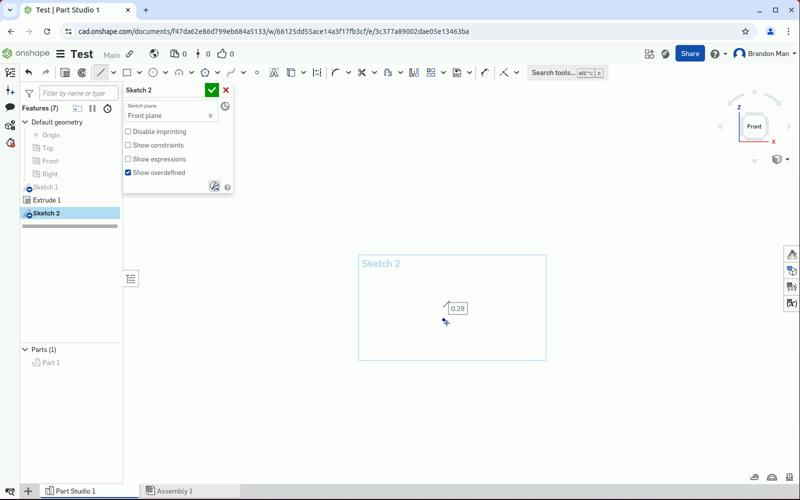
scroll(-6)
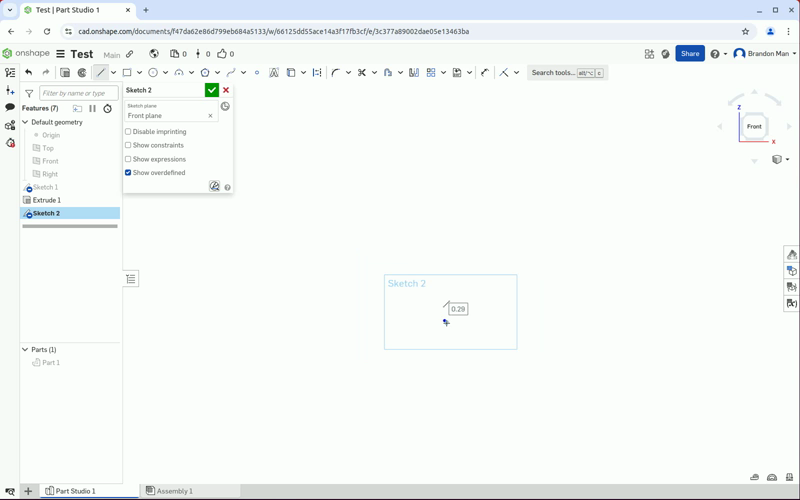
scroll(-6)
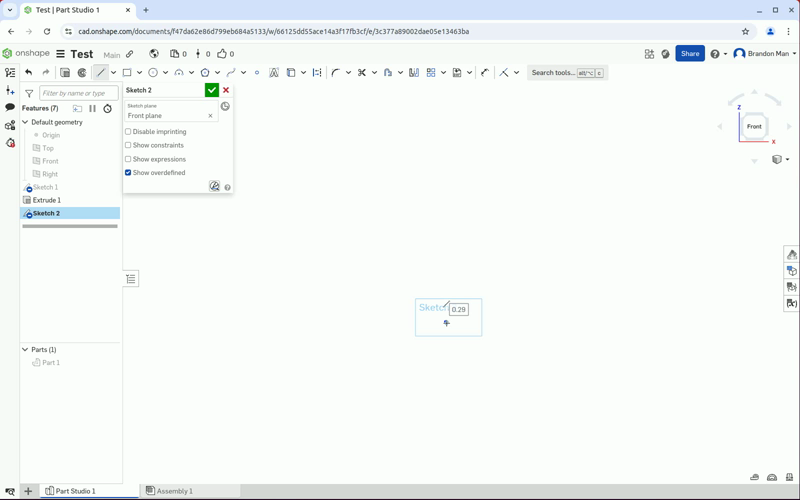
key_up(shift)
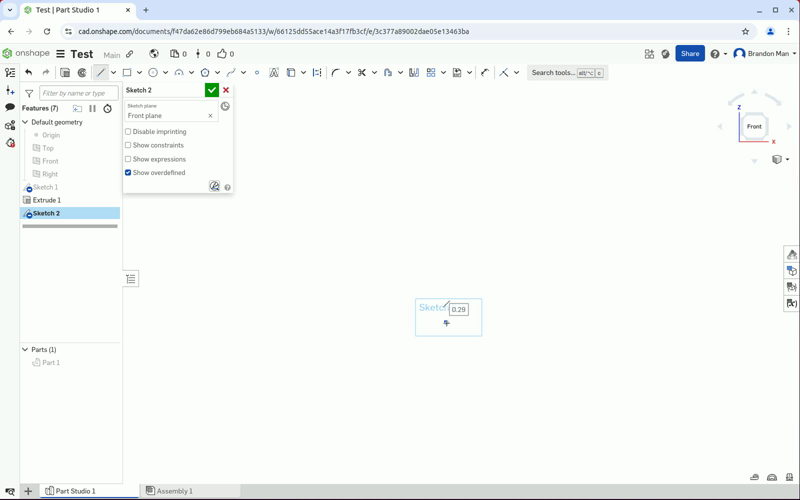
key_down(shift)
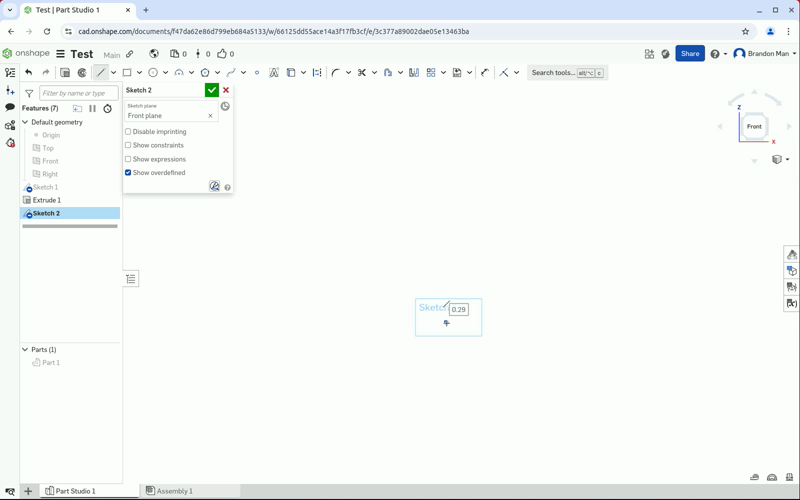
mouse_move(476, 322)
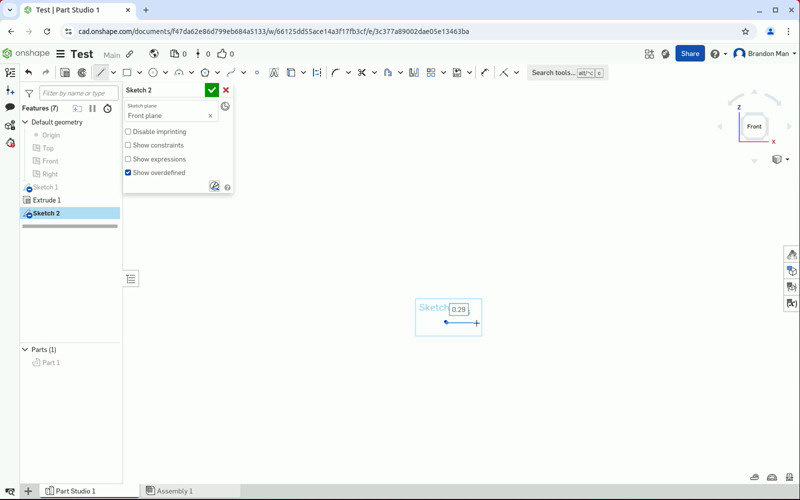
mouse_move(446, 321)
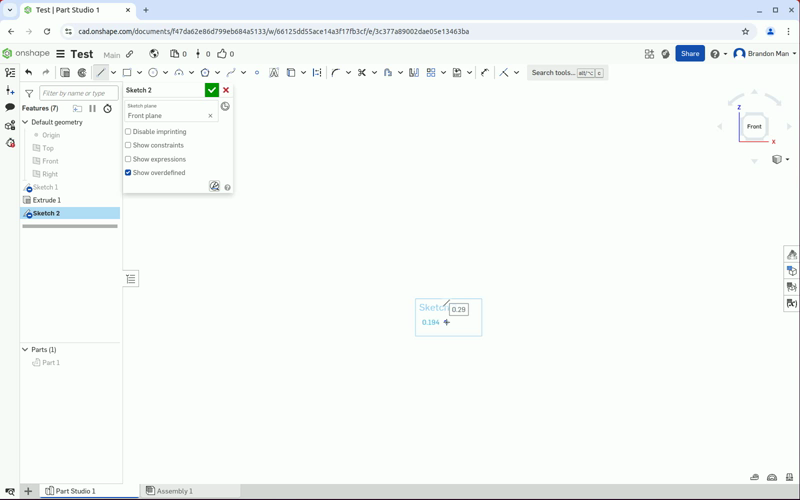
scroll(6)
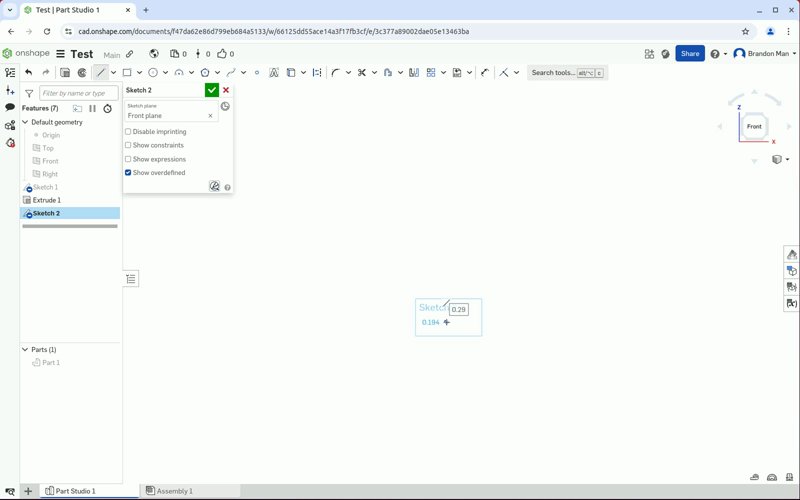
scroll(6)
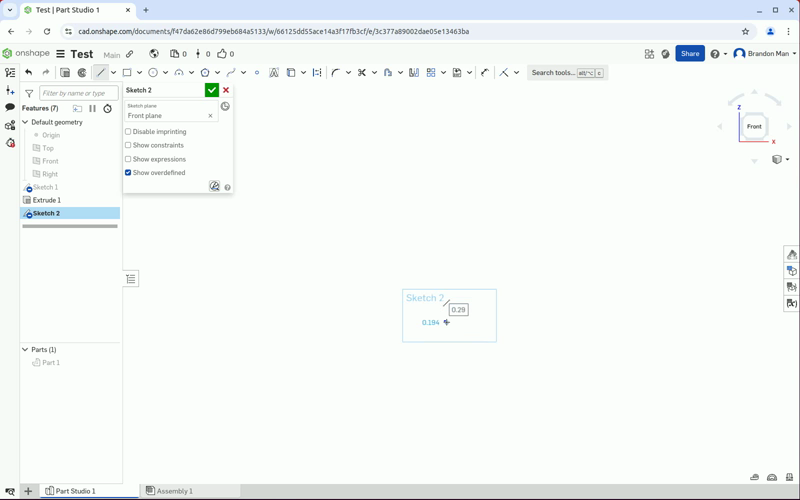
scroll(6)
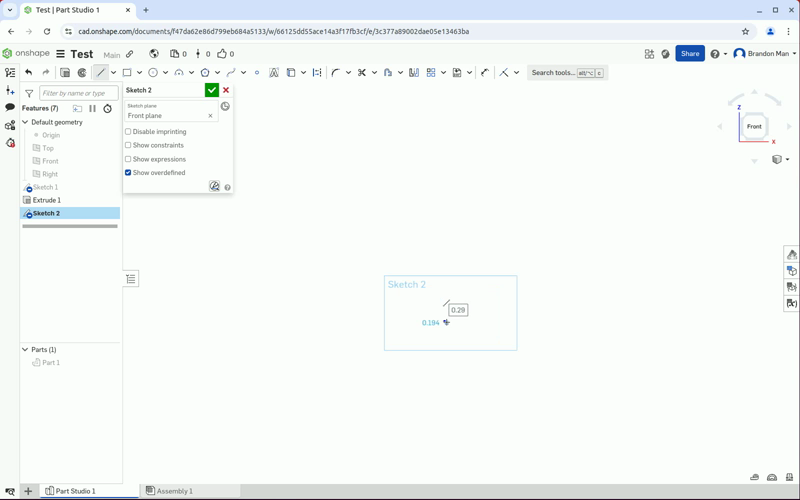
scroll(6)
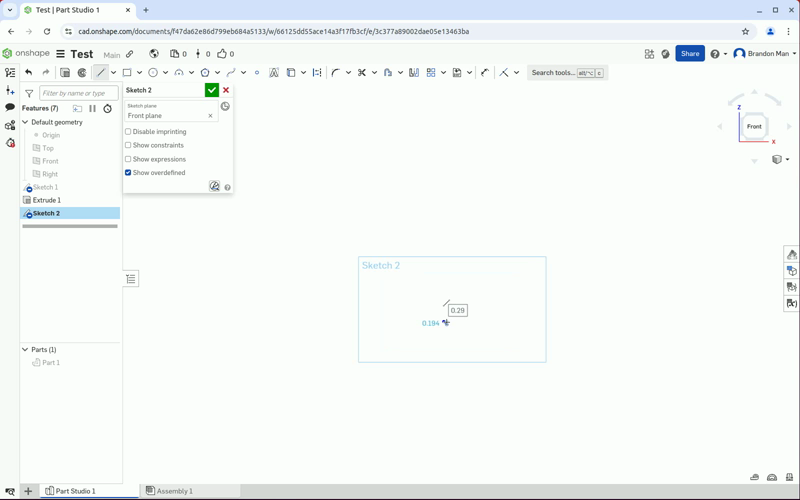
scroll(6)
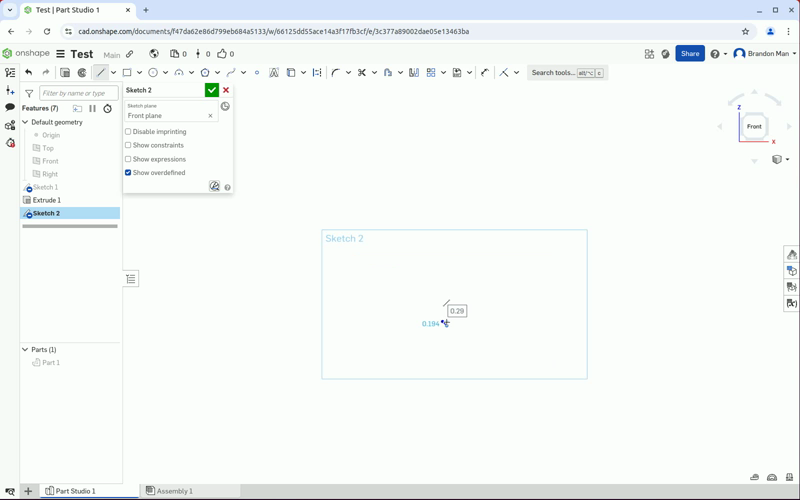
scroll(6)
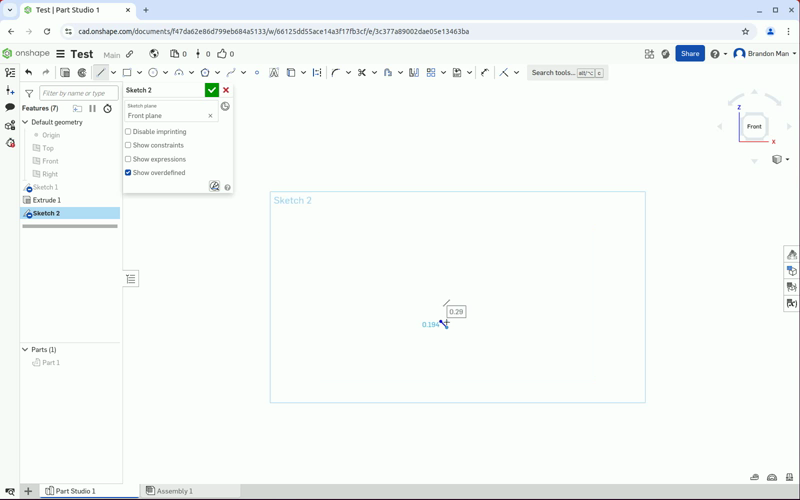
scroll(6)
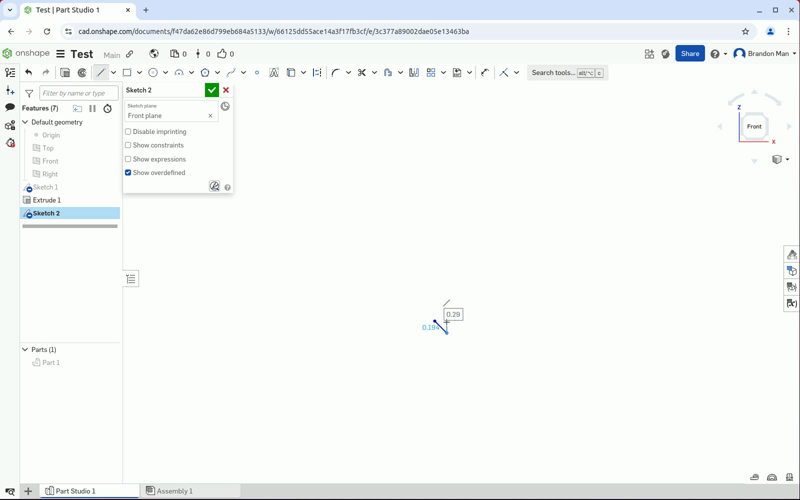
click(446, 321)
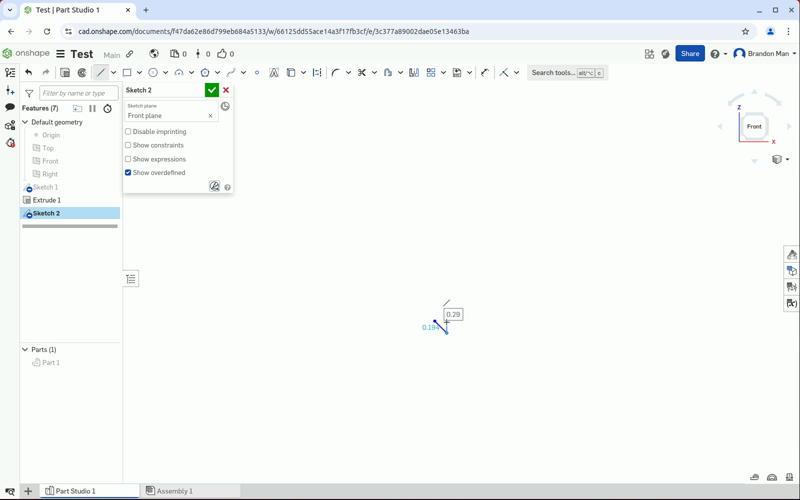
scroll(-6)
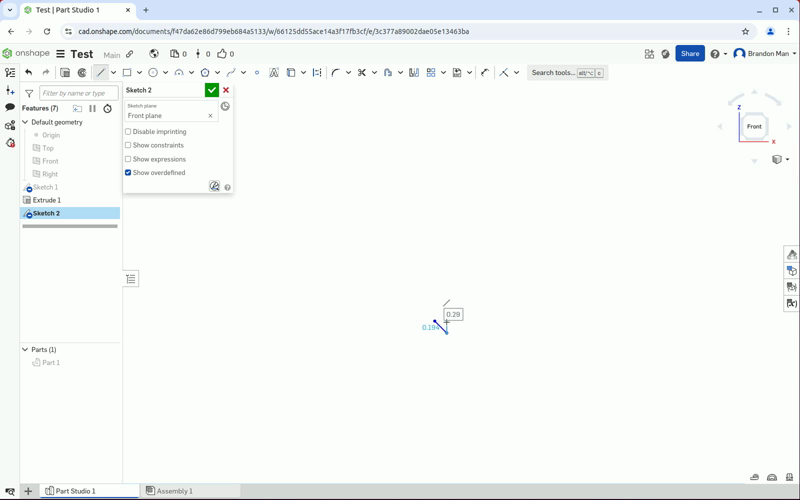
scroll(-6)
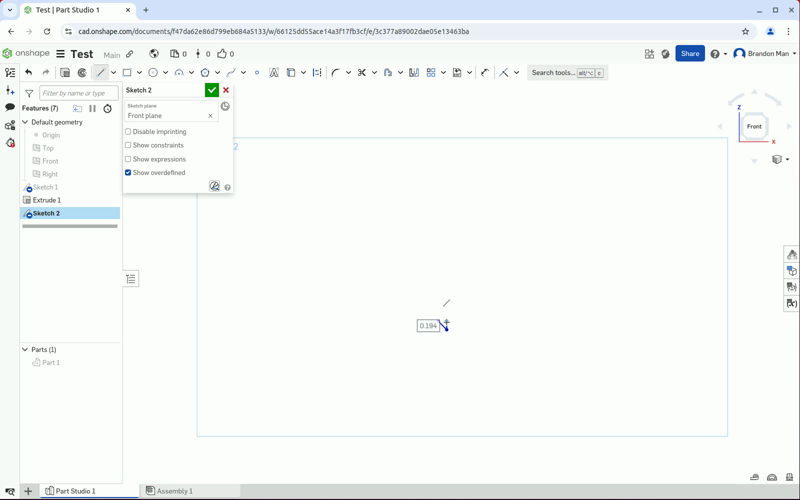
scroll(-6)
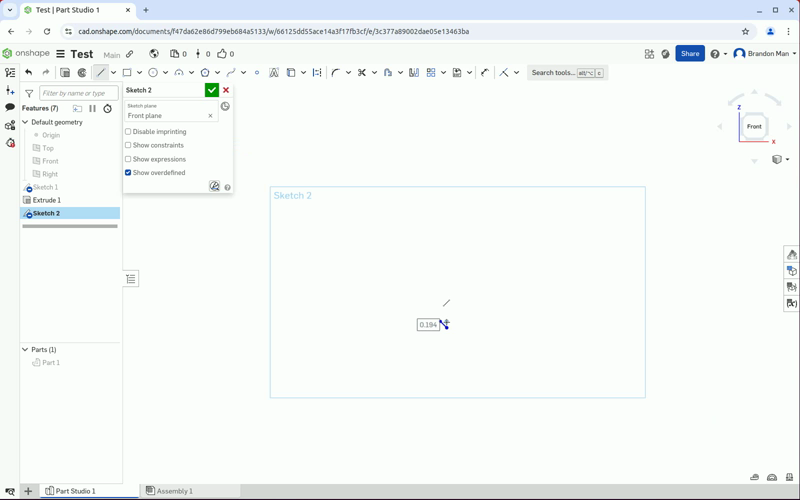
scroll(-6)
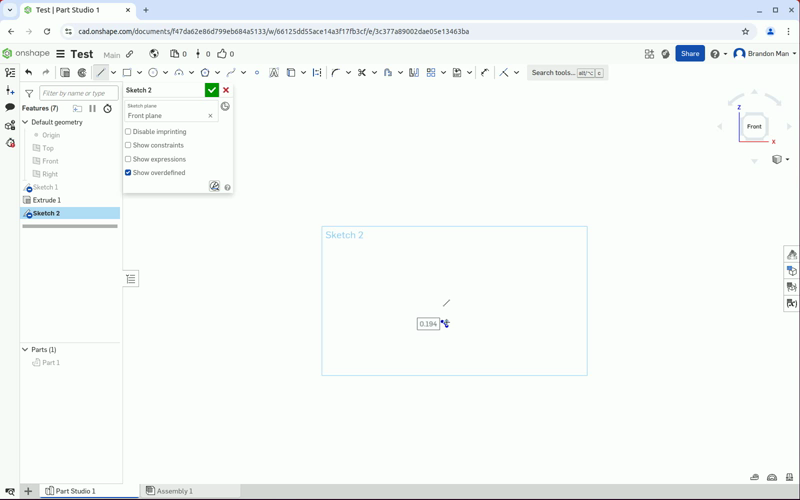
scroll(-6)
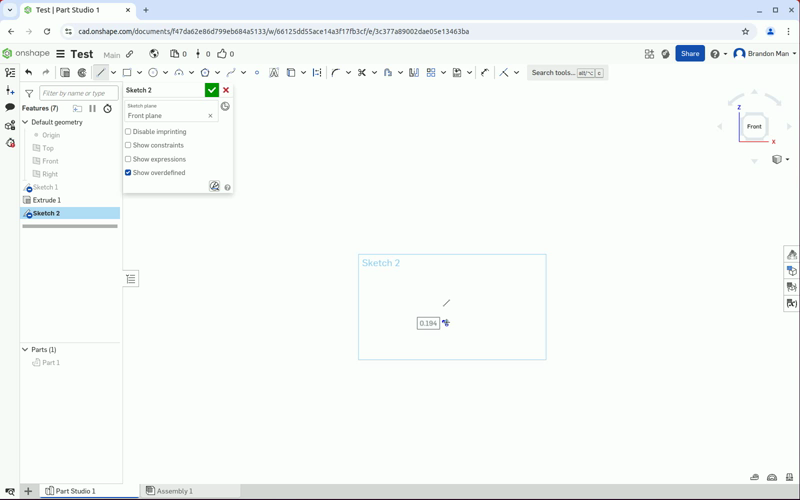
scroll(-6)
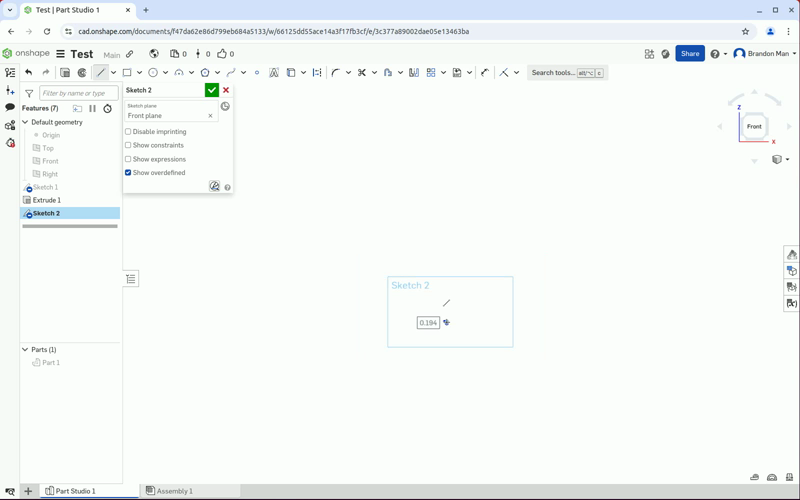
scroll(-6)
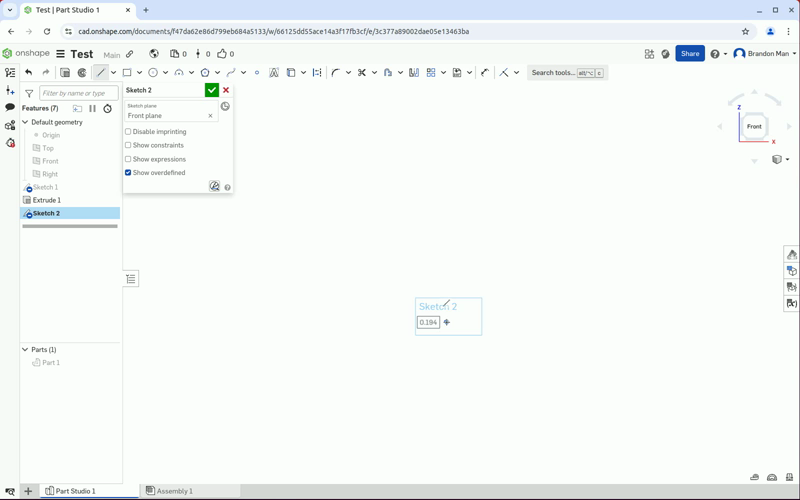
key_up(shift)
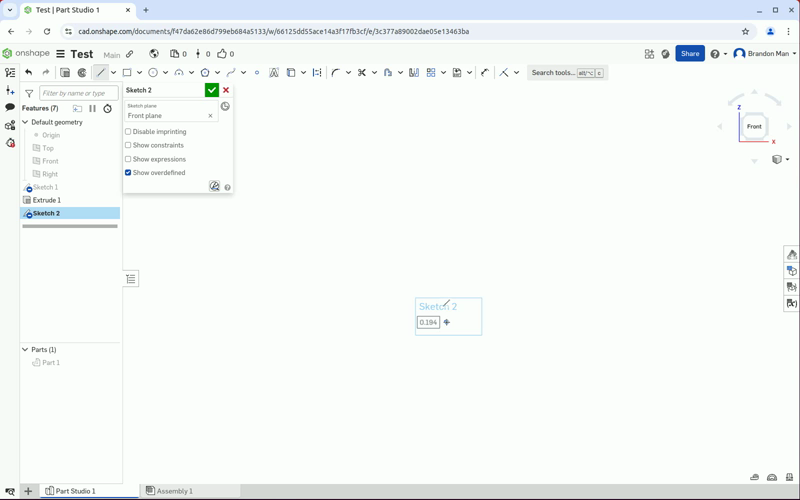
mouse_move(476, 321)
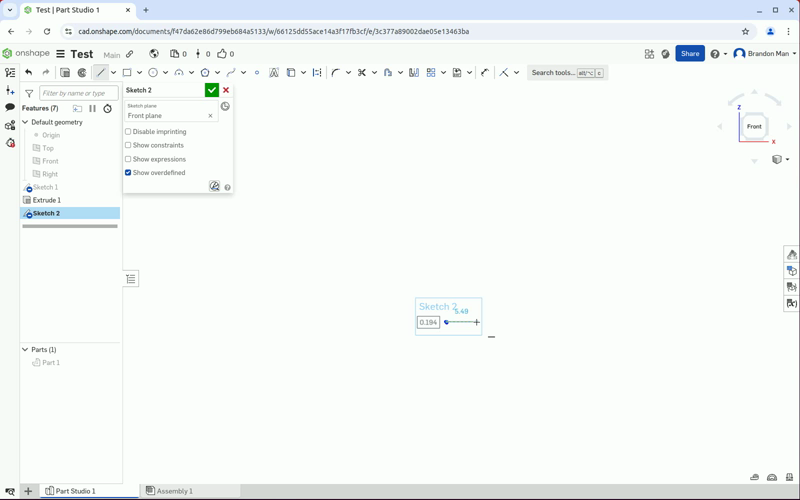
key_down(shift)
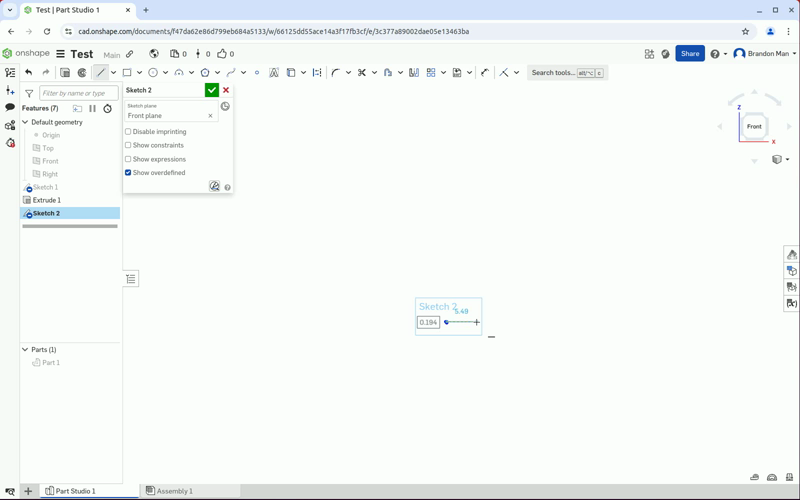
mouse_move(445, 321)
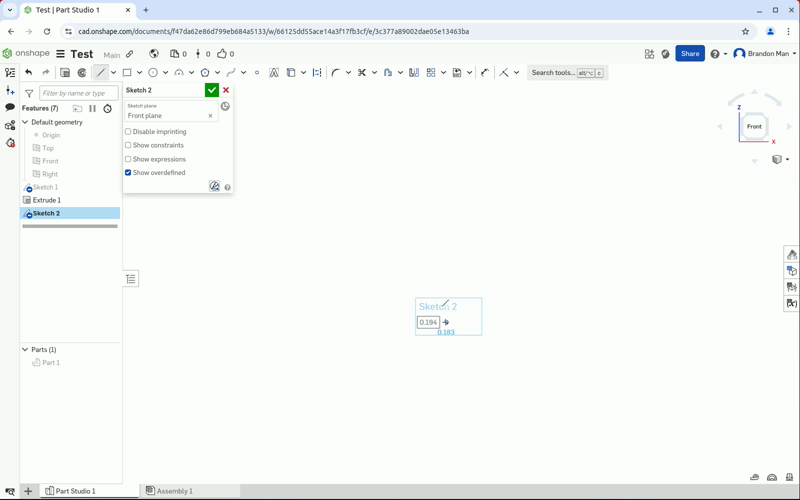
scroll(6)
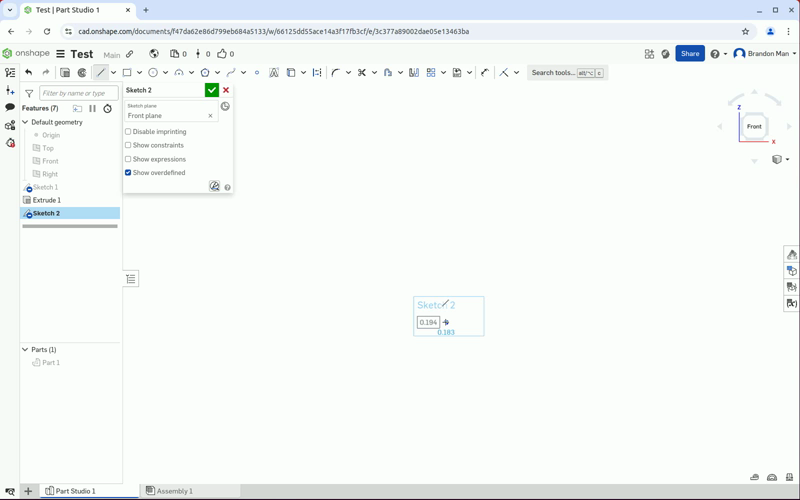
scroll(6)
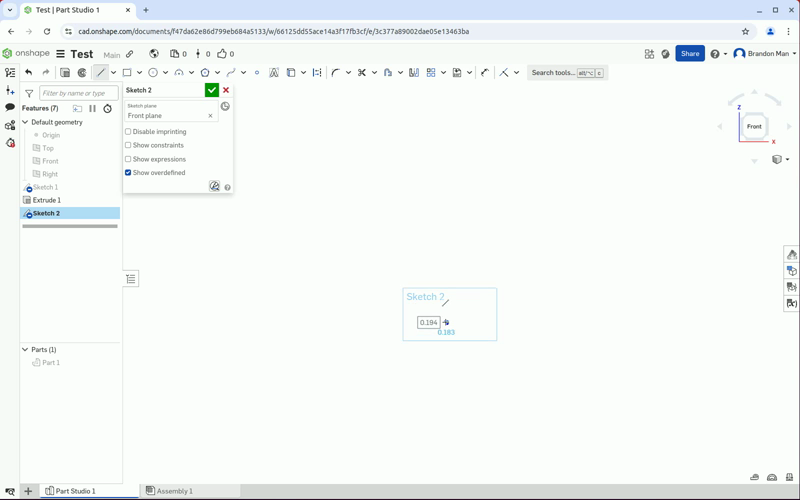
scroll(6)
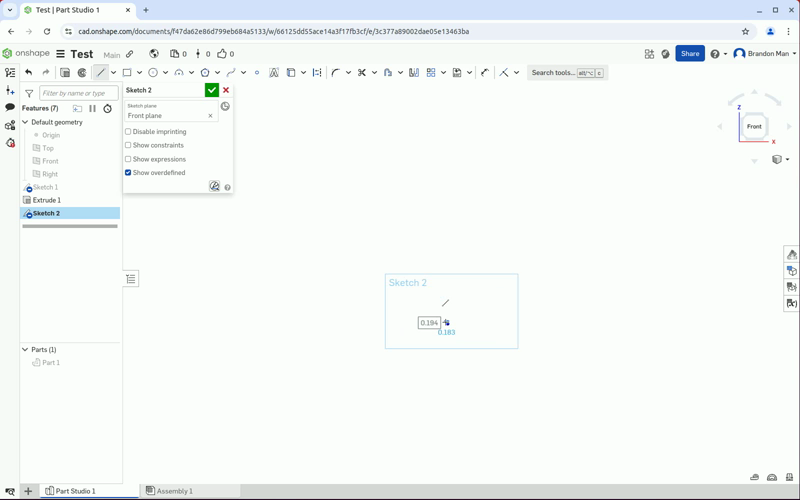
scroll(6)
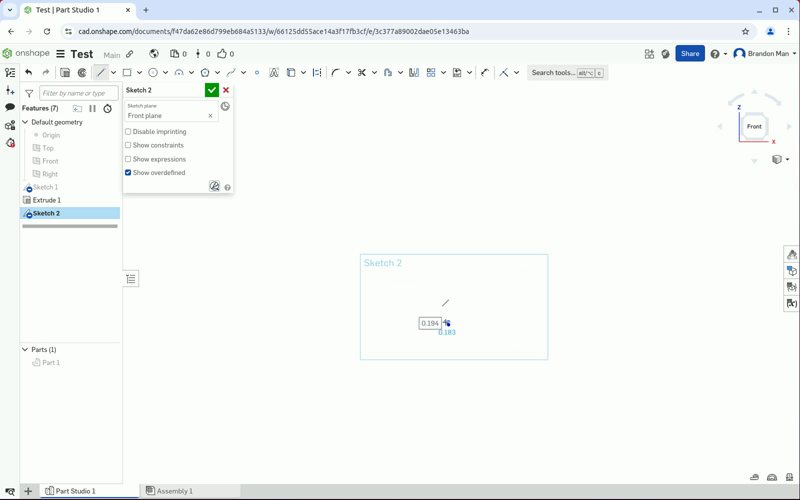
scroll(6)
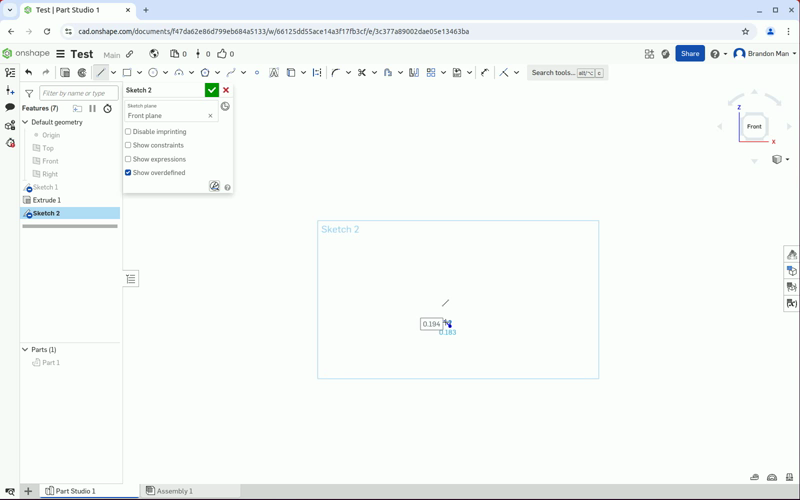
scroll(6)
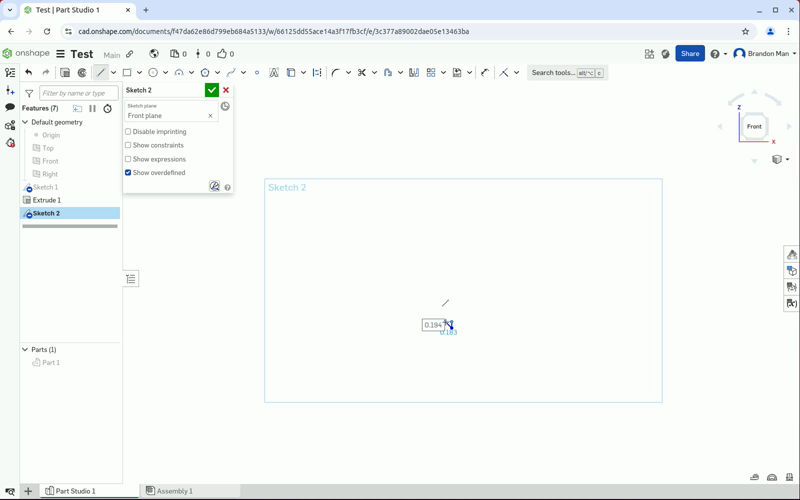
scroll(6)
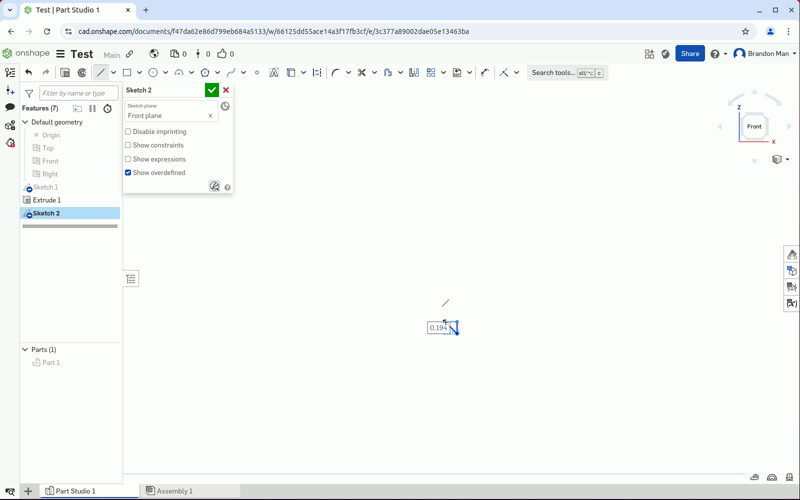
key_up(shift)
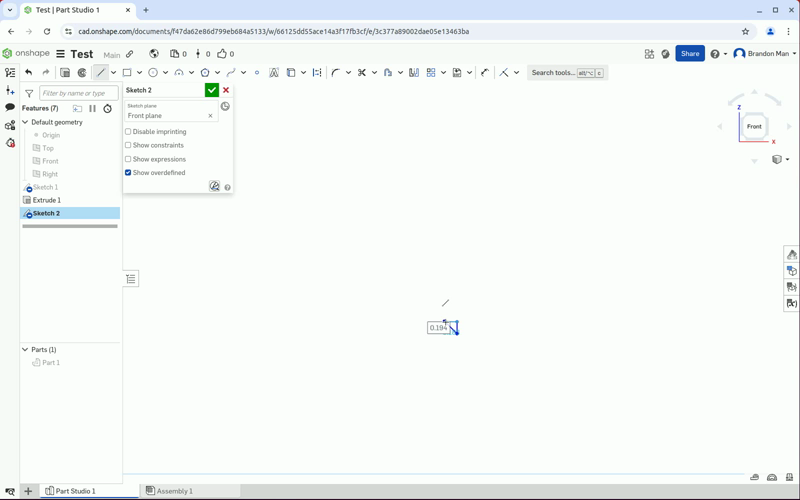
click(445, 321)
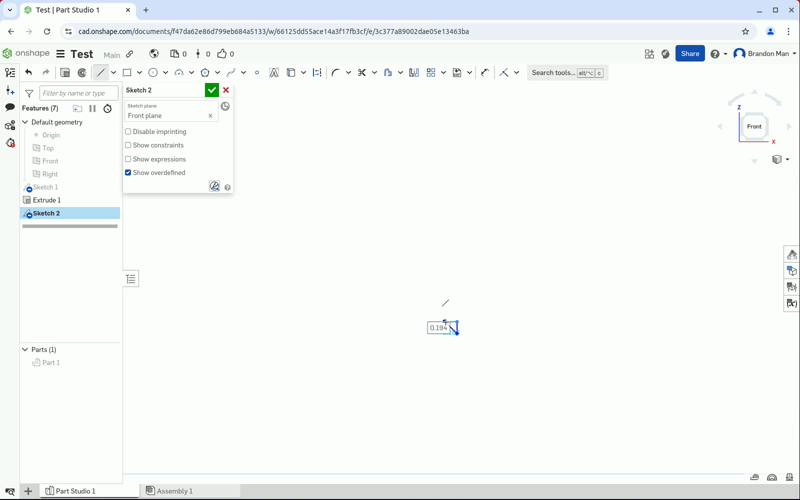
scroll(-6)
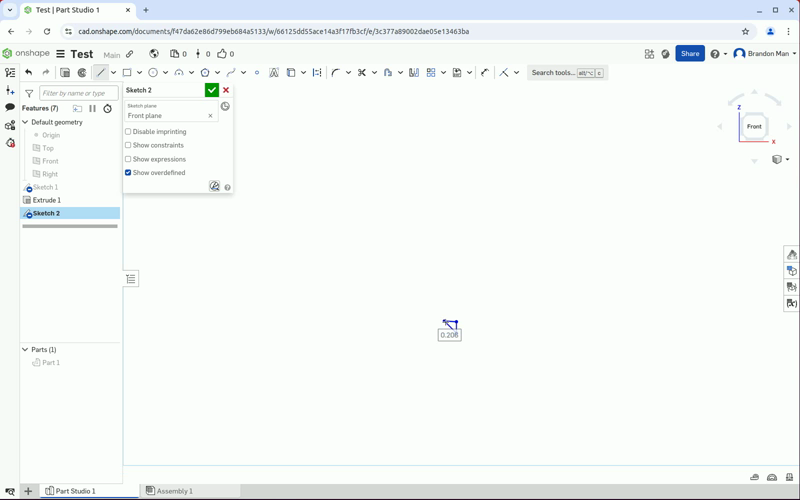
scroll(-6)
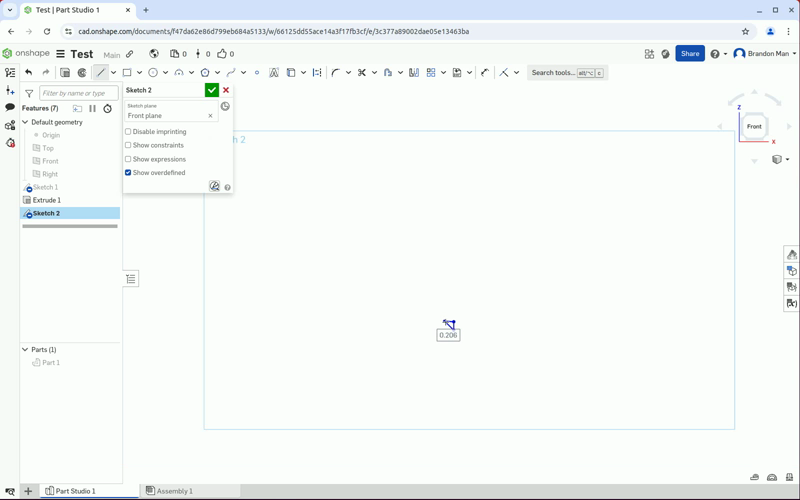
scroll(-6)
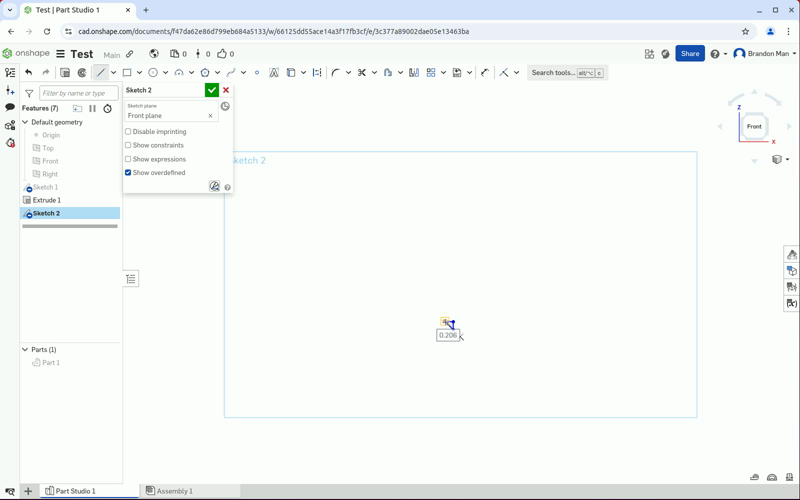
scroll(-6)
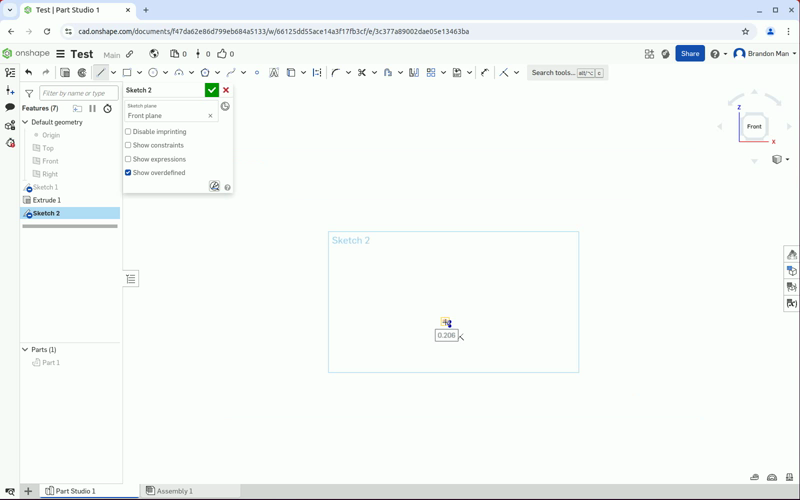
scroll(-6)
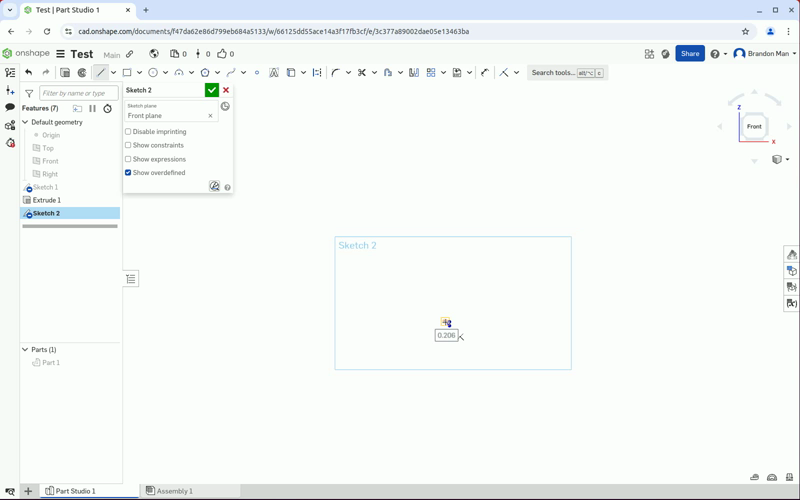
scroll(-6)
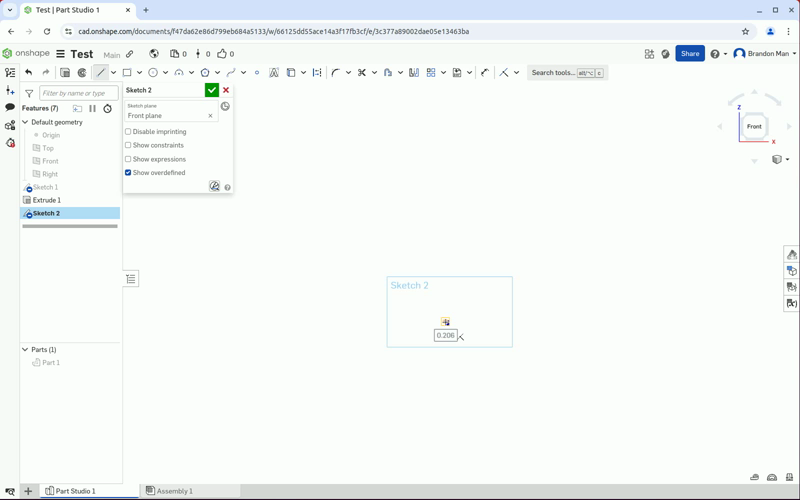
scroll(-6)
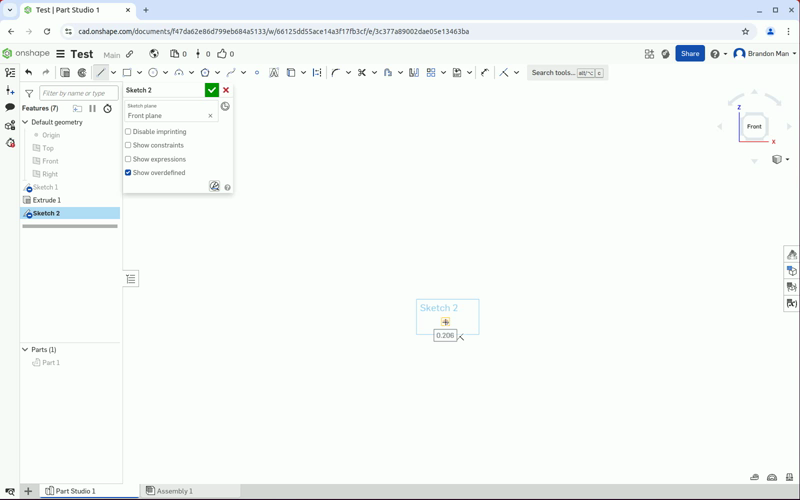
key(esc)
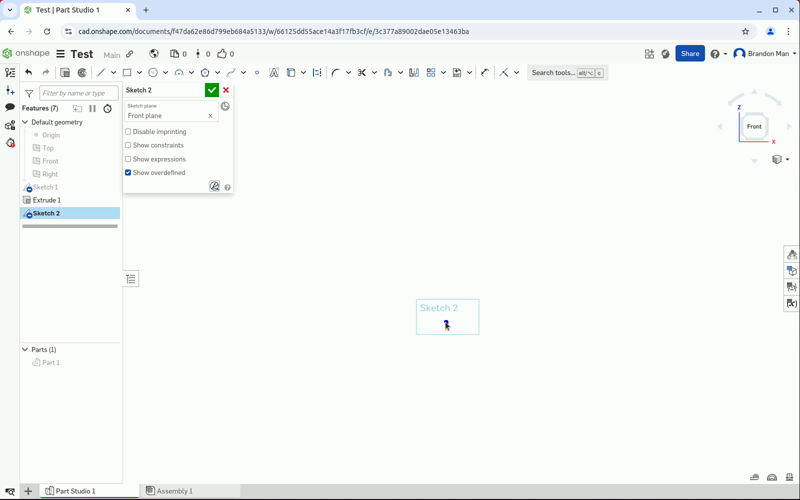
mouse_move(446, 322)
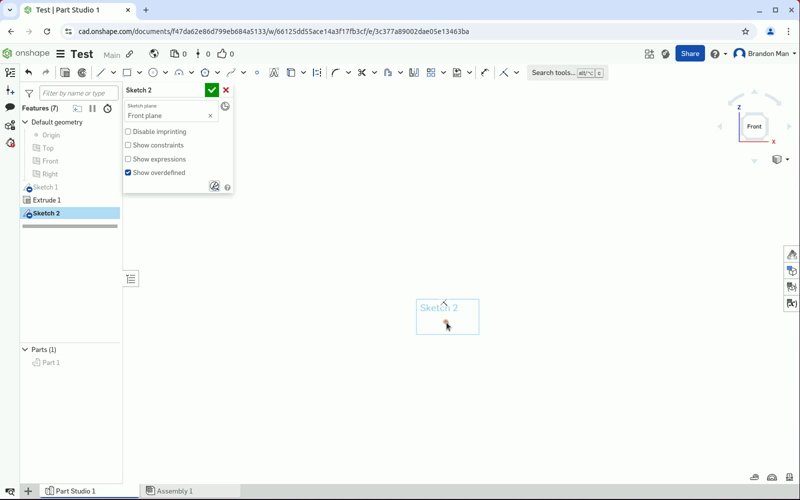
scroll(6)
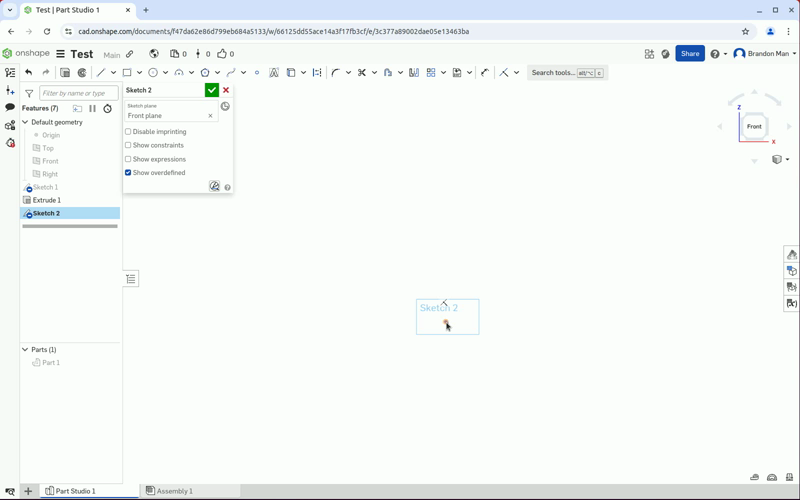
scroll(6)
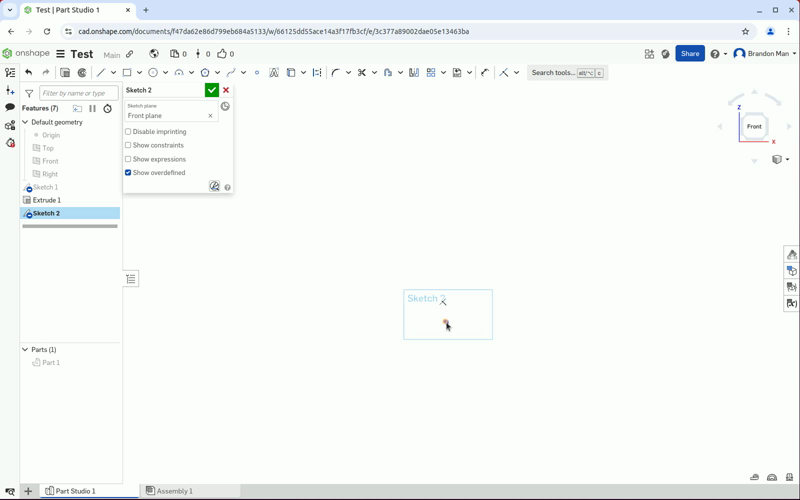
scroll(6)
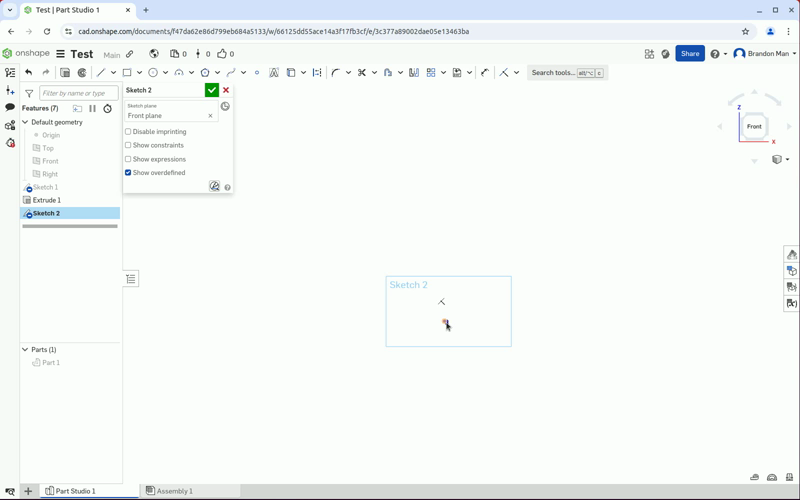
scroll(6)
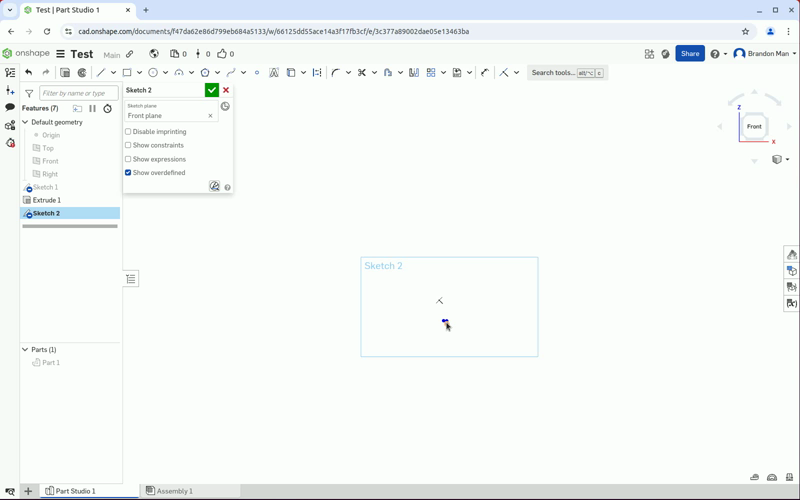
scroll(6)
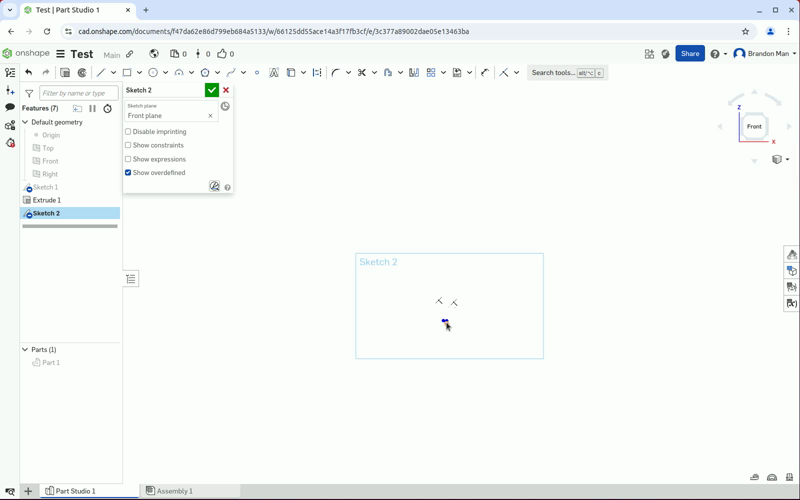
scroll(6)
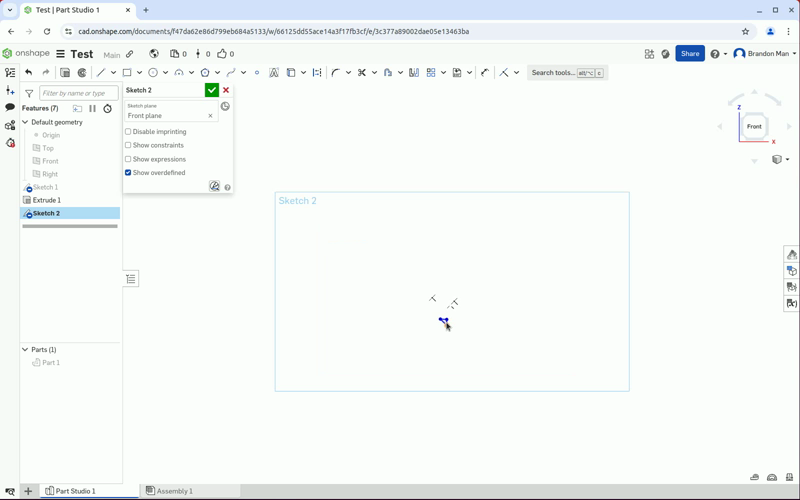
scroll(6)
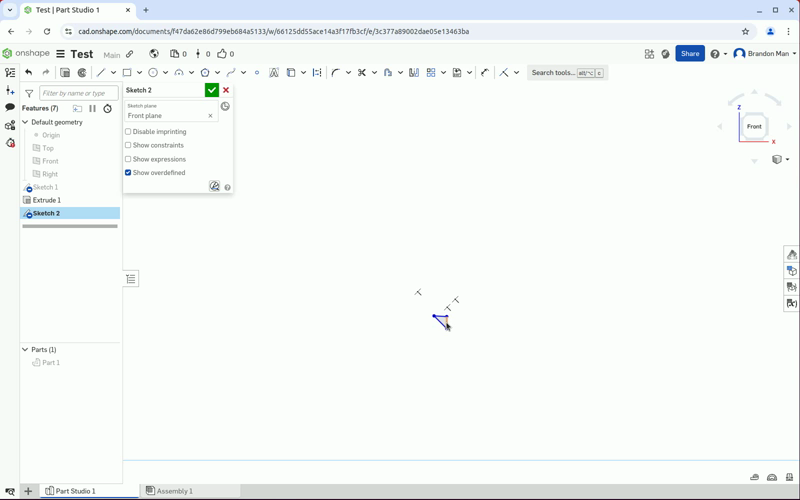
click(446, 322)
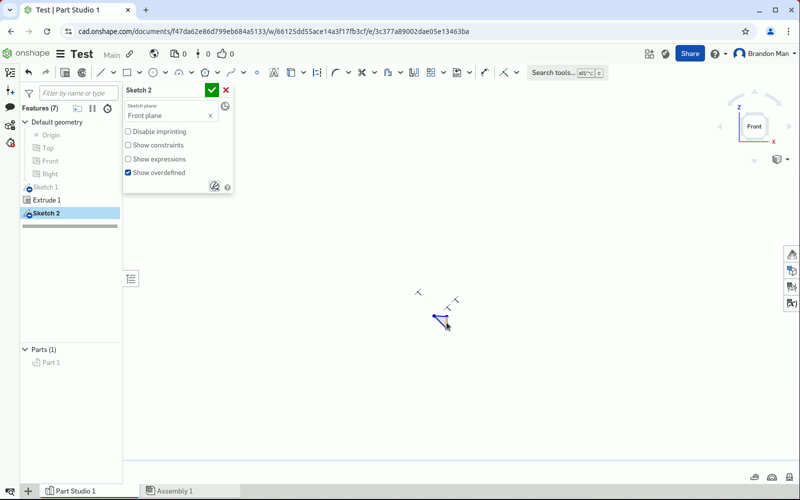
scroll(-6)
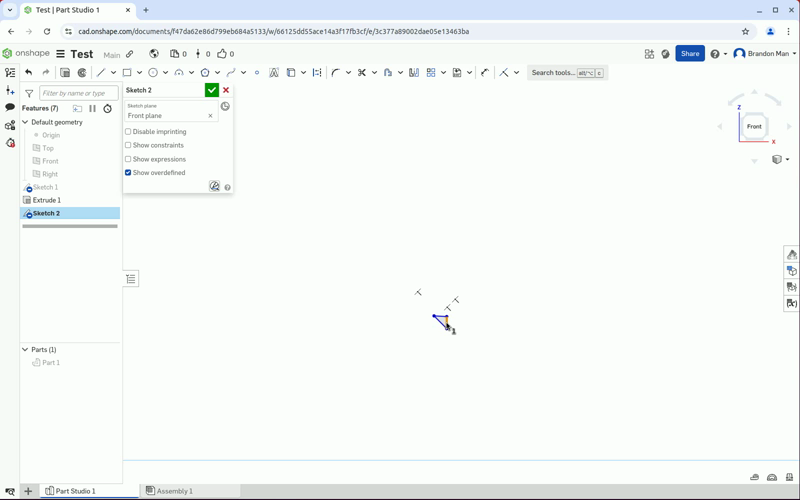
scroll(-6)
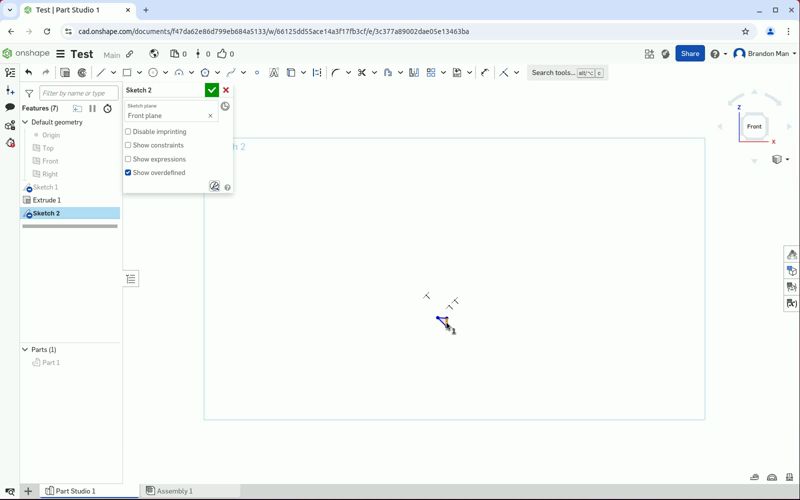
scroll(-6)
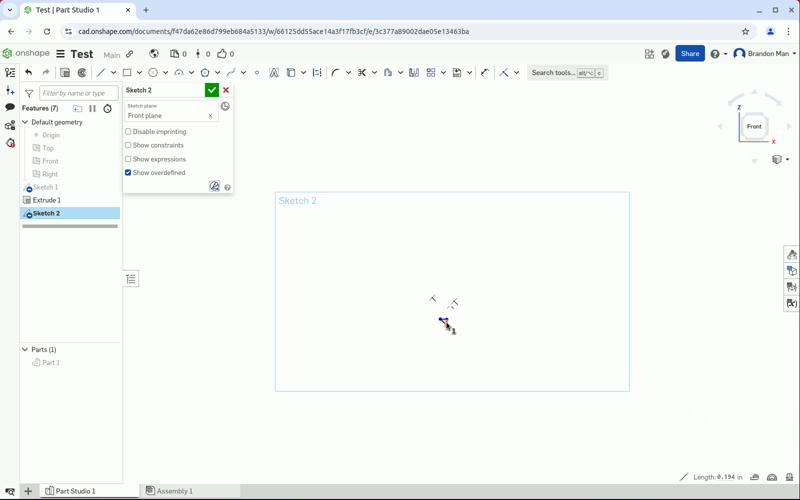
scroll(-6)
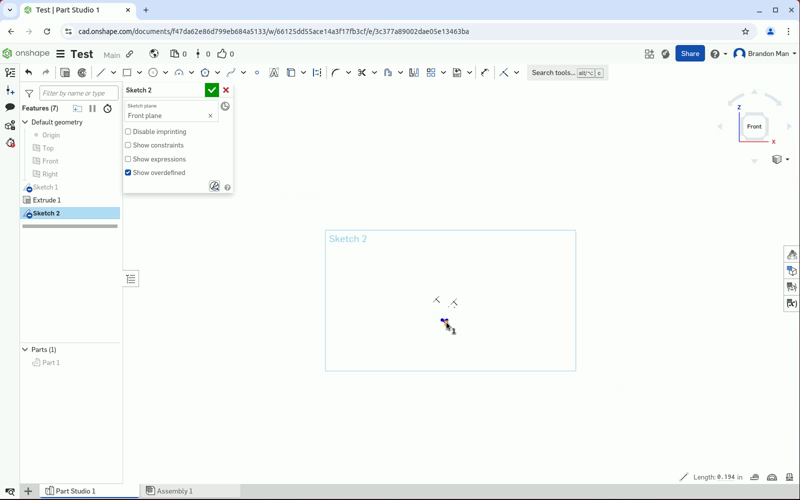
scroll(-6)
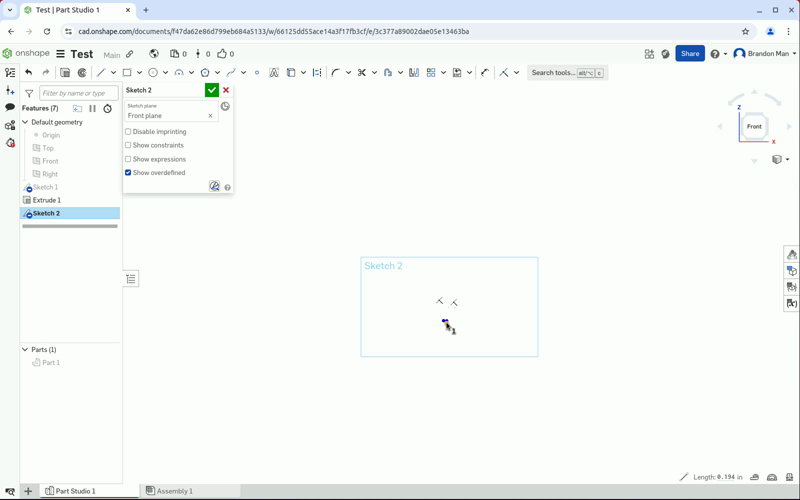
scroll(-6)
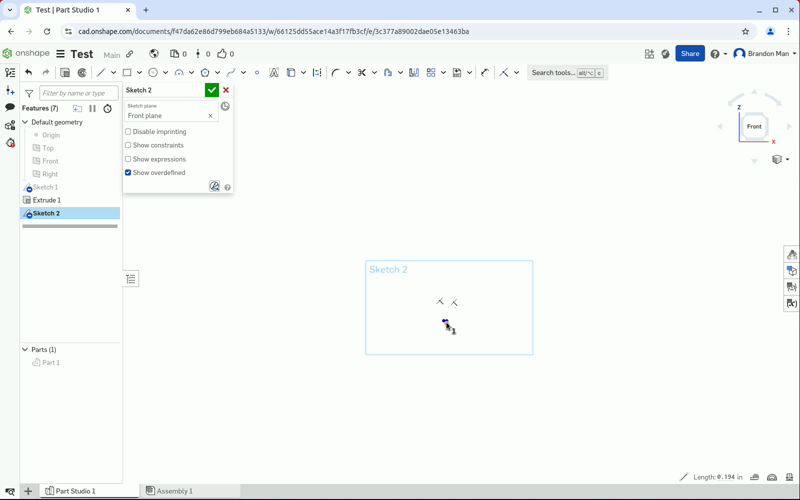
scroll(-6)
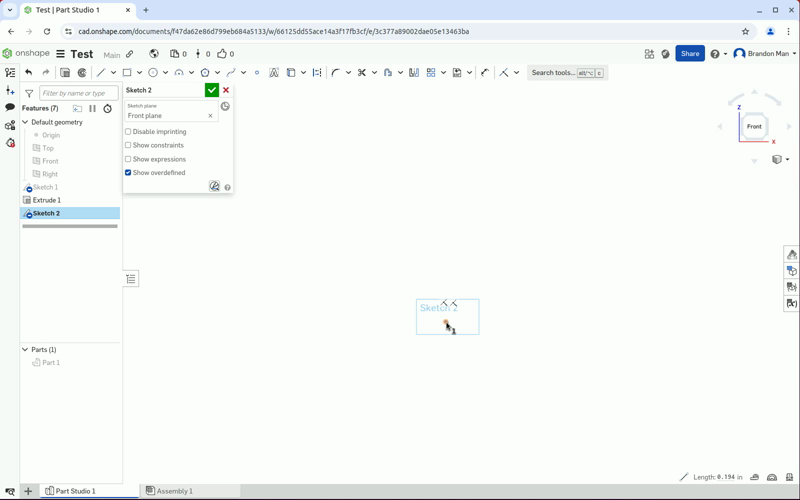
mouse_move(73, 352)
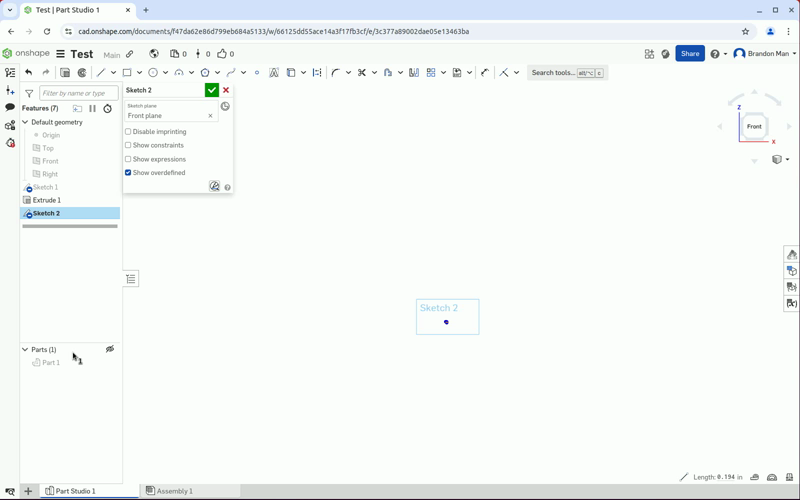
key(shift+y)
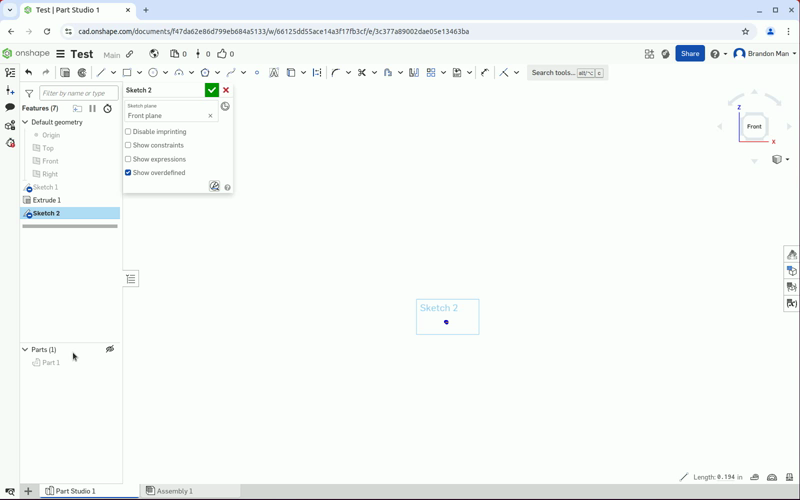
key(shift+e)
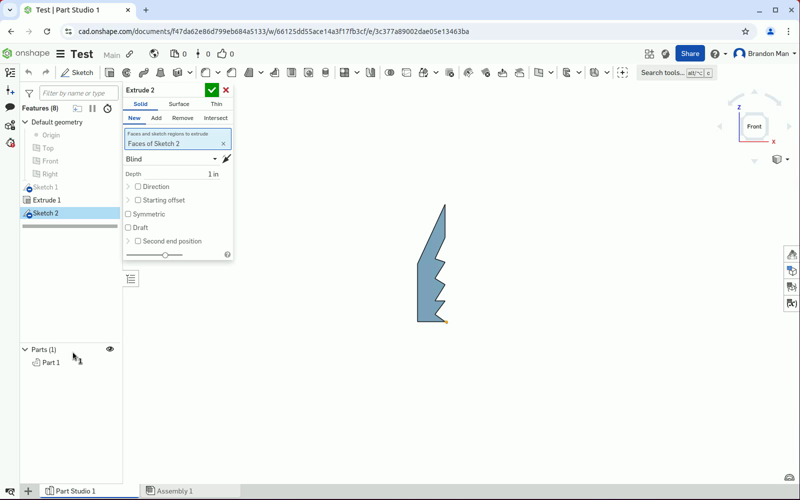
mouse_move(143, 106)
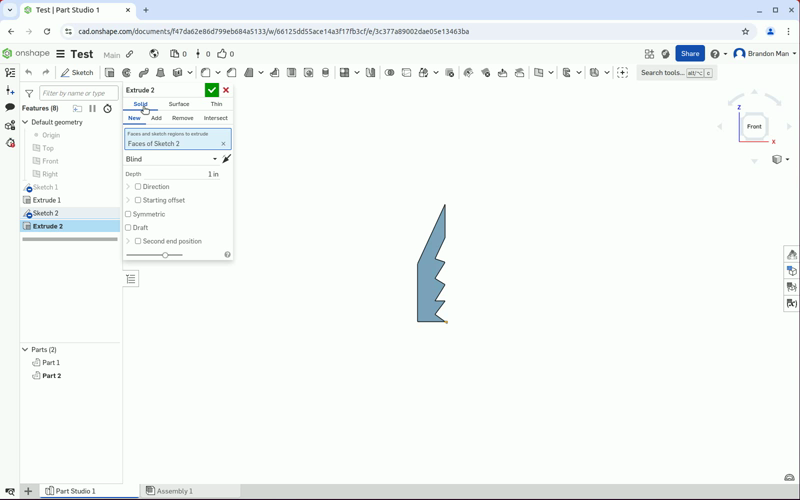
click(143, 106)
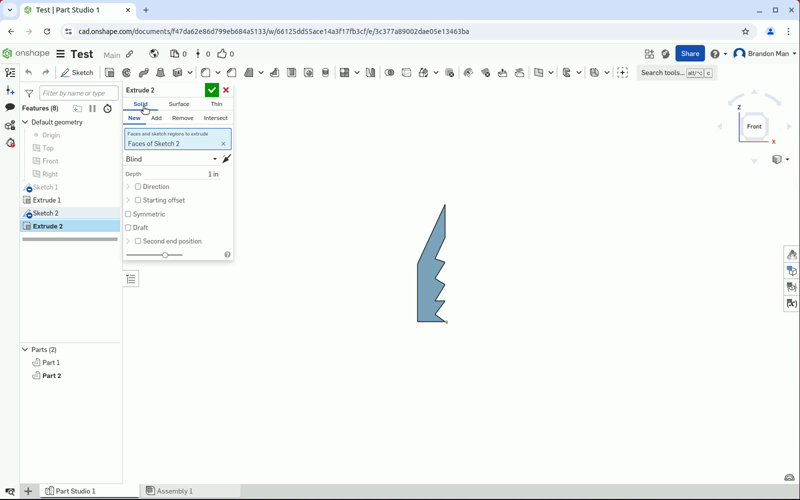
mouse_move(137, 120)
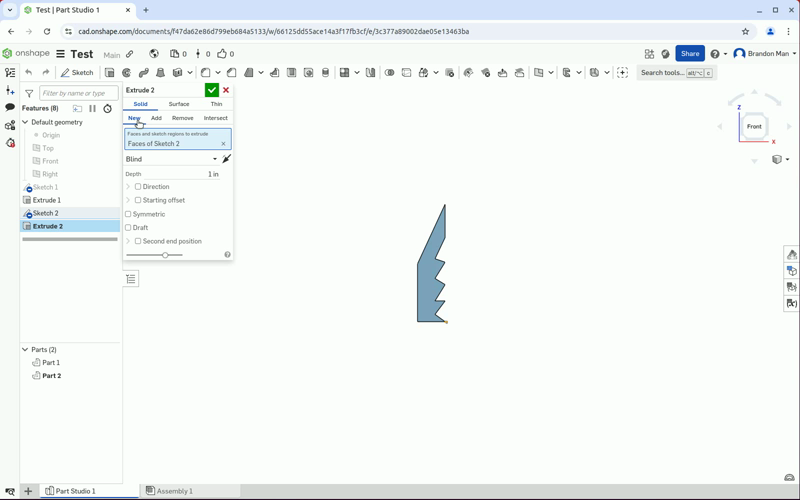
click(137, 120)
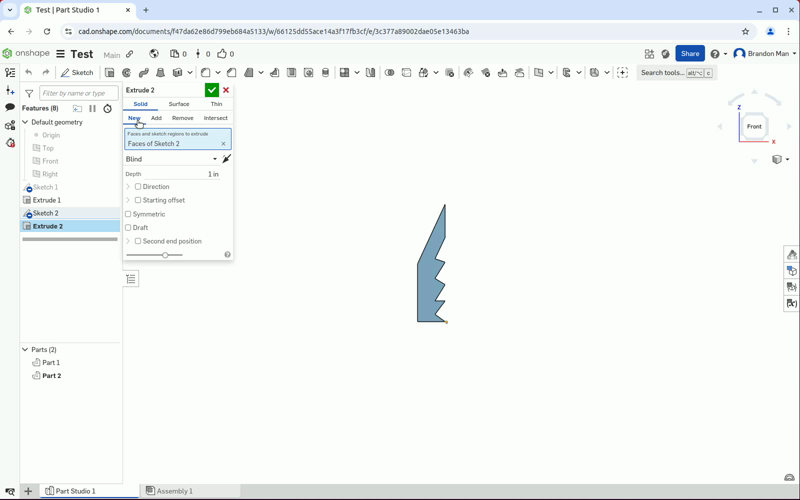
key(tab, 4)
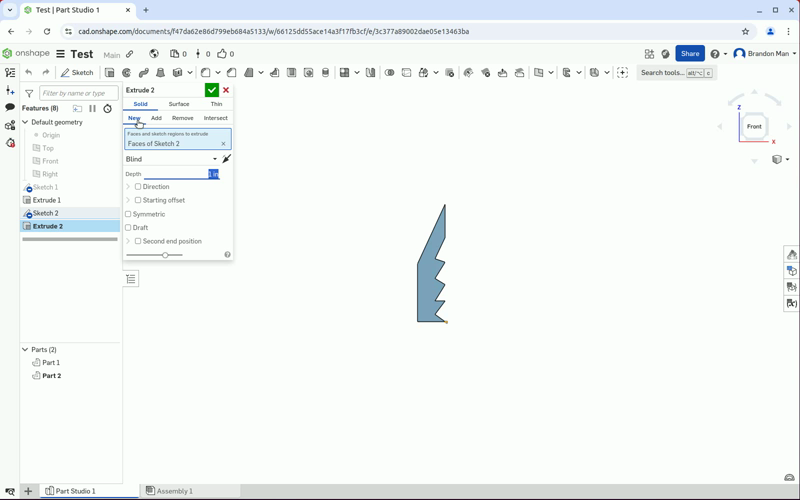
text(1.685)
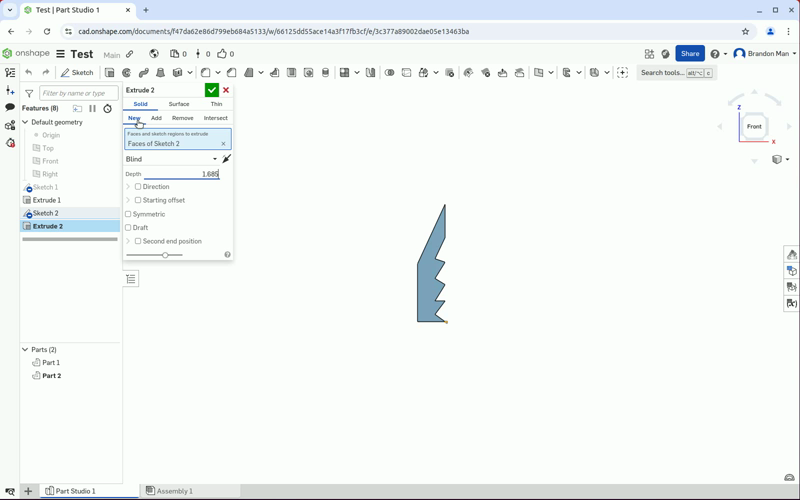
key(enter)
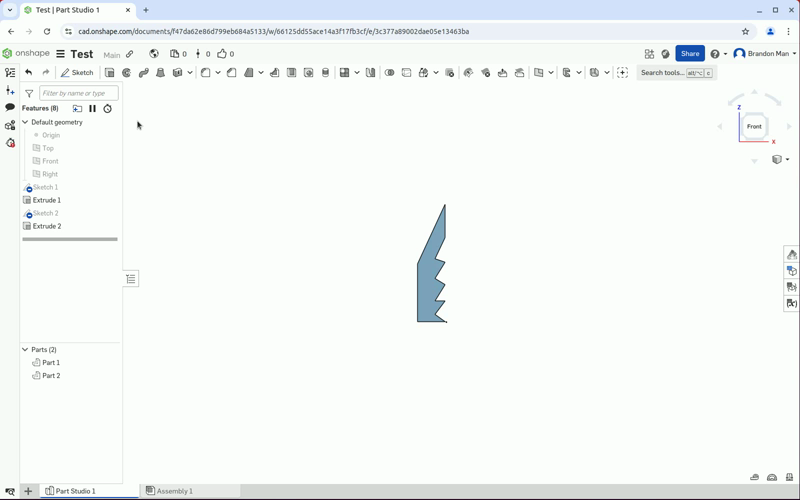
key(shift+h)
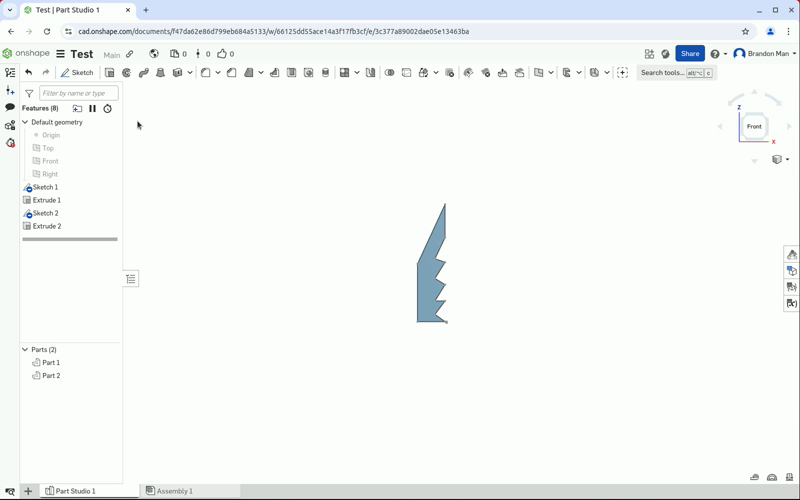
key(shift+h)
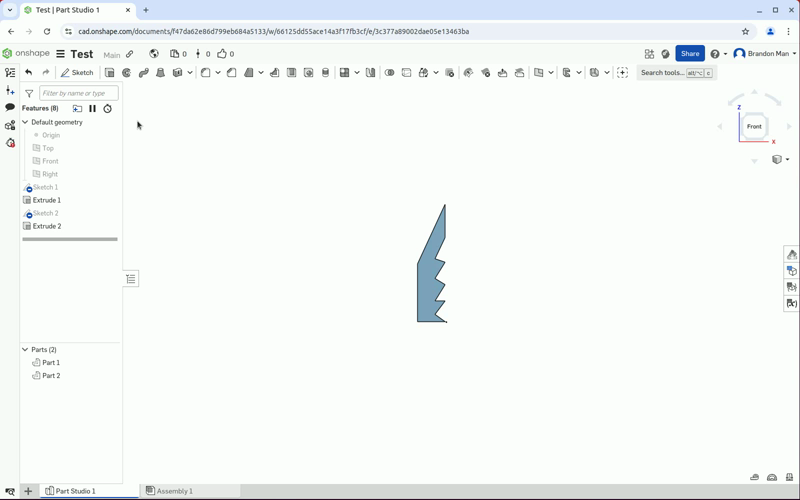
mouse_move(73, 189)
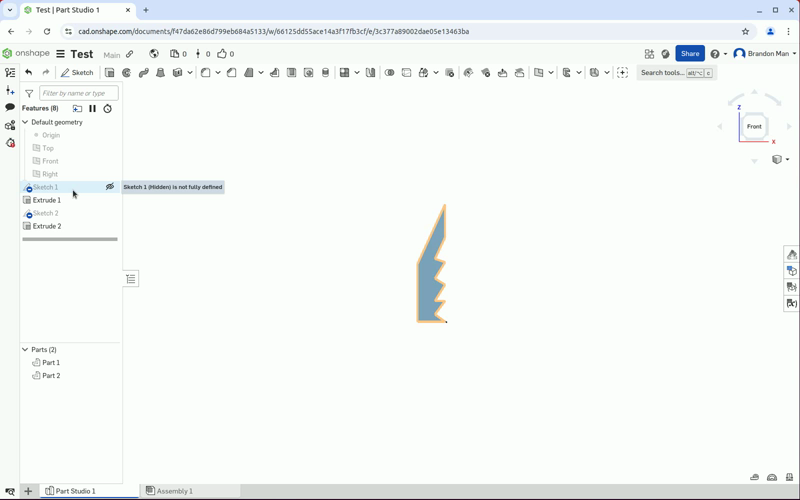
click(73, 189)
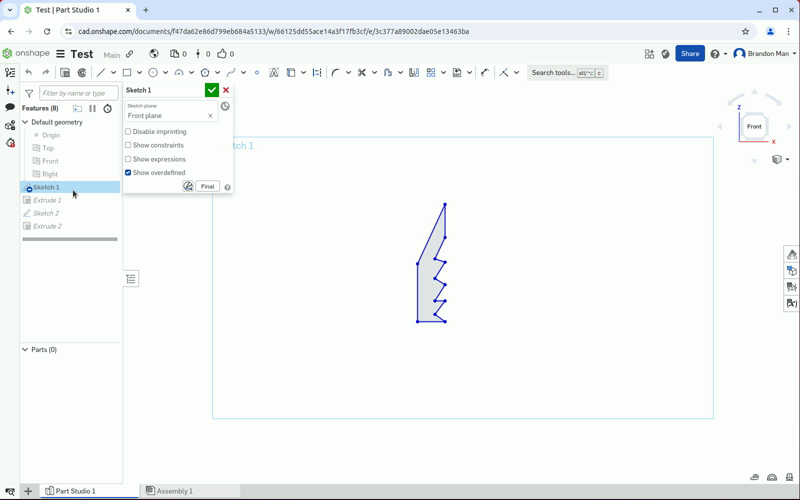
mouse_move(229, 92)
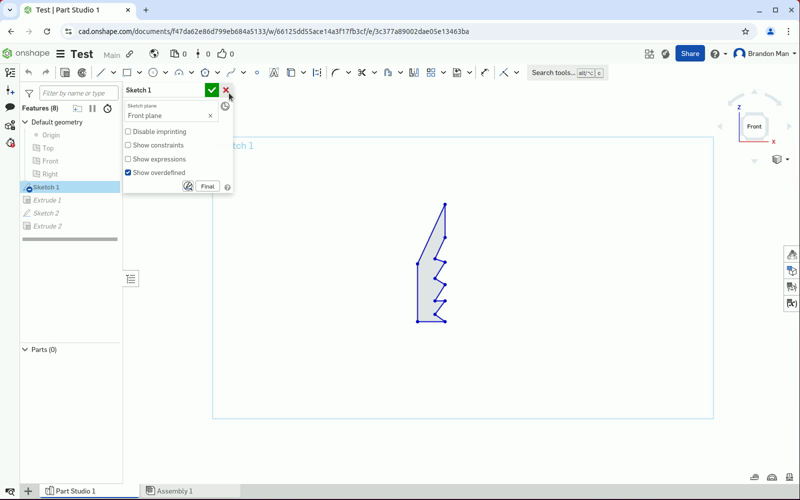
click(229, 92)
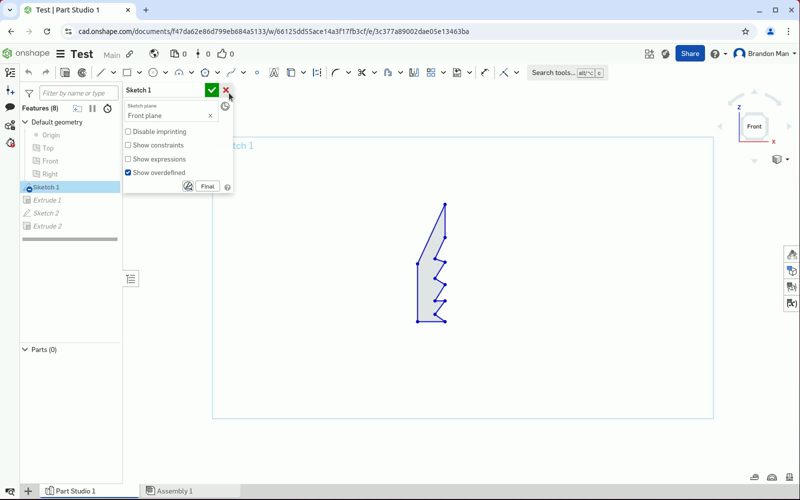
key(shift+s)
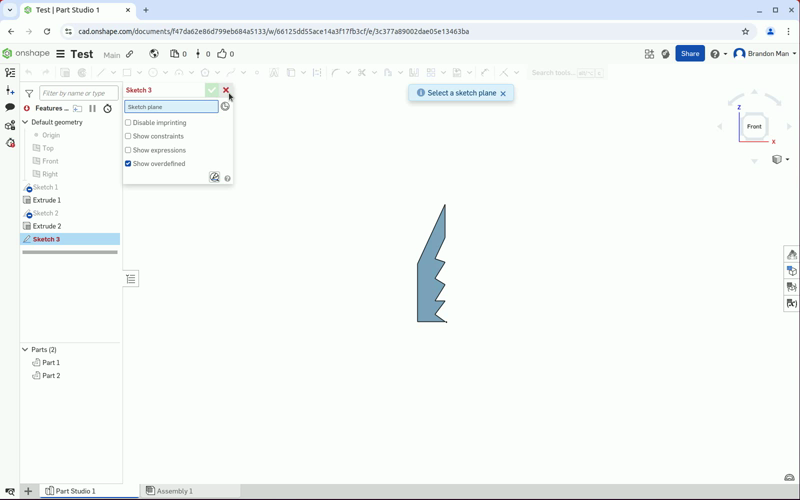
mouse_move(73, 163)
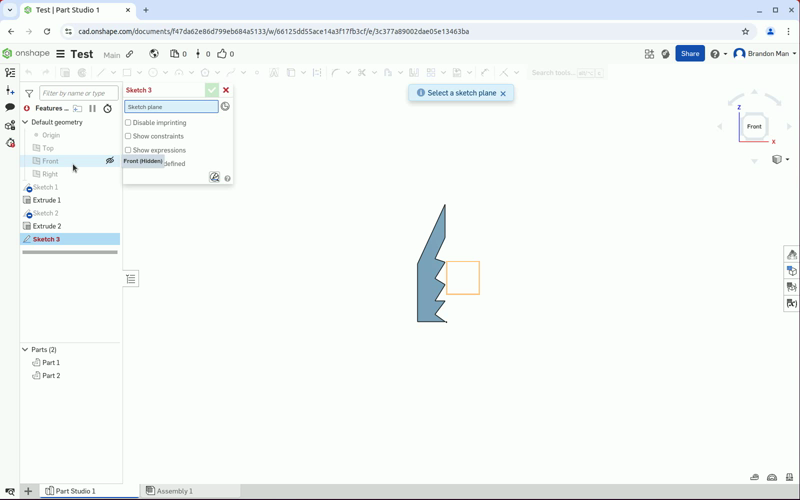
click(73, 163)
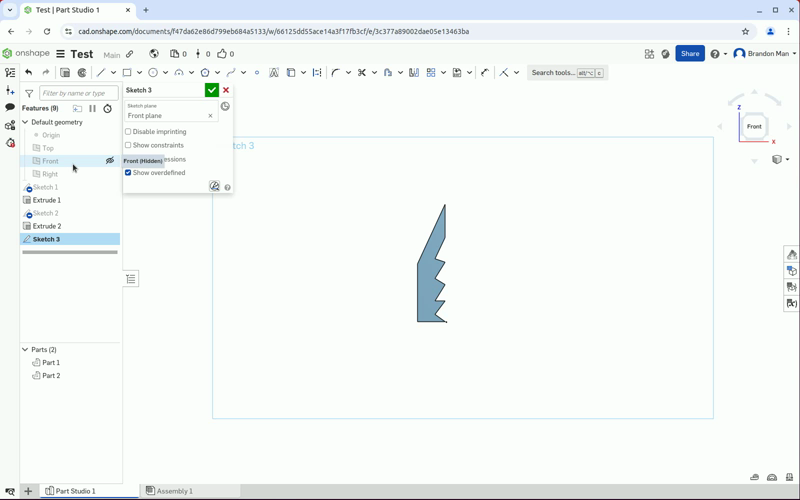
mouse_move(73, 352)
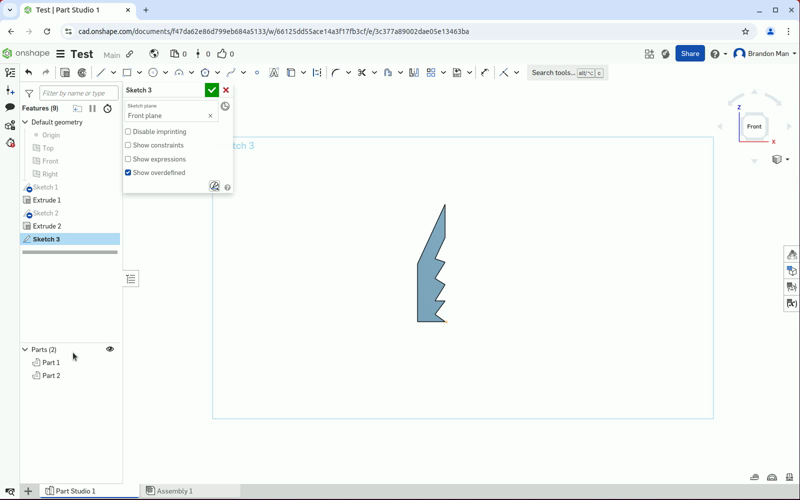
key(y)
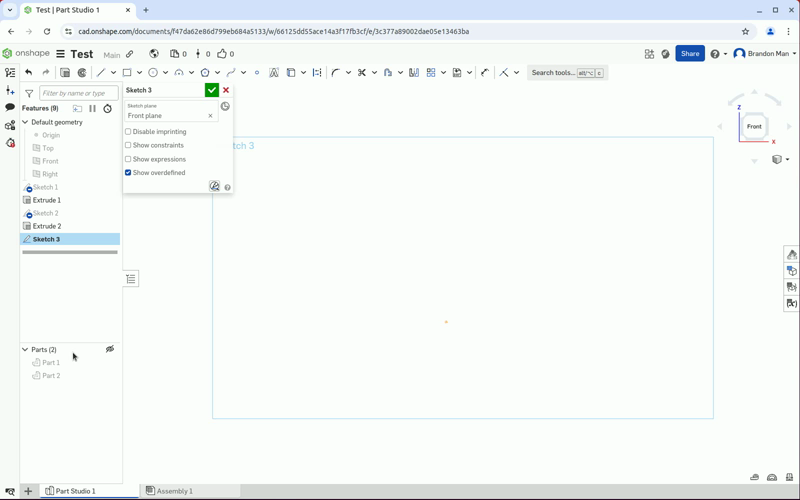
key(l)
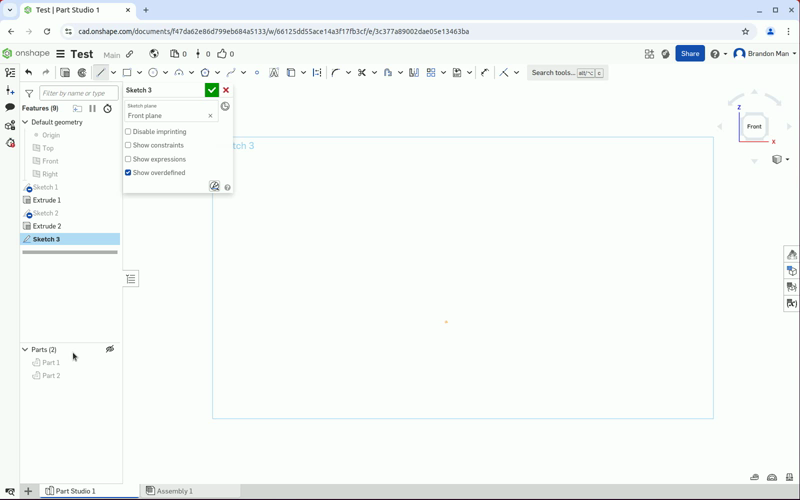
key_down(shift)
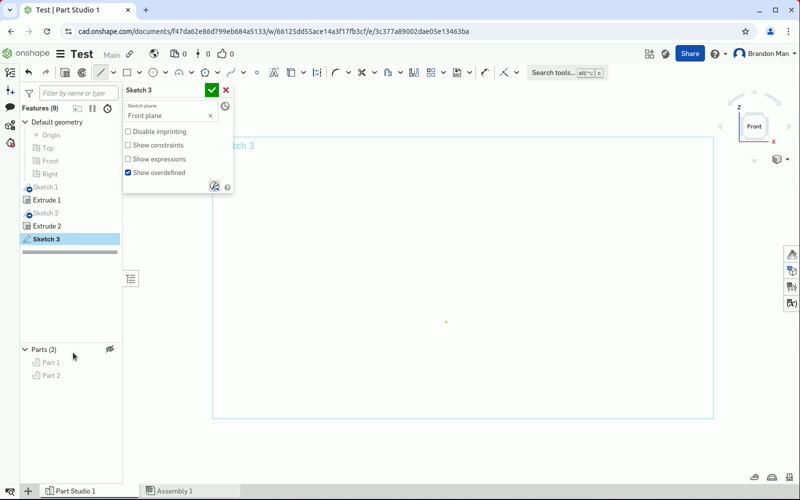
mouse_move(420, 381)
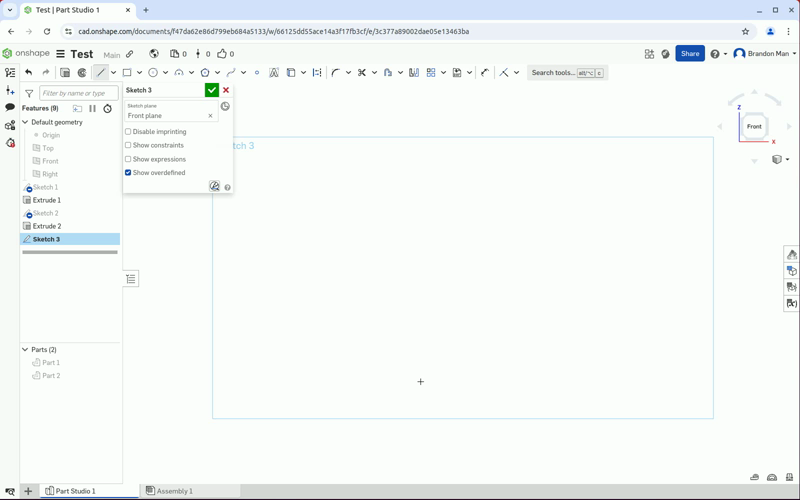
click(420, 381)
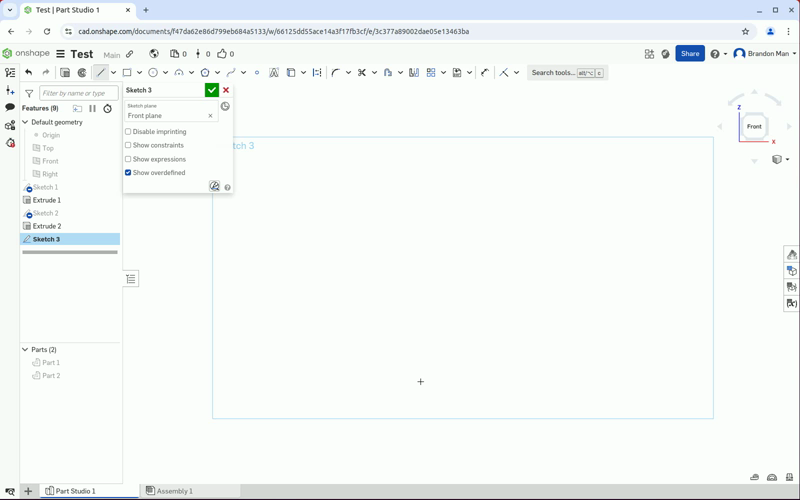
key_up(shift)
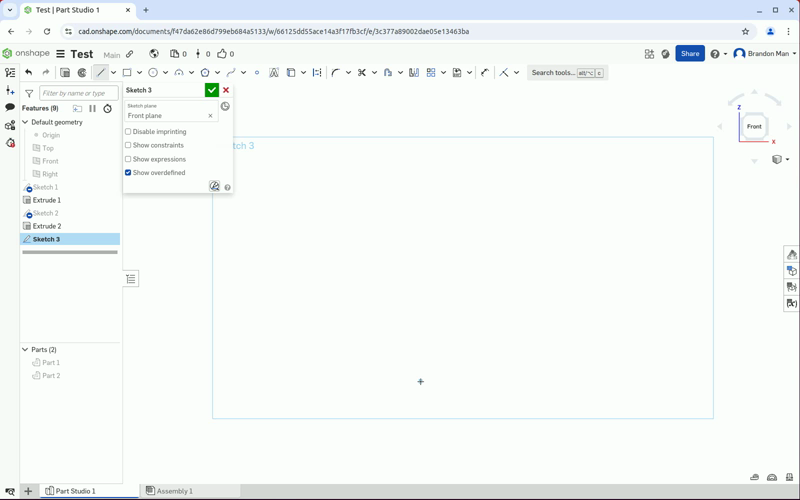
key_down(shift)
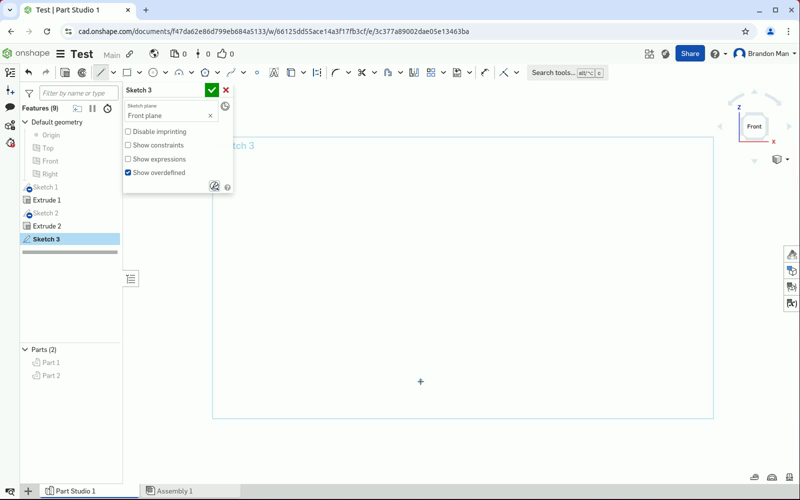
mouse_move(450, 381)
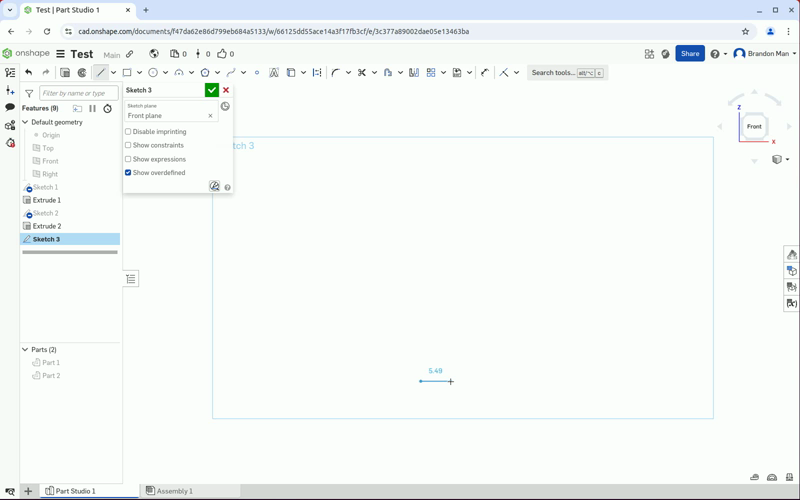
mouse_move(431, 396)
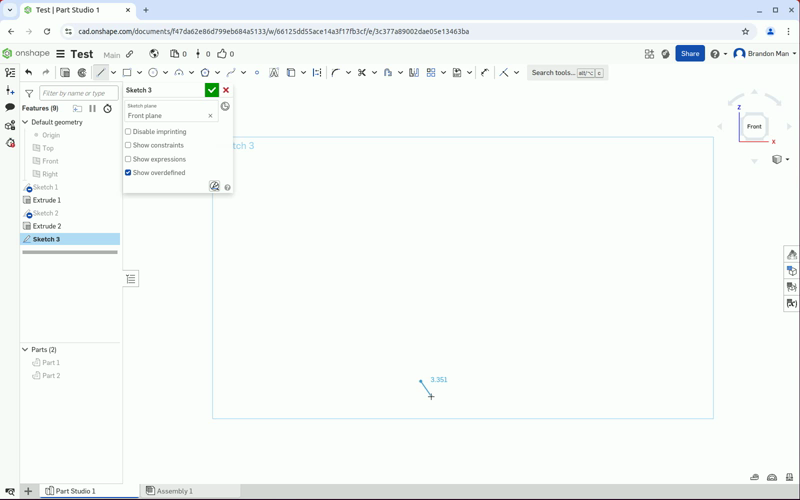
click(431, 396)
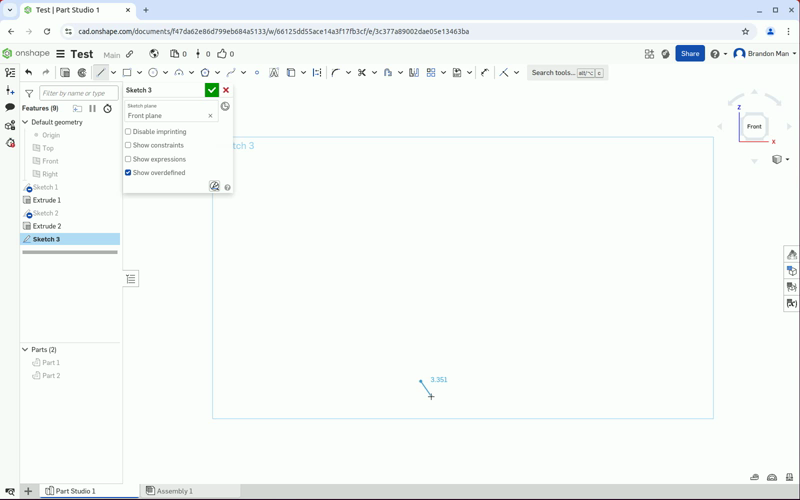
key_up(shift)
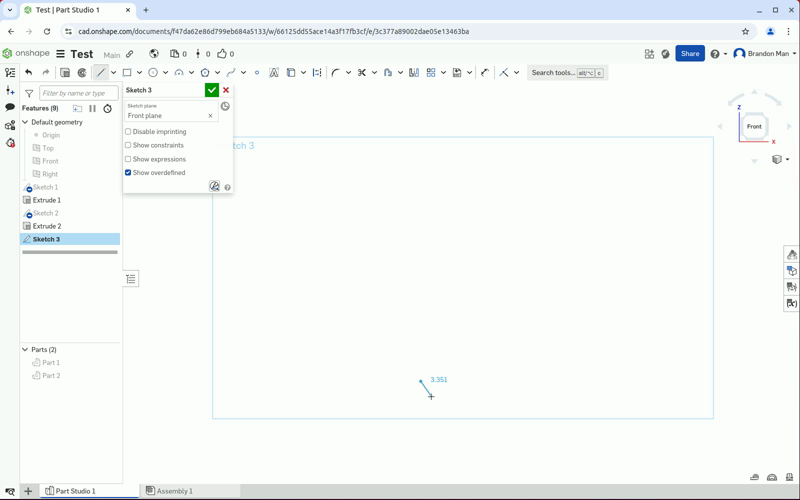
key_down(shift)
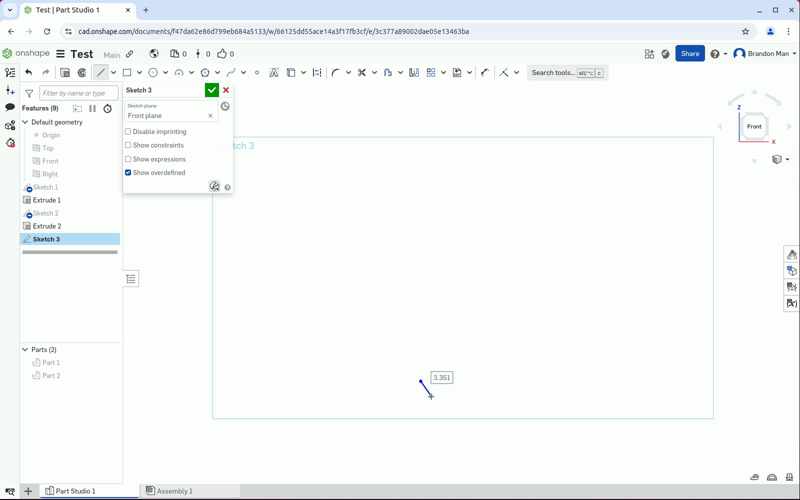
mouse_move(461, 396)
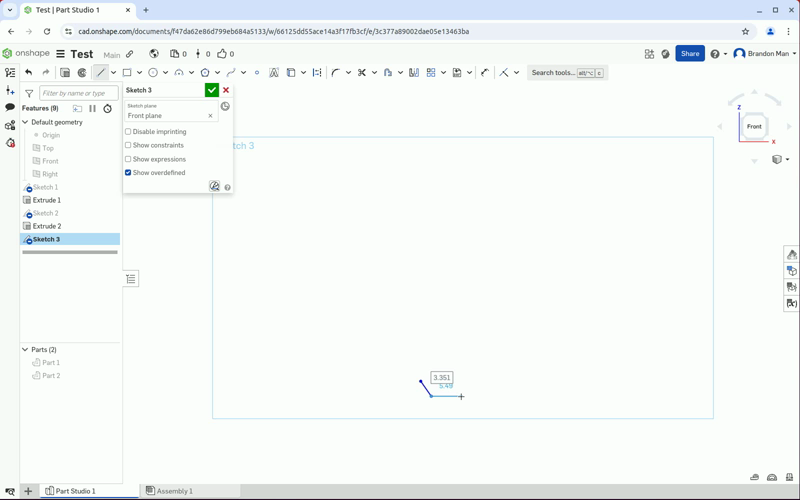
mouse_move(445, 381)
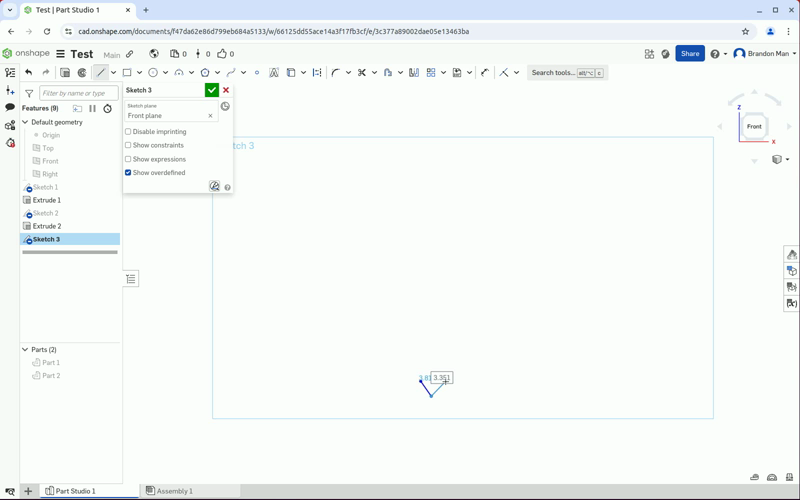
click(445, 381)
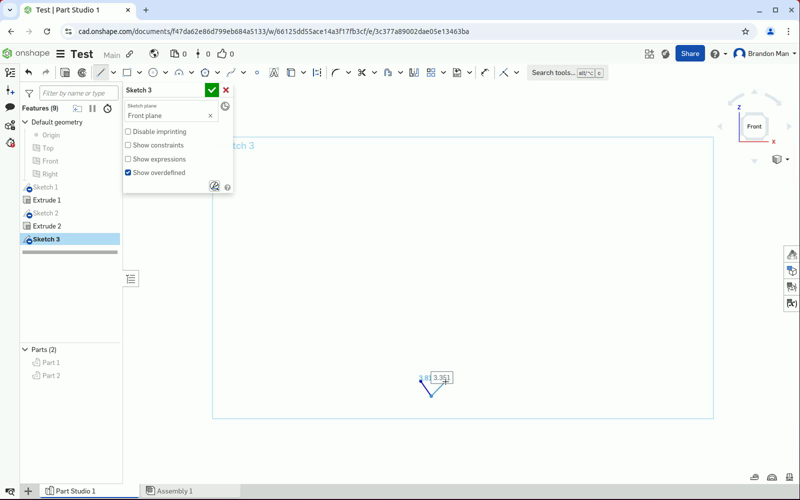
key_up(shift)
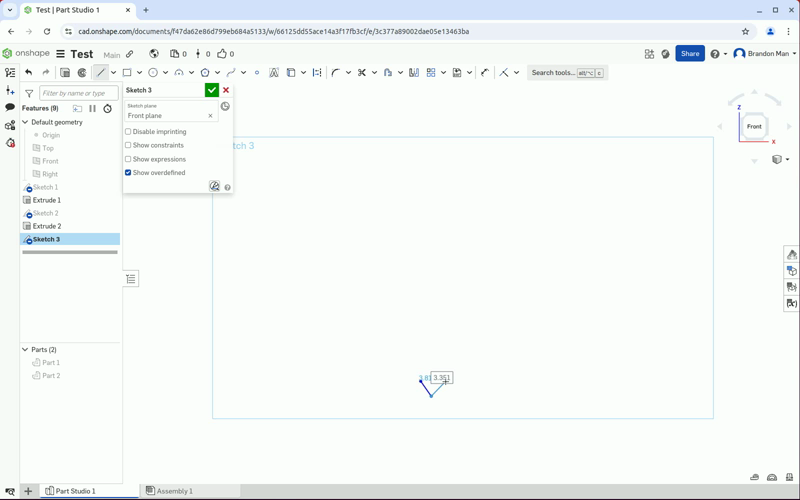
key_down(shift)
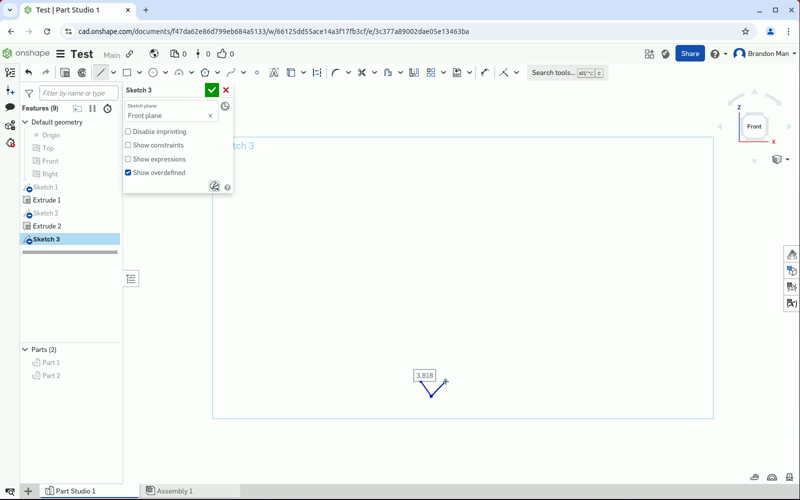
mouse_move(475, 381)
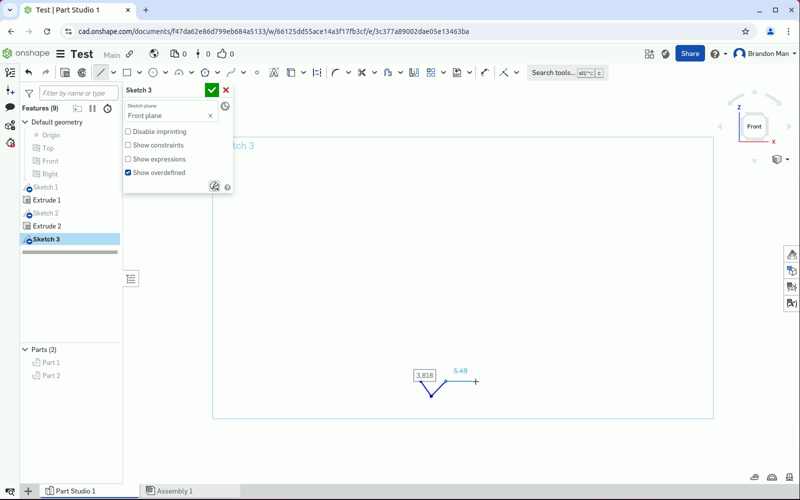
mouse_move(445, 333)
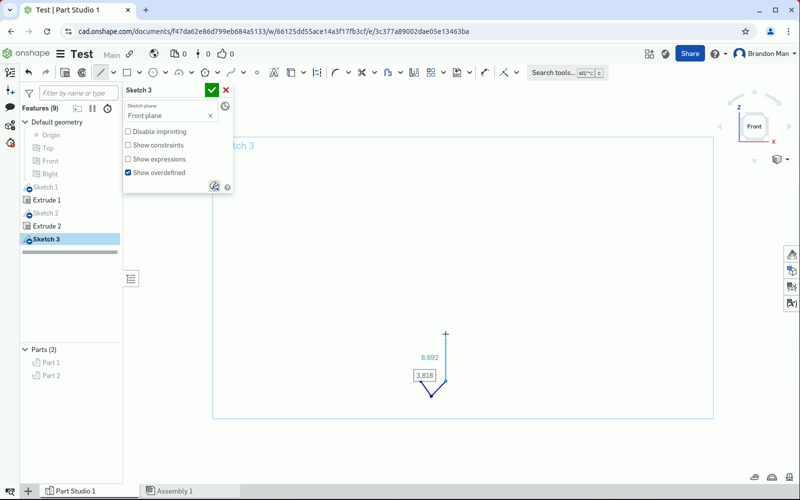
click(445, 333)
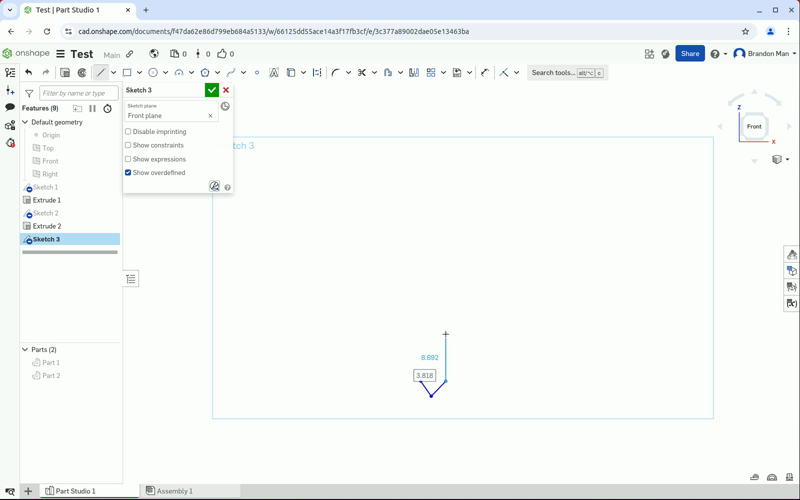
key_up(shift)
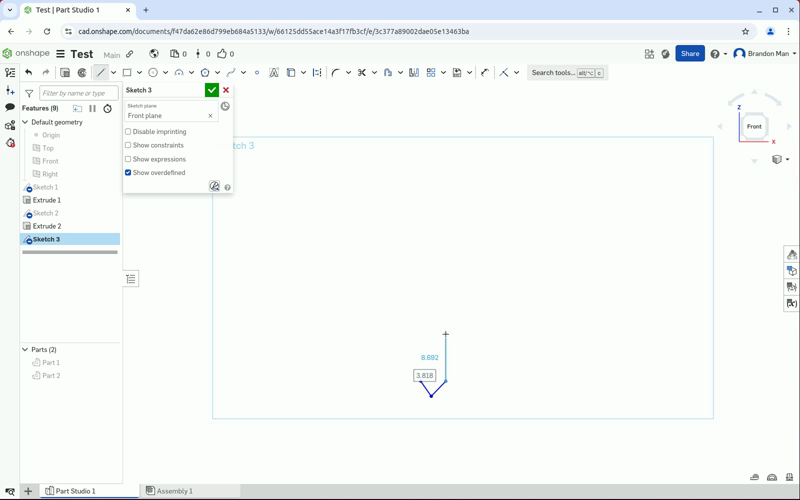
key_down(shift)
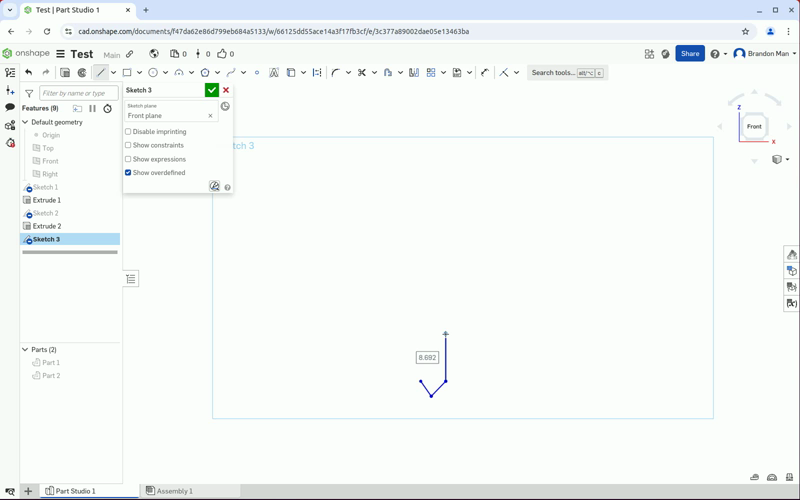
mouse_move(475, 333)
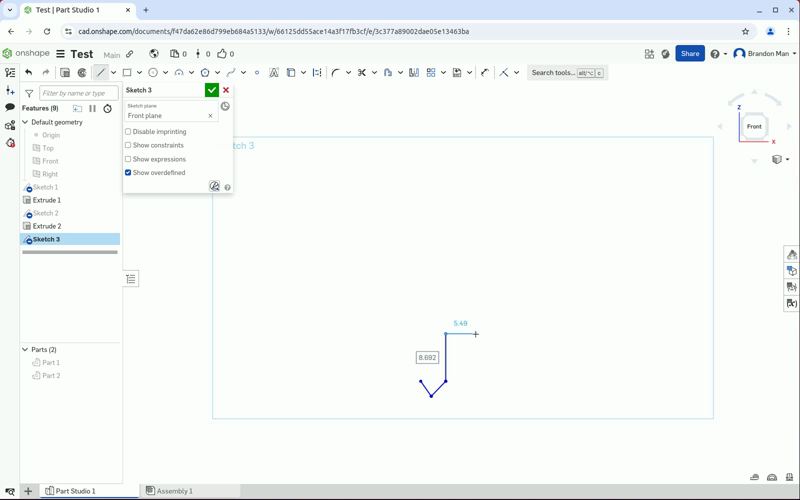
mouse_move(420, 333)
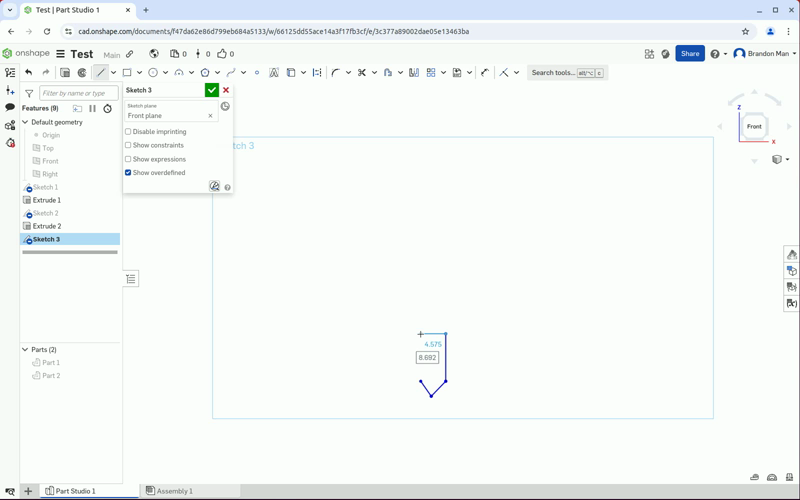
click(420, 333)
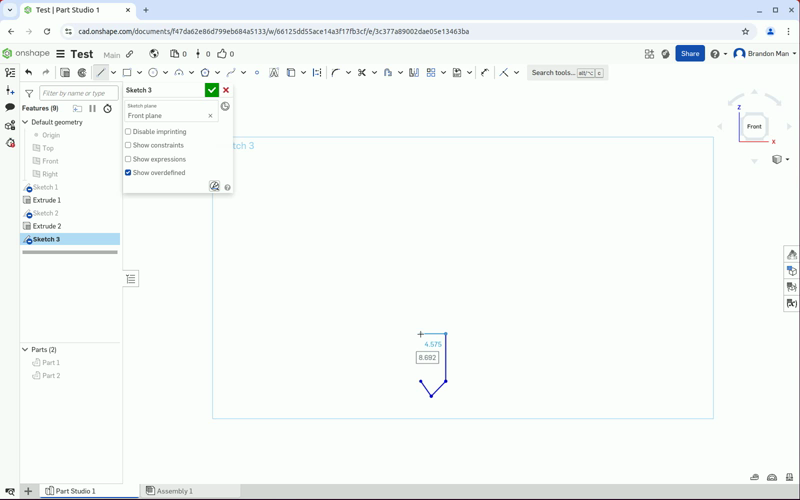
key_up(shift)
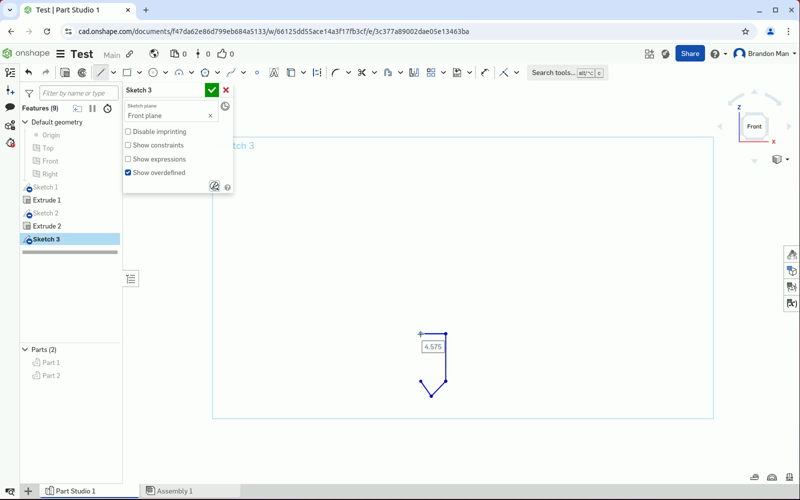
mouse_move(450, 333)
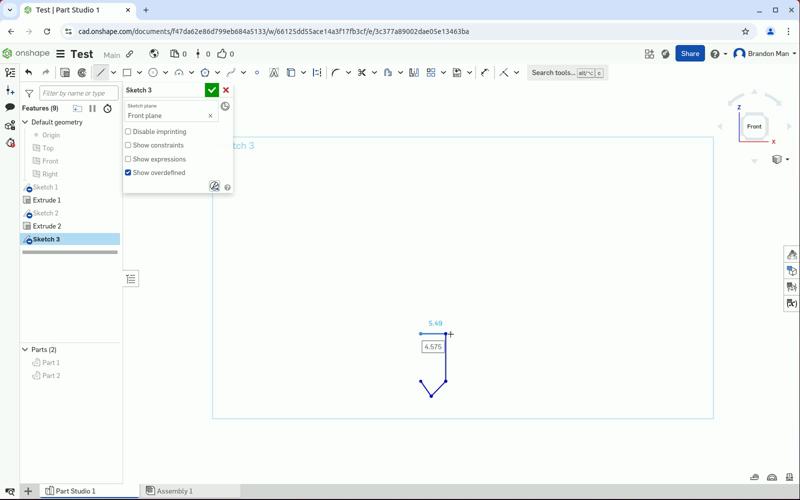
key_down(shift)
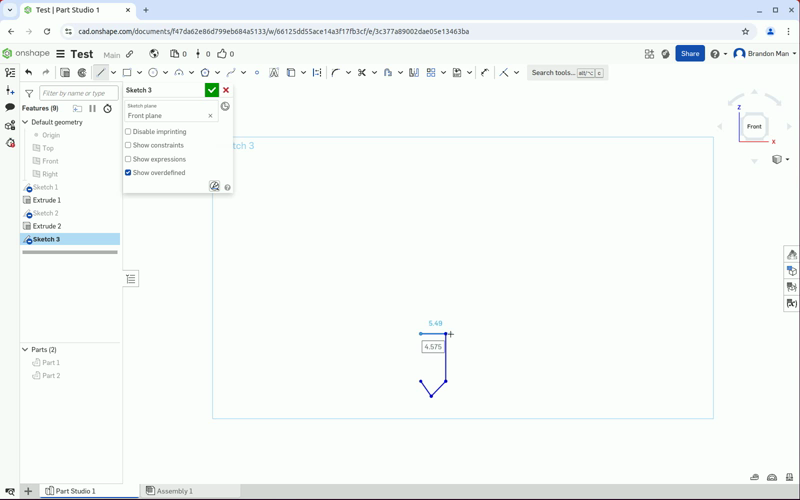
mouse_move(420, 381)
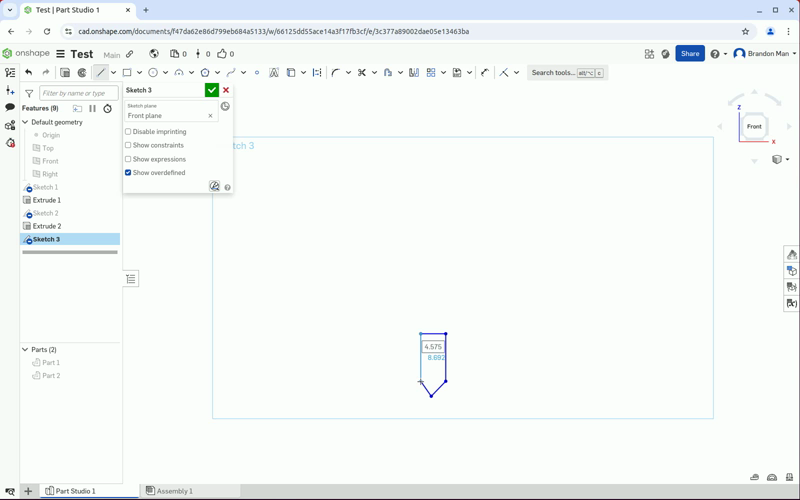
key_up(shift)
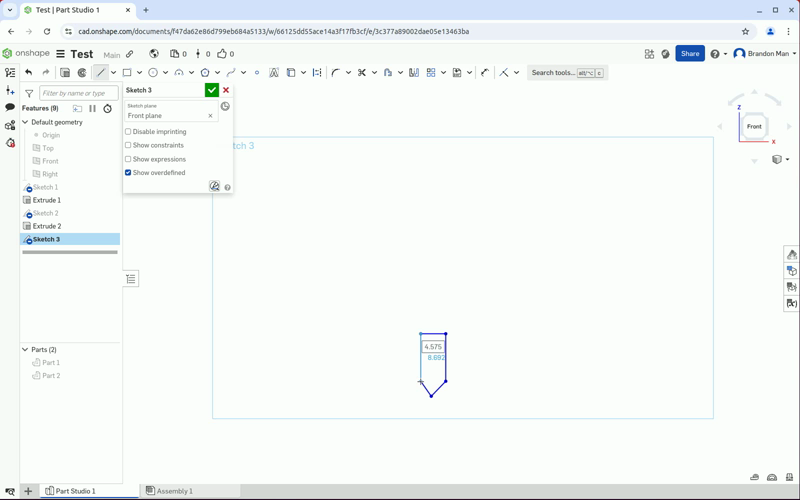
click(420, 381)
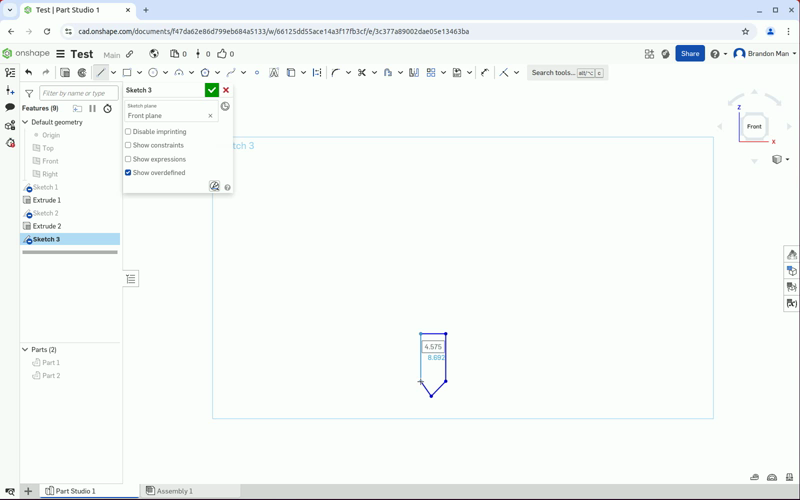
key(esc)
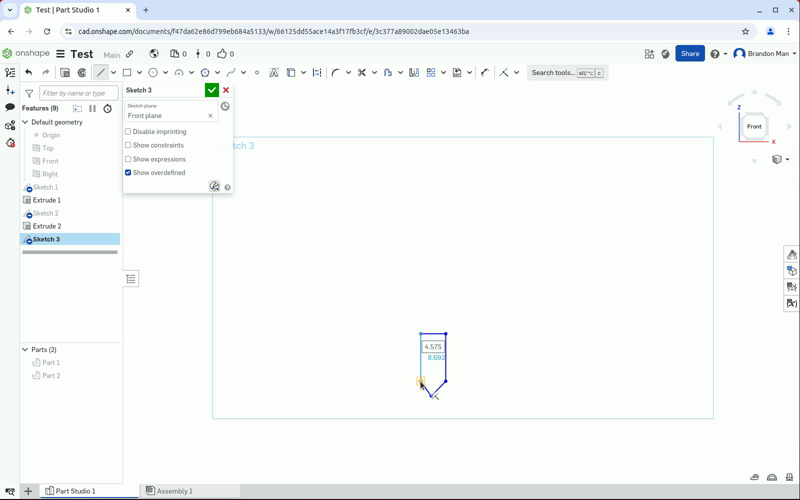
mouse_move(427, 372)
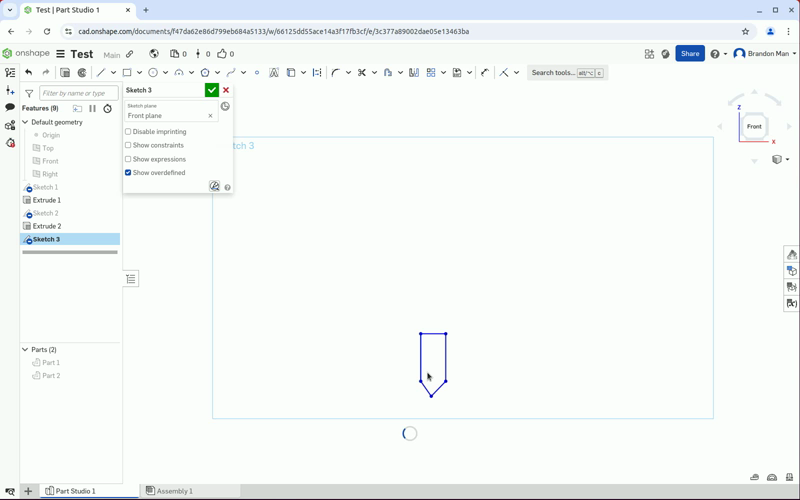
scroll(6)
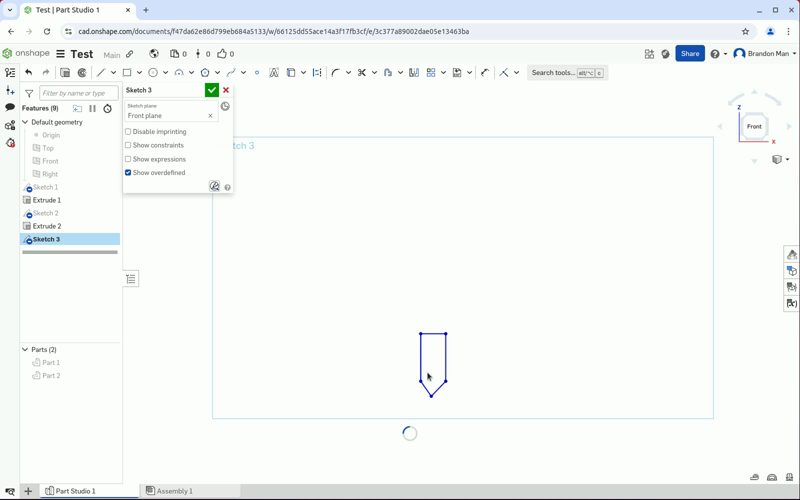
scroll(6)
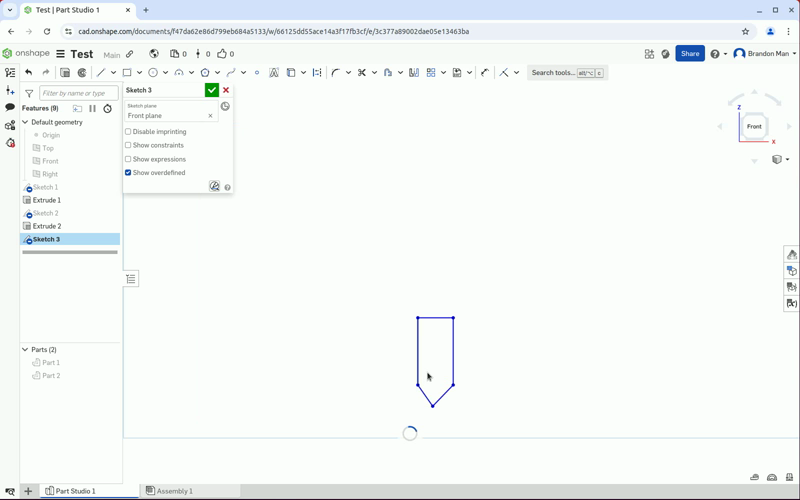
scroll(6)
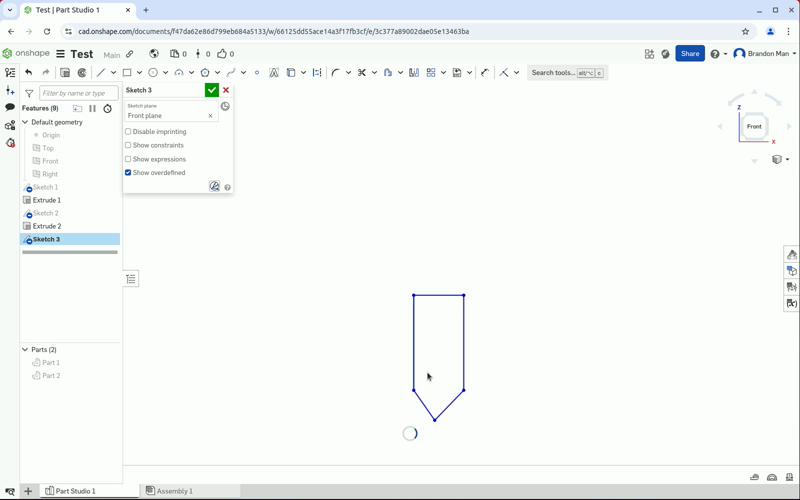
scroll(6)
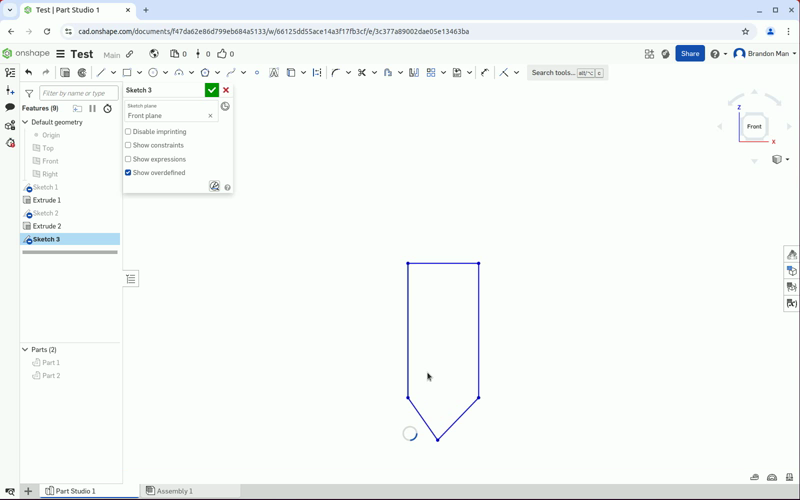
scroll(6)
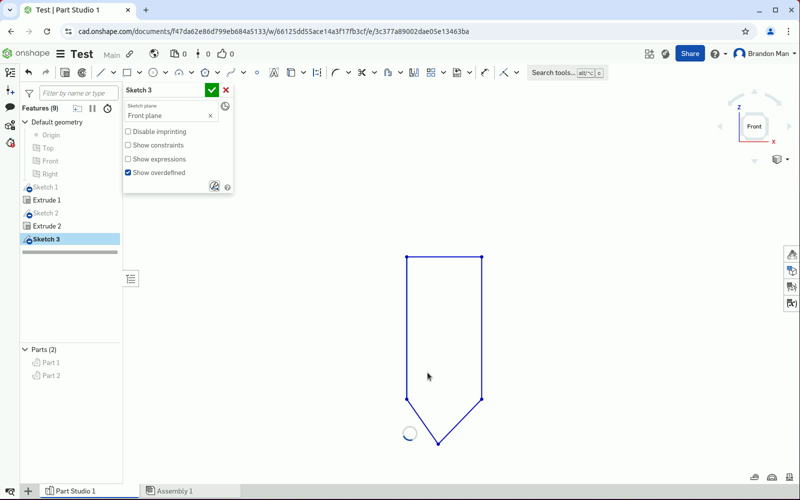
scroll(6)
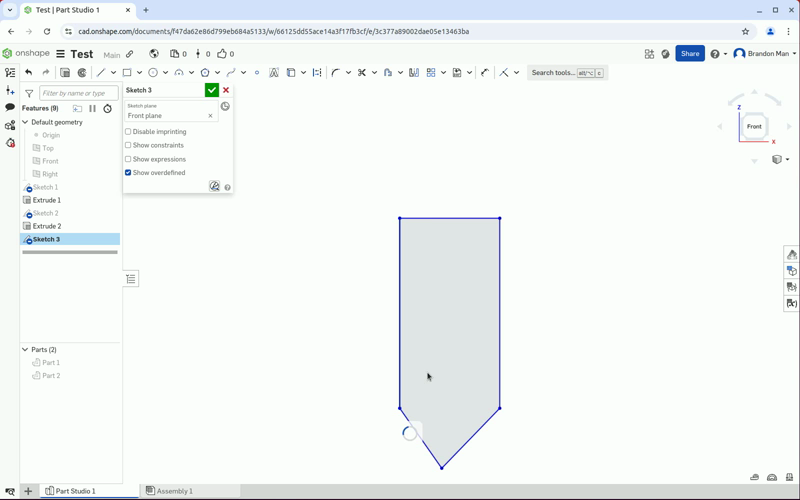
scroll(6)
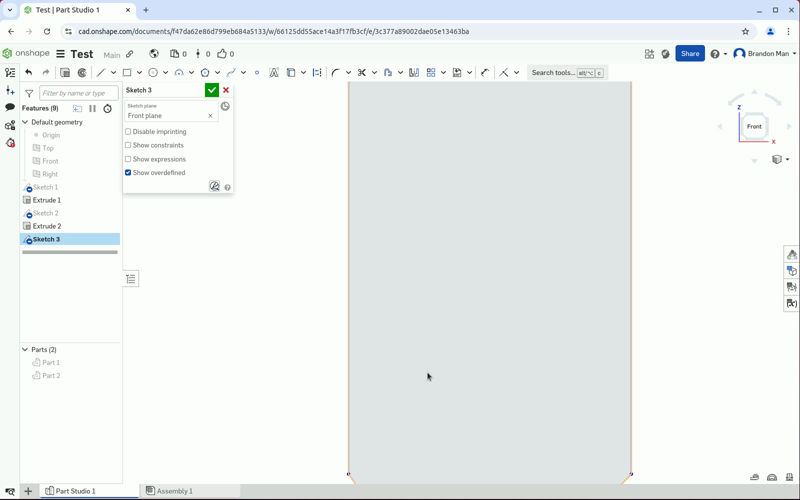
click(427, 372)
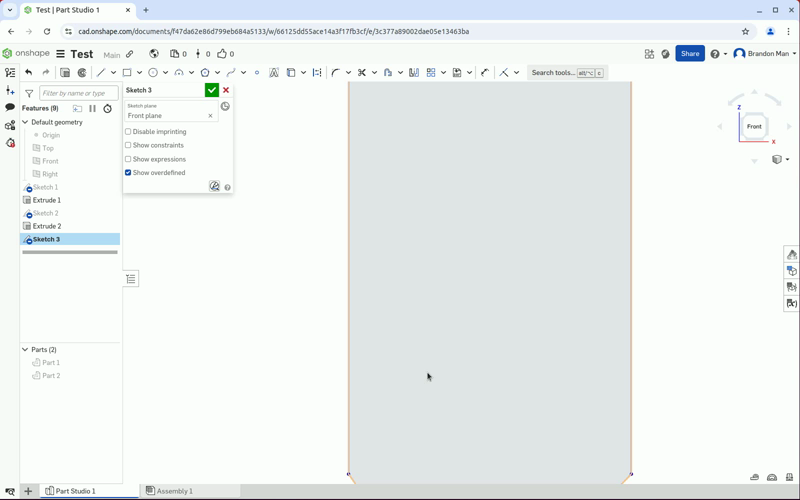
scroll(-6)
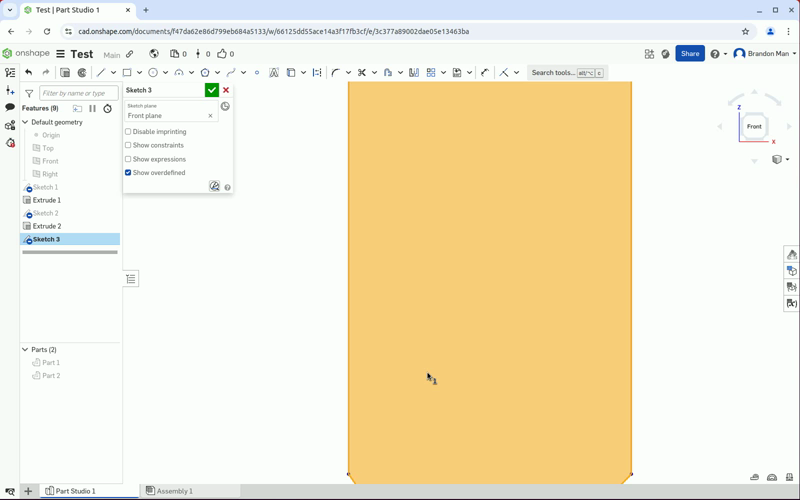
scroll(-6)
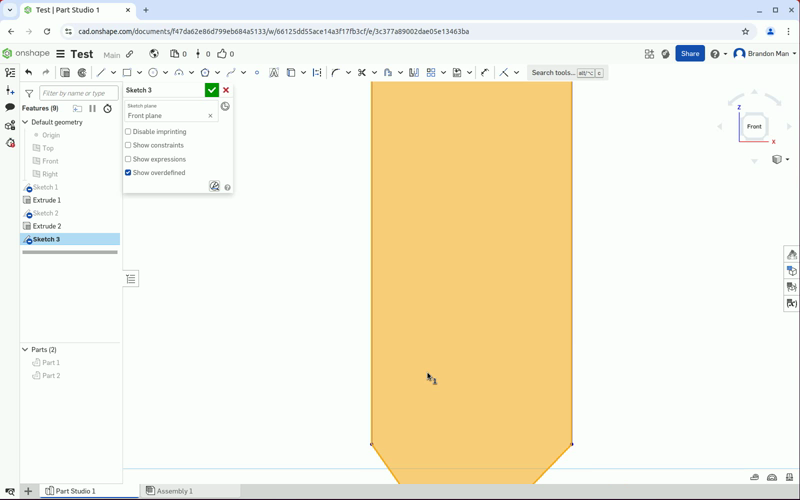
scroll(-6)
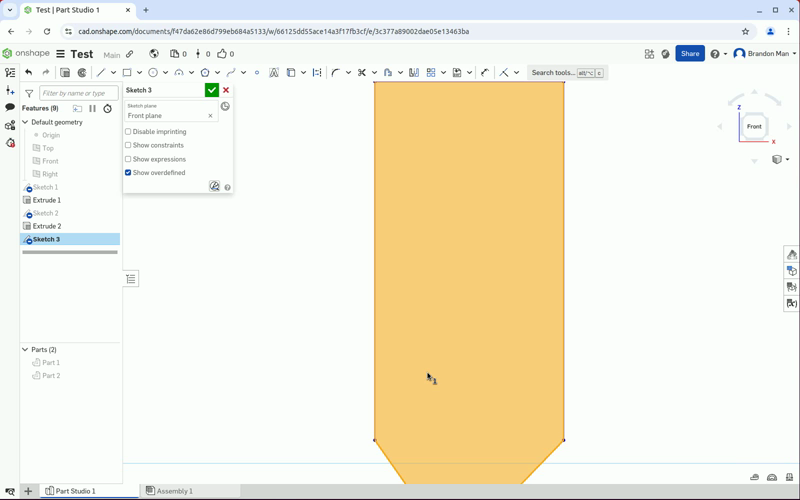
scroll(-6)
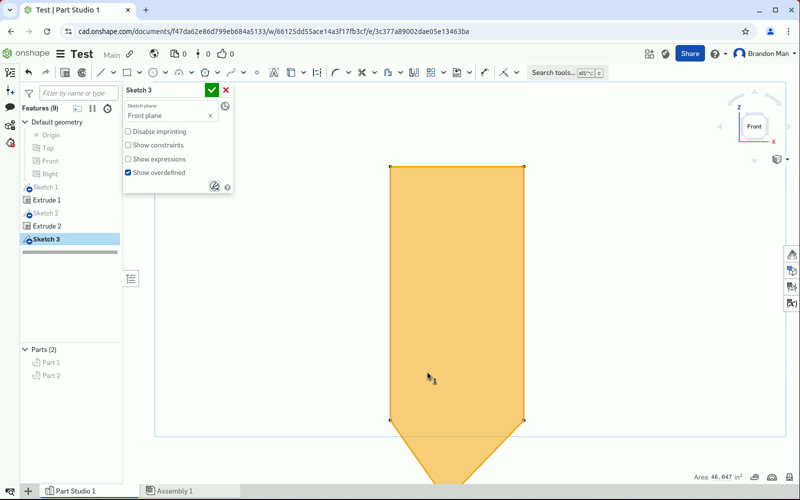
scroll(-6)
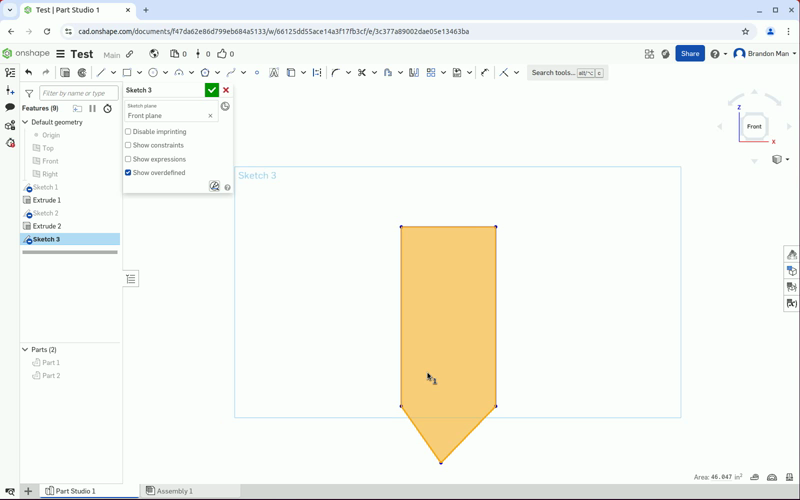
scroll(-6)
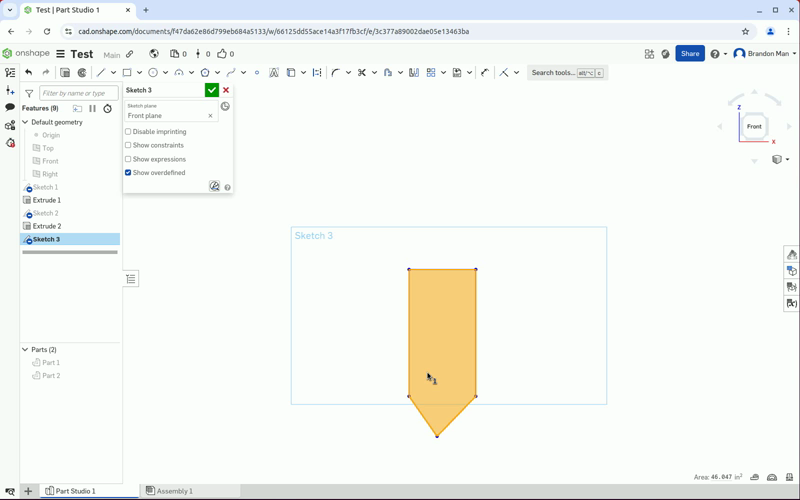
scroll(-6)
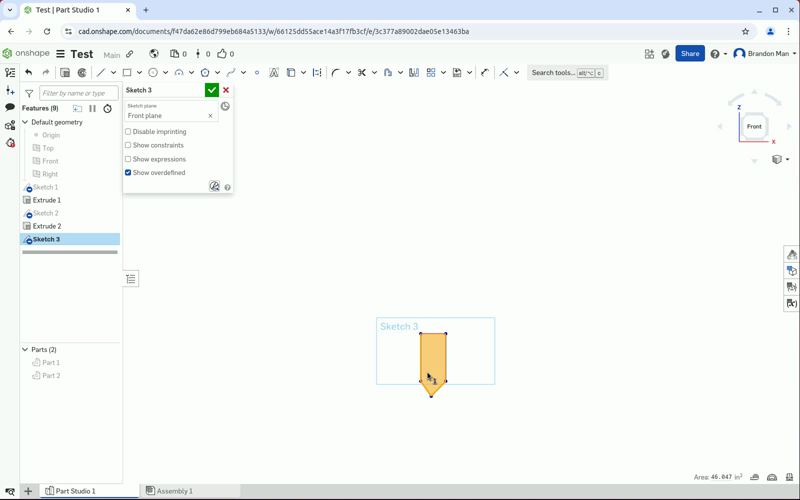
mouse_move(73, 352)
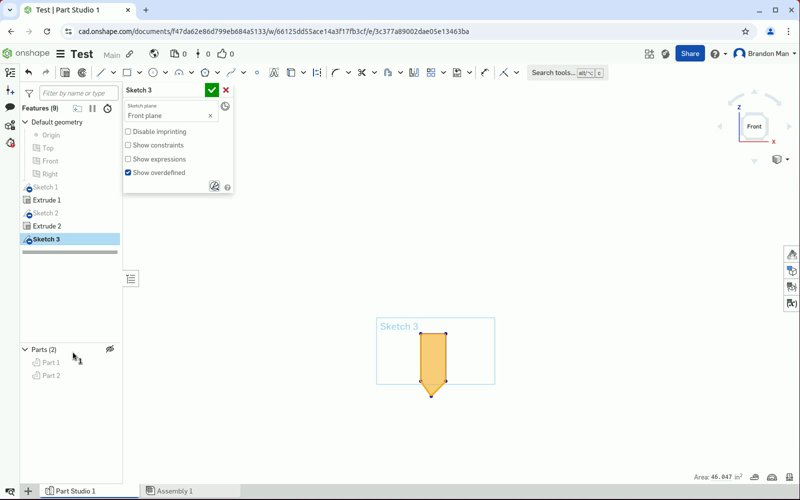
key(shift+y)
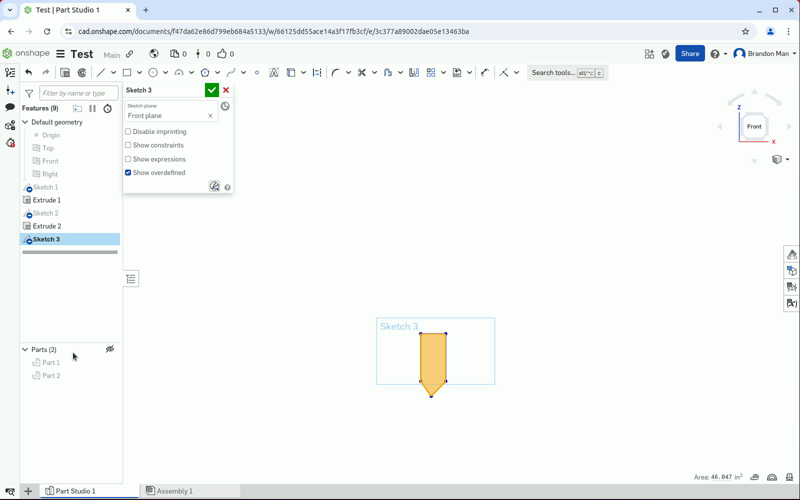
key(shift+e)
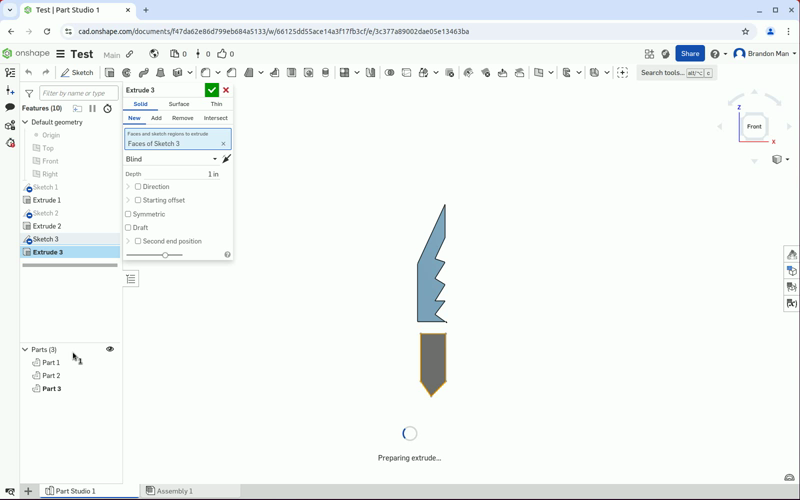
mouse_move(143, 106)
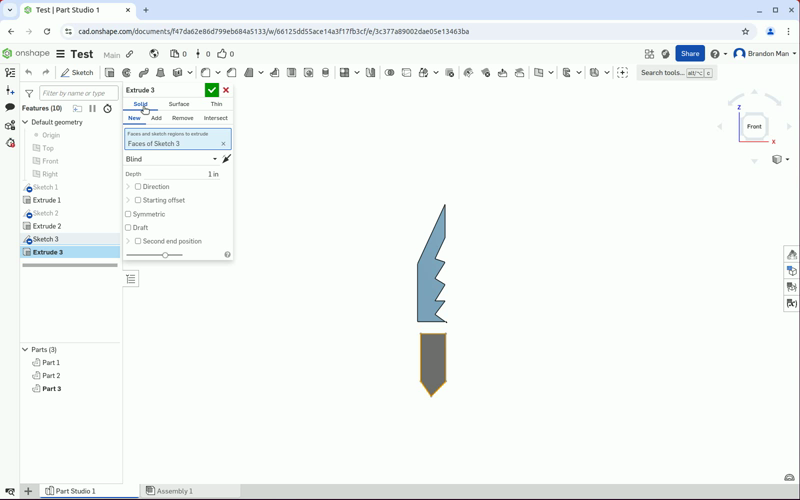
click(143, 106)
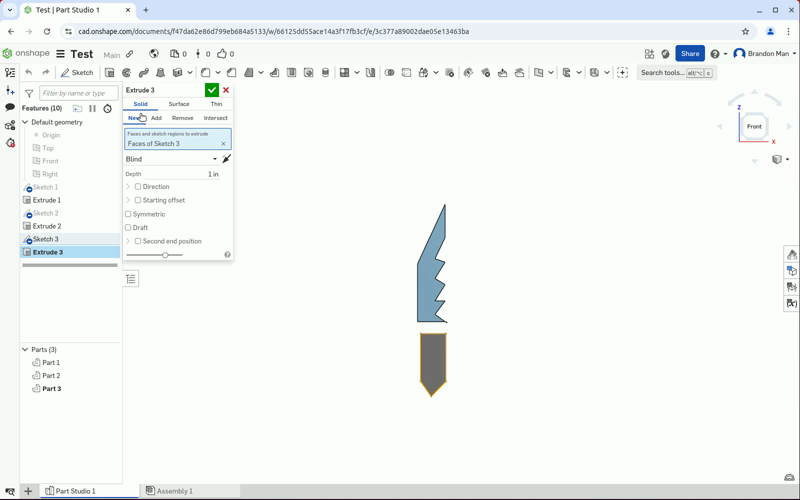
mouse_move(137, 120)
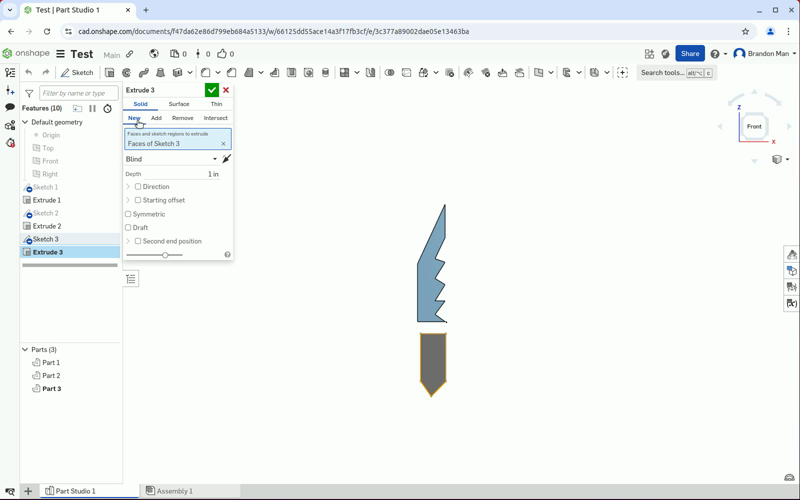
click(137, 120)
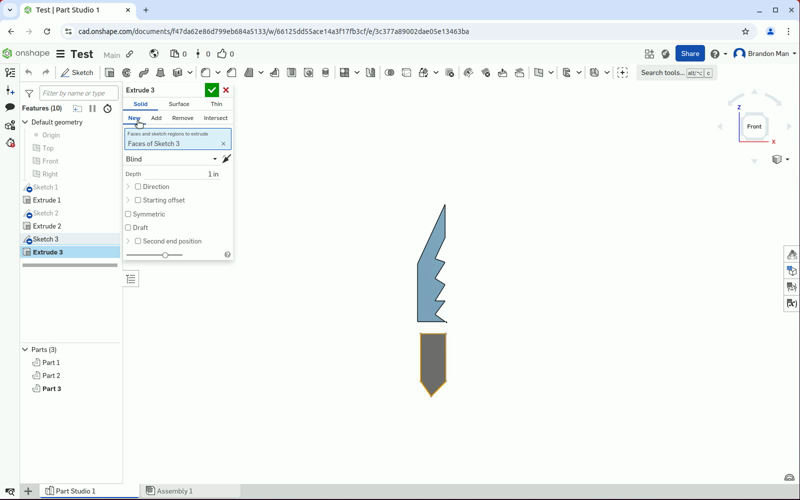
key(tab, 4)
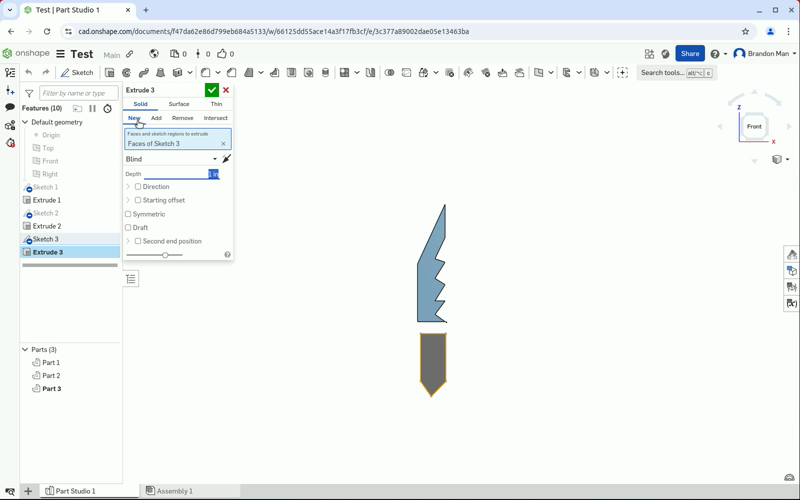
text(1.685)
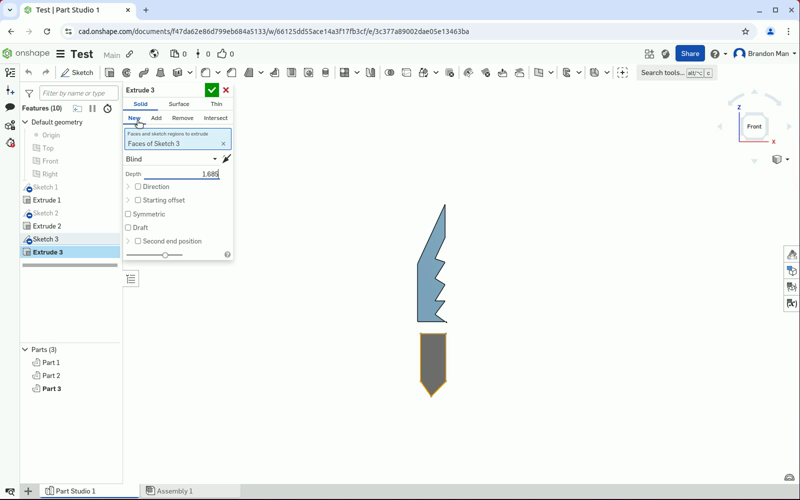
key(enter)
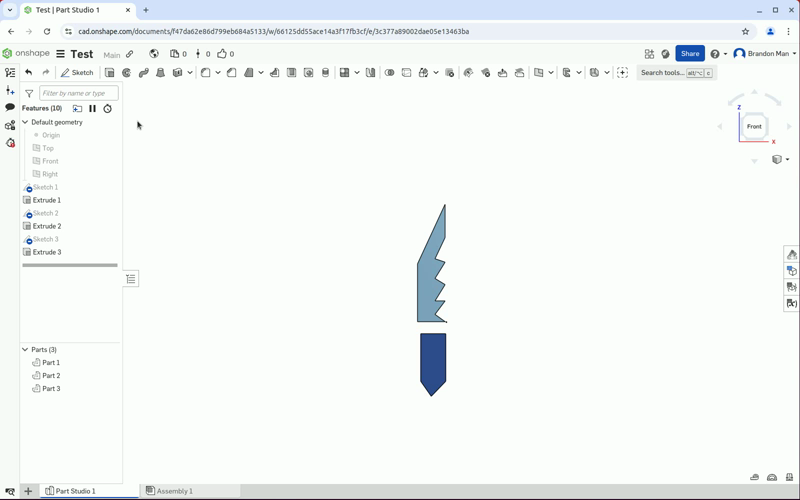
key(shift+h)
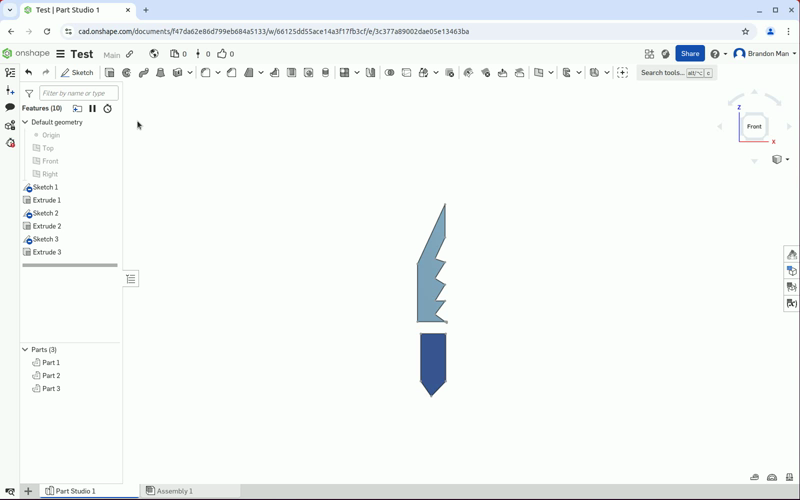
key(shift+h)
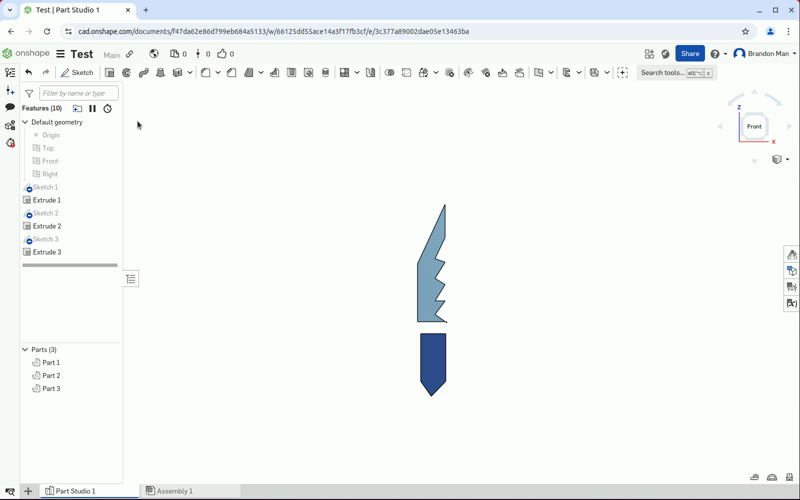
mouse_move(73, 189)
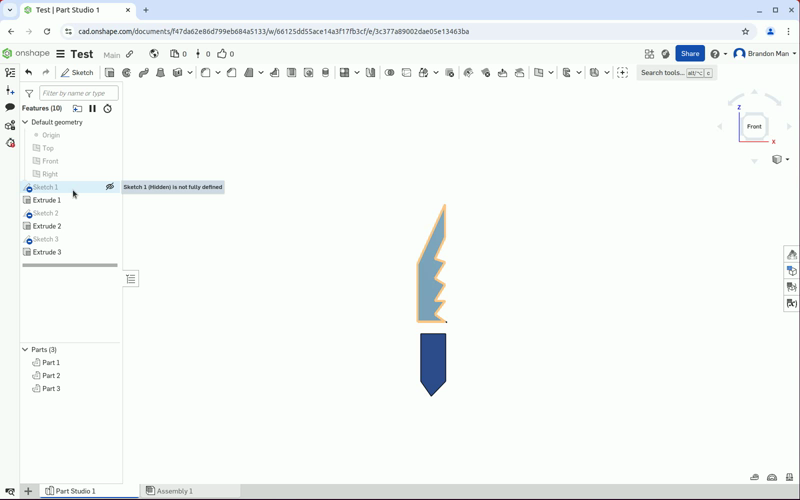
click(73, 189)
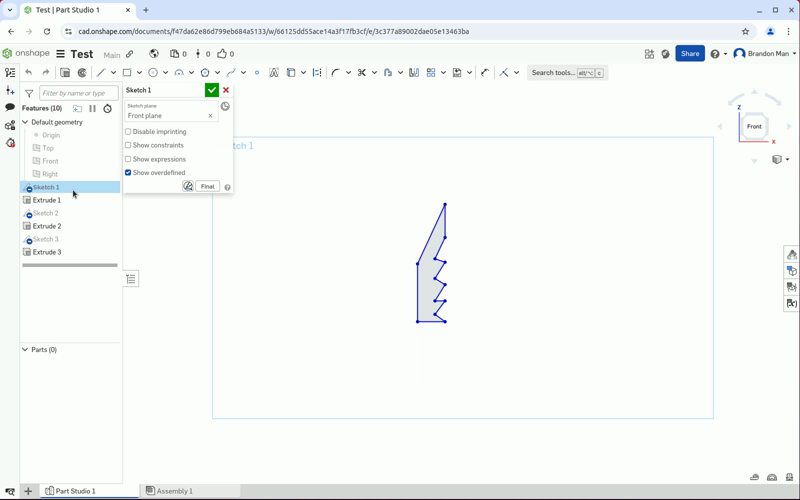
mouse_move(229, 92)
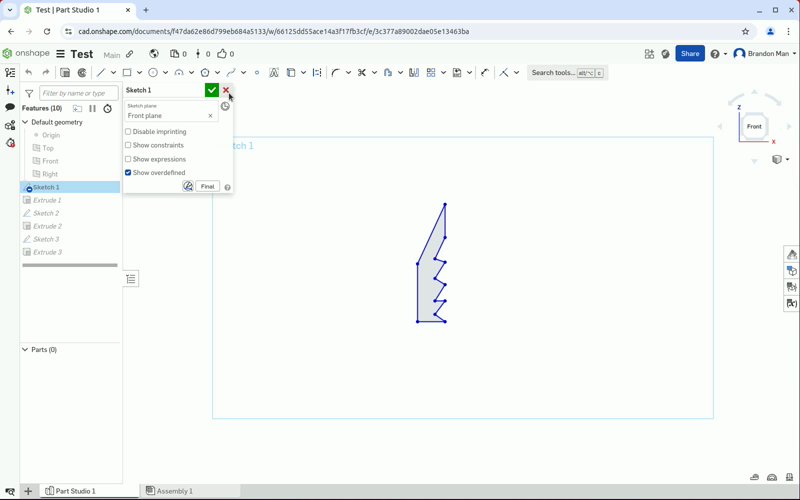
click(229, 92)
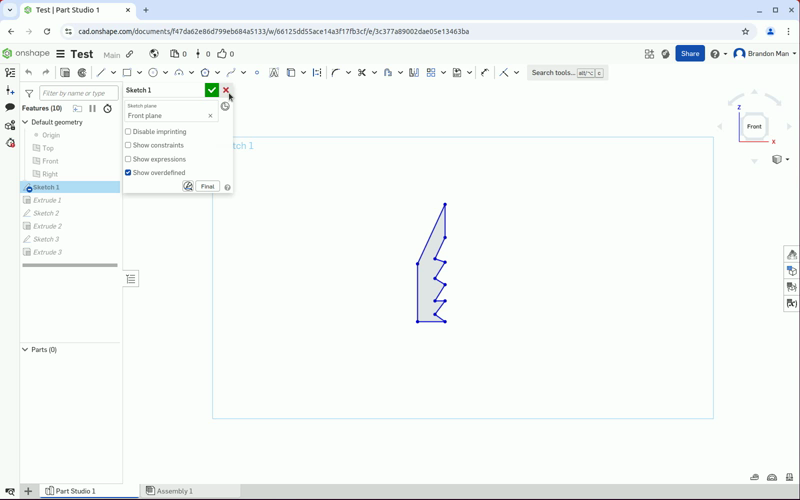
key(shift+s)
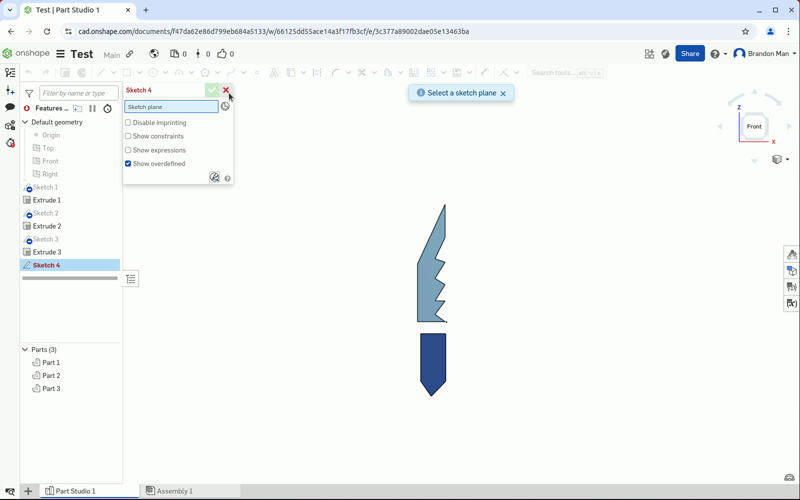
mouse_move(73, 163)
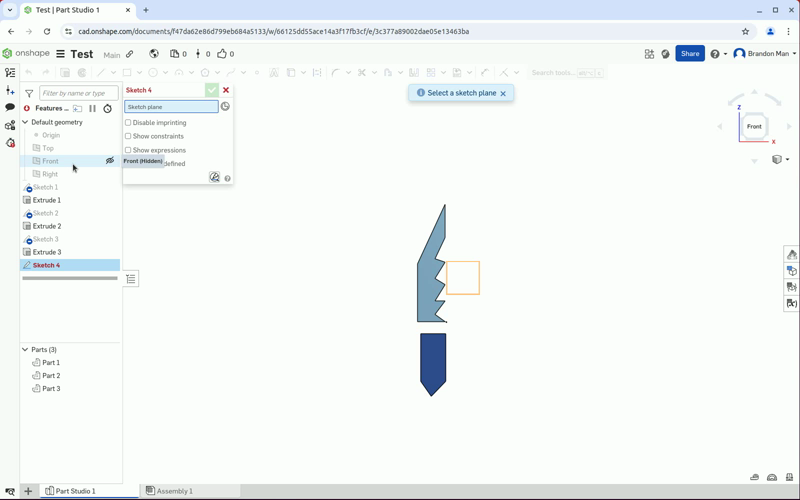
click(73, 163)
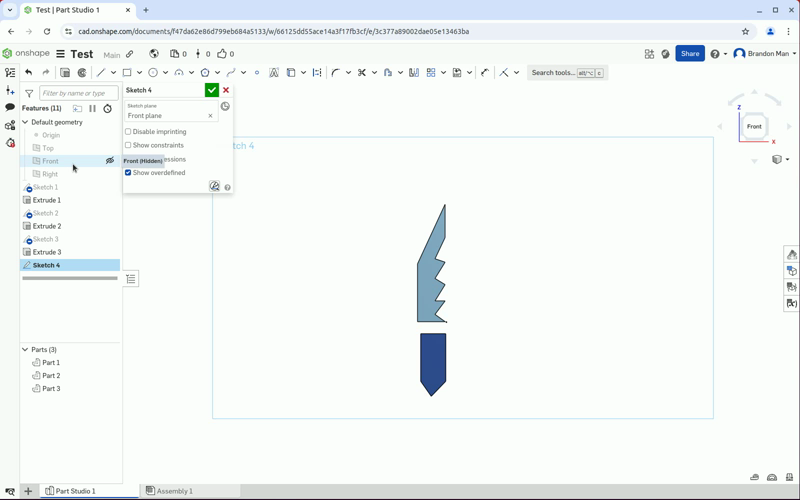
mouse_move(73, 352)
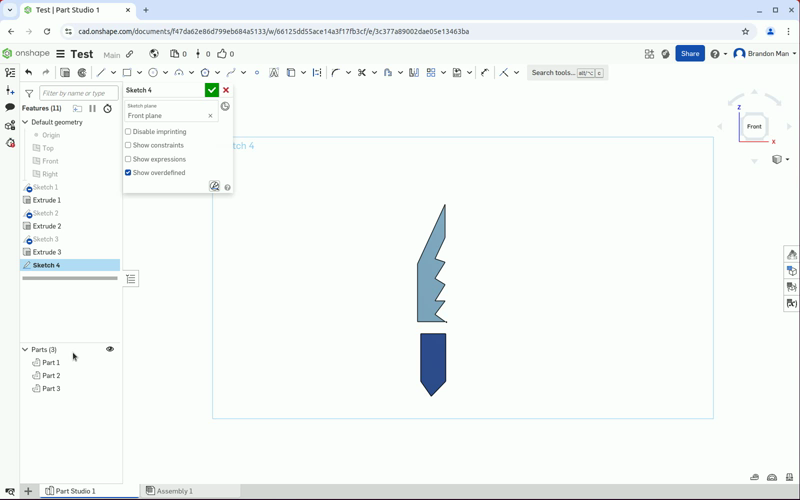
key(y)
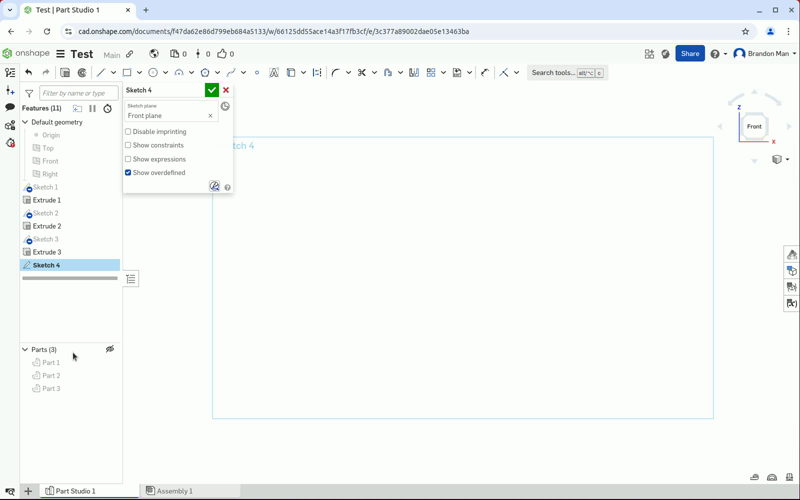
key(l)
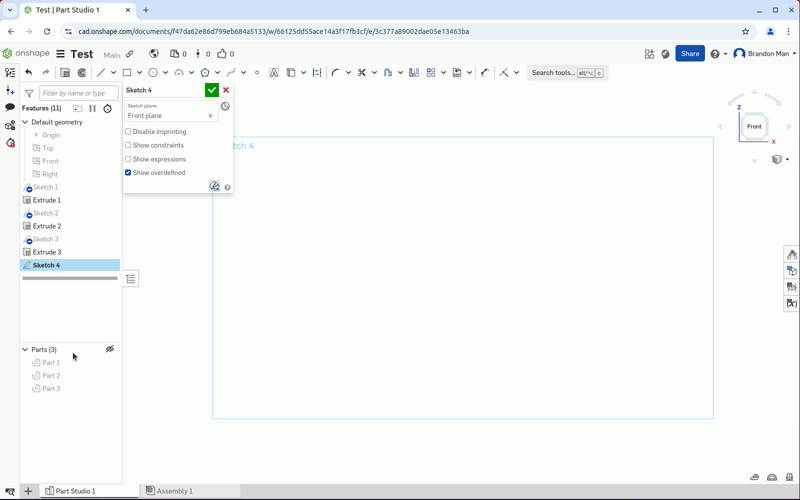
key_down(shift)
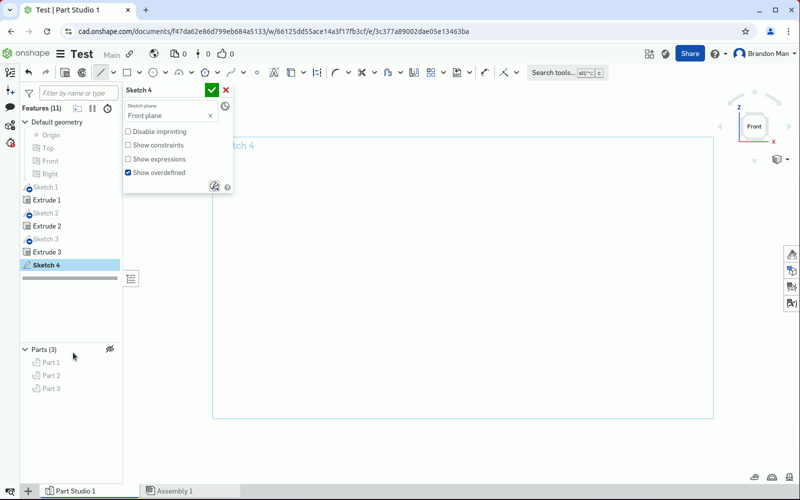
mouse_move(385, 328)
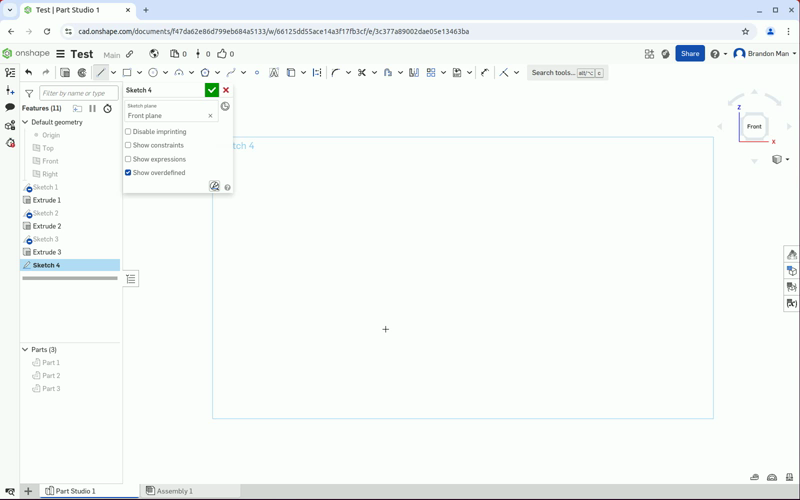
click(385, 328)
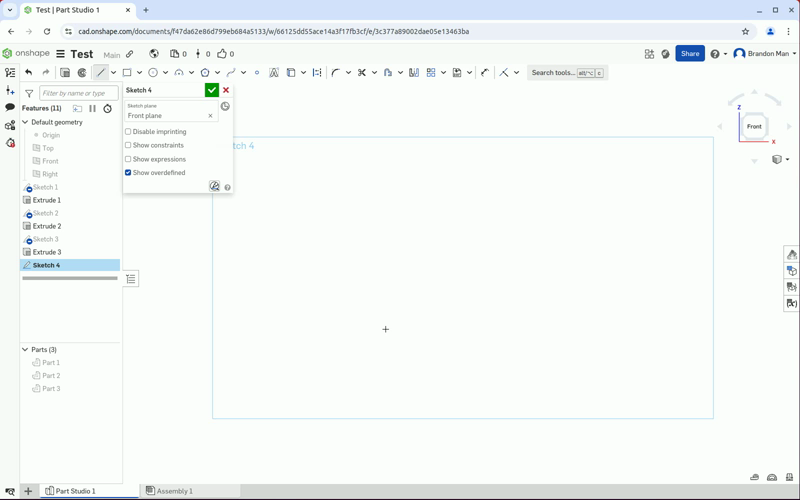
key_up(shift)
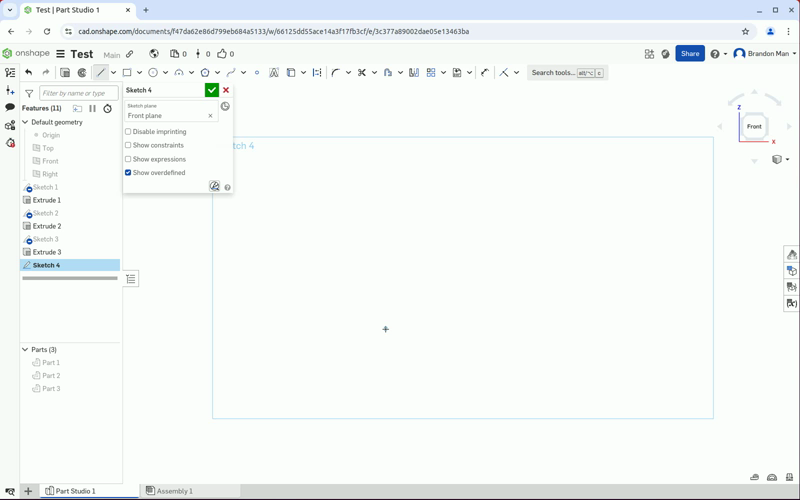
key_down(shift)
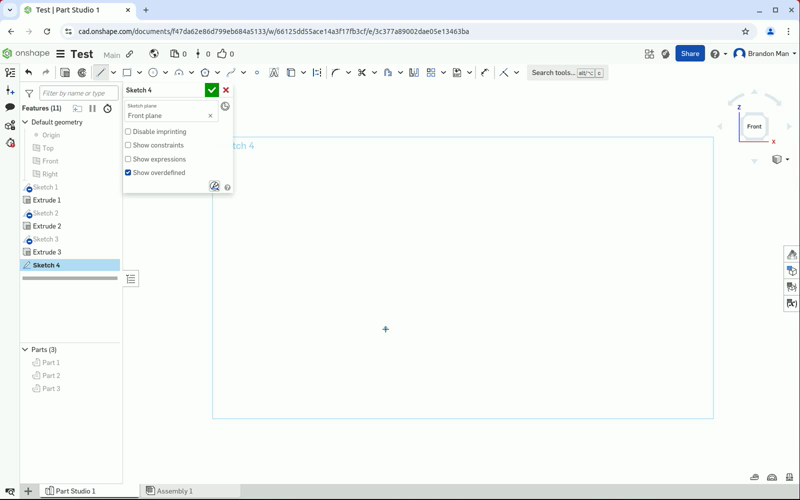
mouse_move(415, 328)
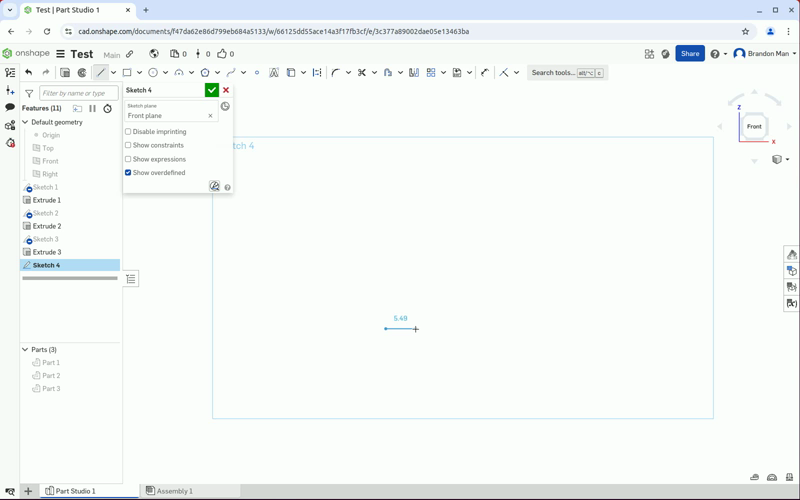
mouse_move(404, 333)
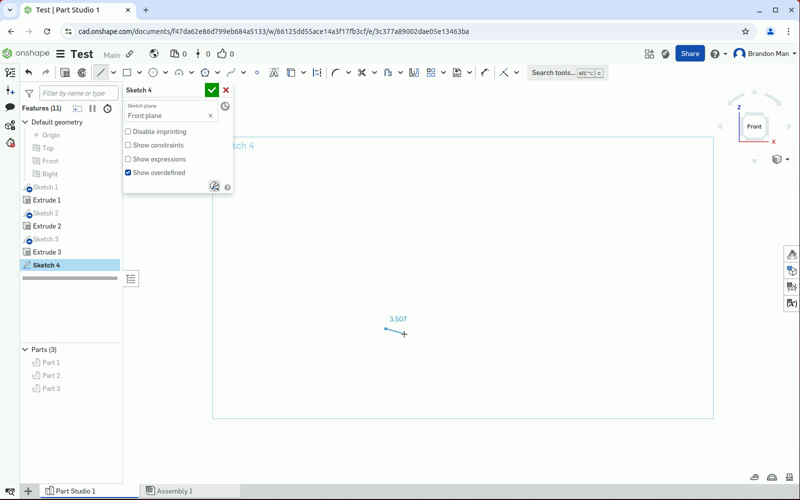
click(404, 333)
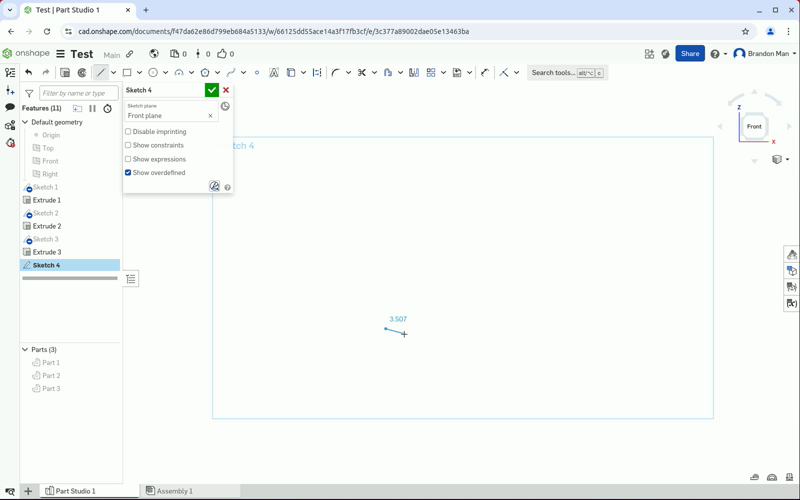
key_up(shift)
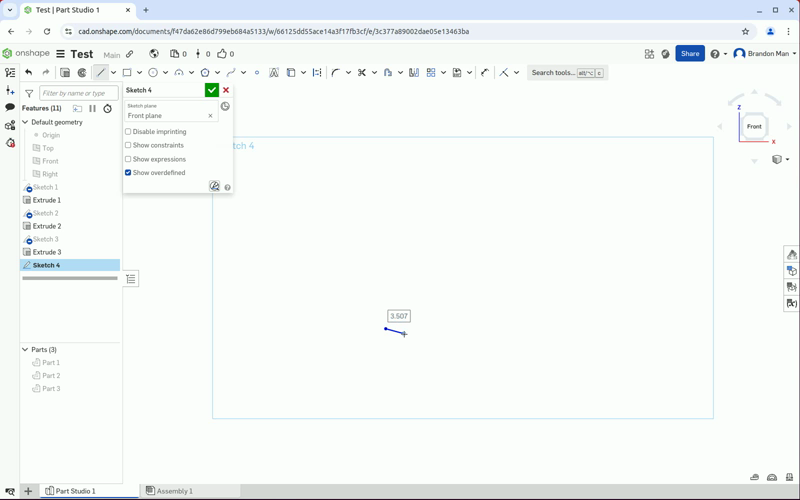
key_down(shift)
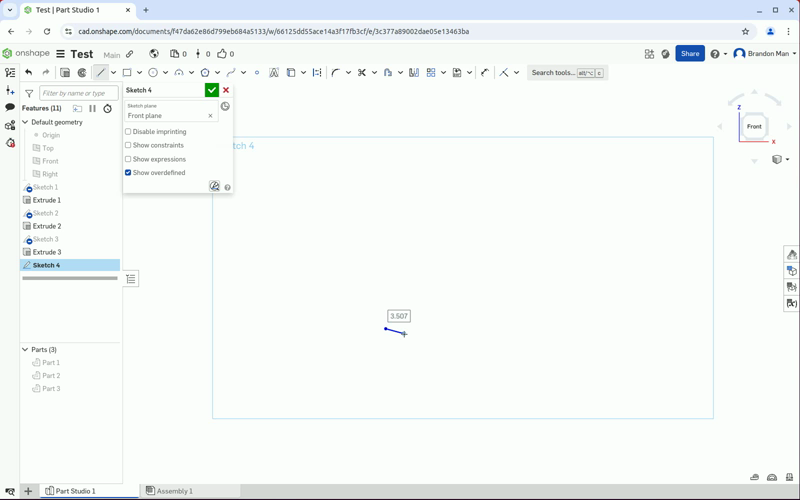
mouse_move(434, 333)
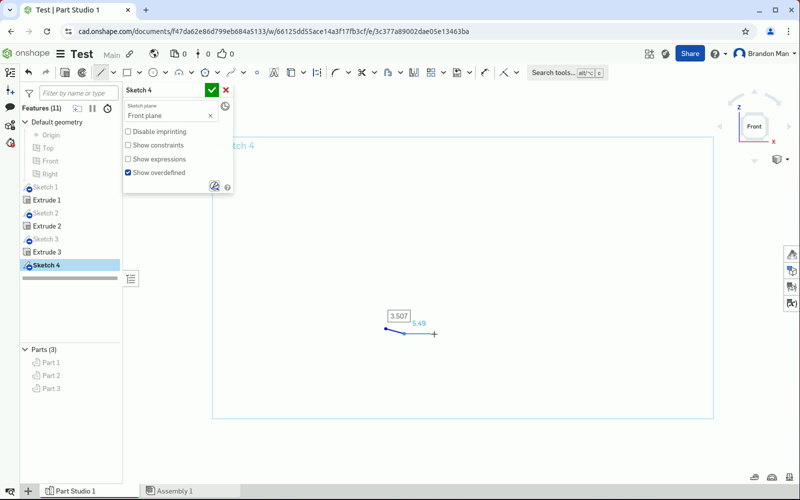
mouse_move(421, 333)
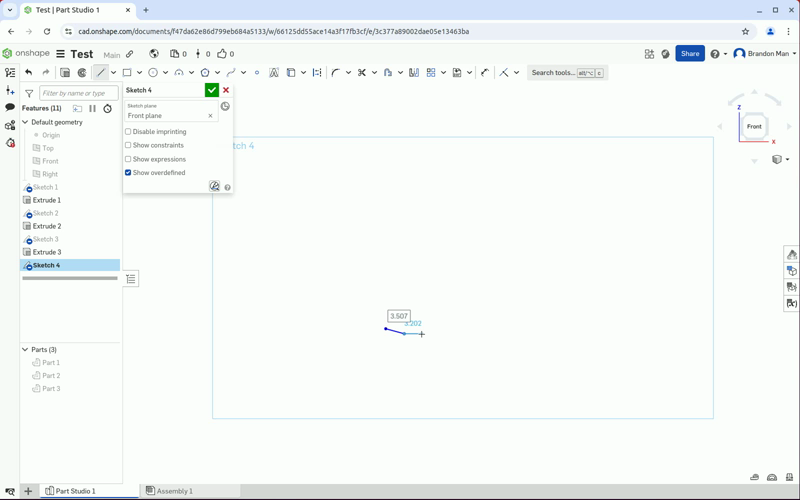
click(421, 333)
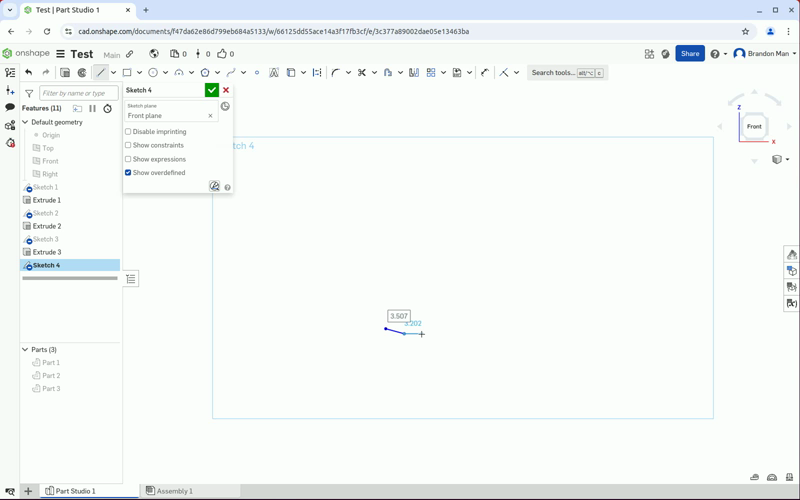
key_up(shift)
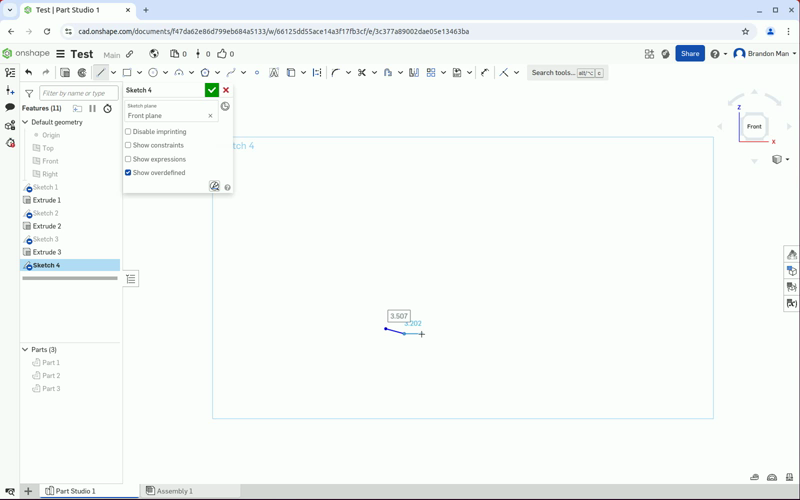
key_down(shift)
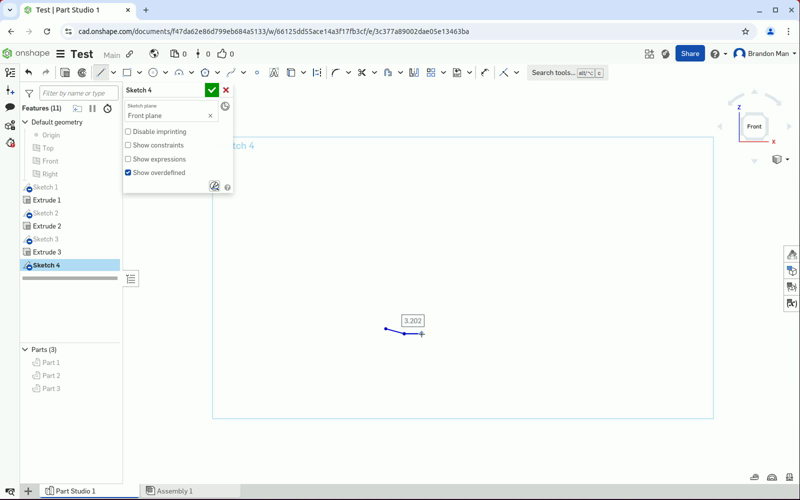
mouse_move(451, 333)
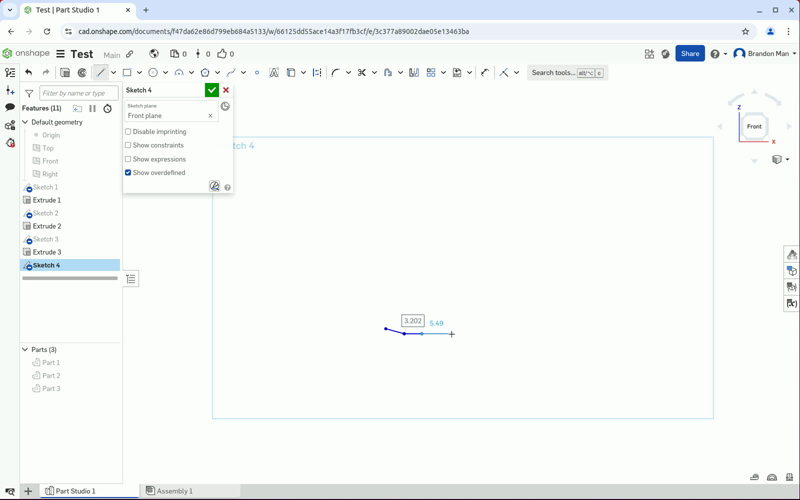
mouse_move(446, 333)
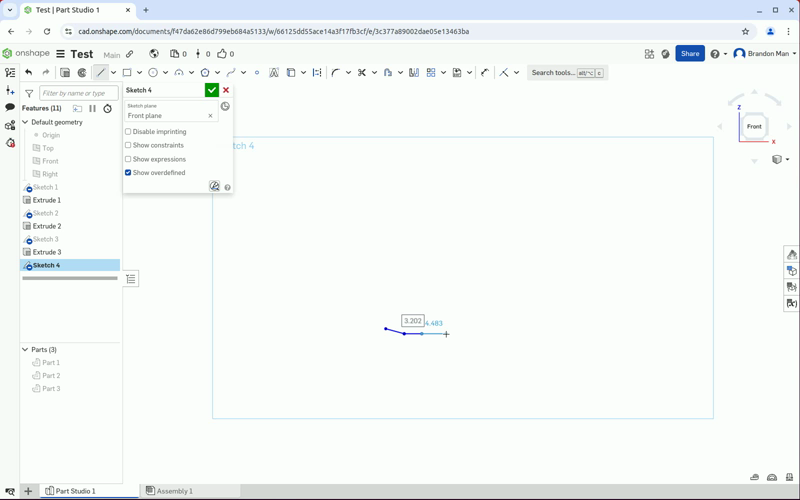
click(446, 333)
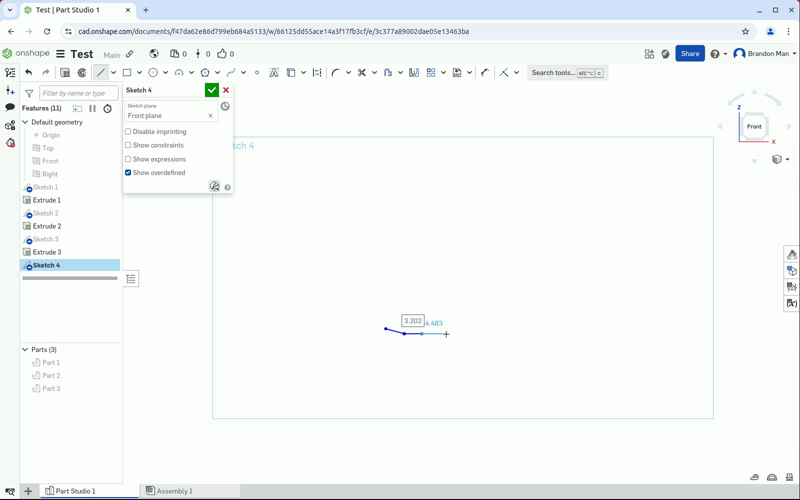
key_up(shift)
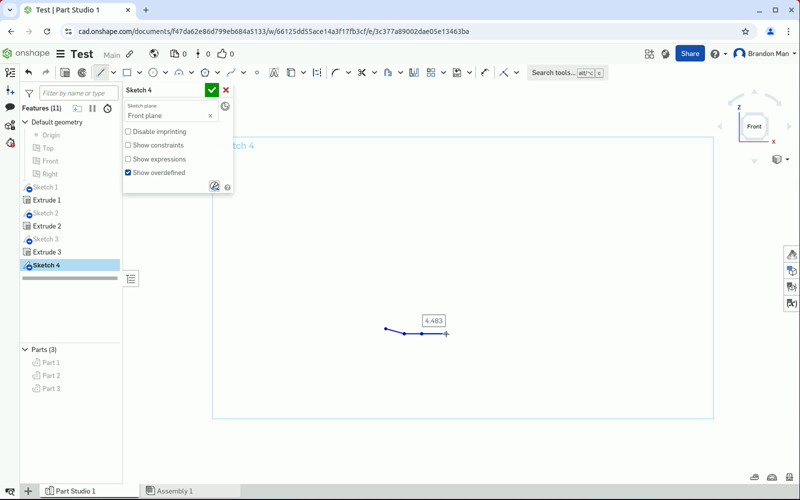
key_down(shift)
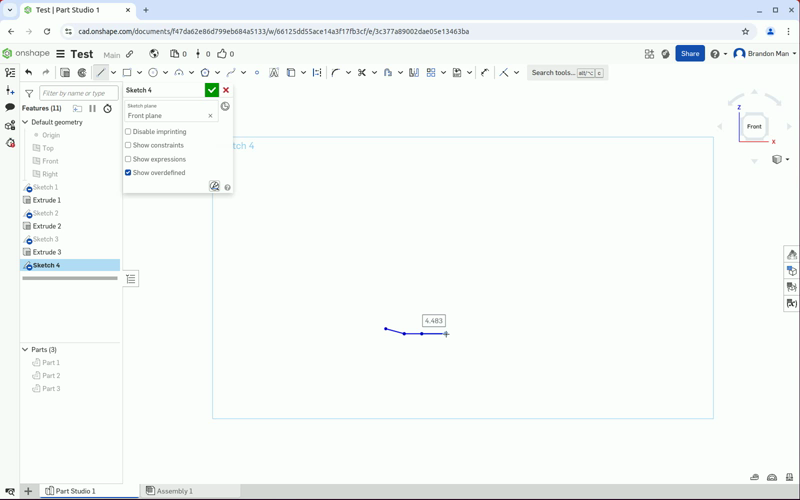
mouse_move(476, 333)
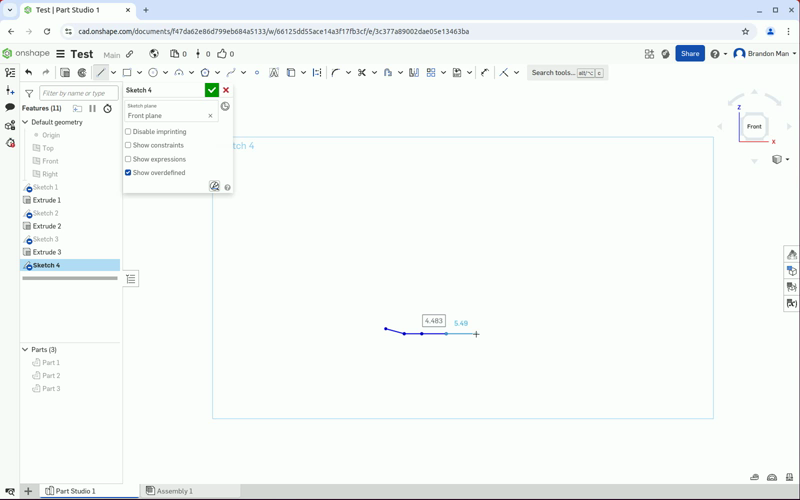
mouse_move(464, 333)
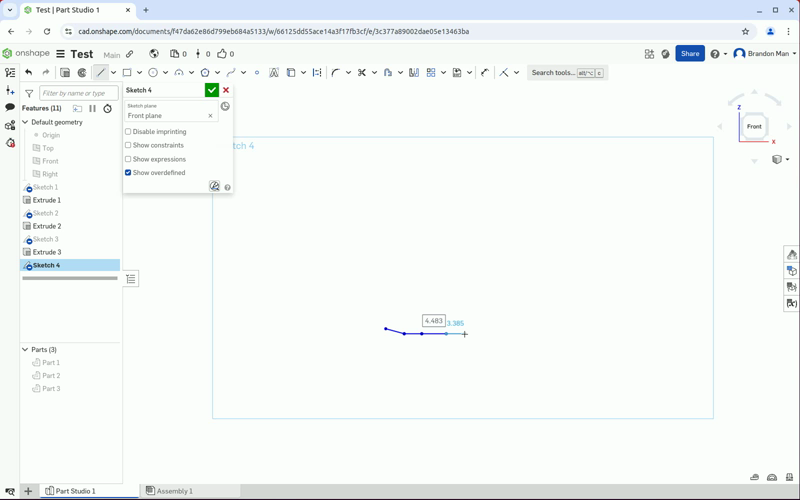
click(464, 333)
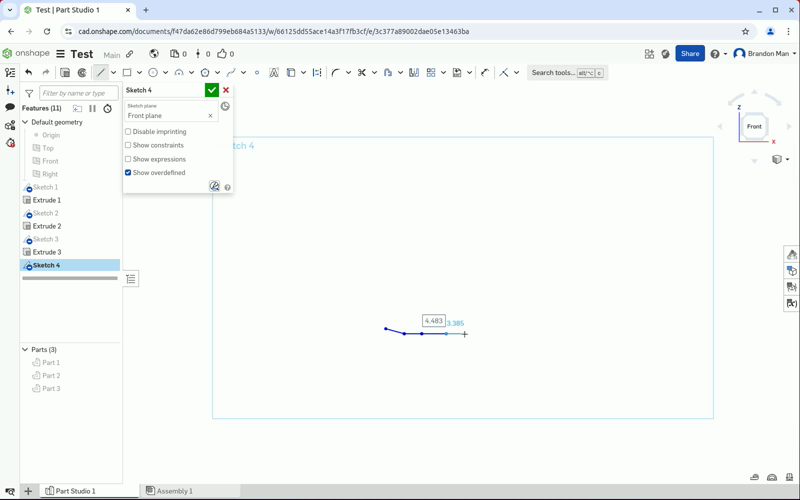
key_up(shift)
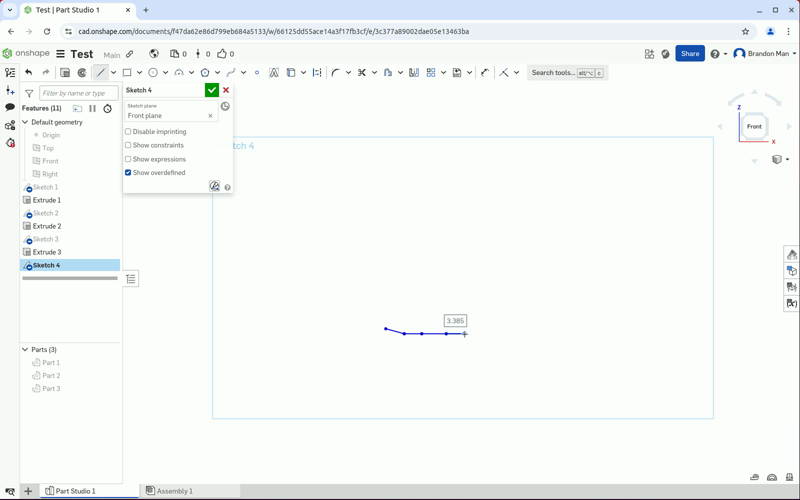
key_down(shift)
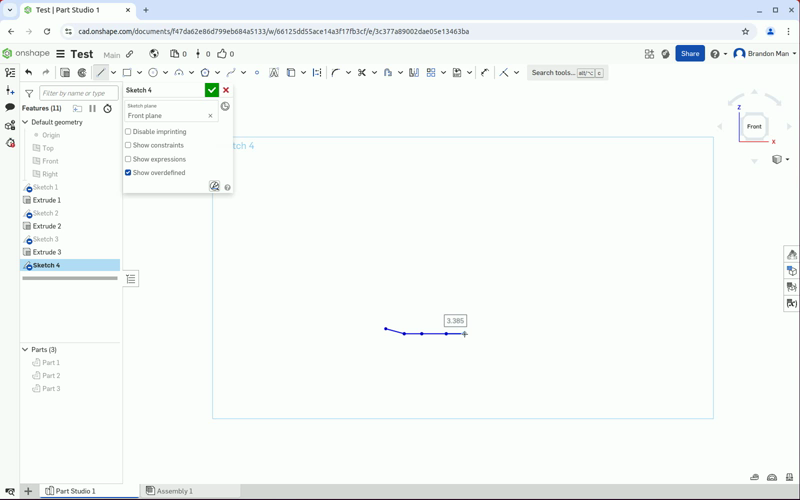
mouse_move(494, 333)
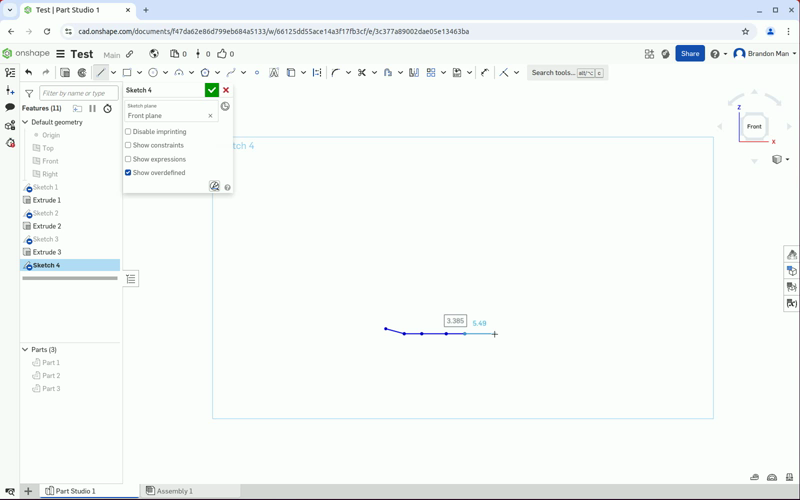
mouse_move(483, 328)
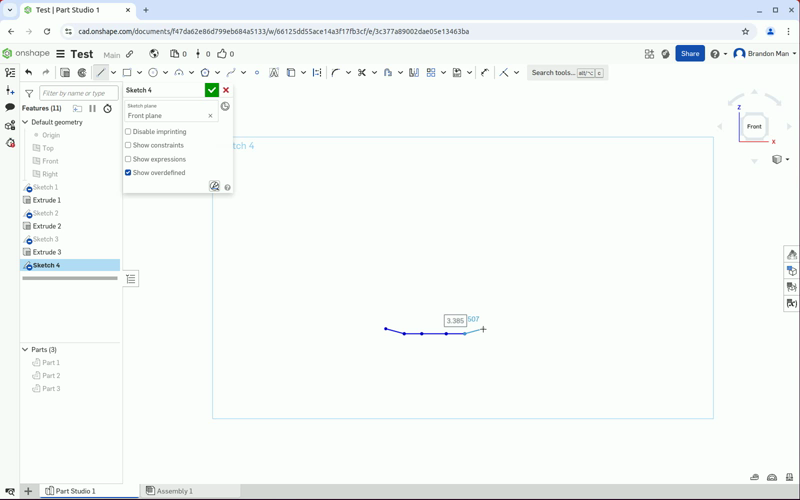
click(483, 328)
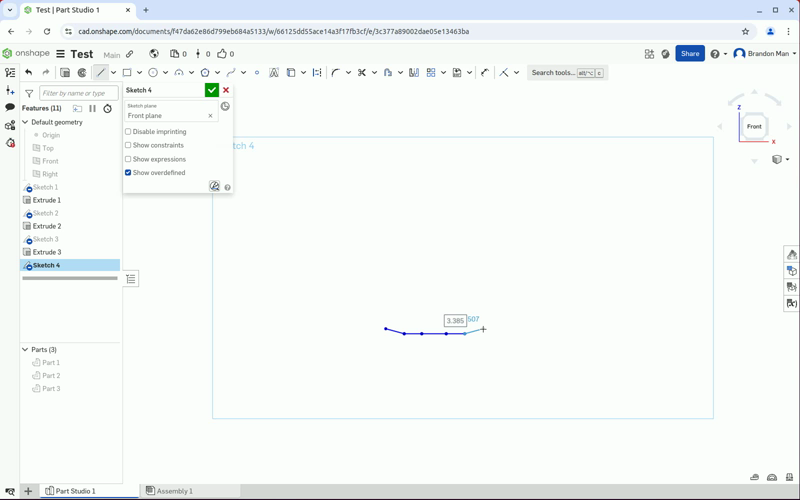
key_up(shift)
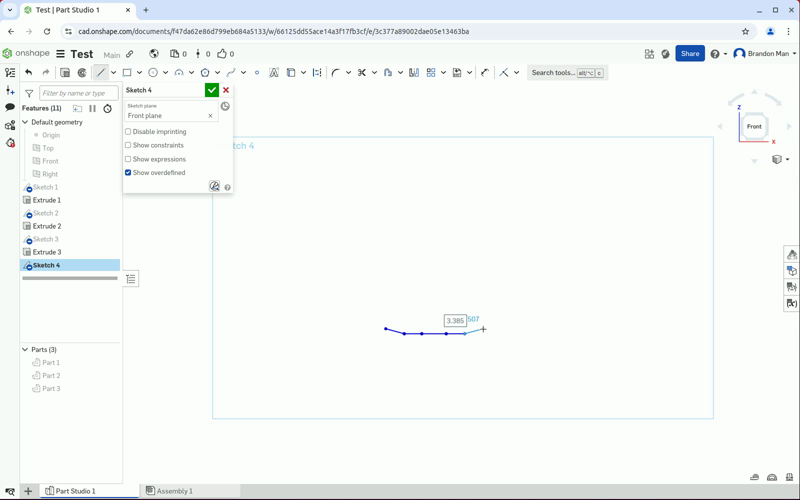
key_down(shift)
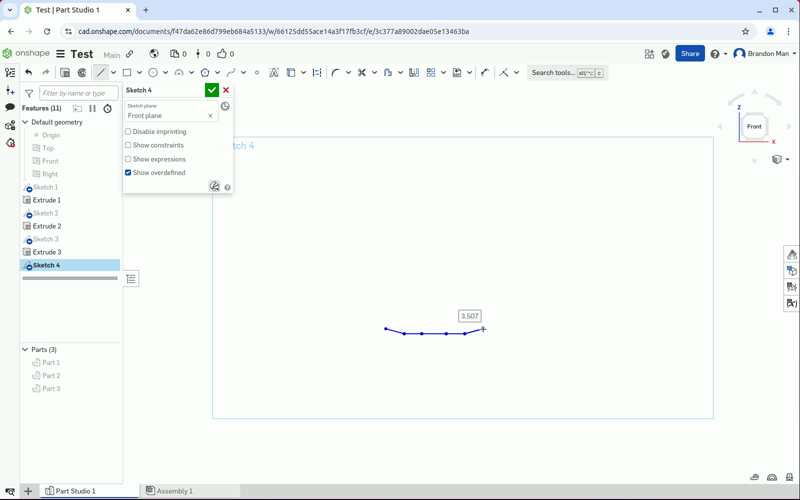
mouse_move(513, 328)
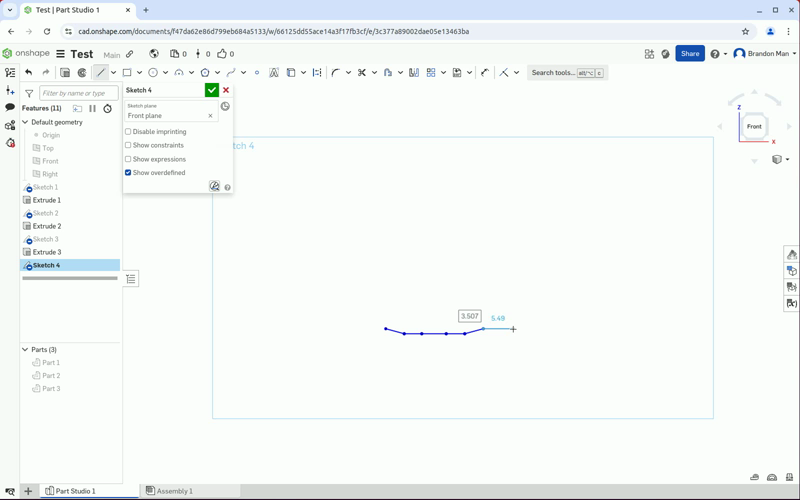
mouse_move(454, 321)
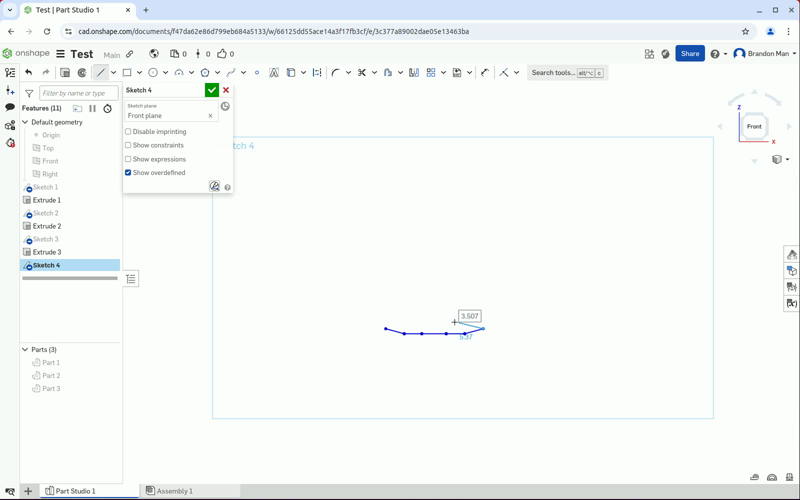
click(454, 321)
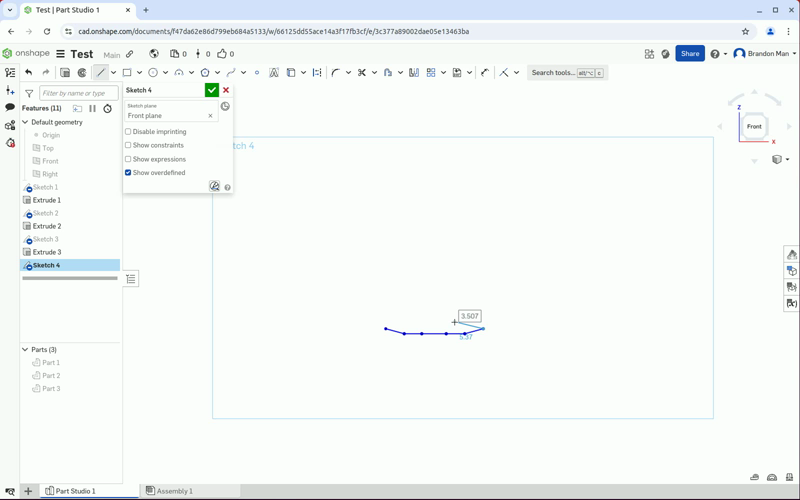
key_up(shift)
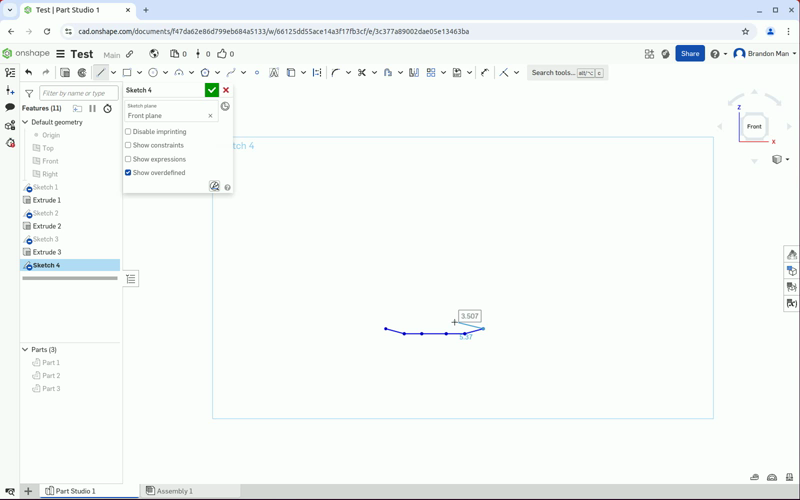
key_down(shift)
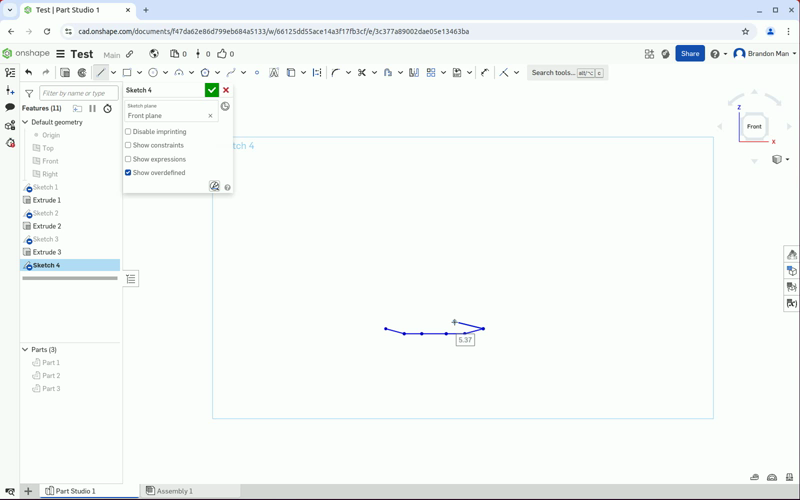
mouse_move(484, 321)
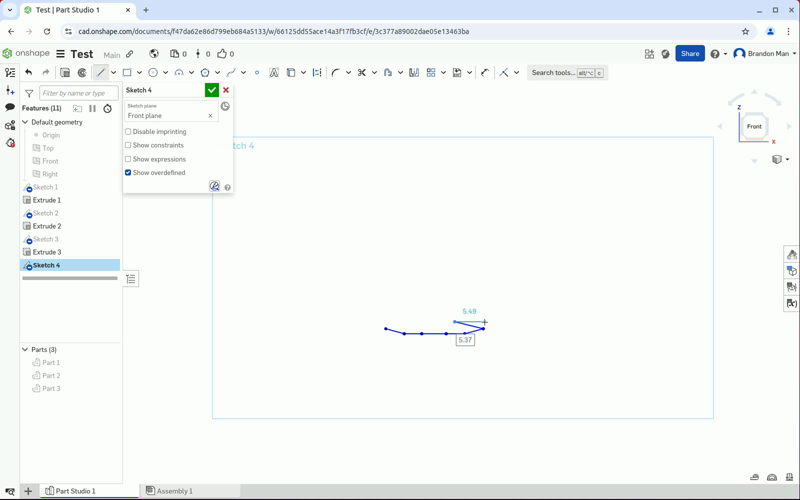
mouse_move(446, 321)
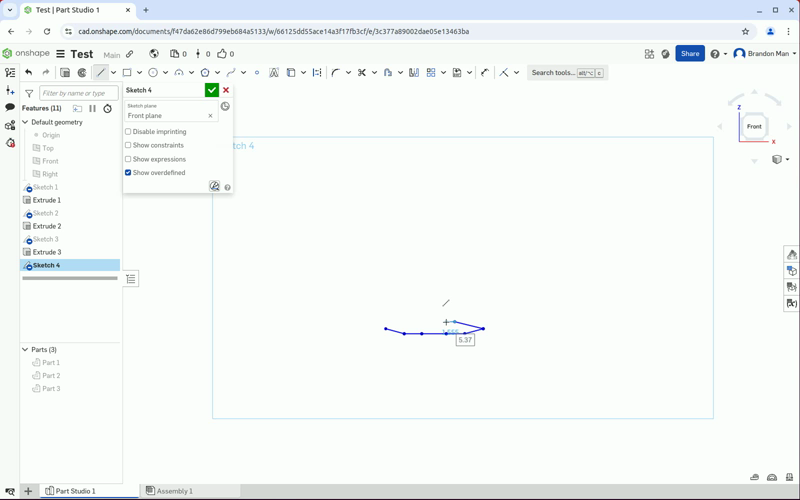
click(446, 321)
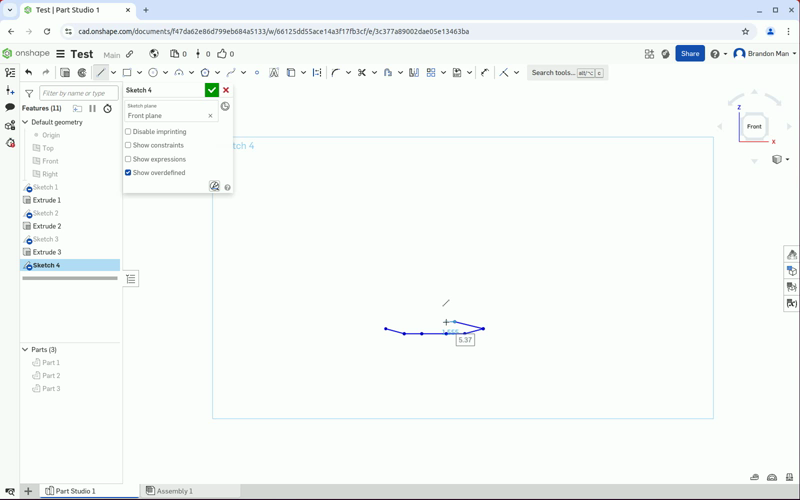
key_up(shift)
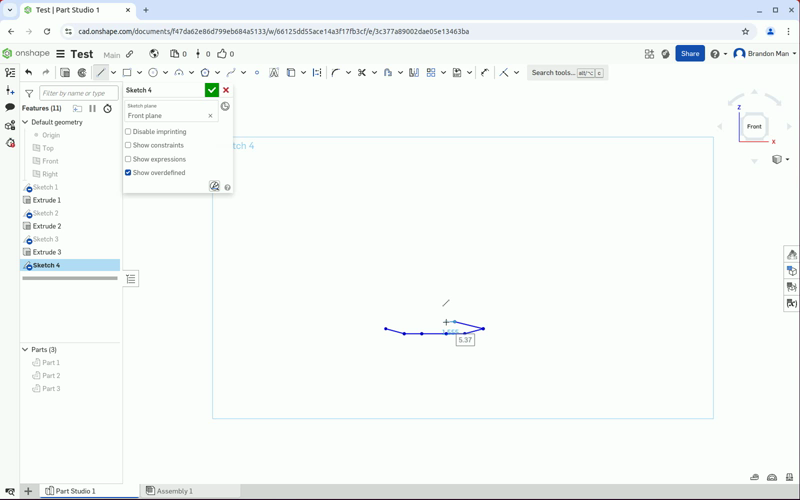
key_down(shift)
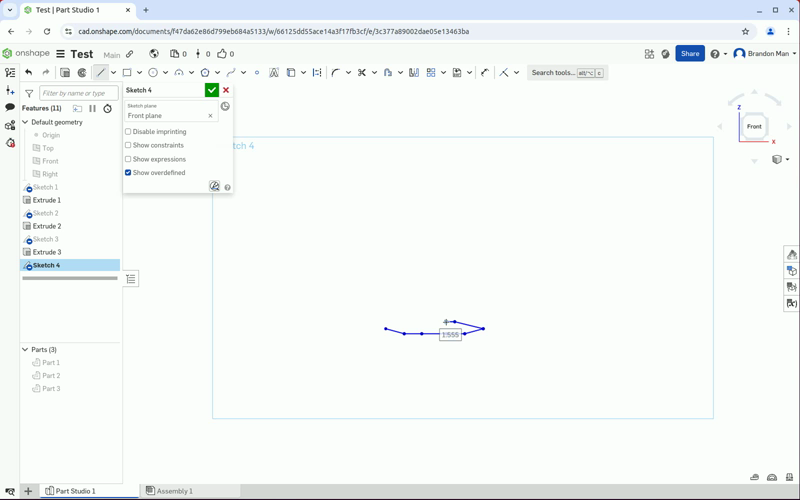
mouse_move(476, 321)
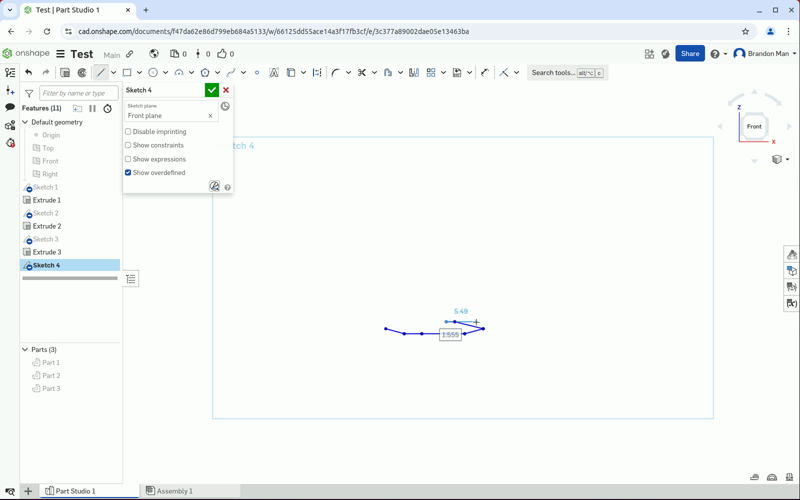
mouse_move(421, 321)
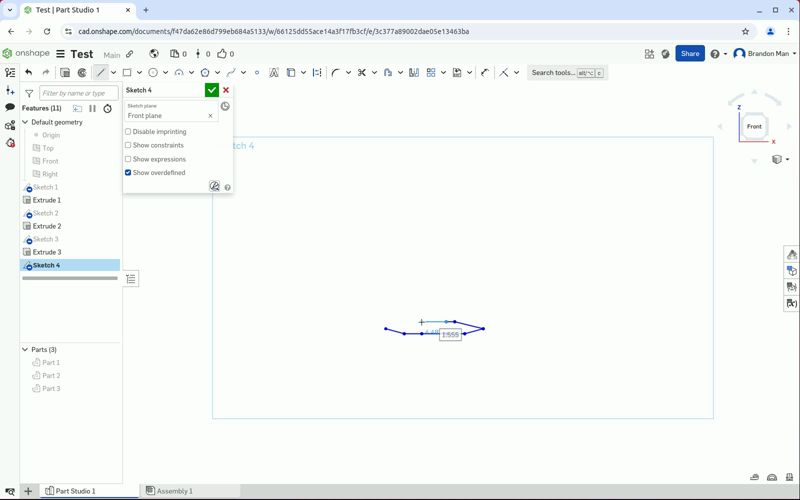
click(421, 321)
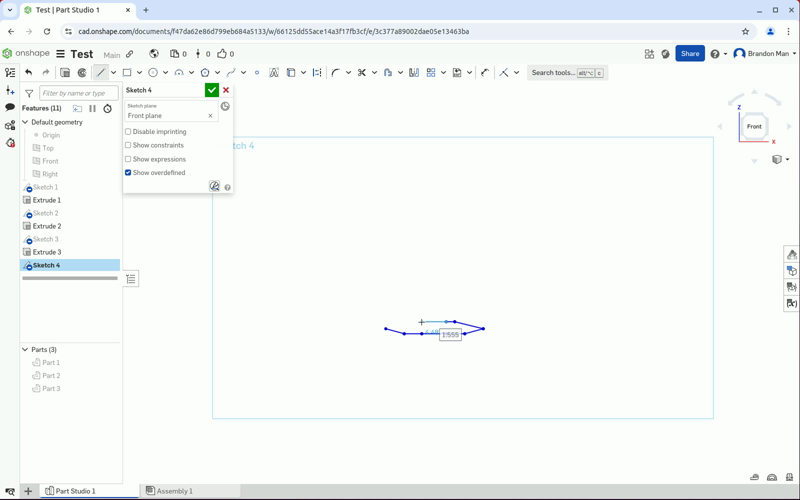
key_up(shift)
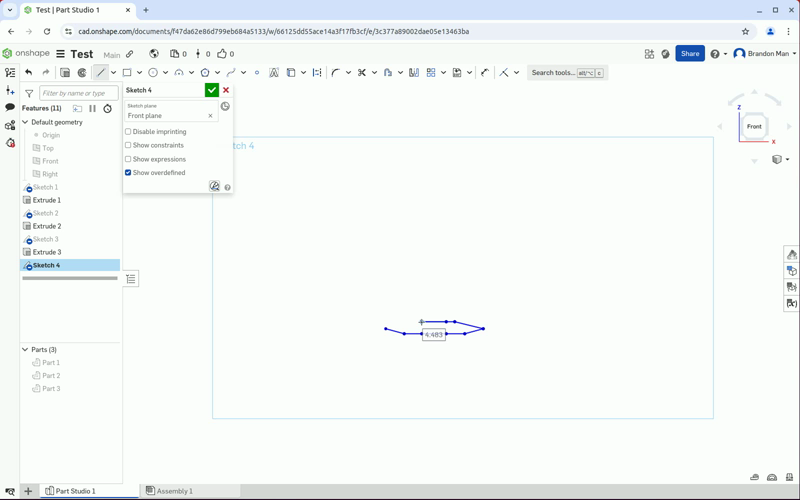
key_down(shift)
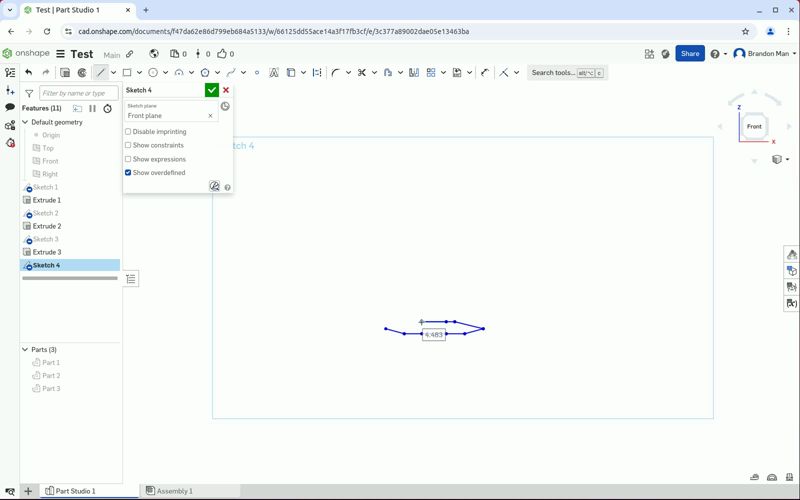
mouse_move(451, 321)
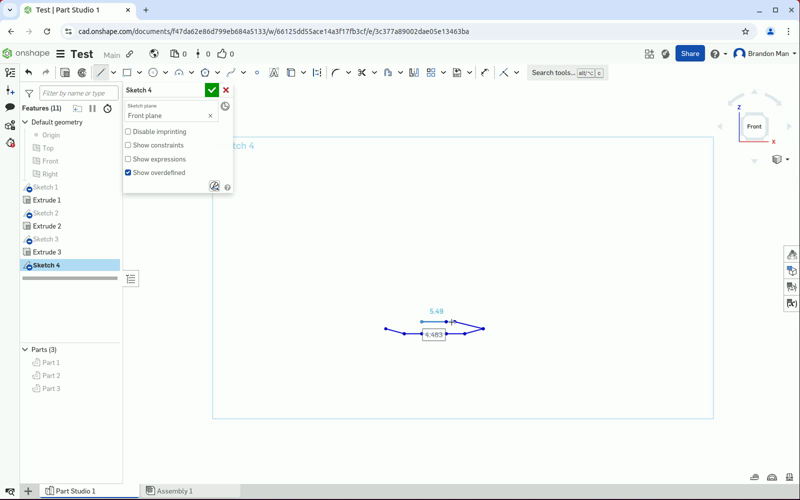
mouse_move(404, 321)
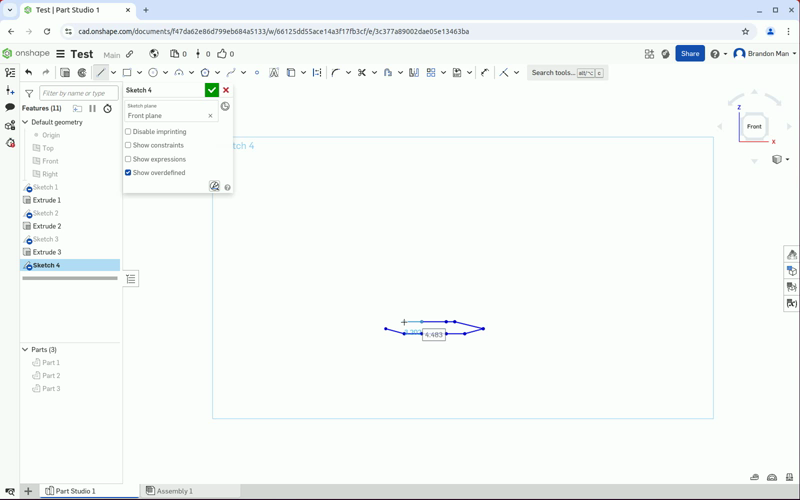
click(404, 321)
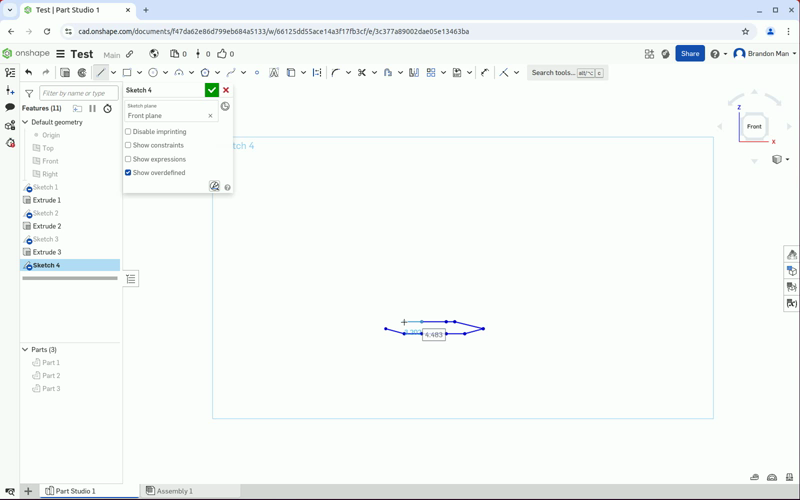
key_up(shift)
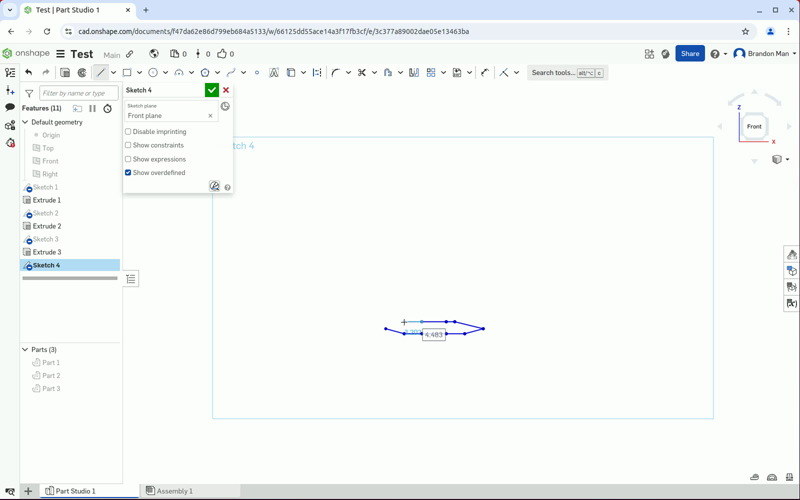
mouse_move(434, 321)
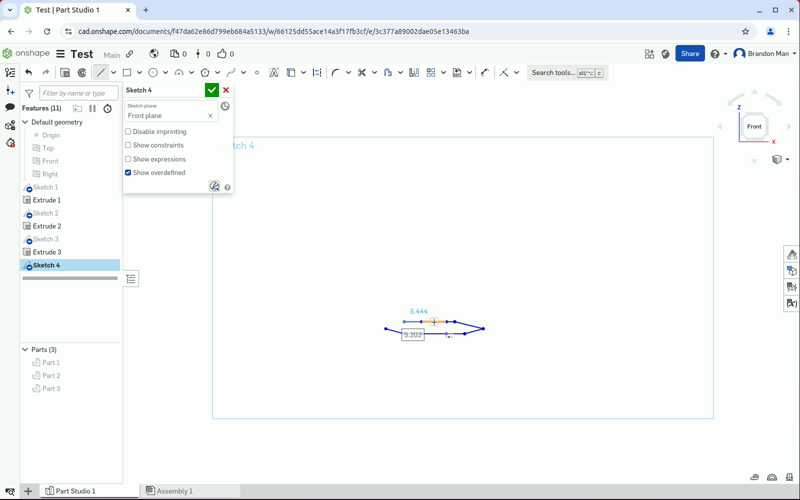
key_down(shift)
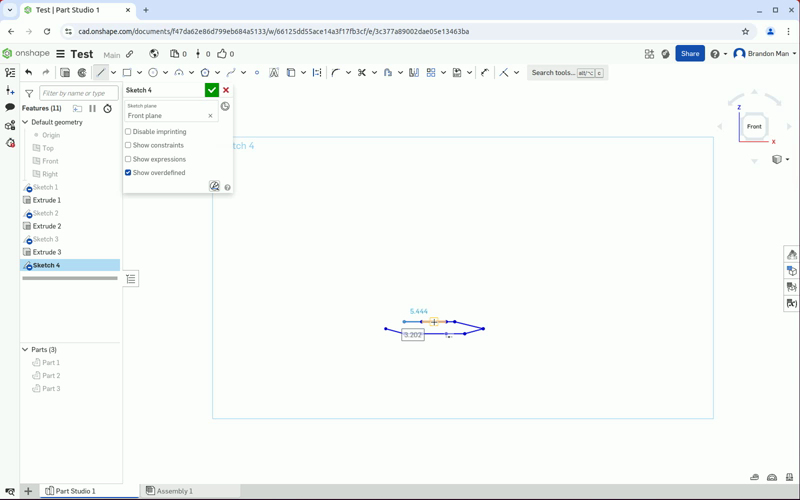
mouse_move(385, 328)
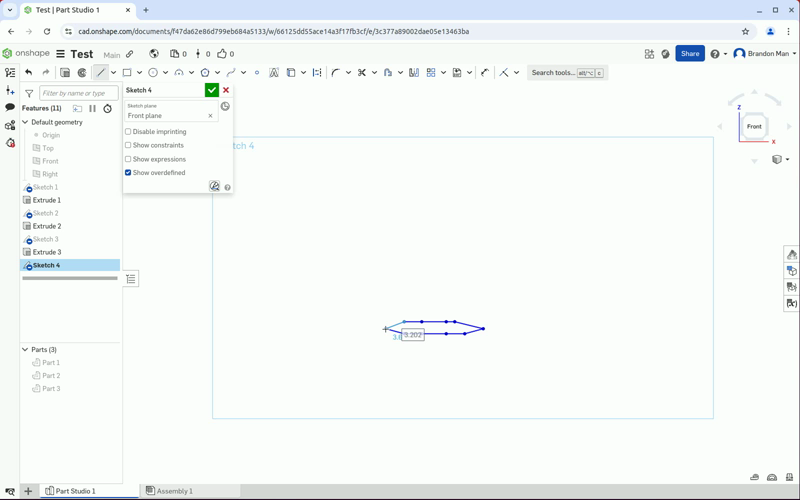
key_up(shift)
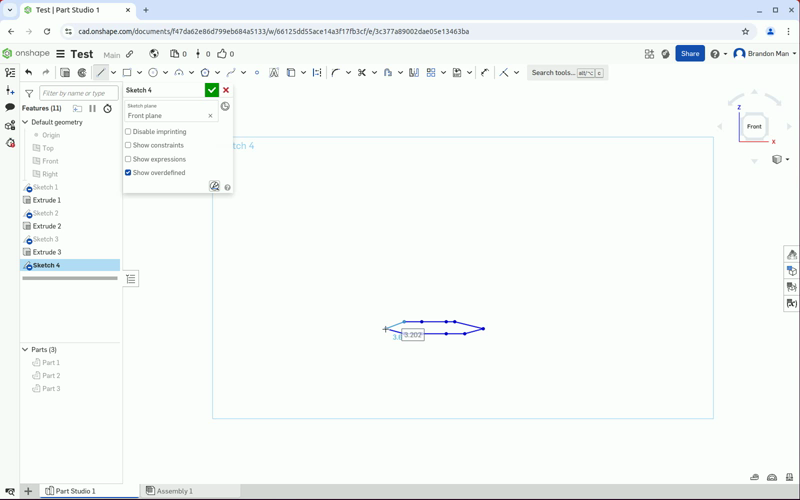
click(385, 328)
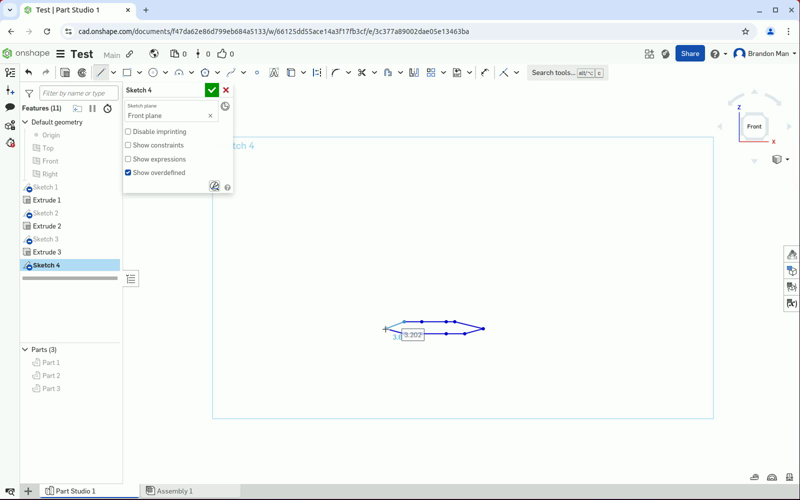
key(esc)
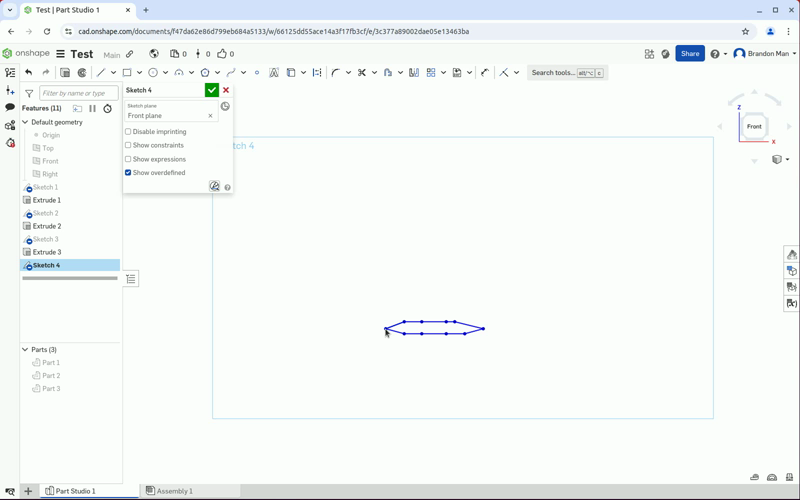
mouse_move(407, 323)
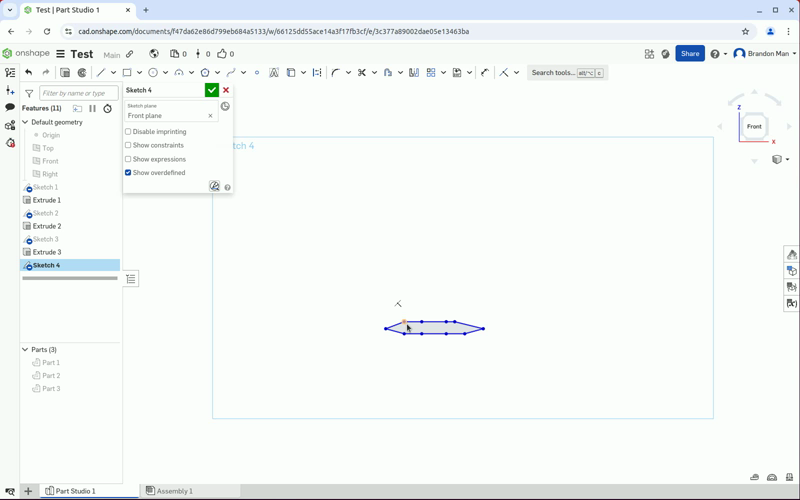
scroll(6)
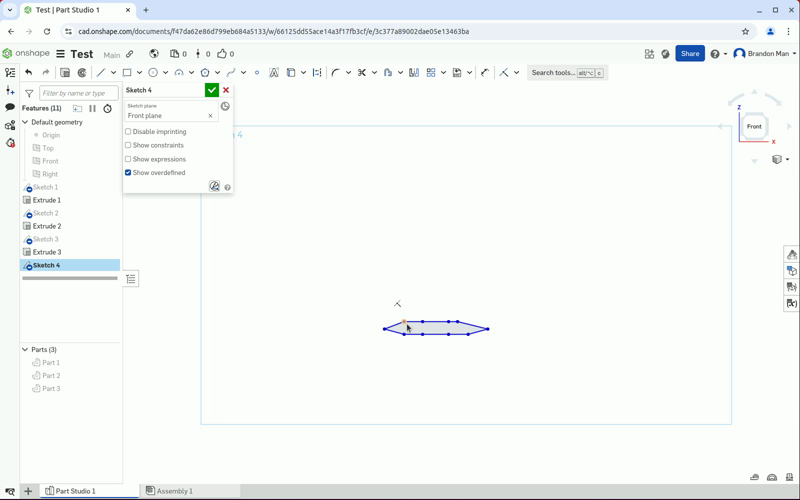
scroll(6)
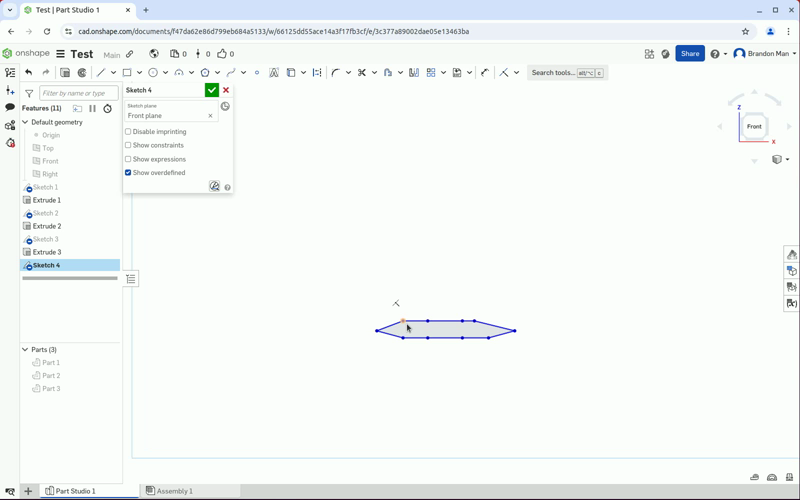
scroll(6)
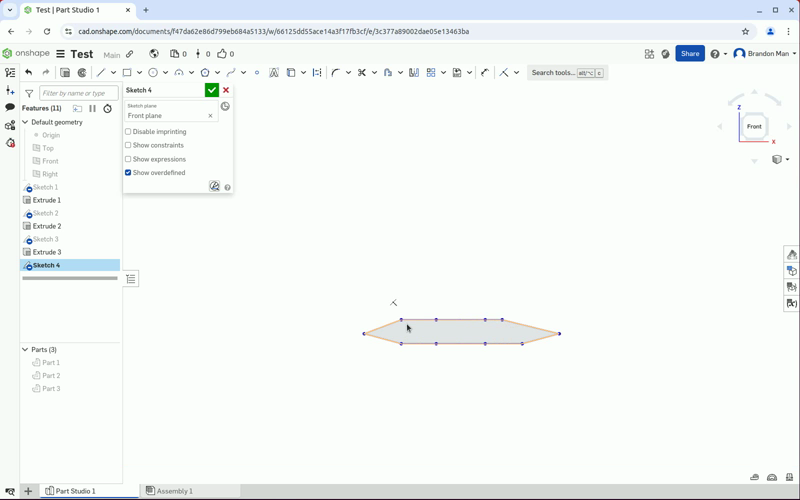
scroll(6)
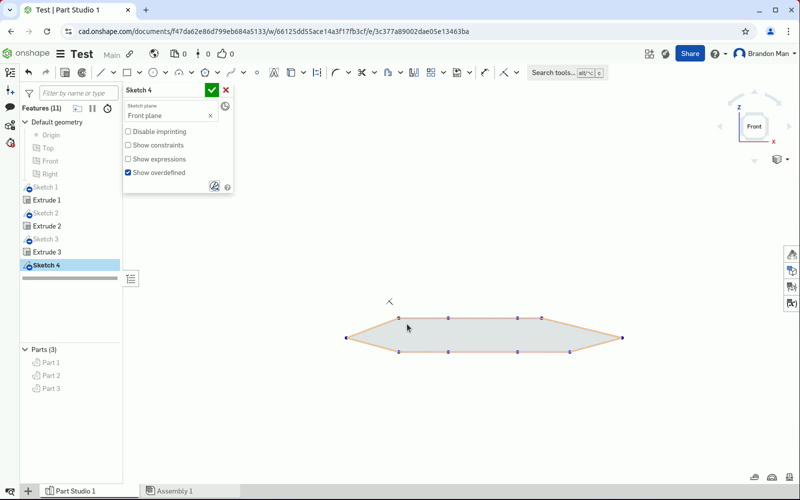
scroll(6)
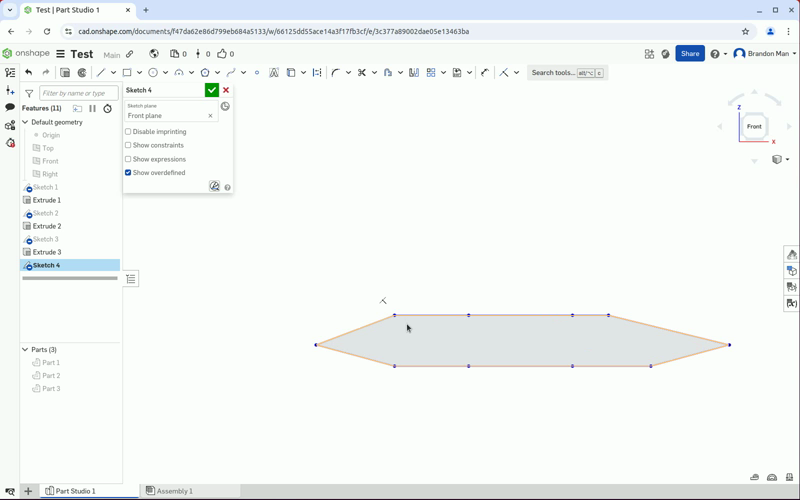
scroll(6)
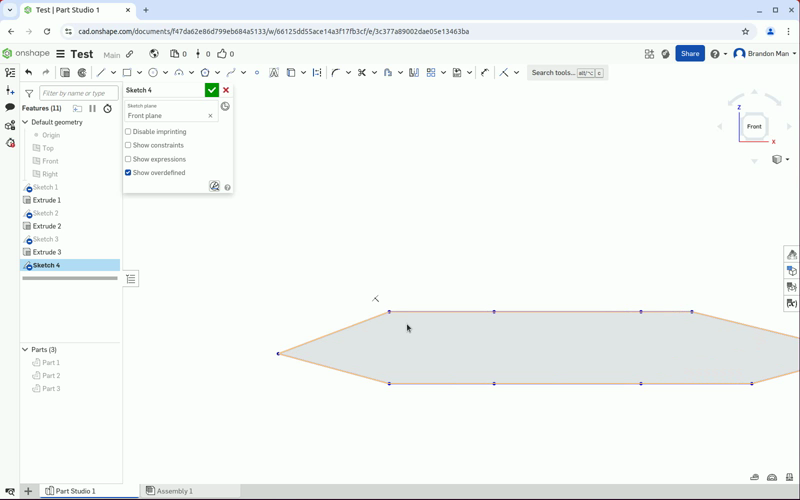
scroll(6)
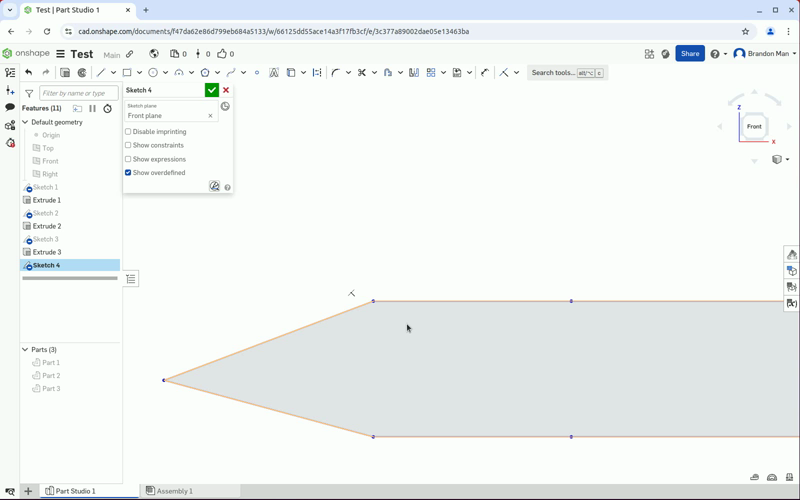
click(407, 323)
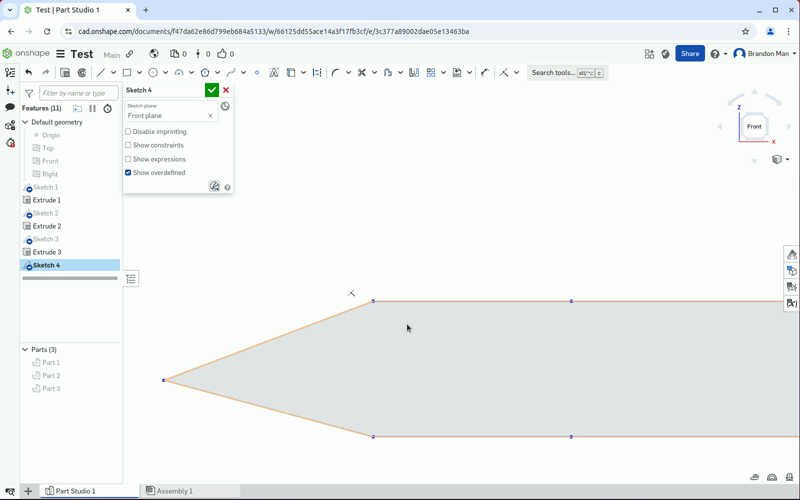
scroll(-6)
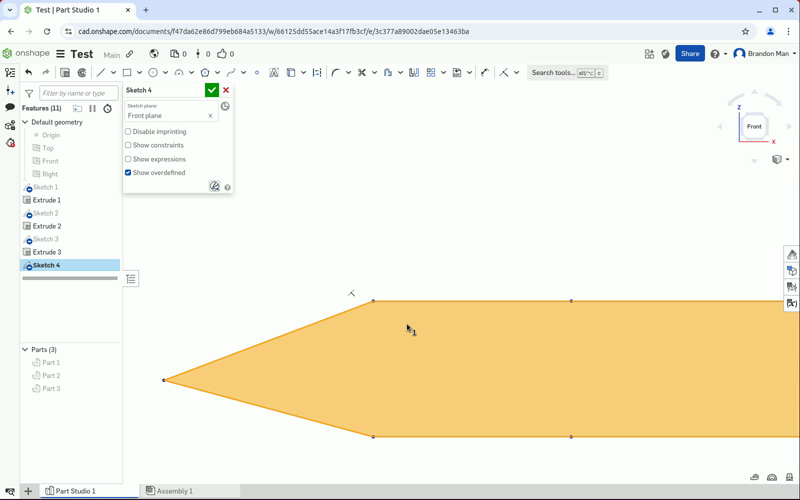
scroll(-6)
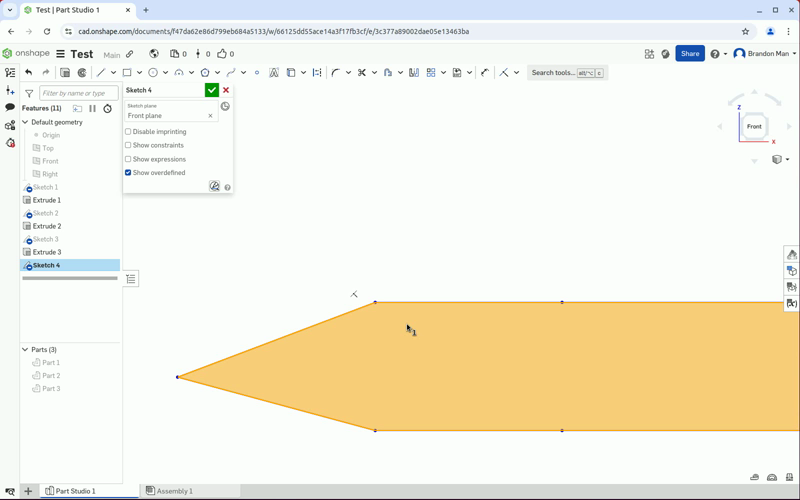
scroll(-6)
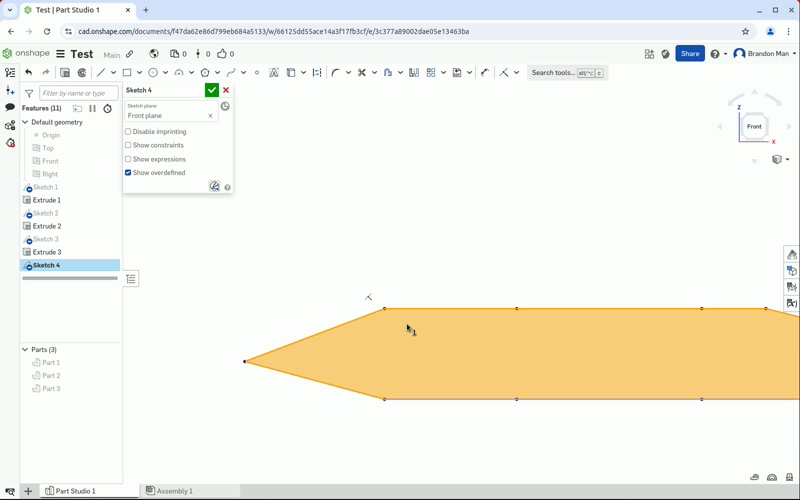
scroll(-6)
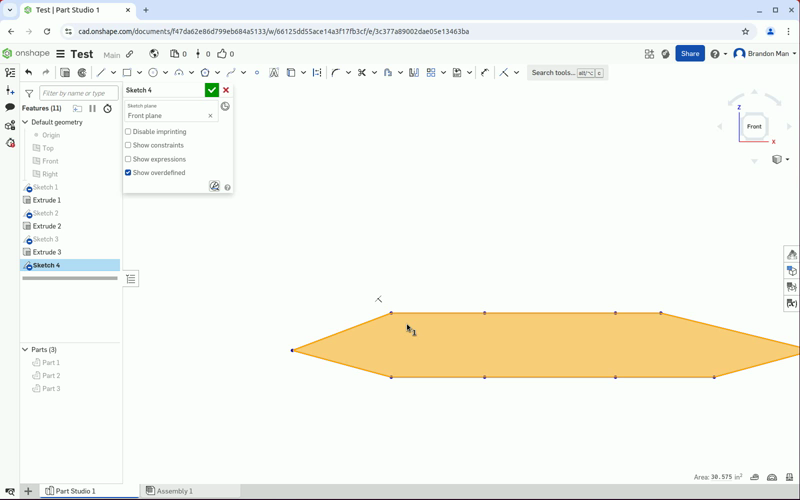
scroll(-6)
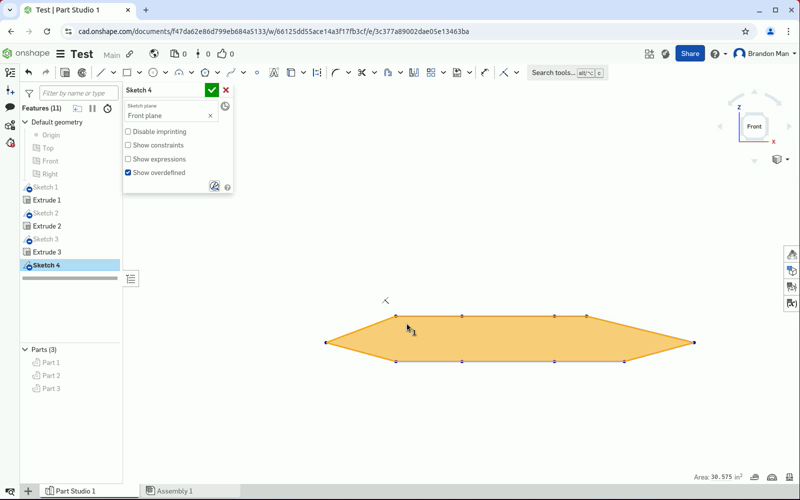
scroll(-6)
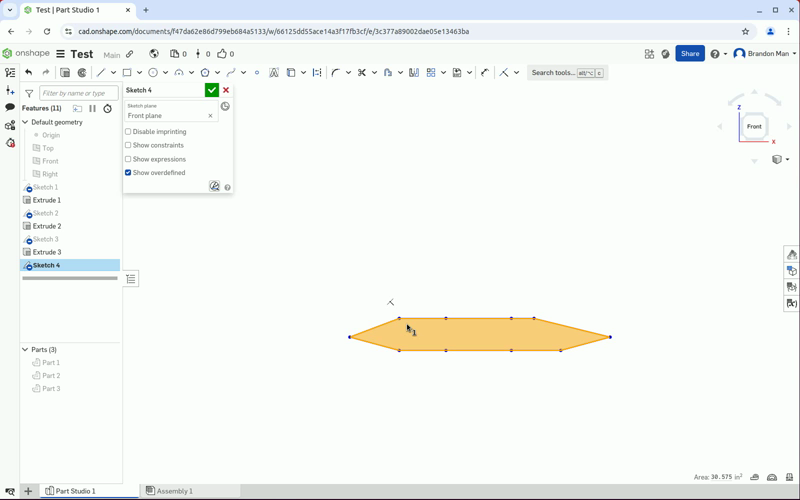
scroll(-6)
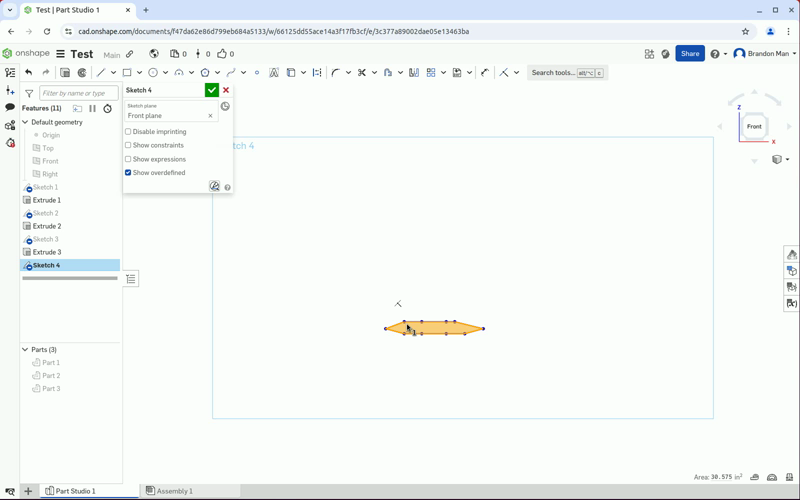
mouse_move(73, 352)
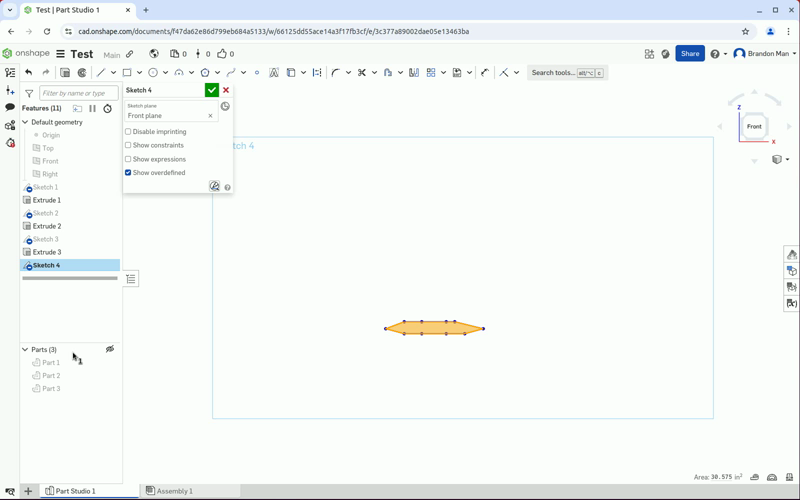
key(shift+y)
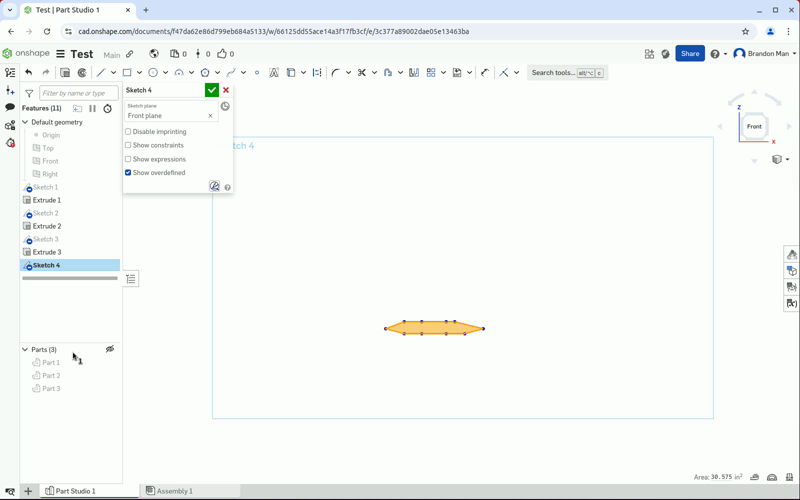
key(shift+e)
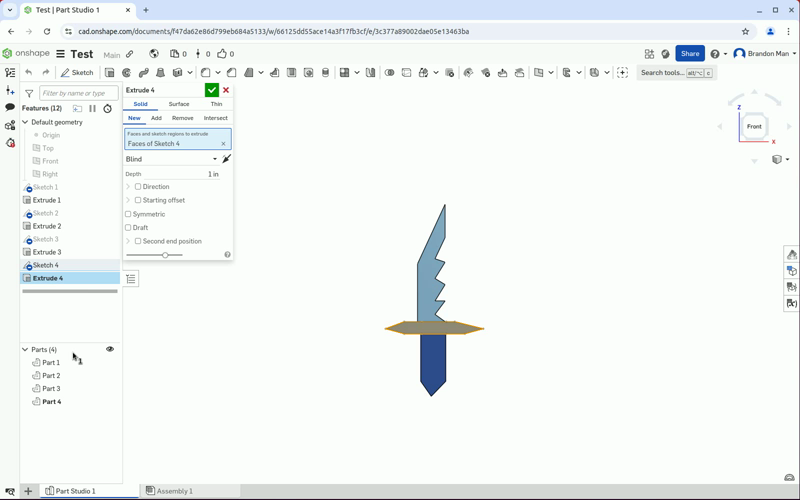
mouse_move(143, 106)
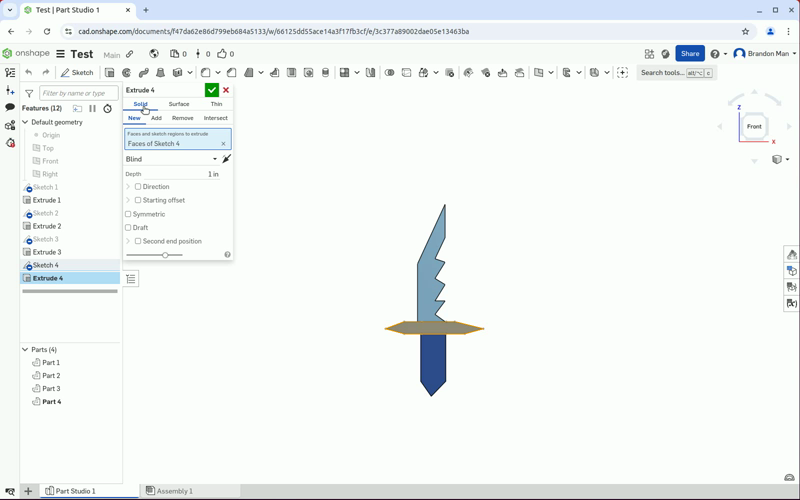
click(143, 106)
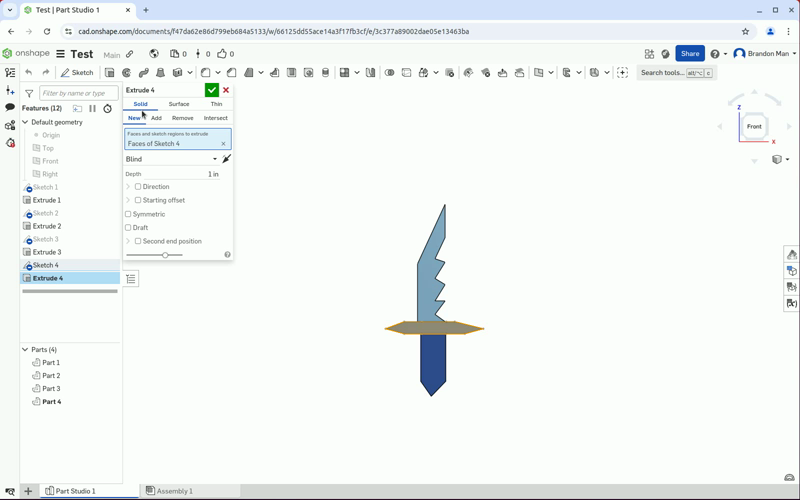
mouse_move(137, 120)
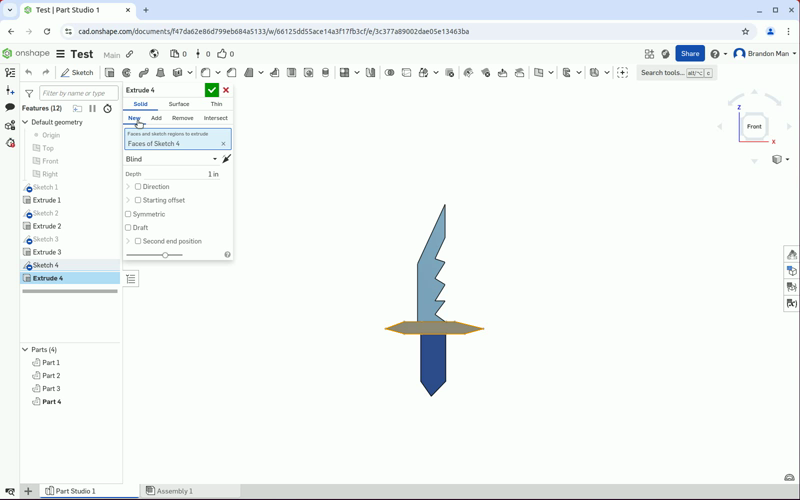
click(137, 120)
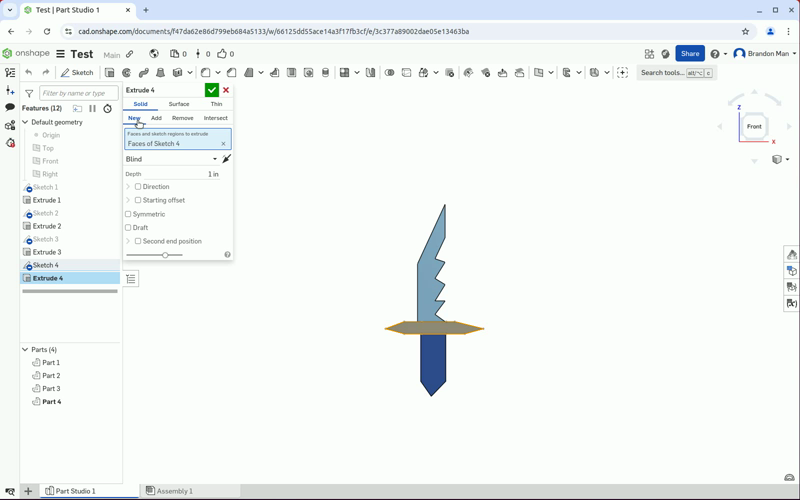
key(tab, 4)
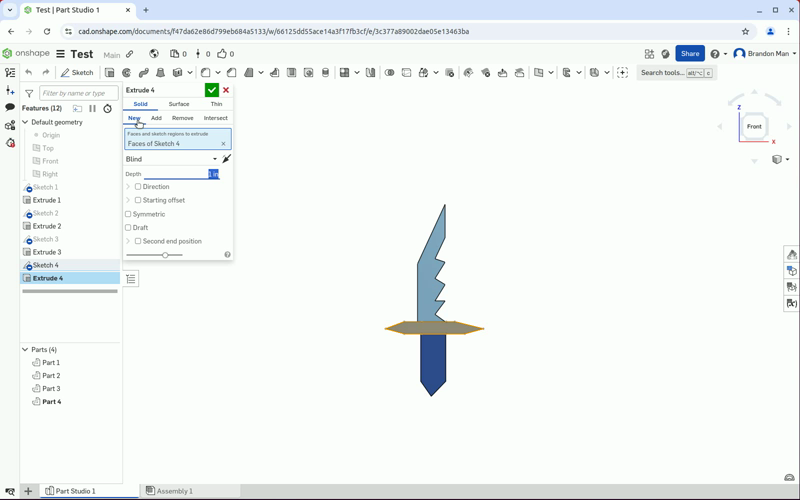
text(1.685)
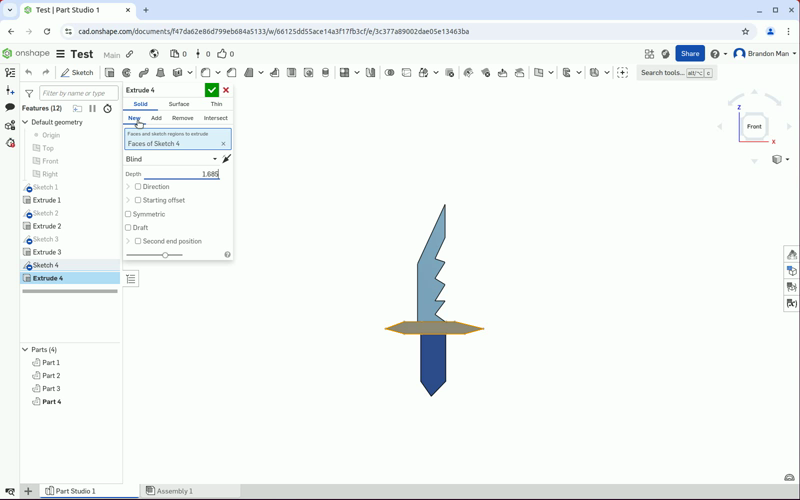
key(enter)
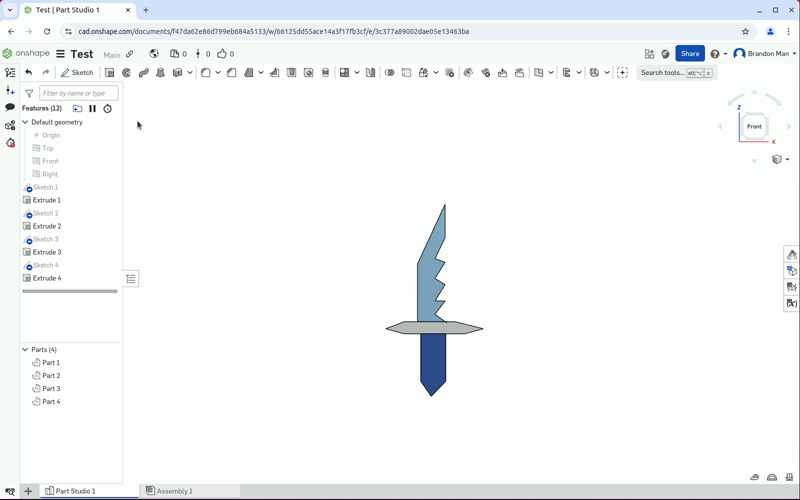
key(shift+h)
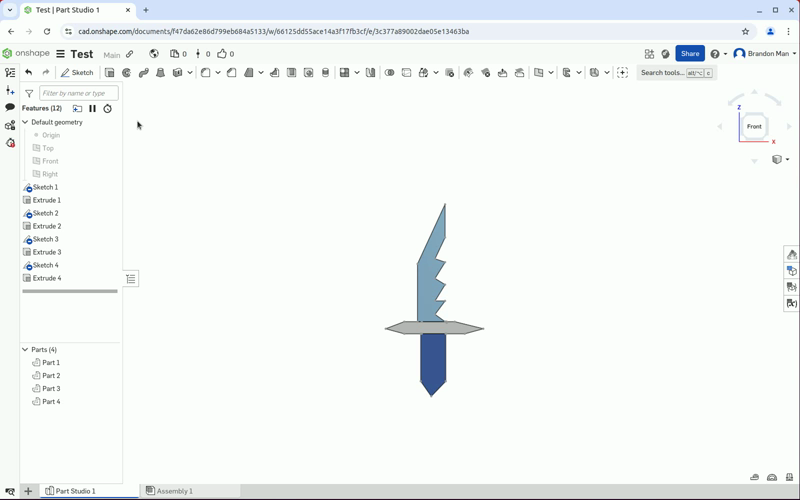
key(shift+h)
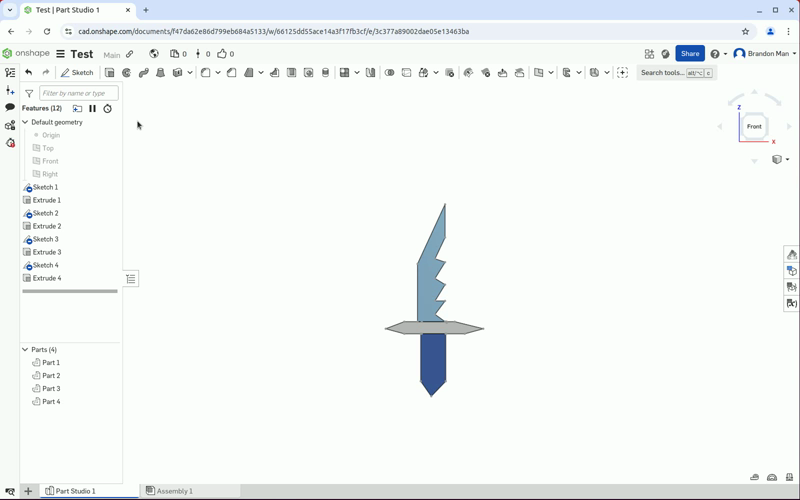
key(shift+7)
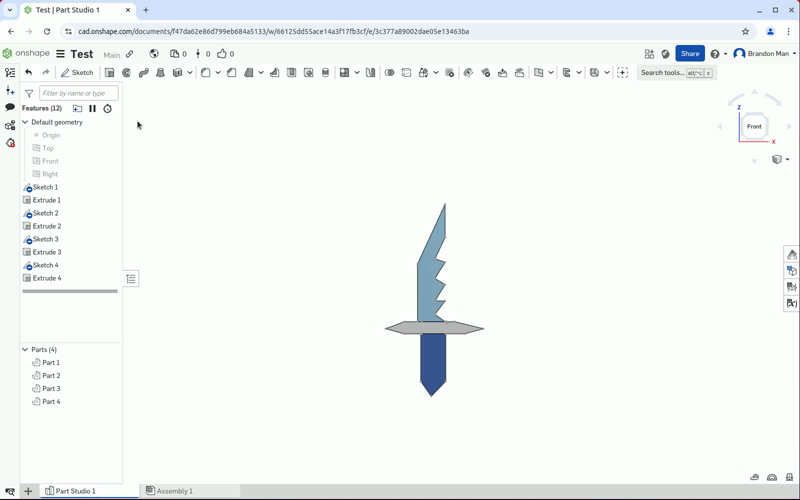
key(left, 2)
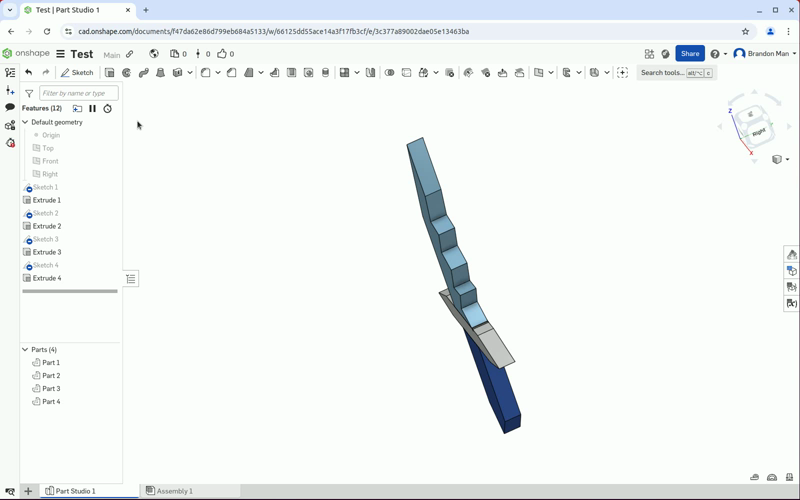
key(down, 2)
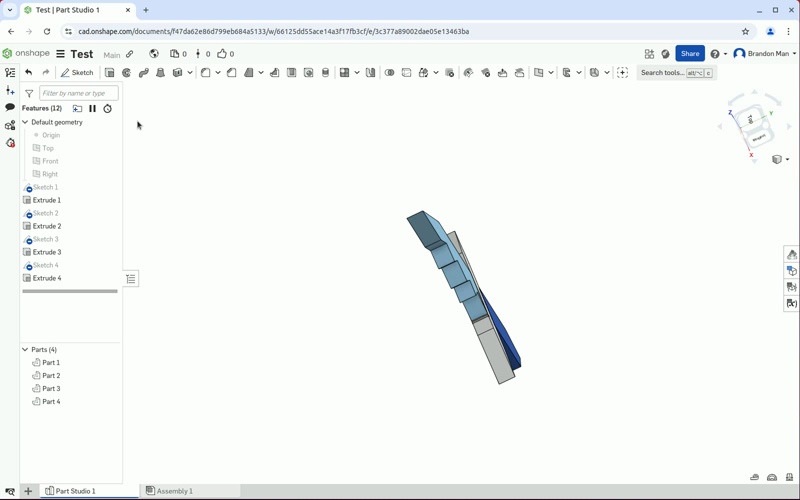
key(up, 2)
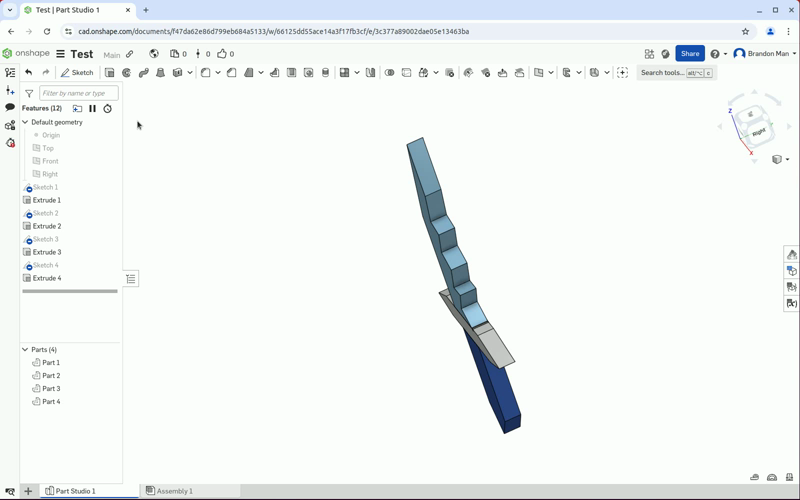
key(right, 2)
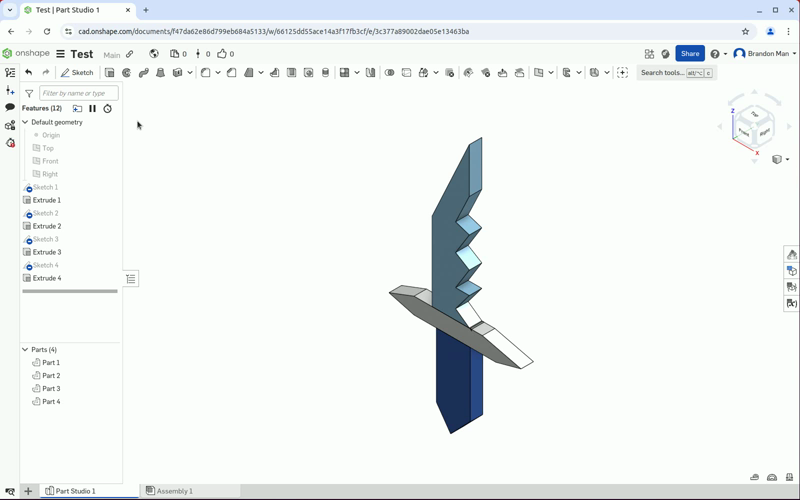
mouse_move(73, 189)
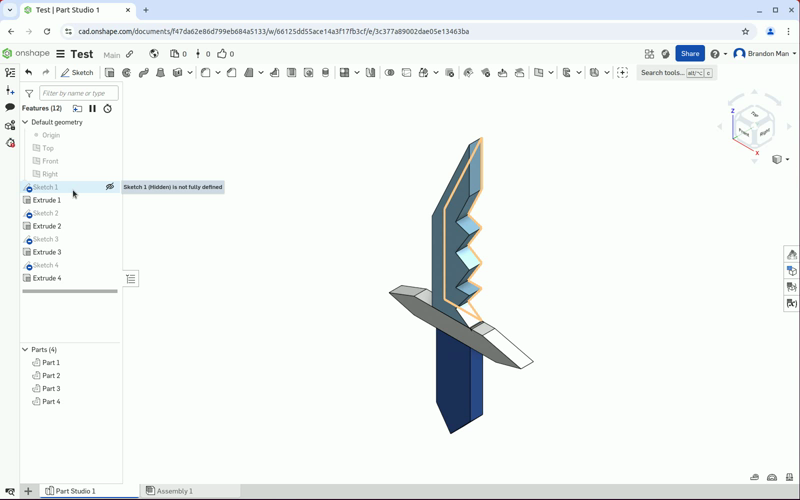
click(73, 189)